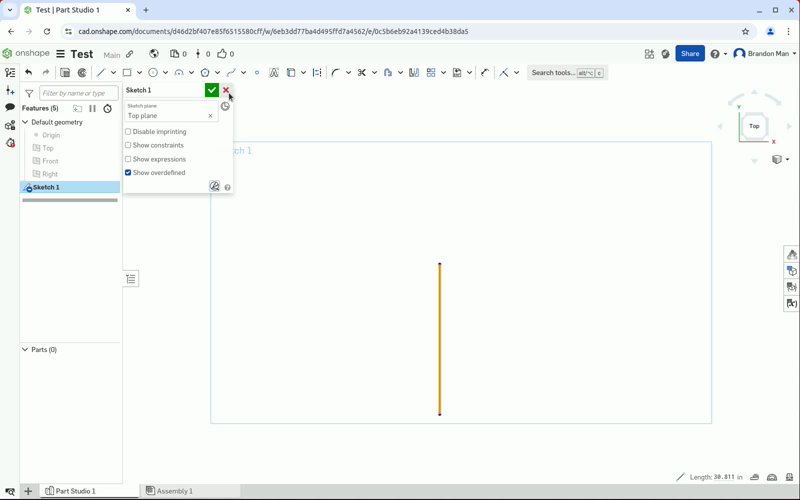
key(shift+h)
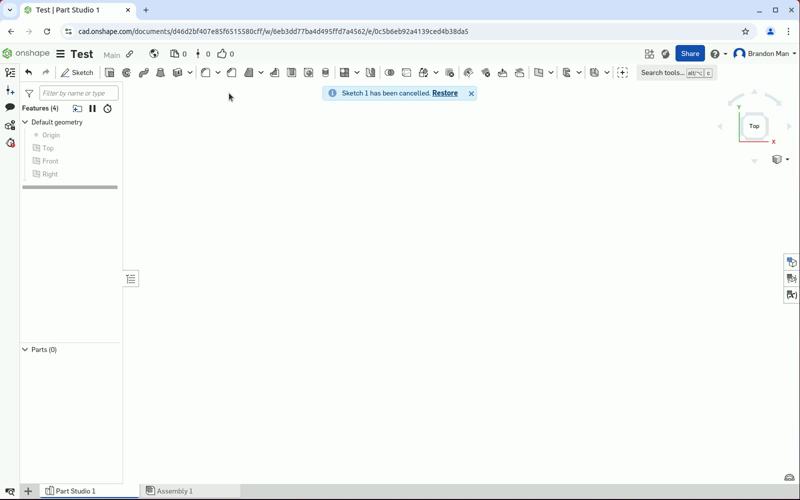
mouse_move(73, 352)
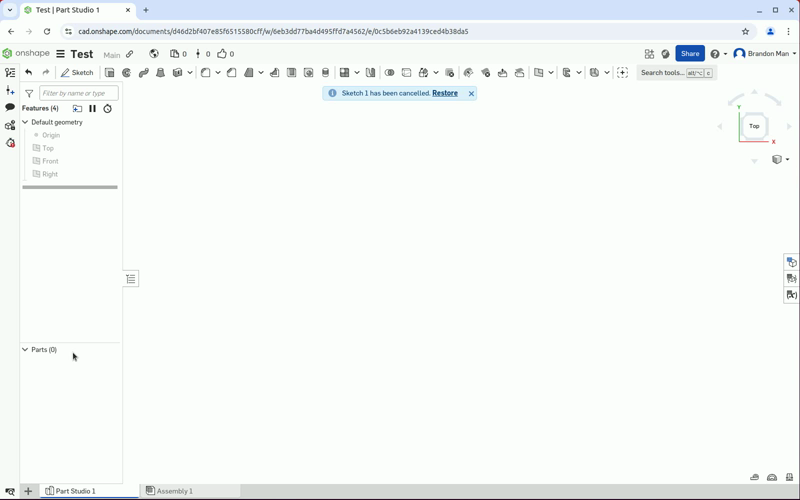
key(y)
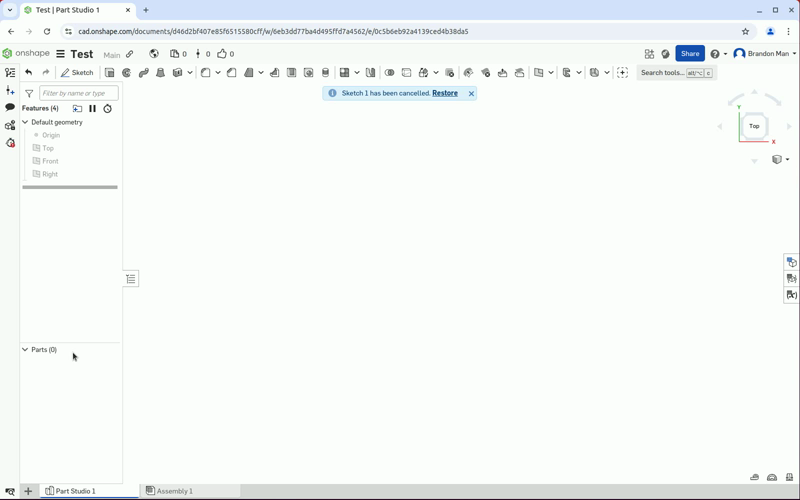
key(shift+p)
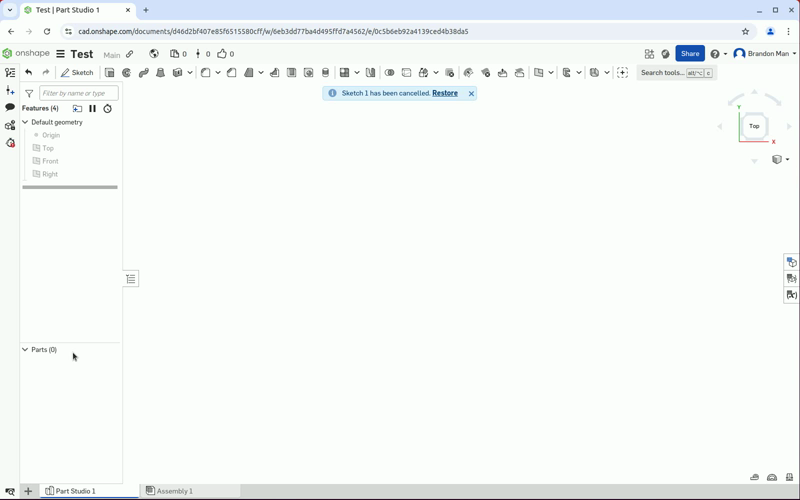
key(space)
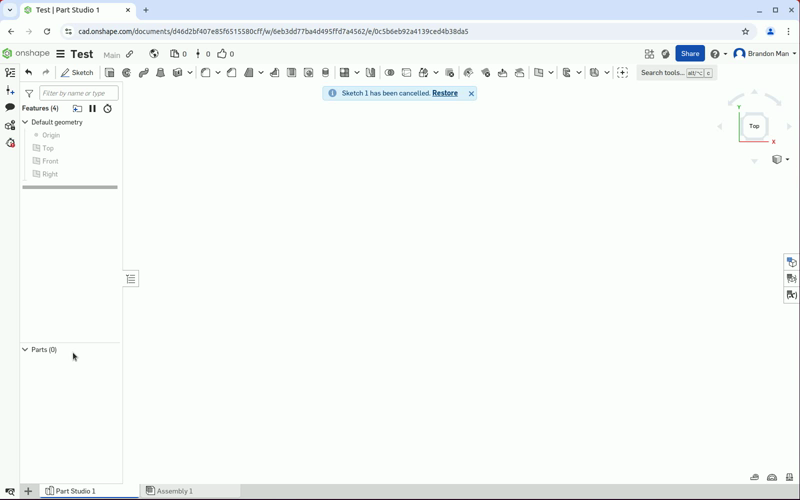
key_down(shift)
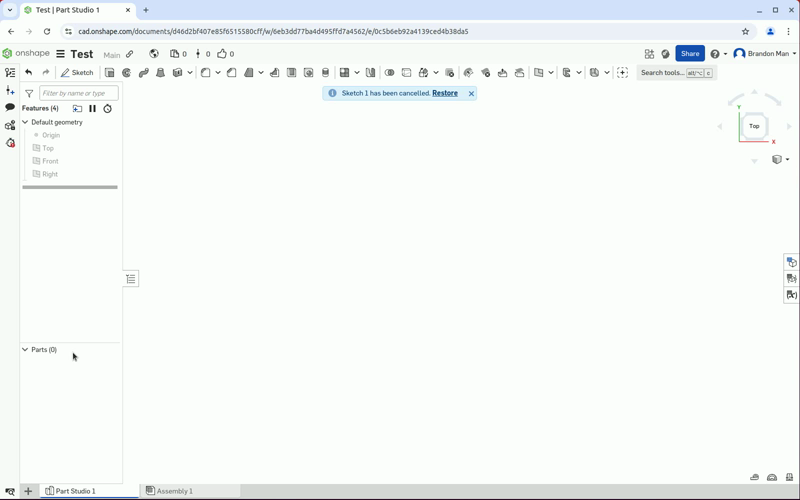
key(up)
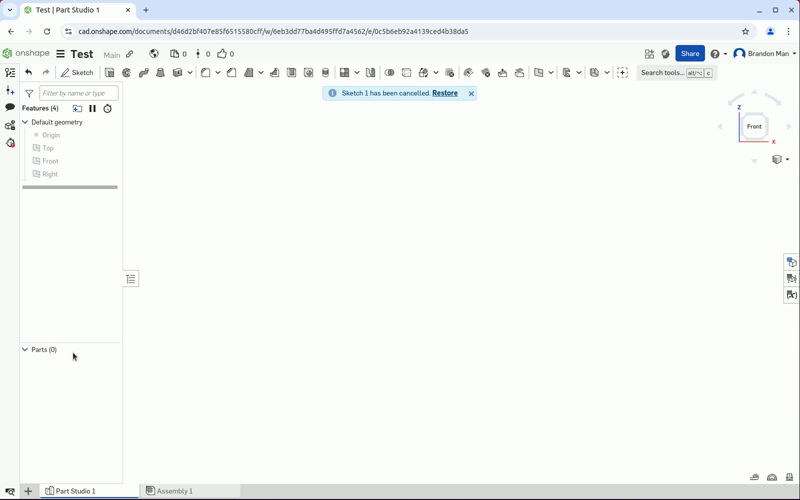
key_up(shift)
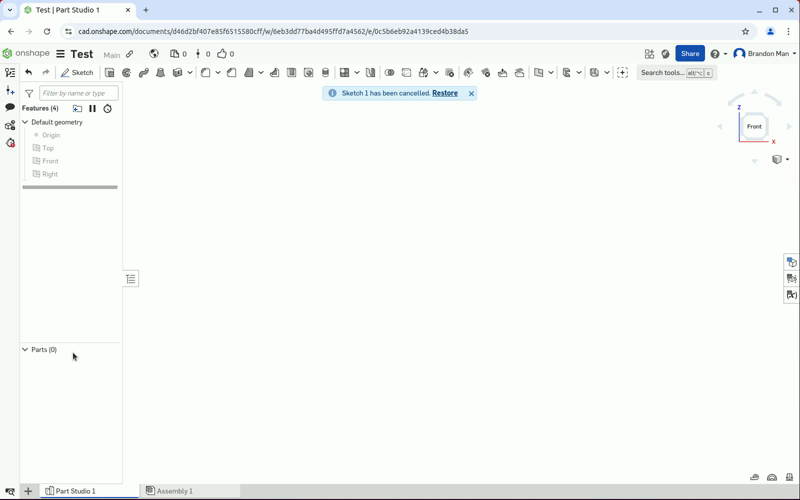
mouse_move(73, 352)
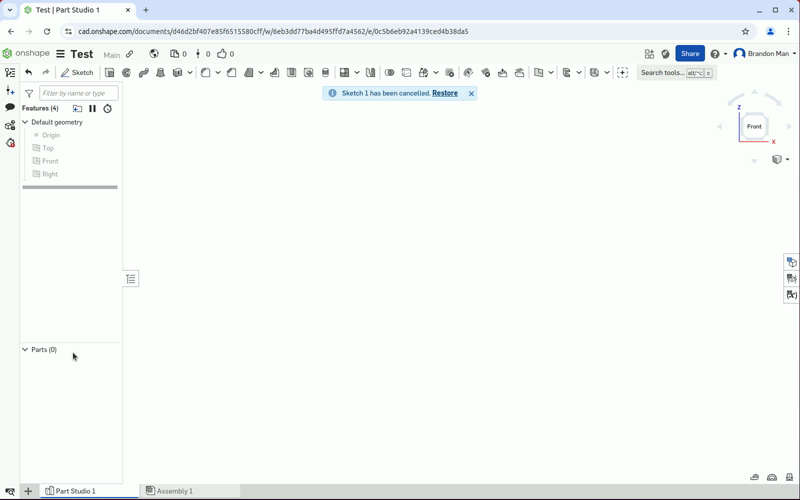
key(shift+y)
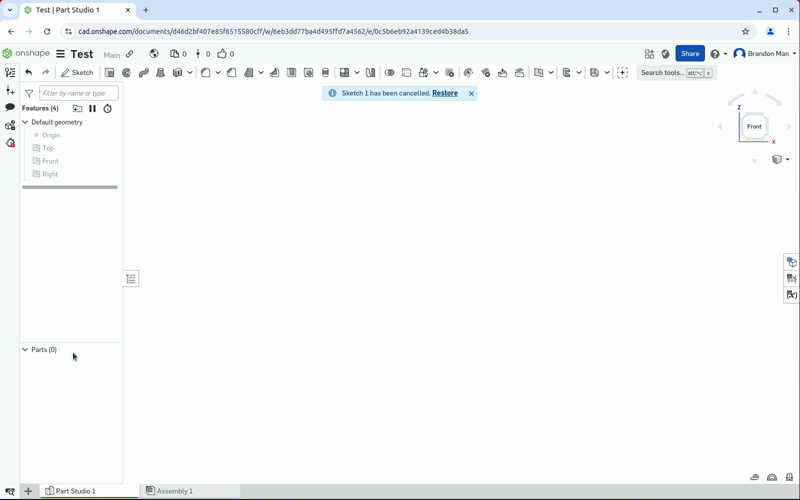
key(shift+s)
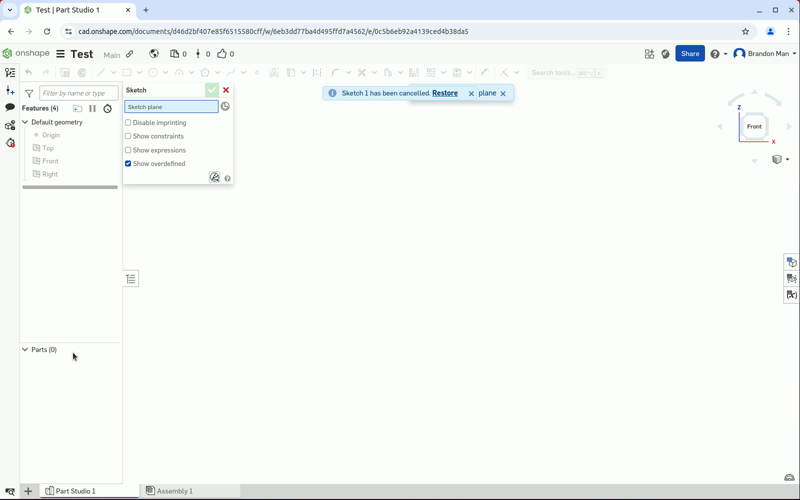
mouse_move(73, 163)
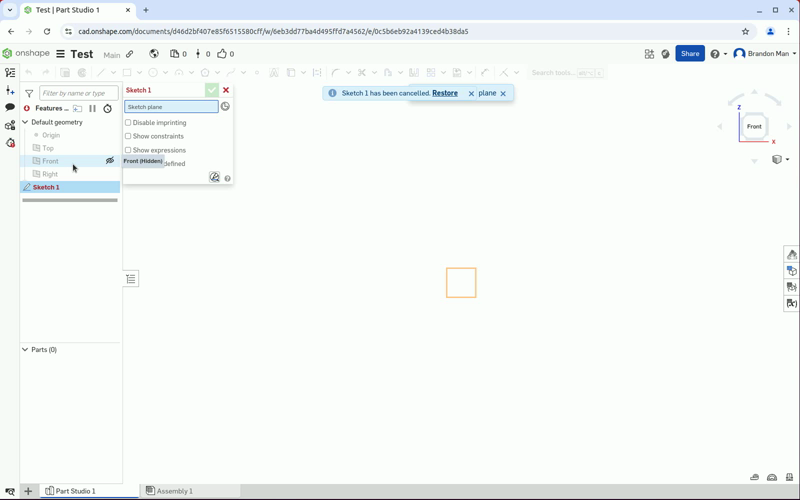
click(73, 163)
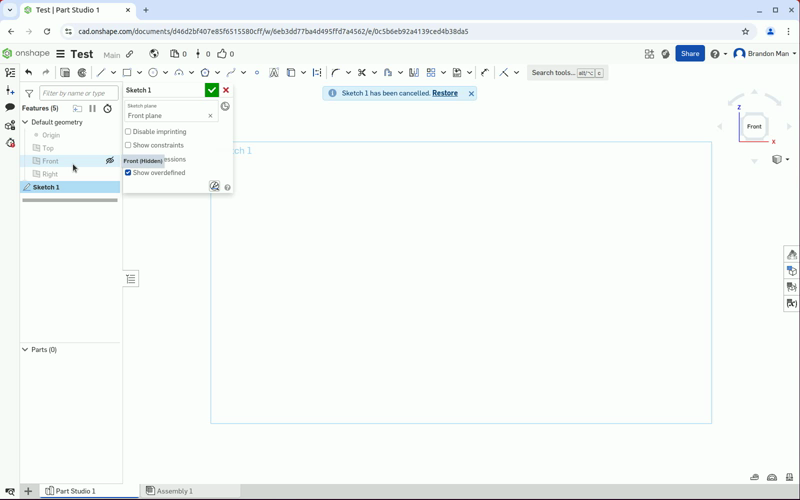
mouse_move(73, 352)
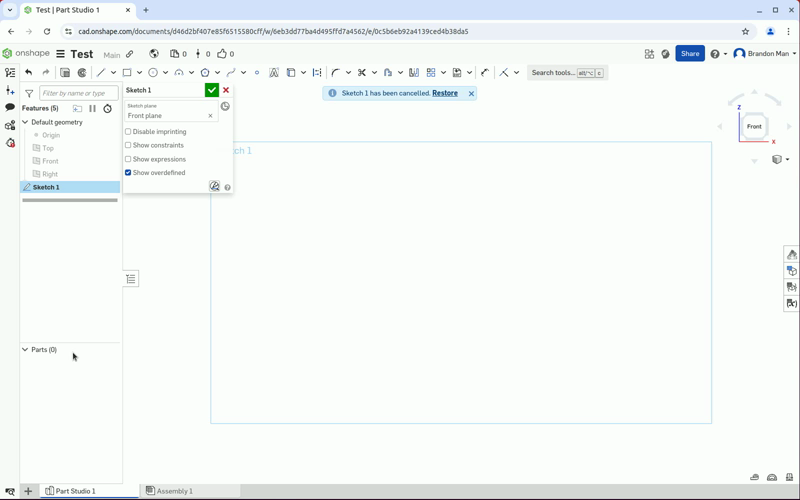
key(y)
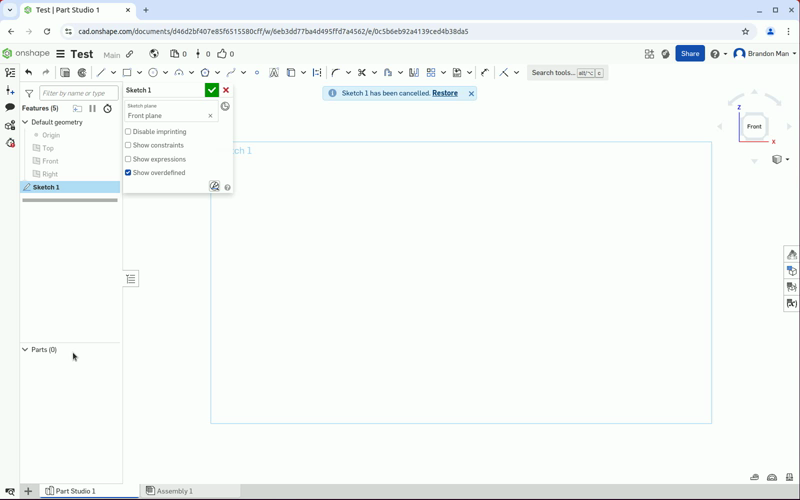
key(l)
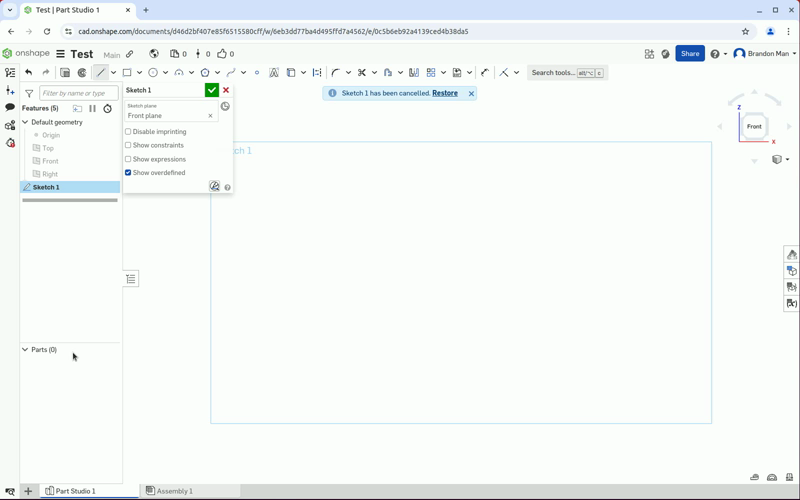
key_down(shift)
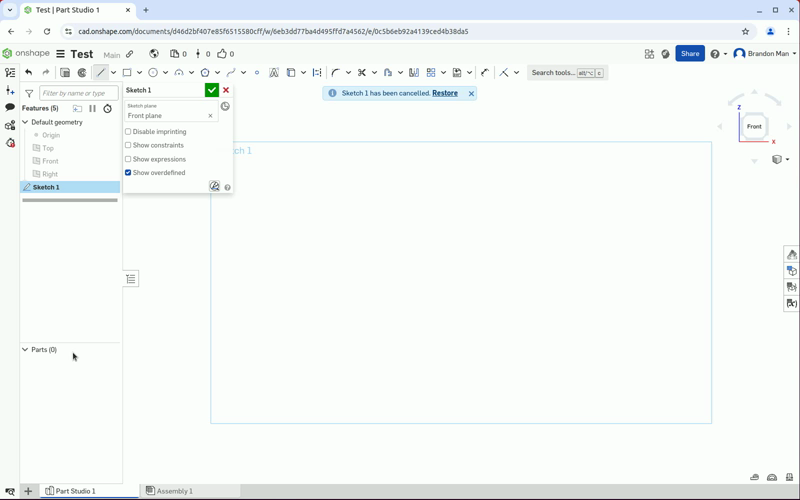
mouse_move(468, 326)
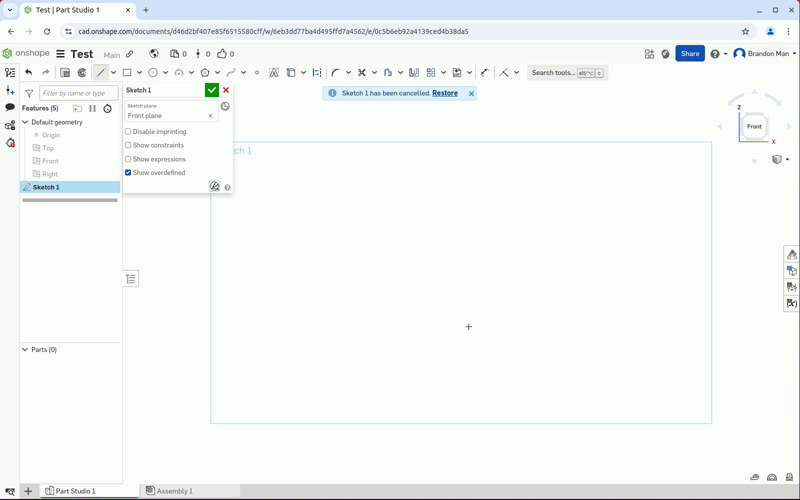
click(468, 326)
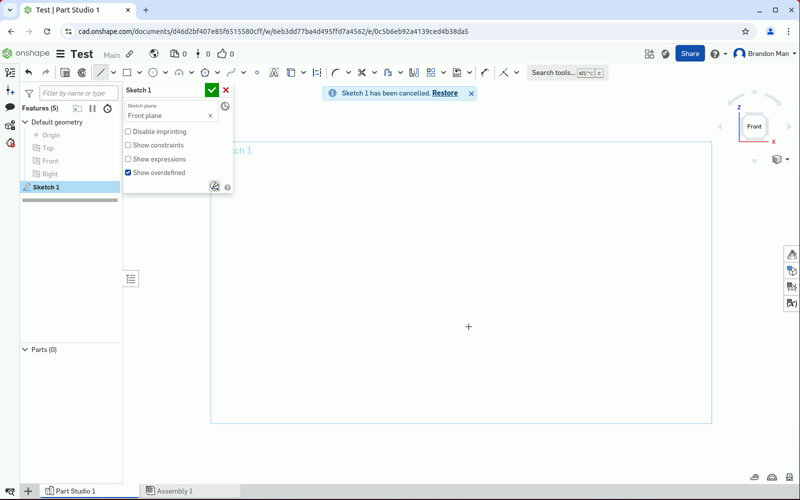
key_up(shift)
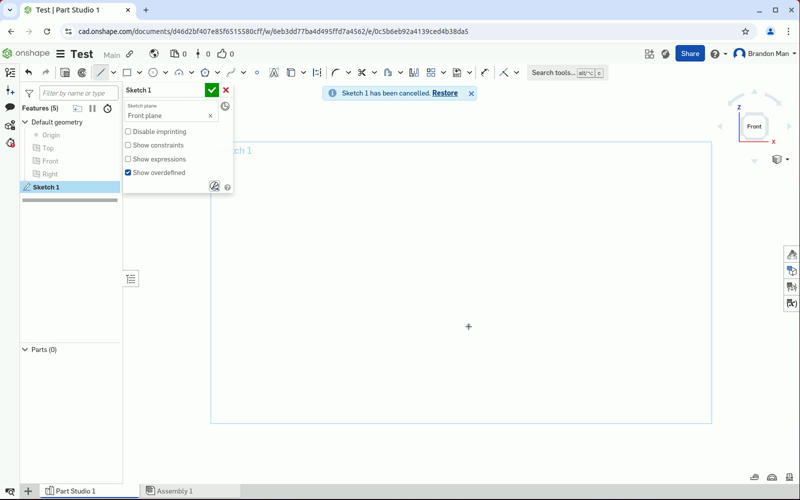
key_down(shift)
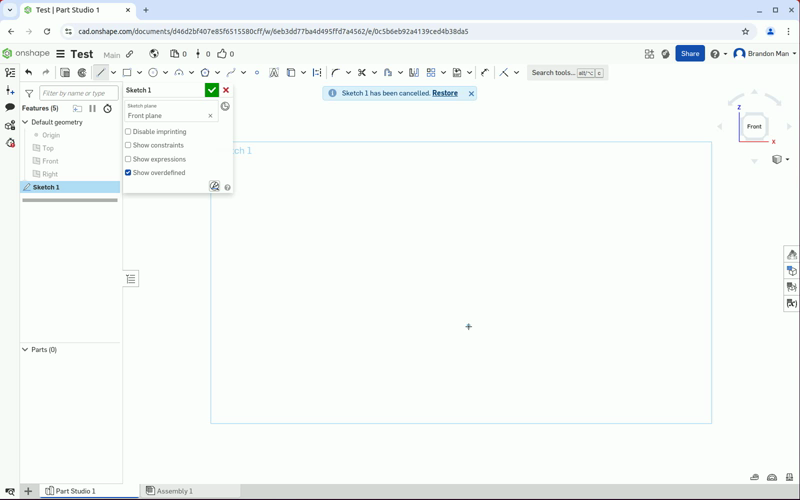
mouse_move(549, 311)
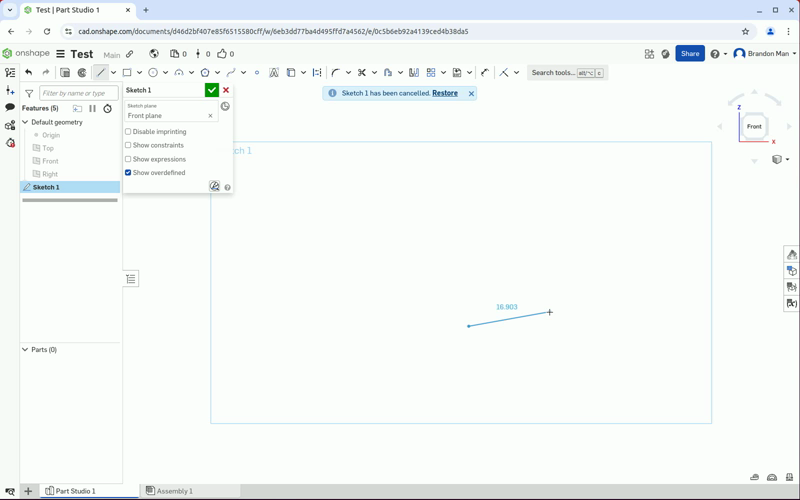
click(549, 311)
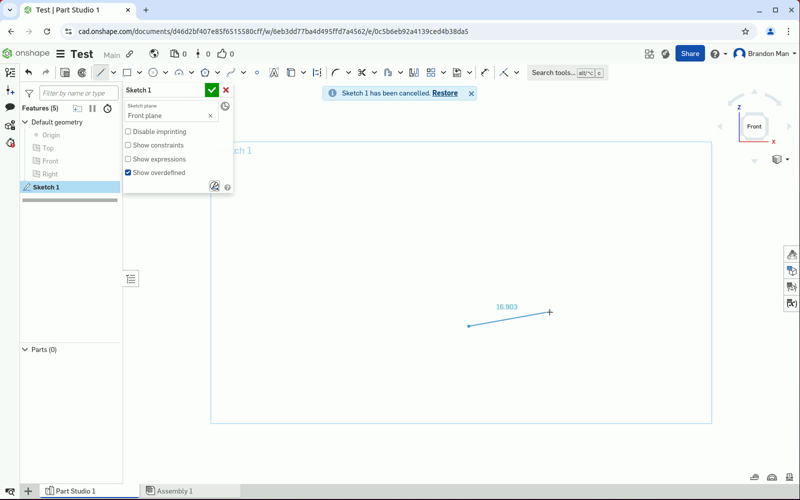
key_up(shift)
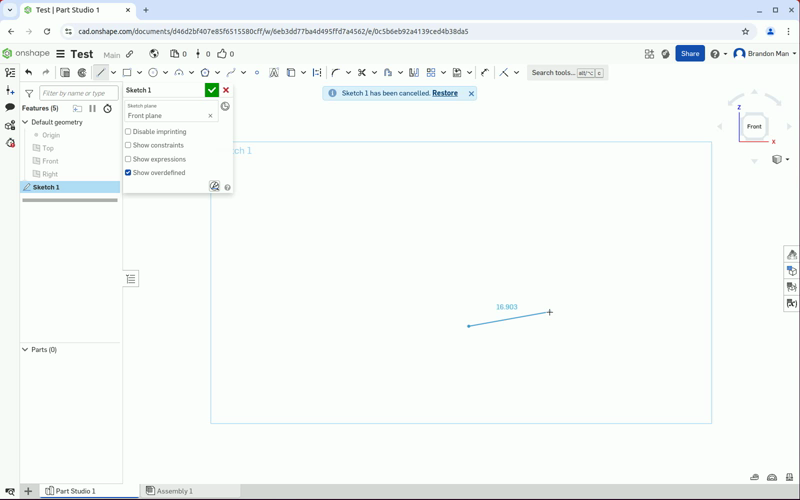
key(esc)
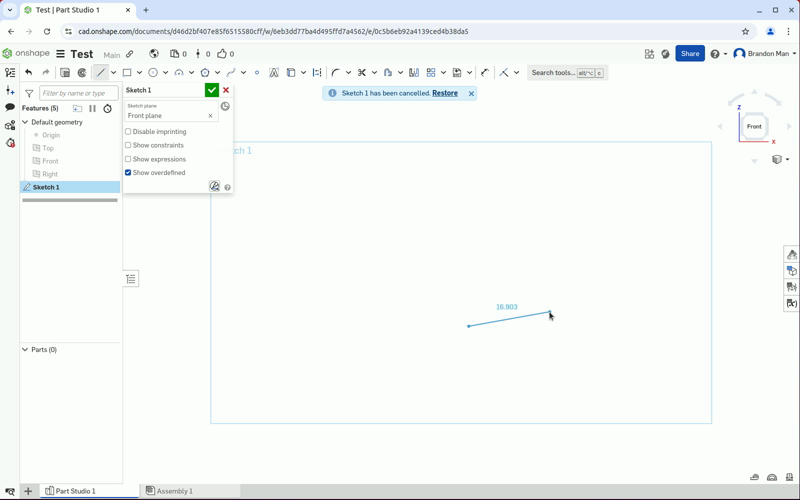
key(a)
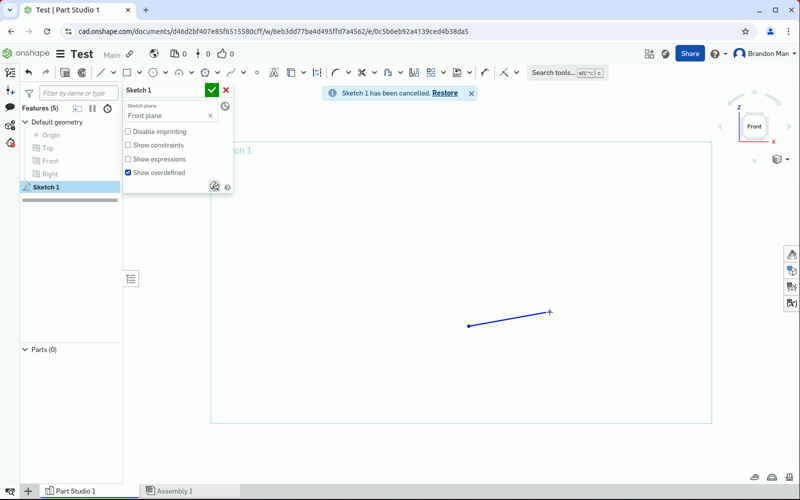
mouse_move(549, 311)
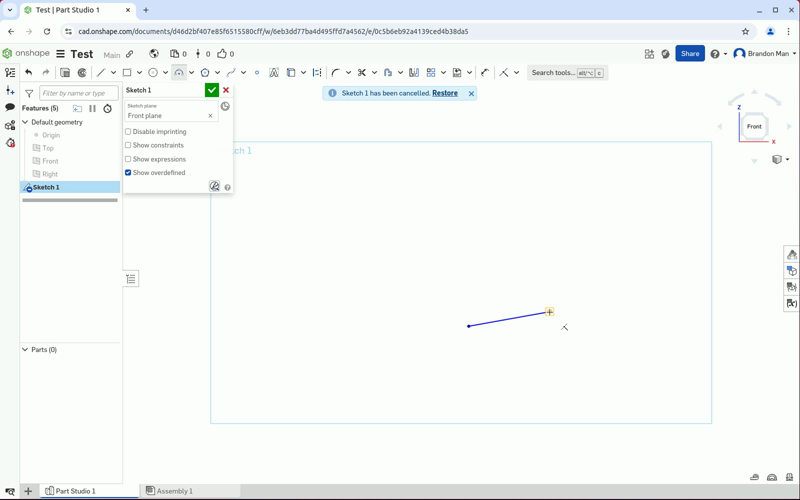
click(549, 311)
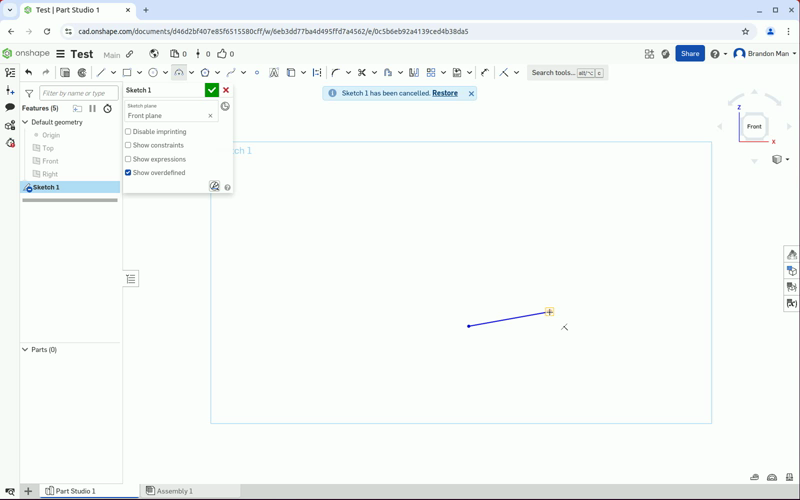
key_down(shift)
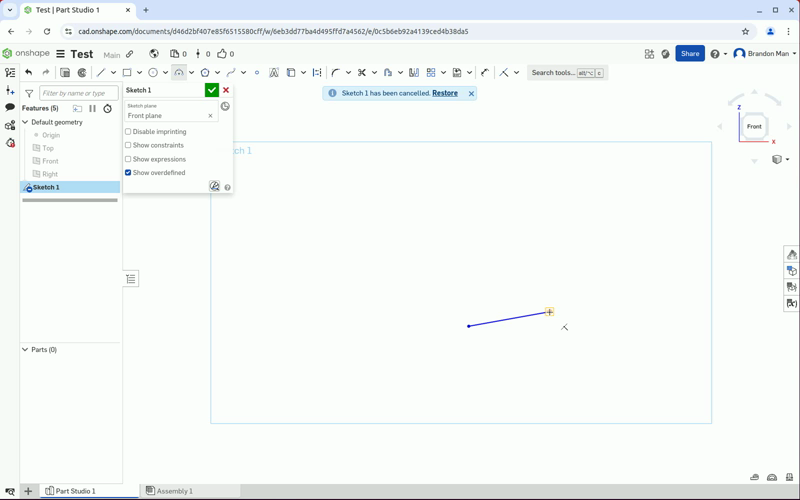
mouse_move(549, 253)
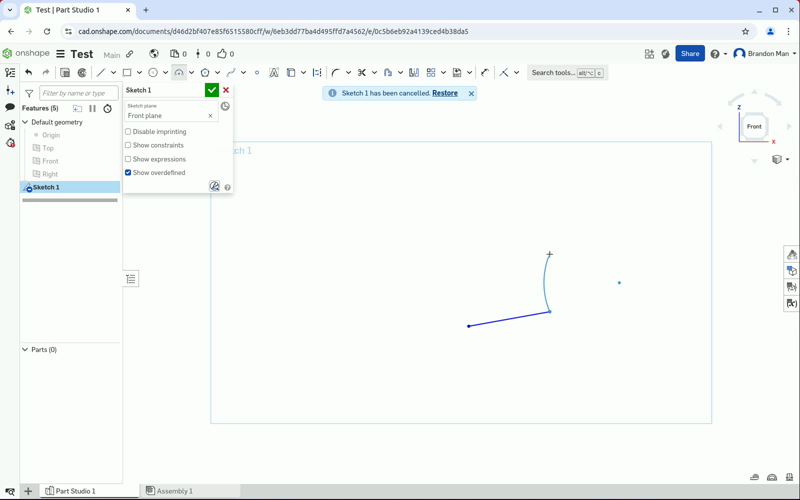
click(549, 253)
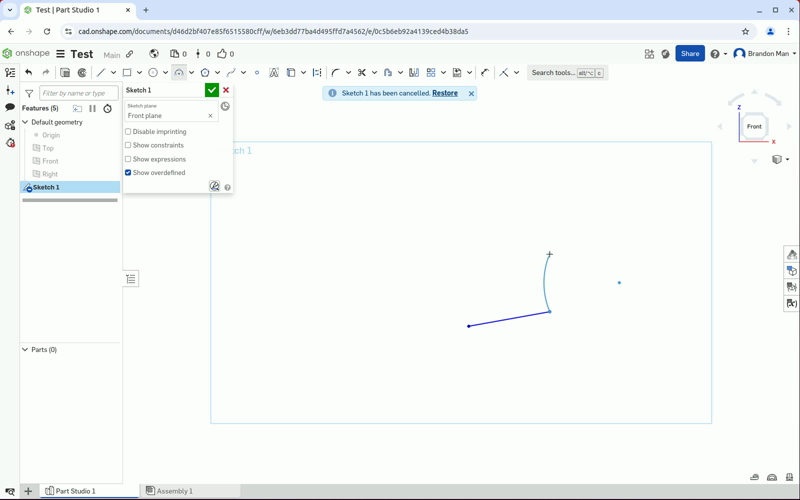
mouse_move(515, 282)
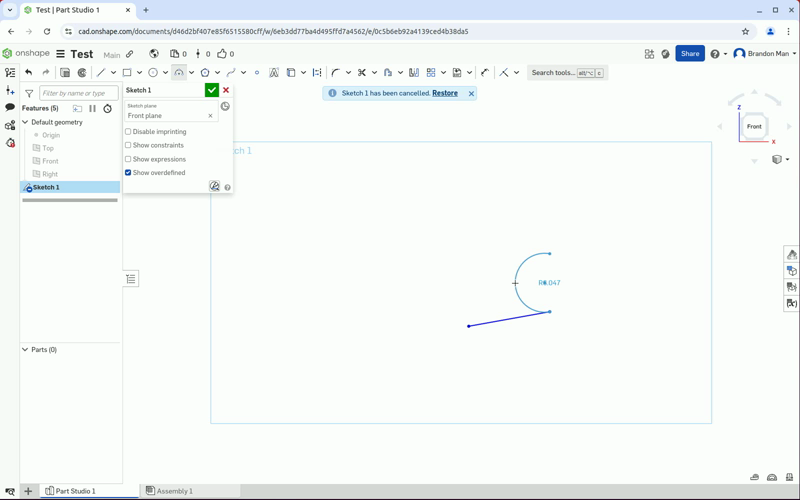
click(515, 282)
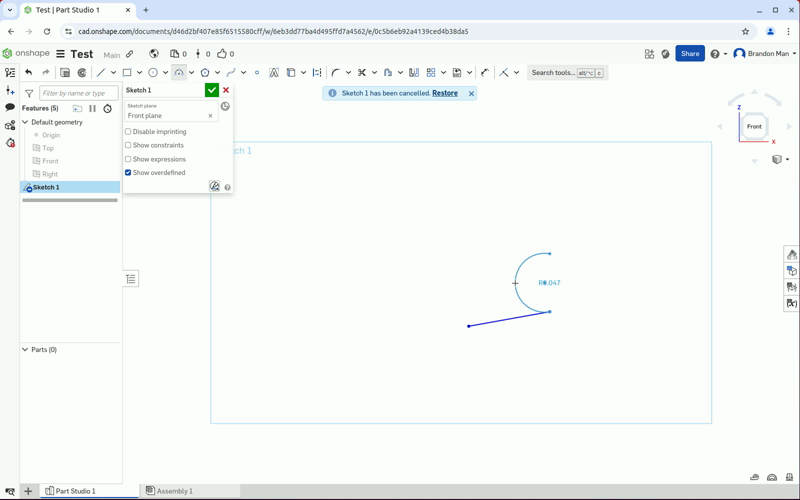
key_up(shift)
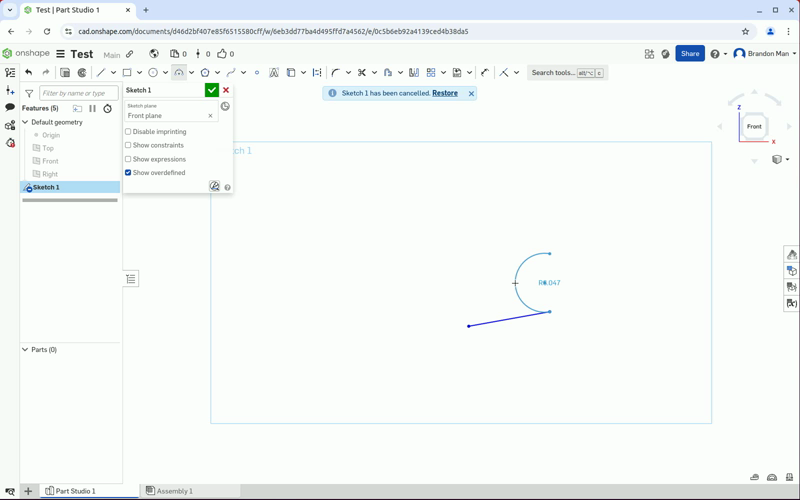
key(esc)
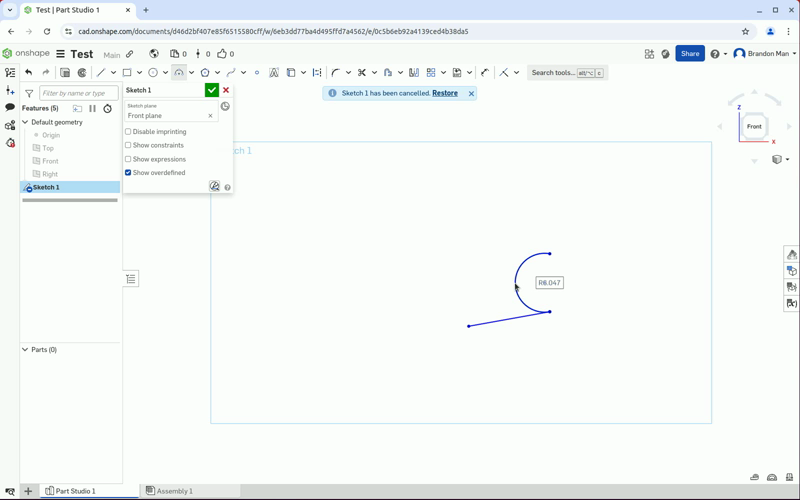
key(l)
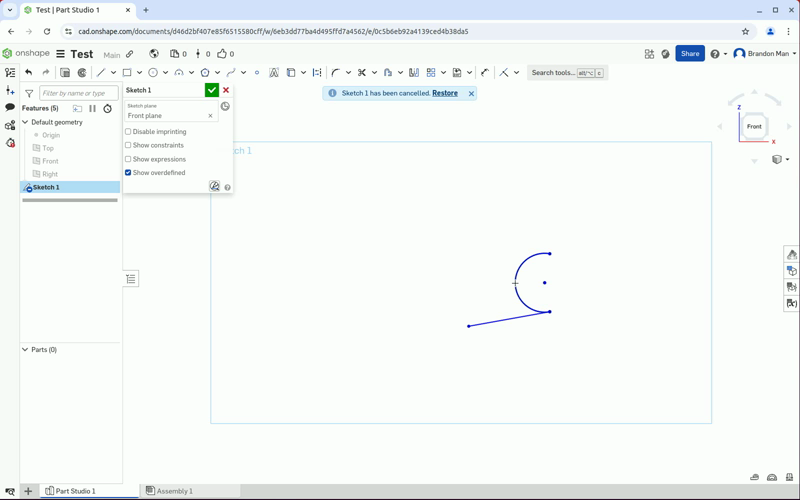
mouse_move(549, 253)
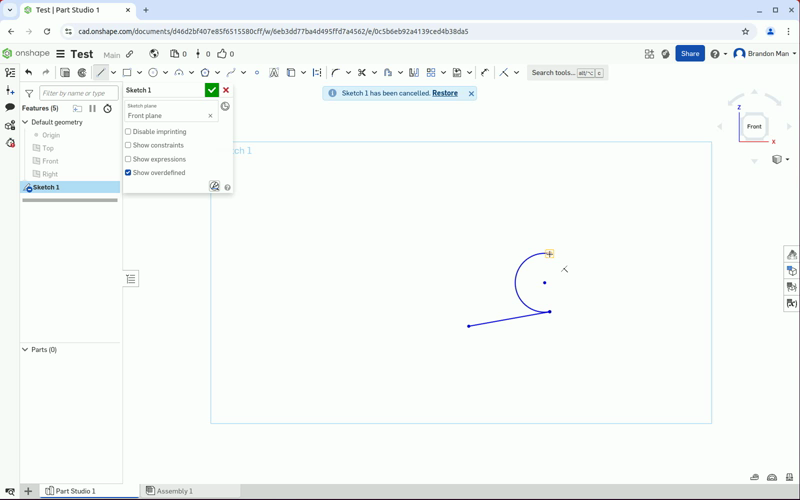
click(549, 253)
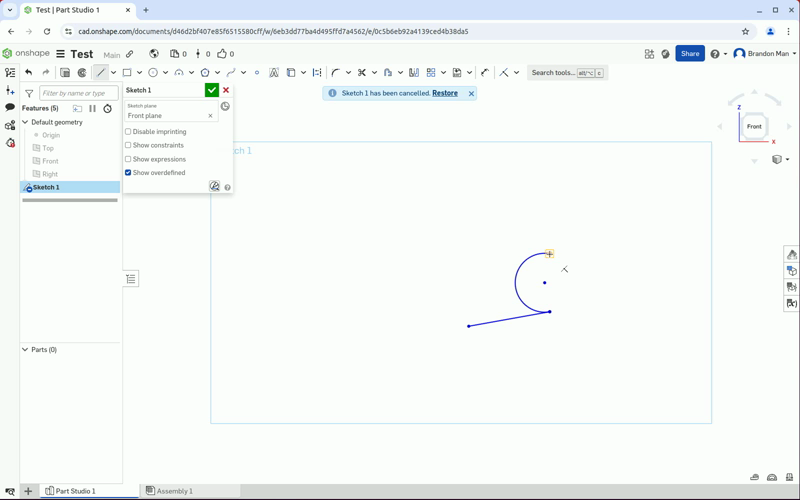
key_down(shift)
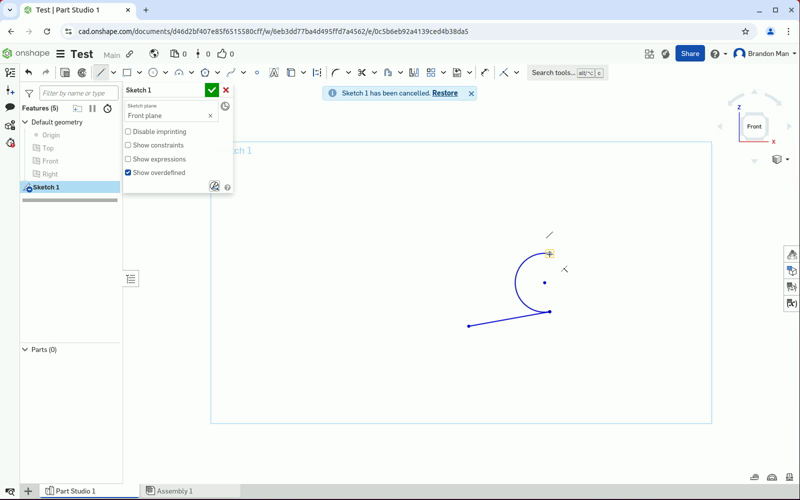
mouse_move(468, 239)
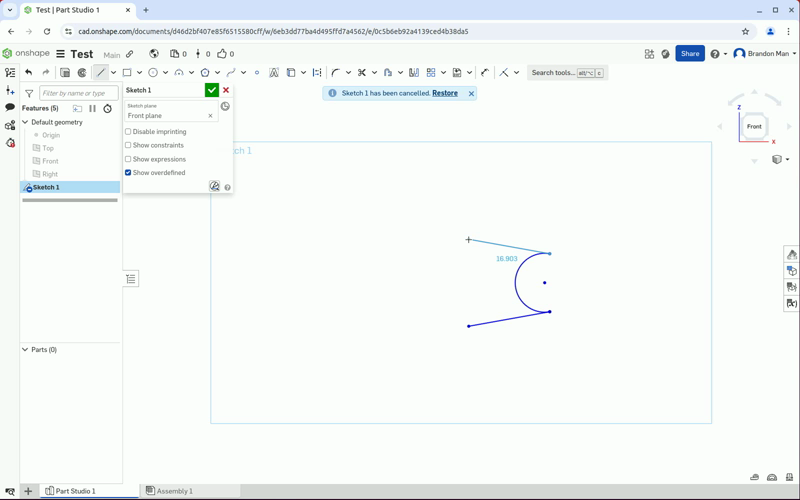
click(468, 239)
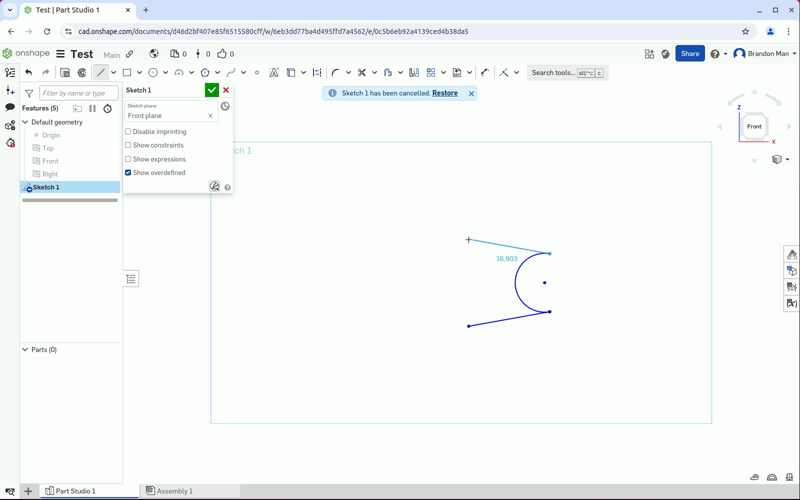
key_up(shift)
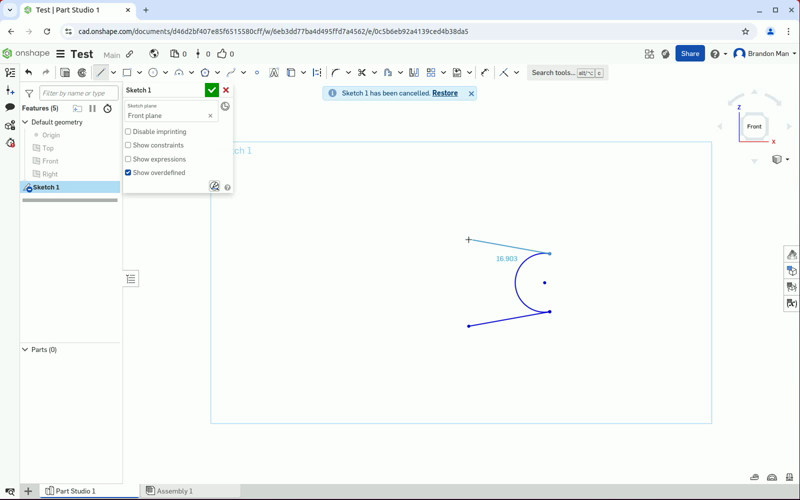
key(esc)
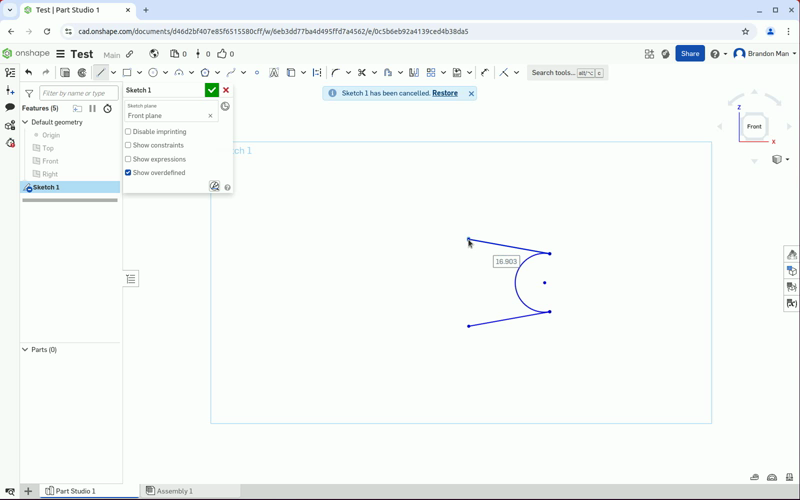
key(a)
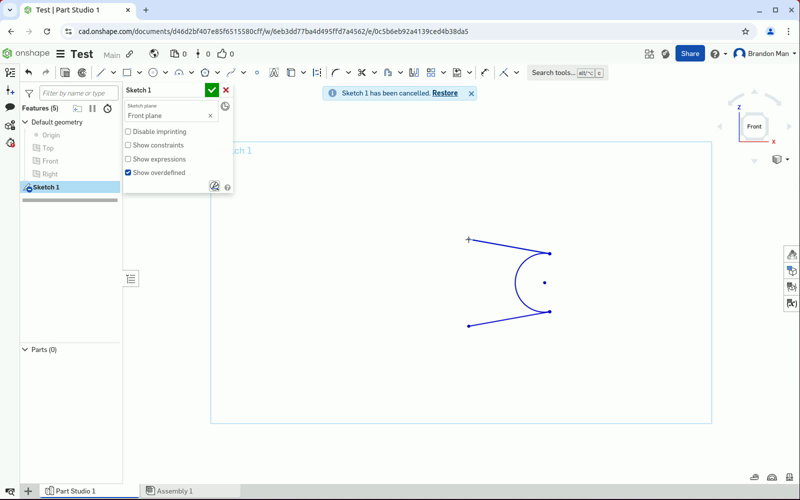
mouse_move(468, 239)
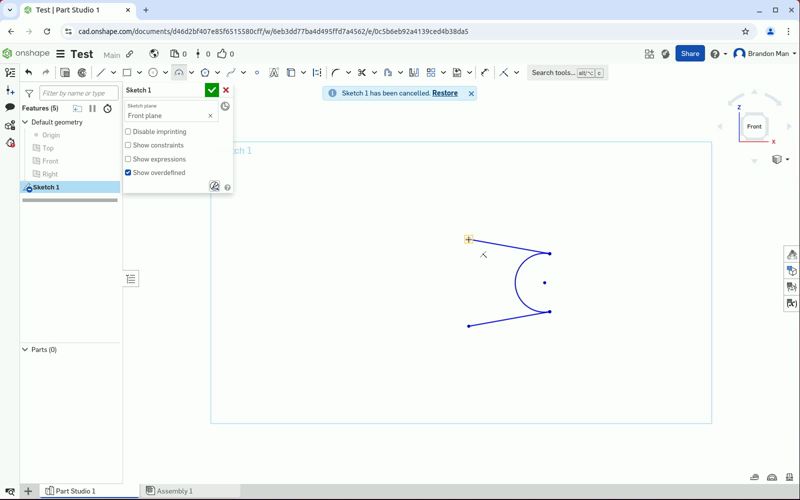
click(468, 239)
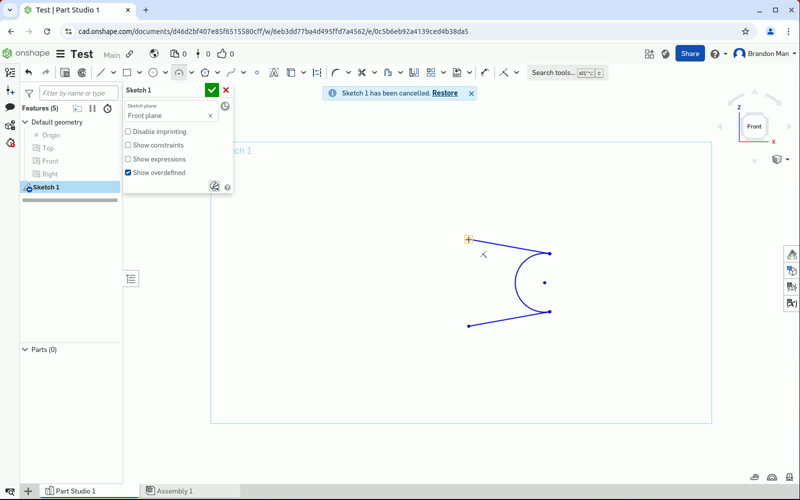
mouse_move(468, 326)
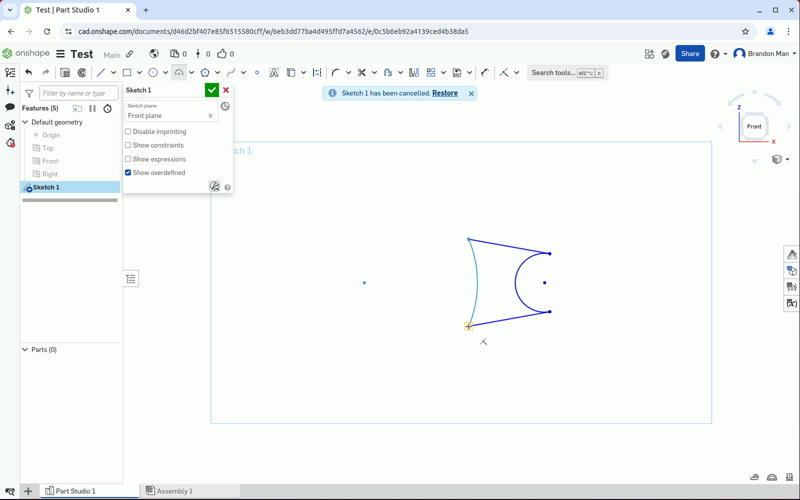
click(468, 326)
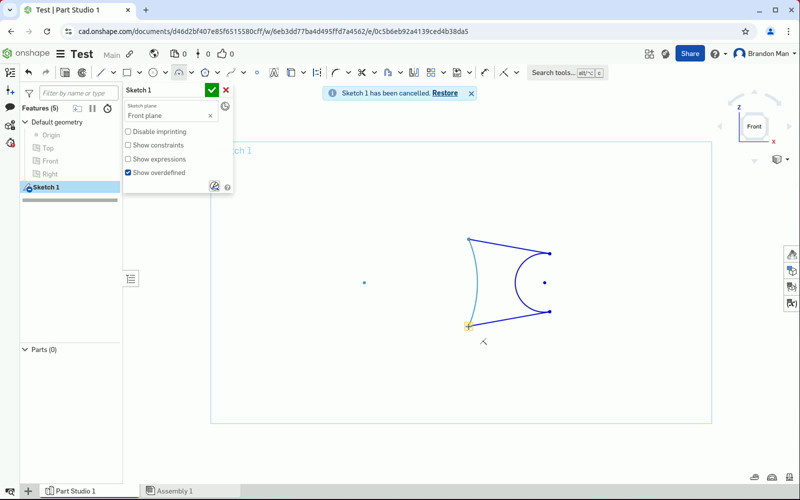
key_down(shift)
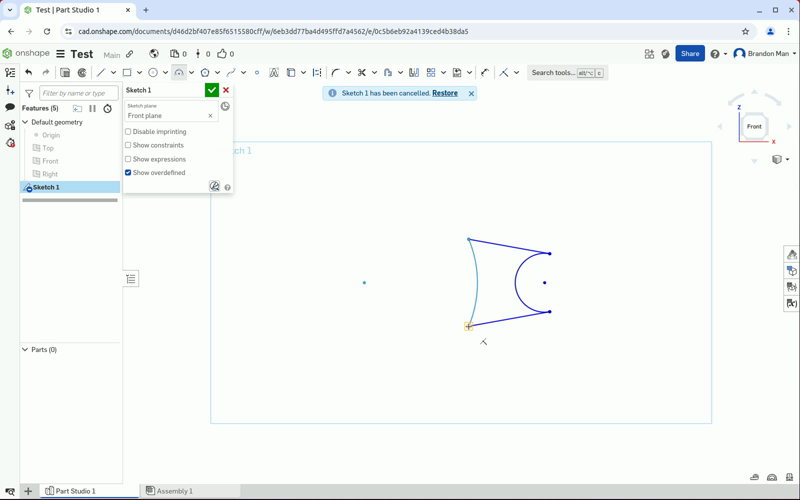
mouse_move(505, 282)
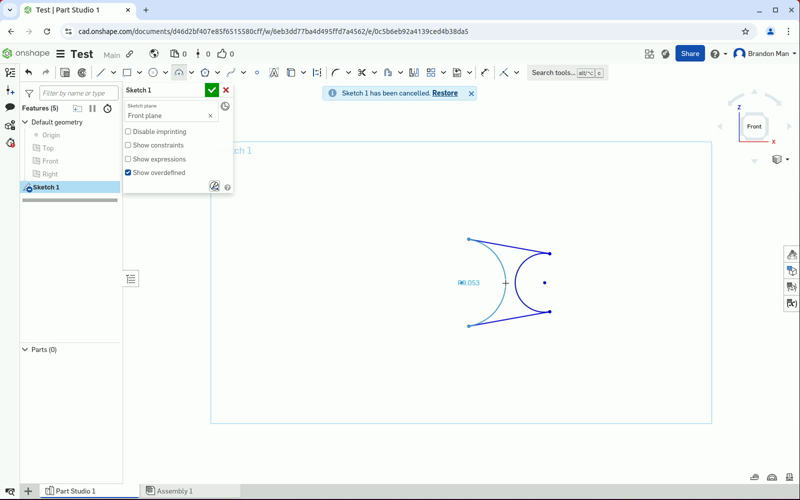
click(505, 282)
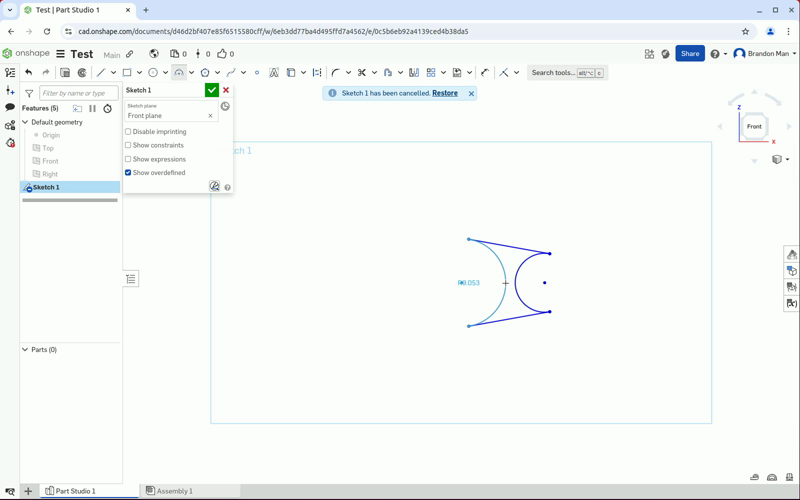
key_up(shift)
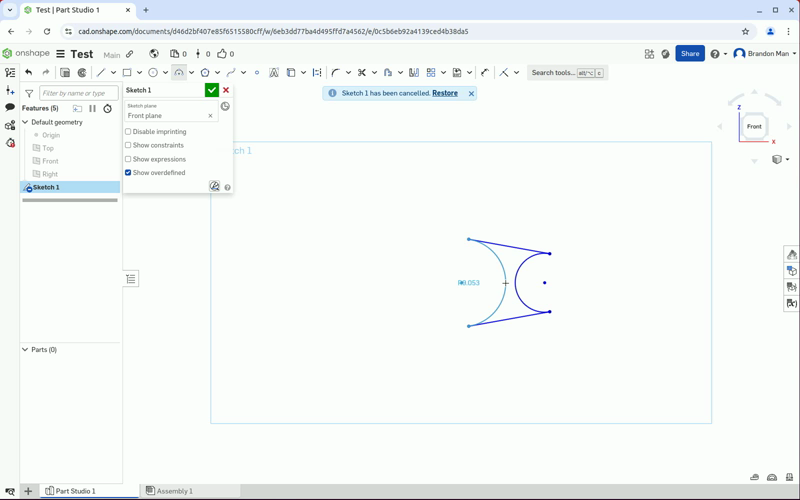
key(esc)
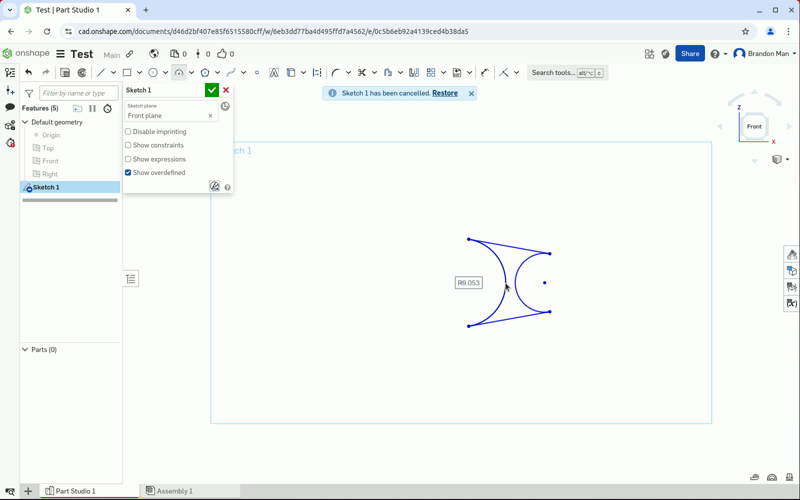
mouse_move(496, 318)
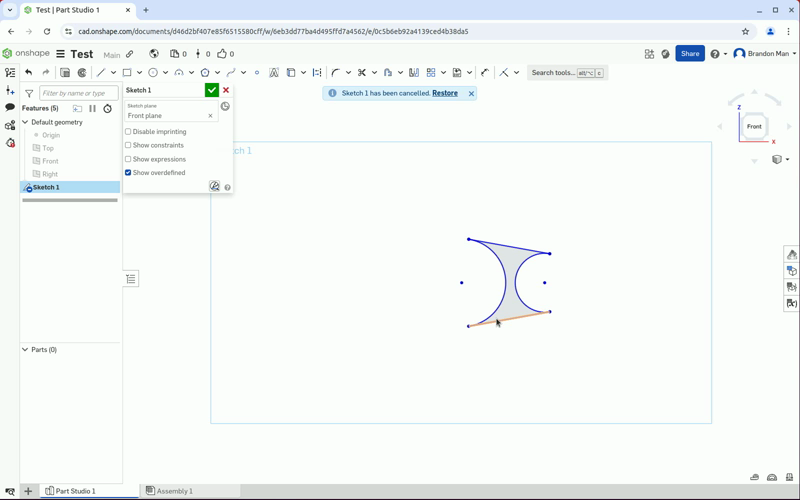
click(496, 318)
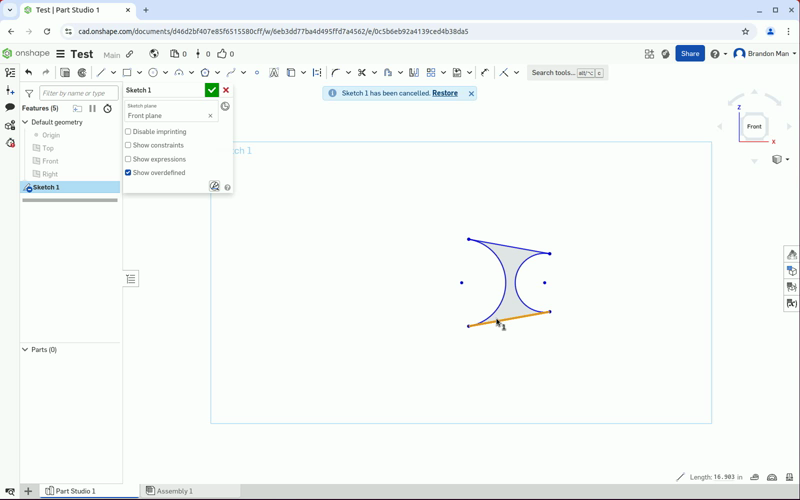
mouse_move(73, 352)
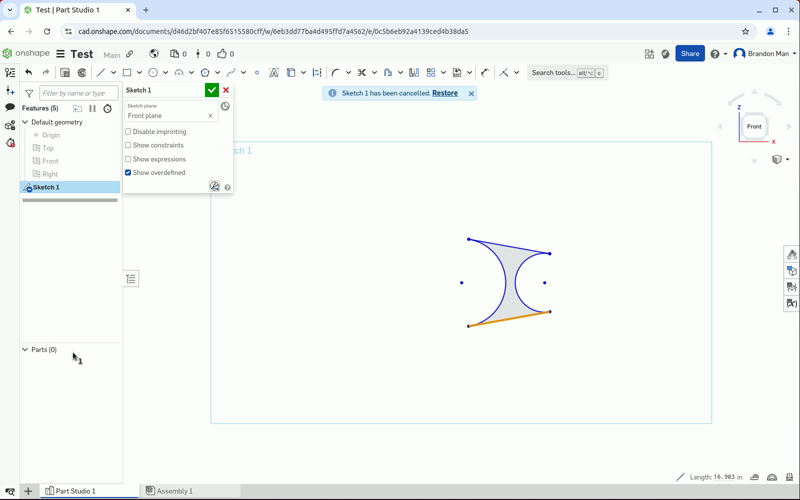
key(shift+y)
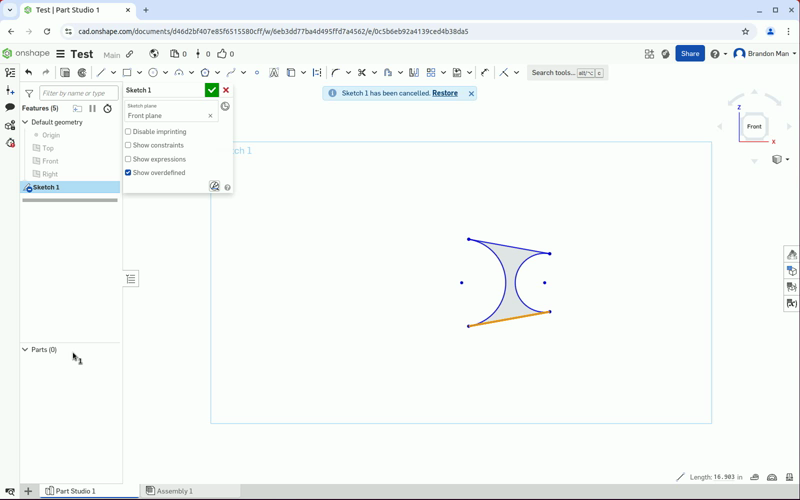
key(shift+e)
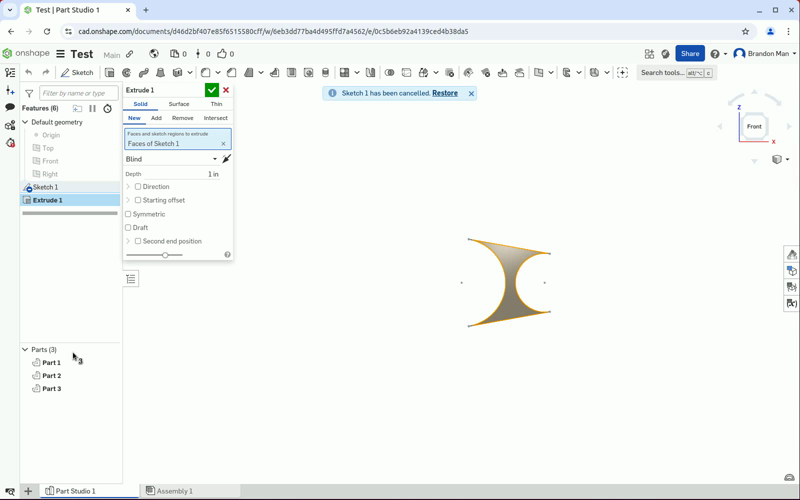
mouse_move(143, 106)
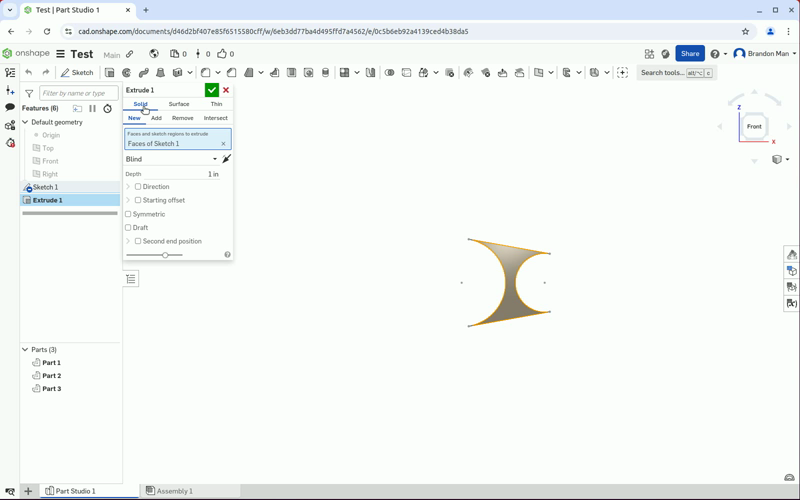
click(143, 106)
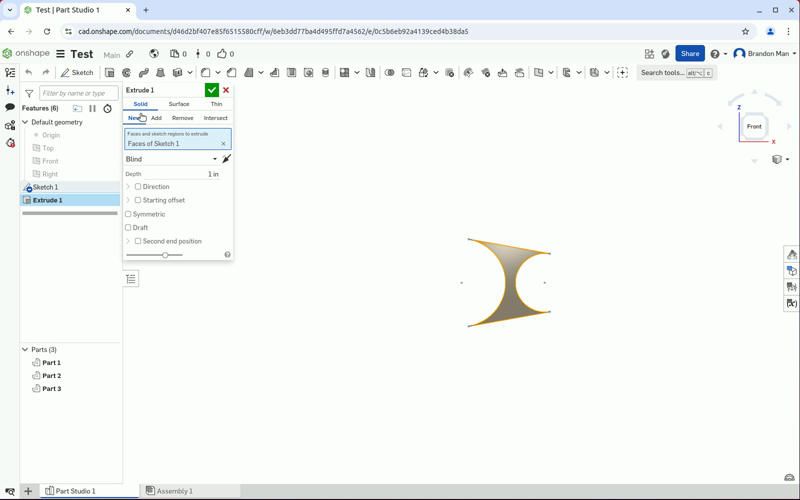
mouse_move(137, 120)
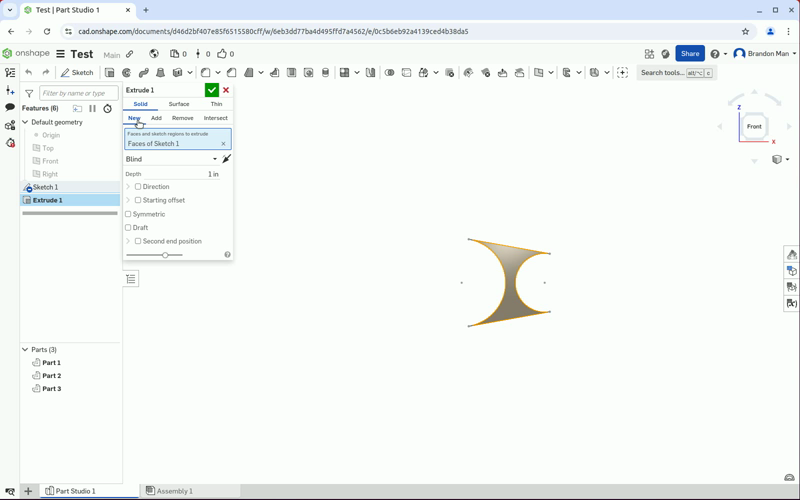
click(137, 120)
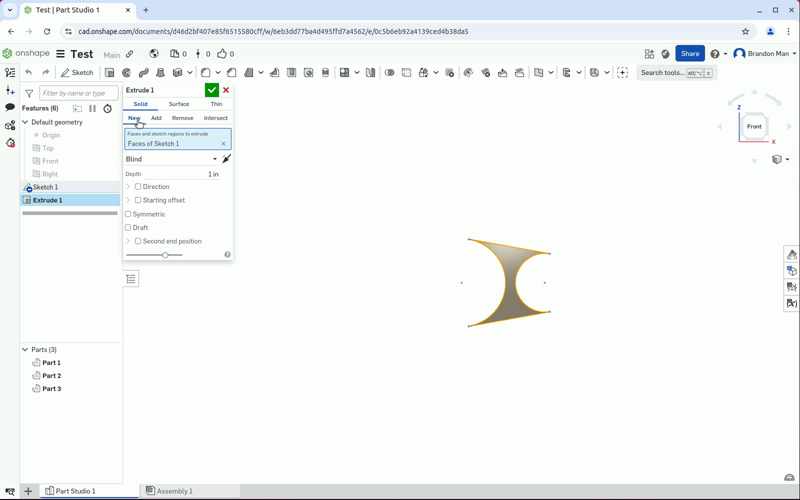
key(tab, 4)
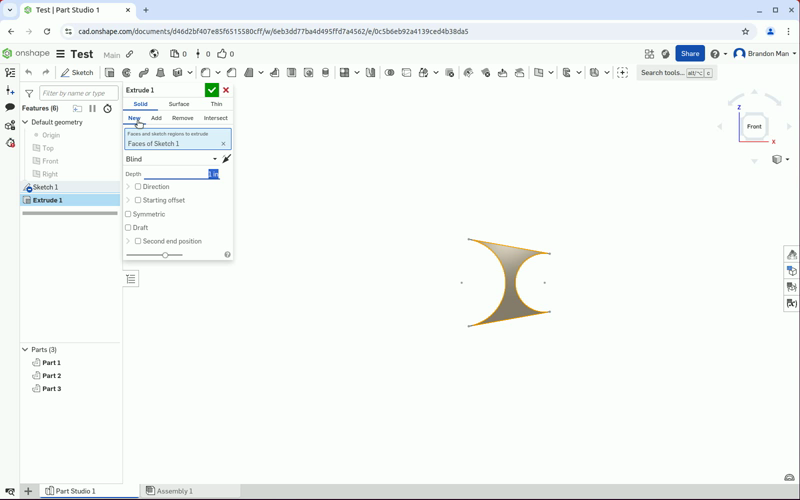
text(7.943)
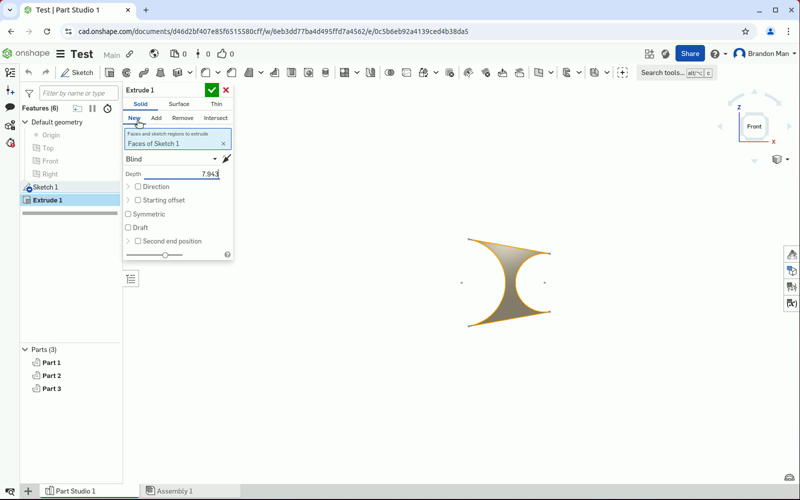
key(enter)
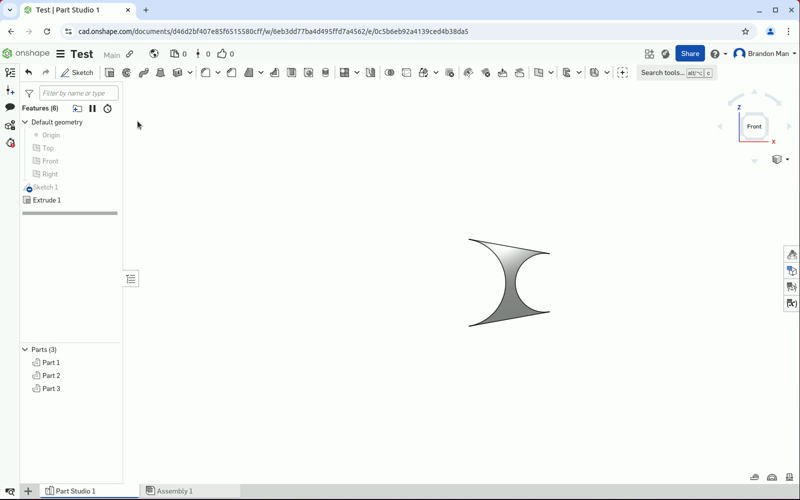
key(shift+h)
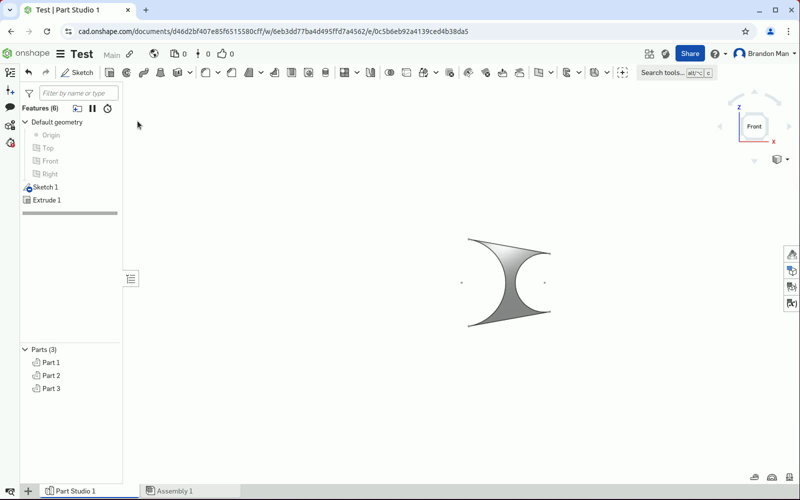
key(shift+h)
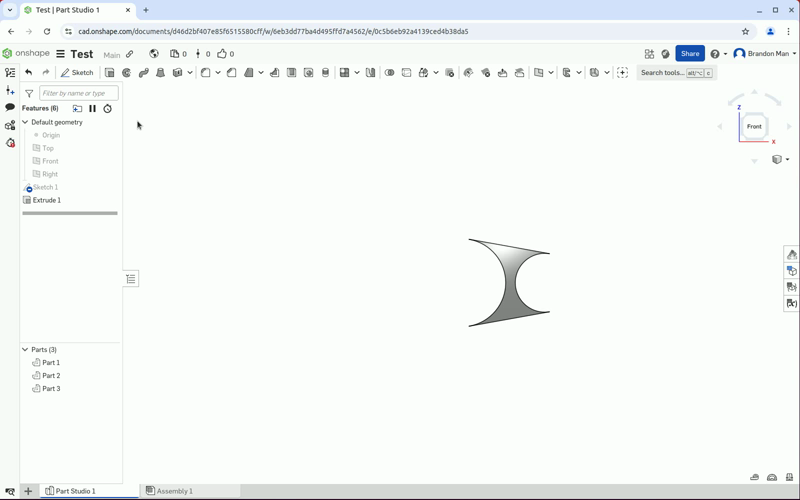
mouse_move(73, 189)
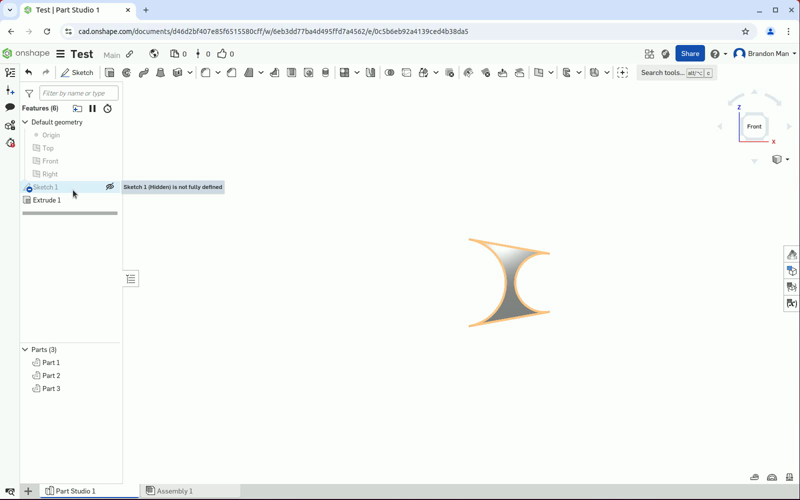
click(73, 189)
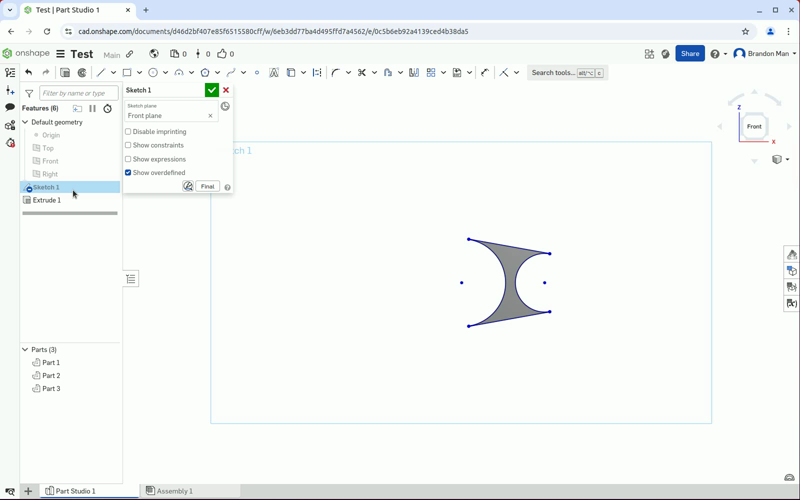
mouse_move(229, 92)
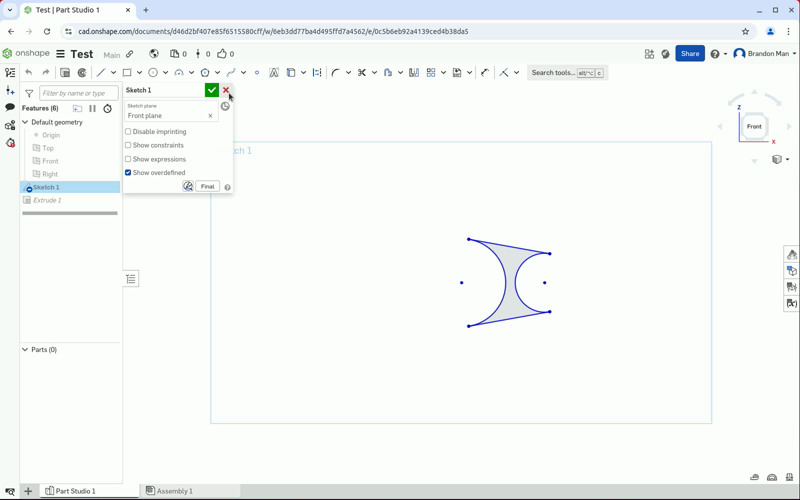
click(229, 92)
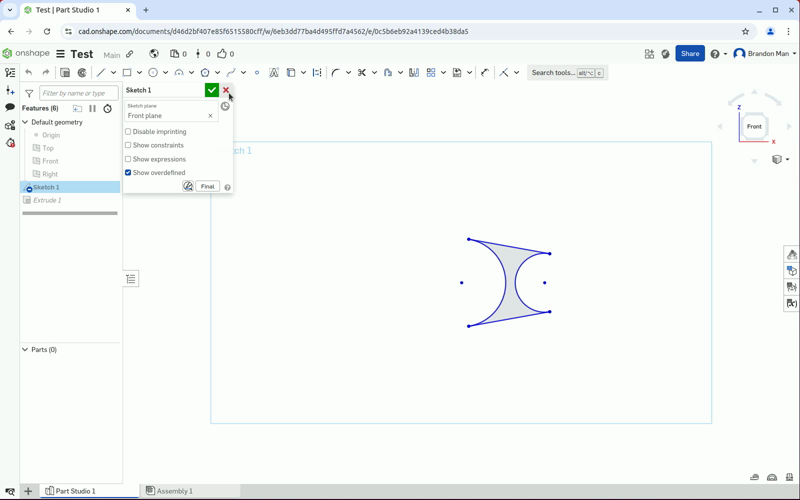
key(shift+s)
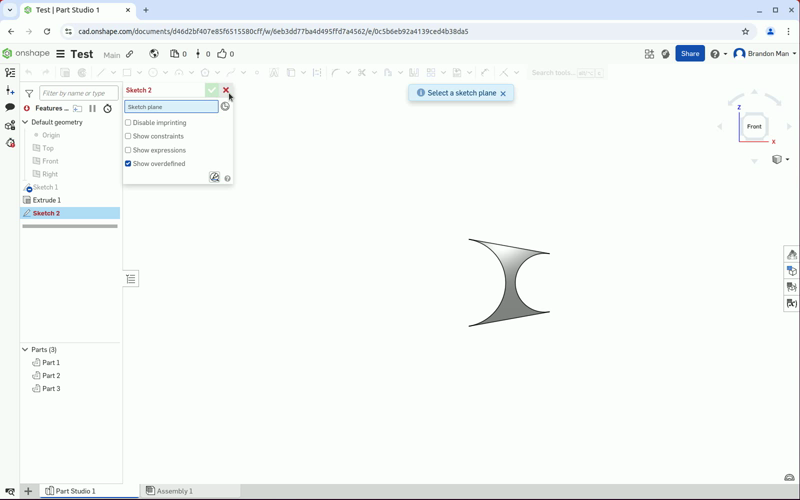
mouse_move(73, 163)
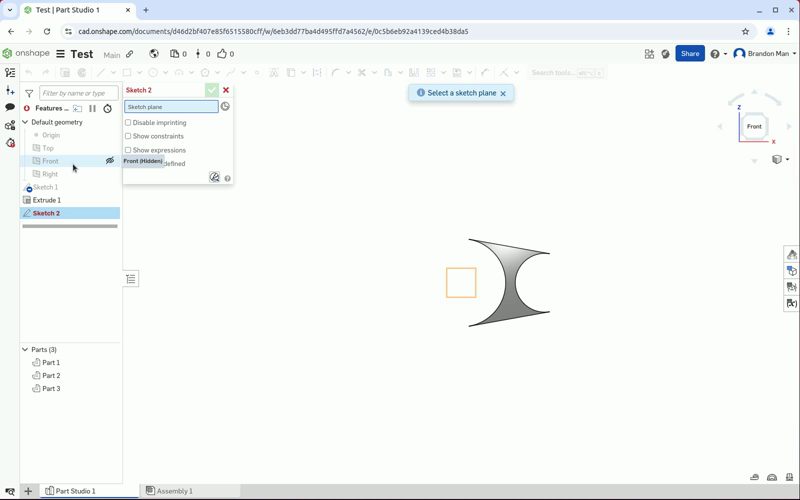
click(73, 163)
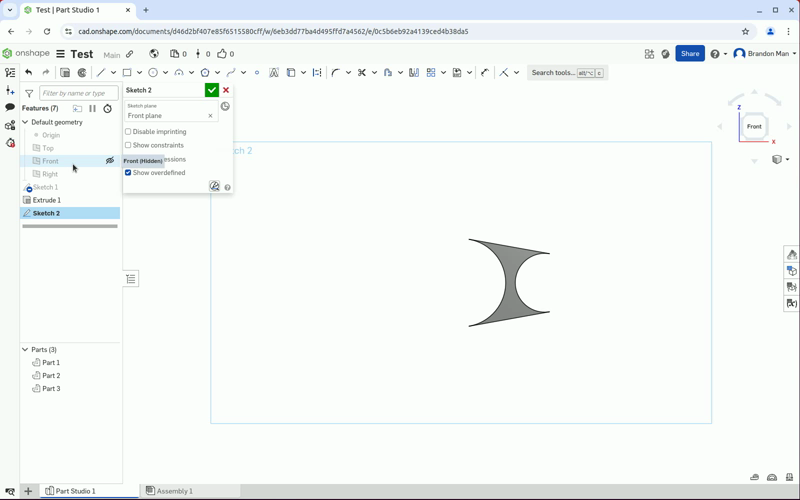
mouse_move(73, 352)
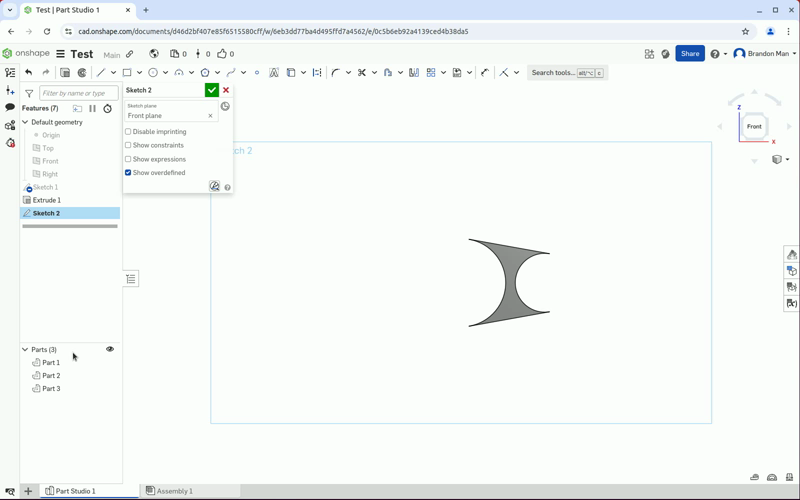
key(y)
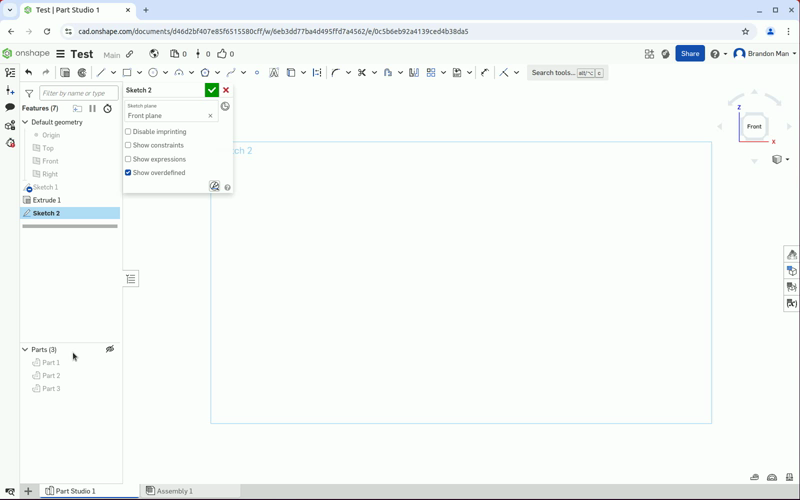
key(c)
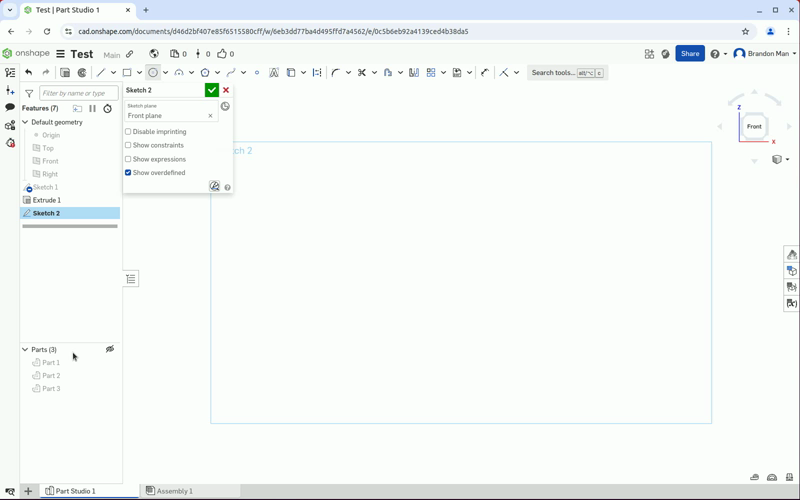
key_down(shift)
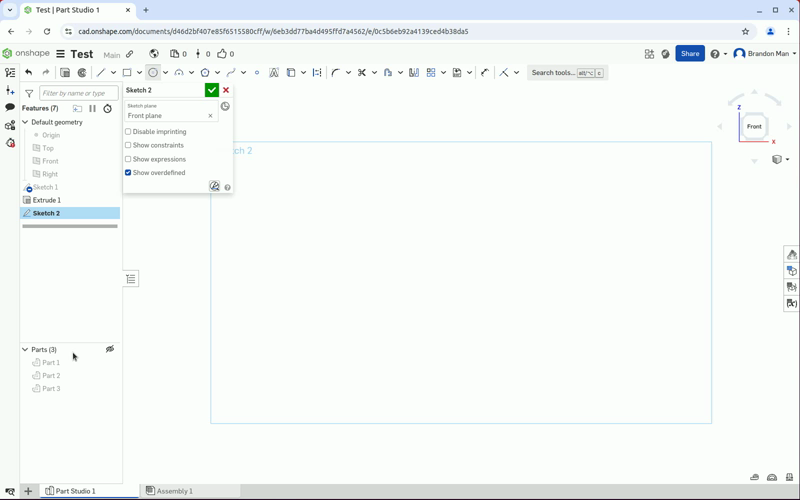
mouse_move(544, 282)
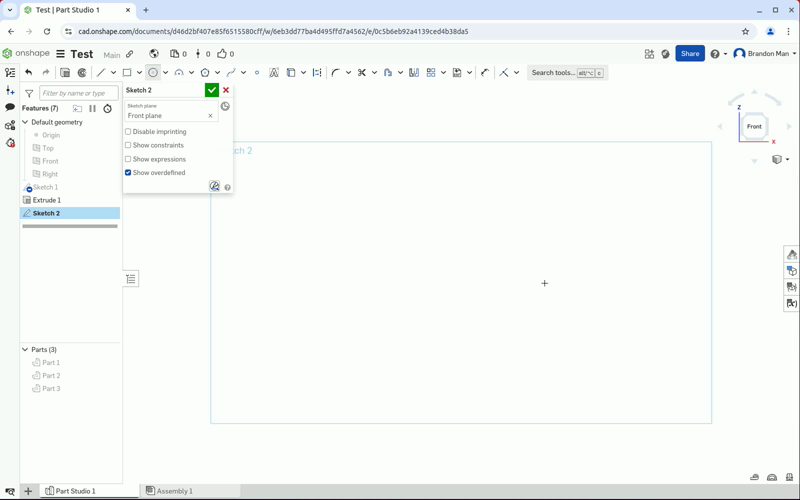
click(544, 282)
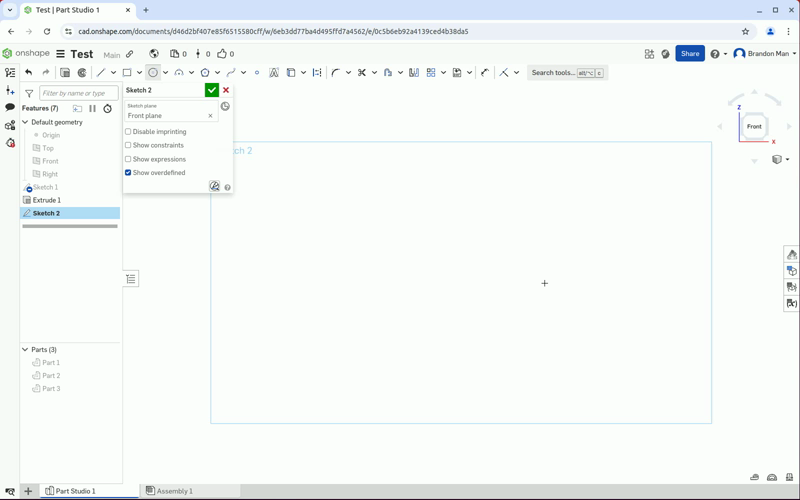
key_up(shift)
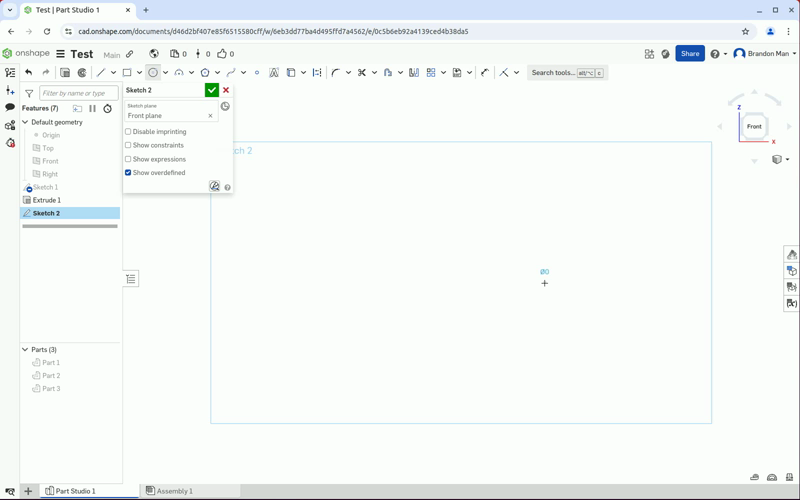
mouse_move(573, 282)
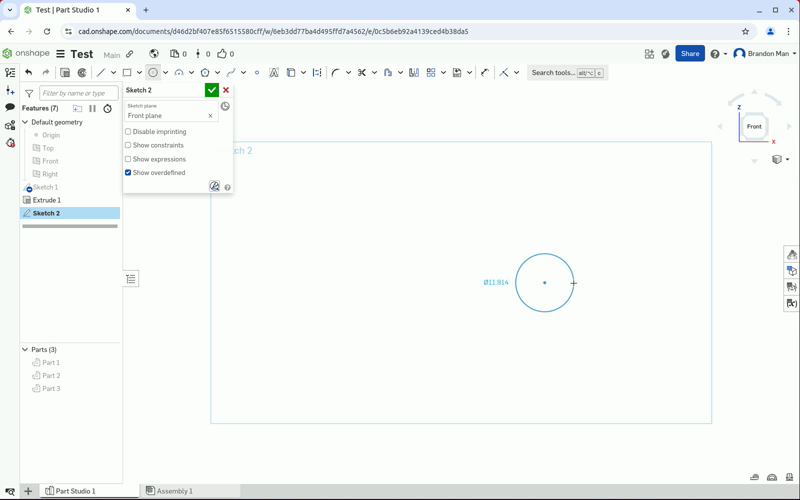
click(573, 282)
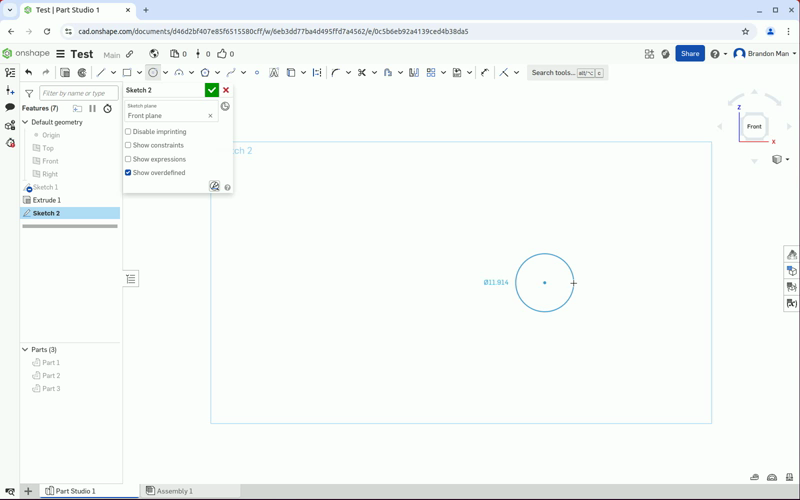
key(esc)
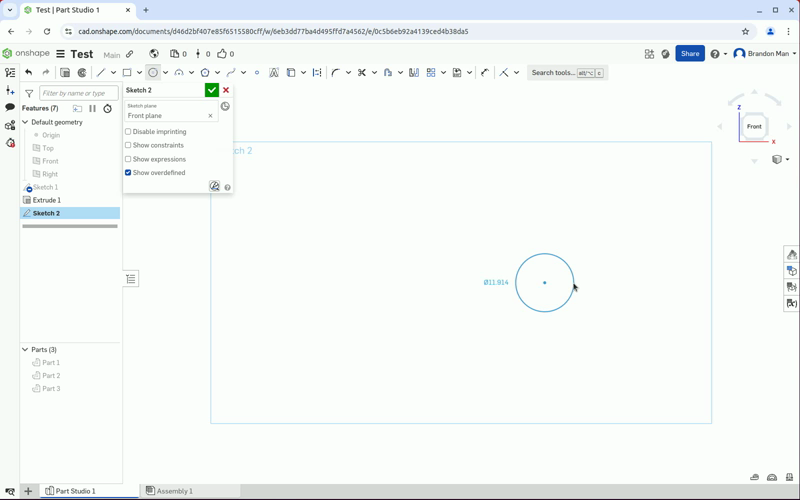
key(c)
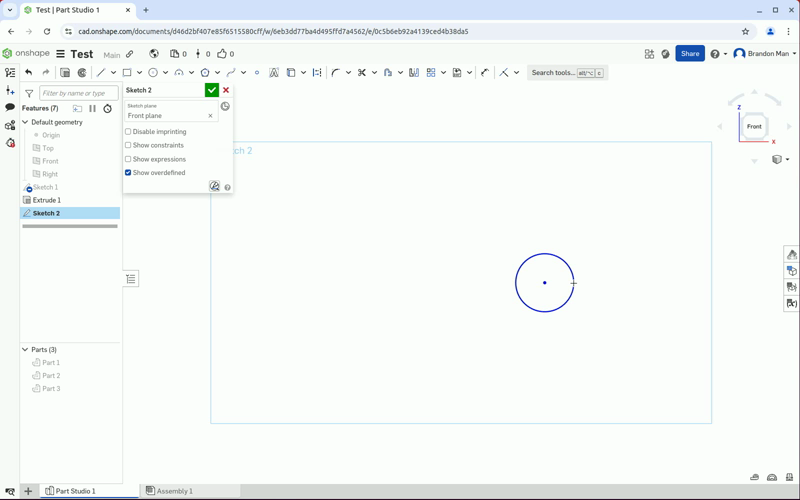
key_down(shift)
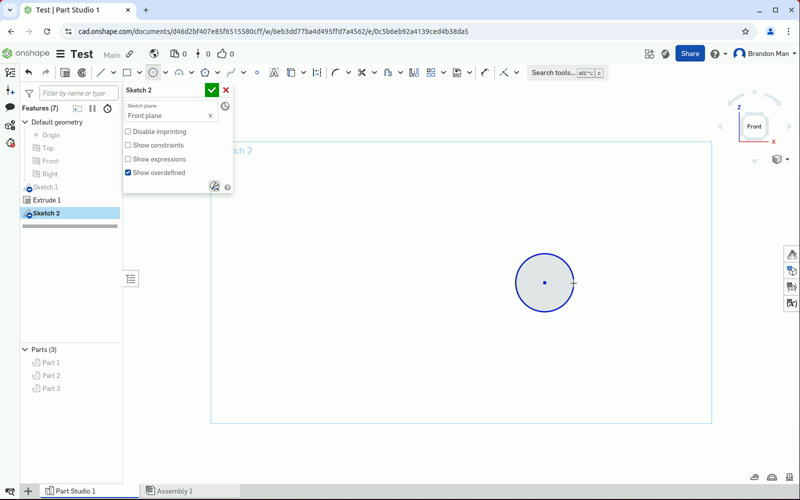
mouse_move(544, 282)
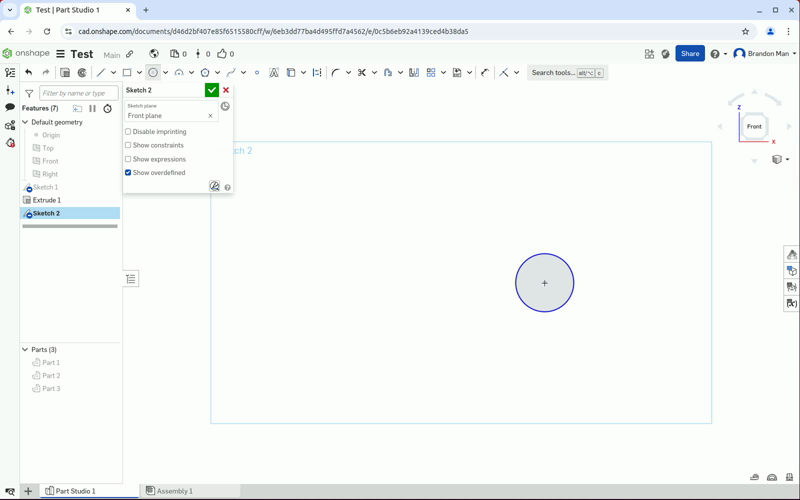
click(544, 282)
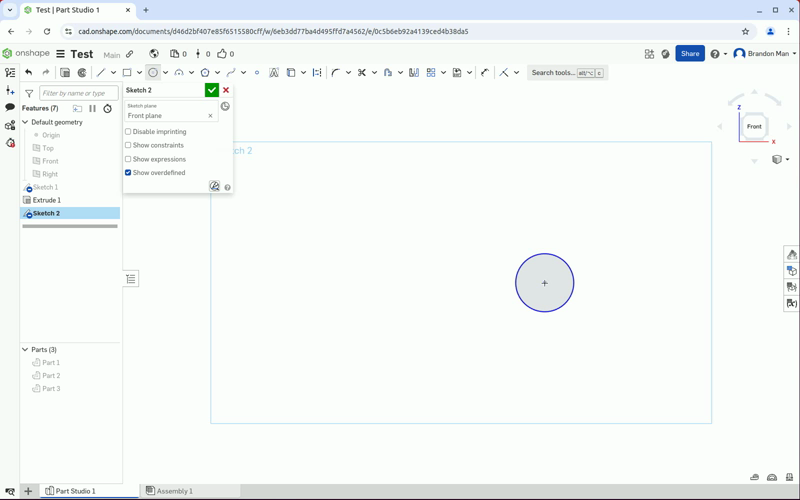
key_up(shift)
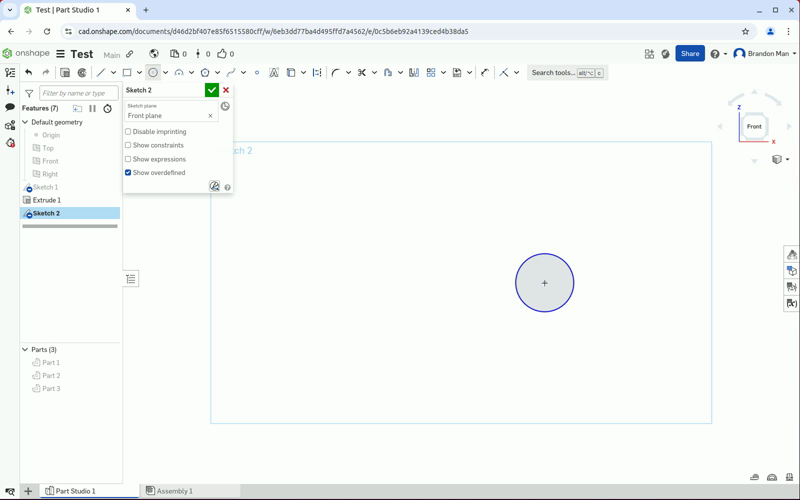
mouse_move(567, 282)
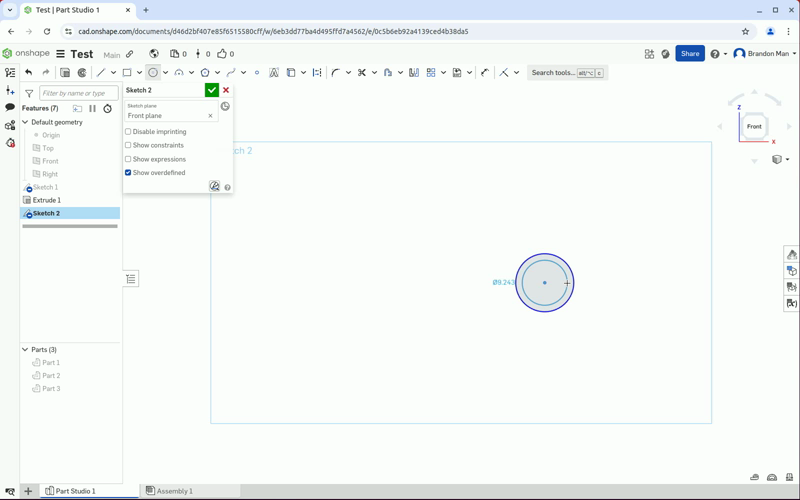
click(567, 282)
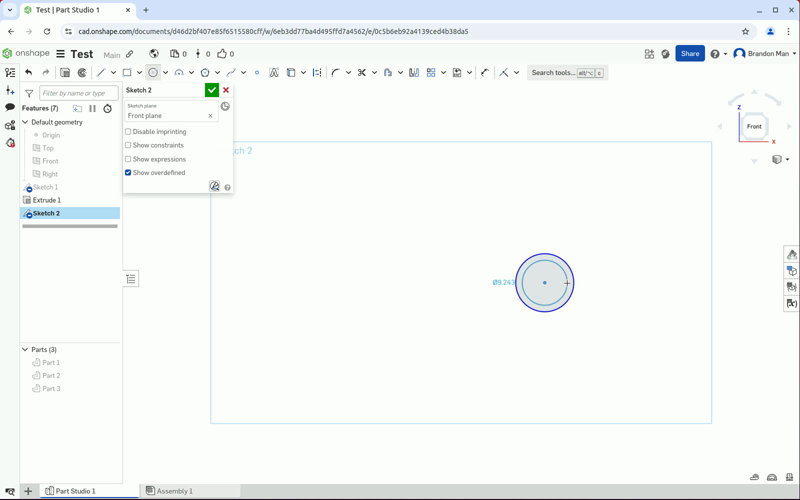
key(esc)
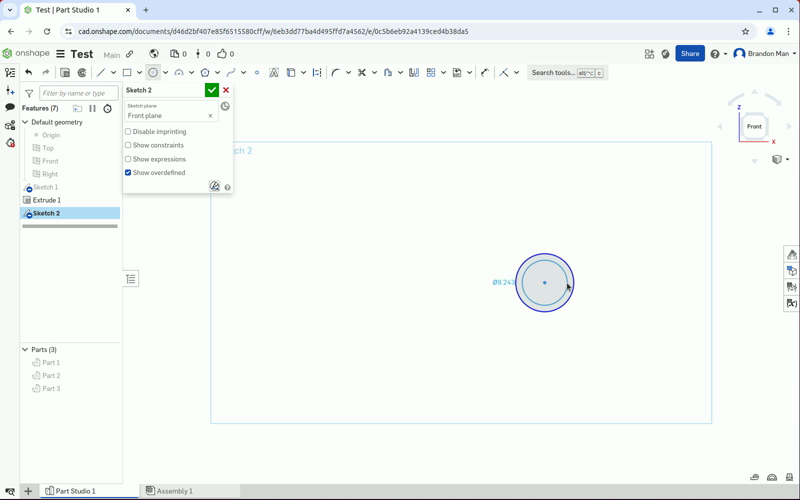
mouse_move(519, 285)
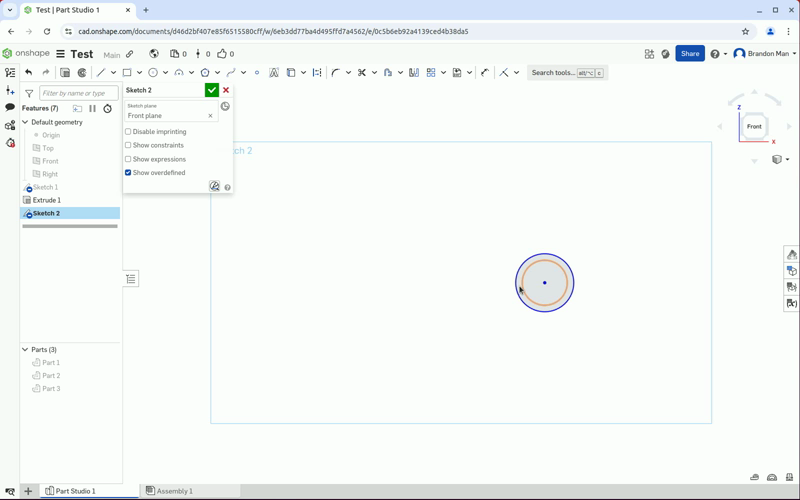
scroll(6)
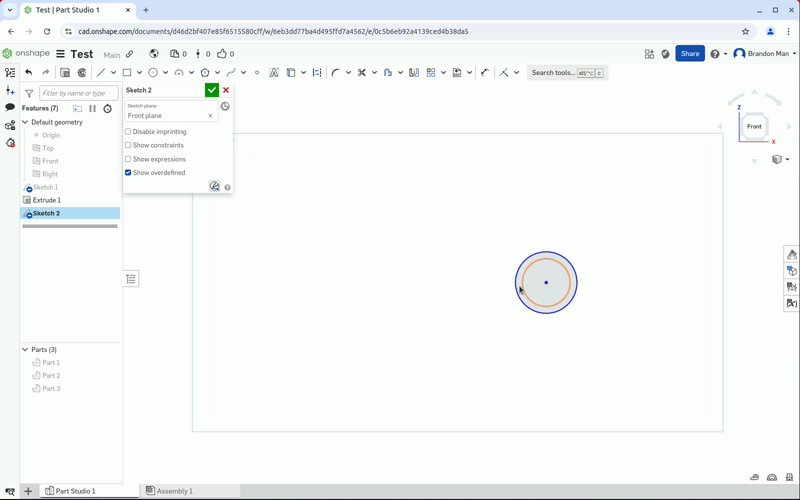
scroll(6)
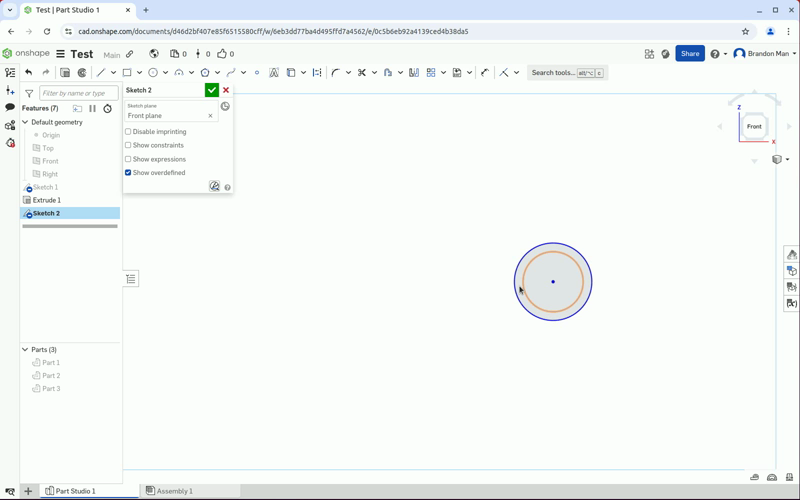
scroll(6)
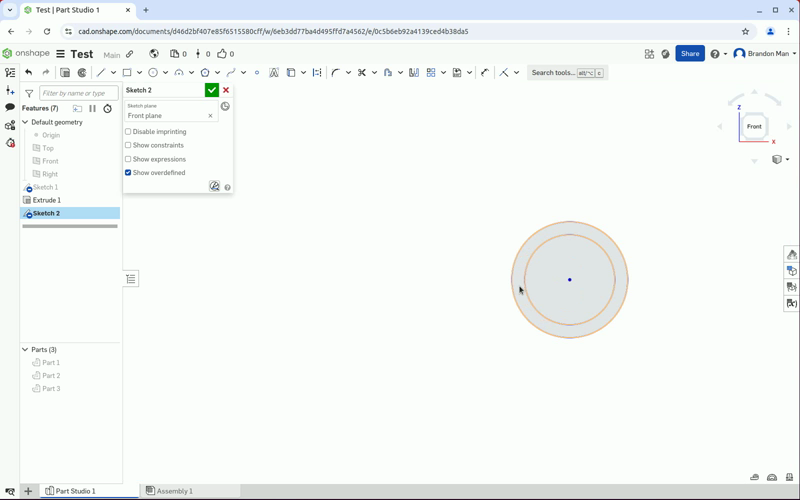
scroll(6)
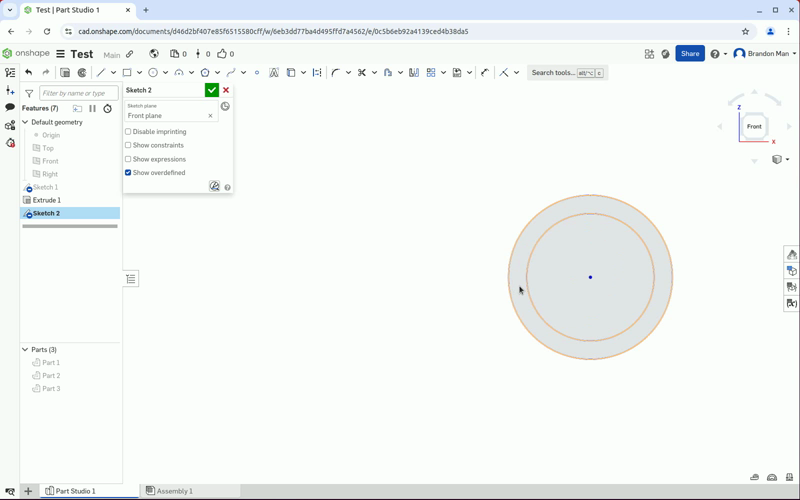
scroll(6)
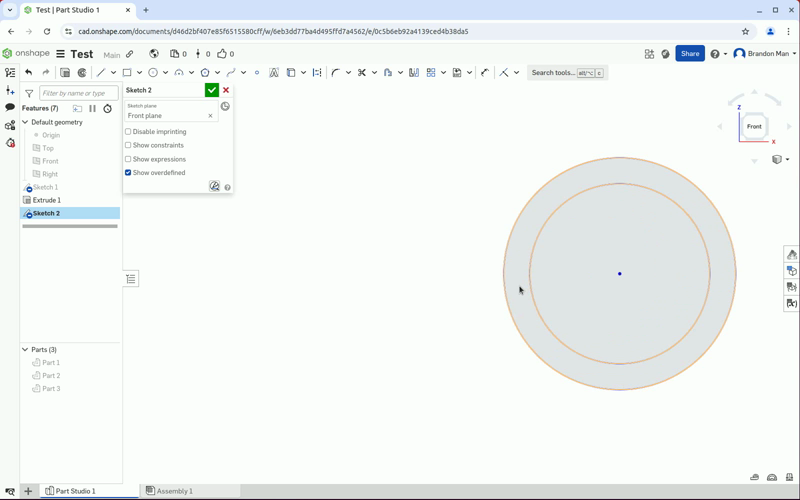
scroll(6)
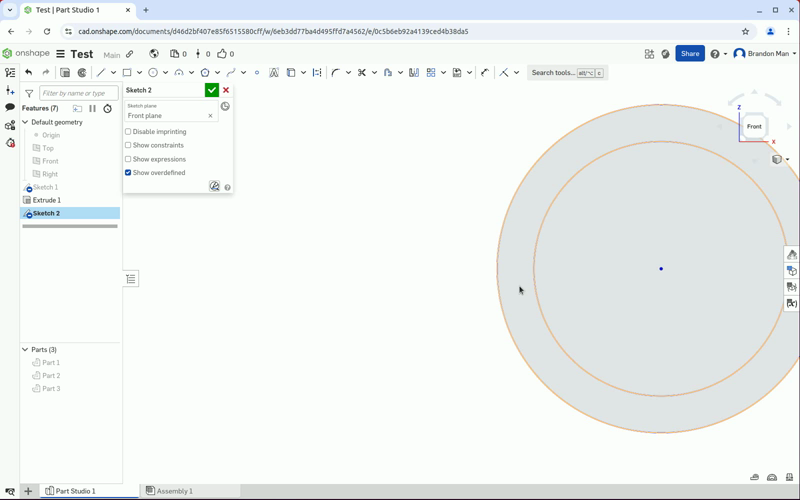
scroll(6)
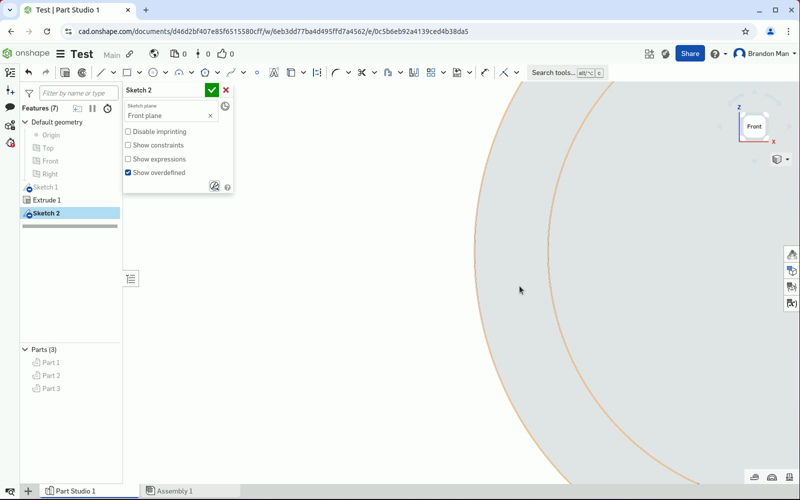
click(519, 285)
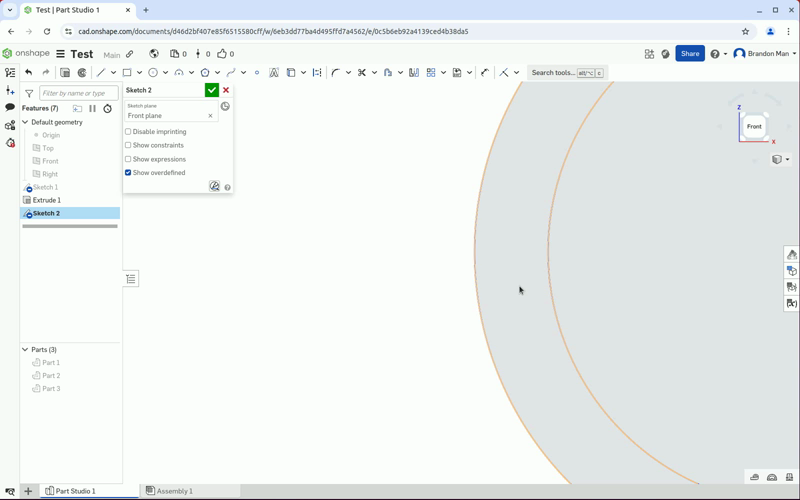
scroll(-6)
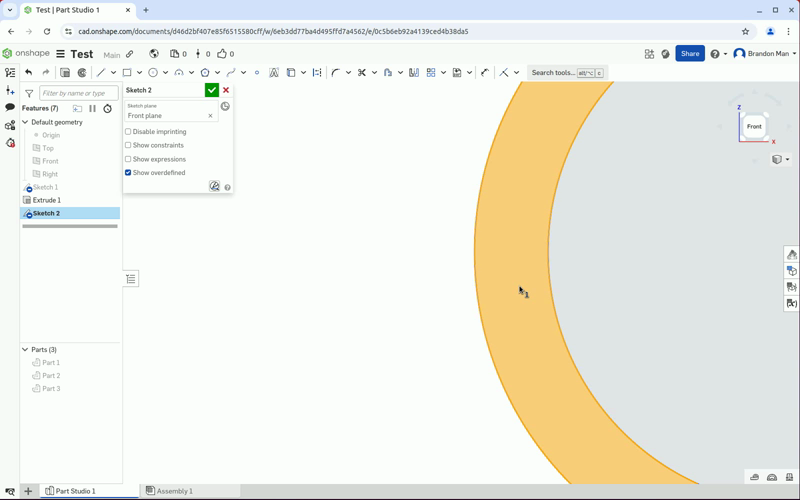
scroll(-6)
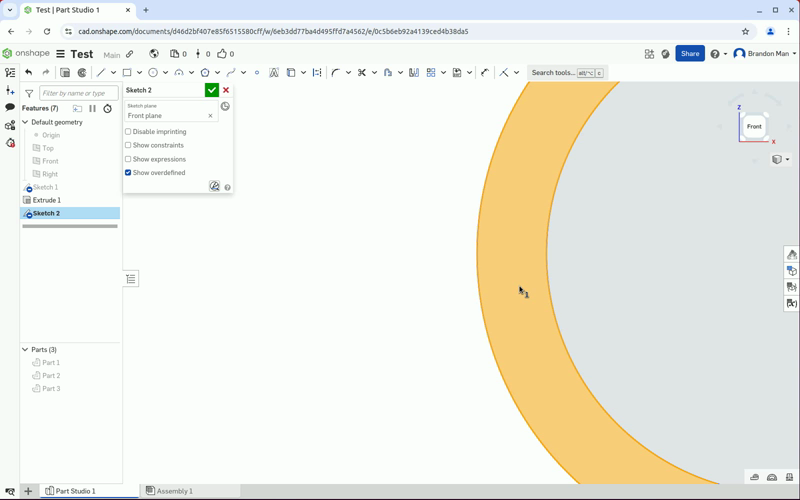
scroll(-6)
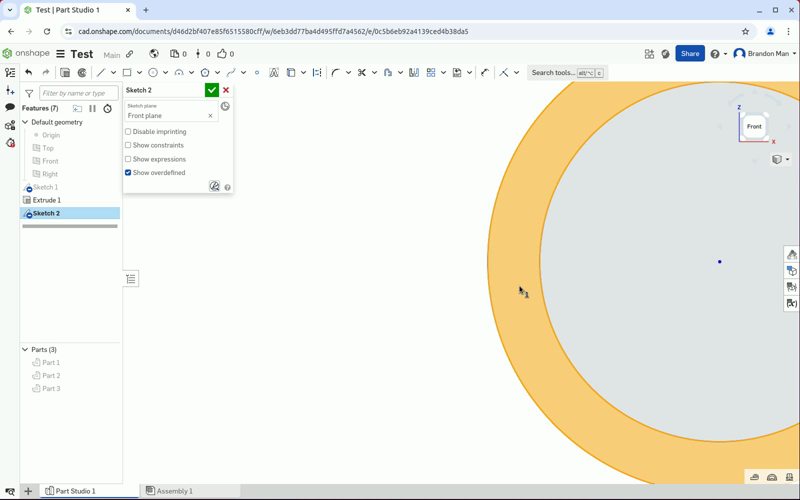
scroll(-6)
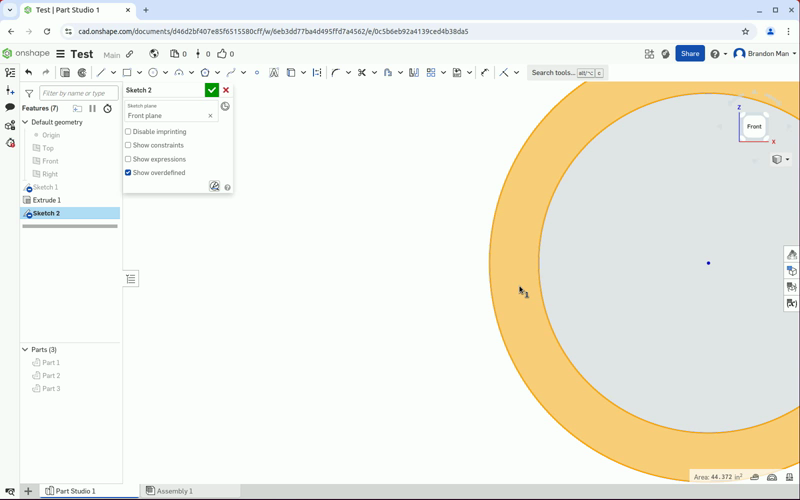
scroll(-6)
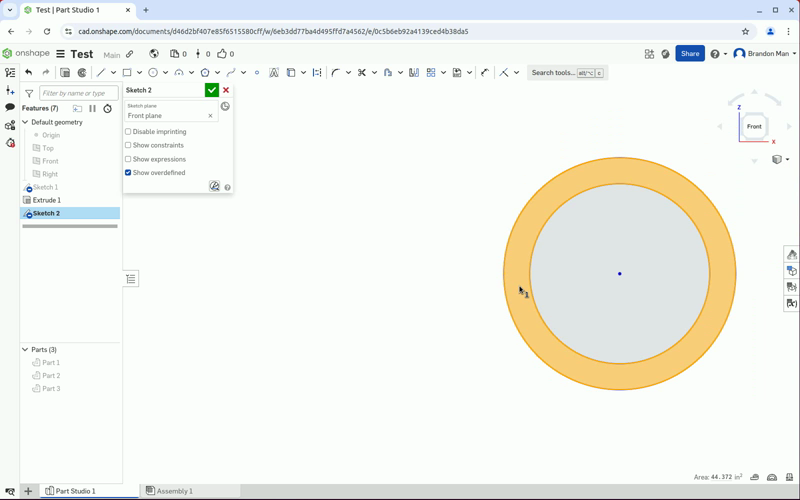
scroll(-6)
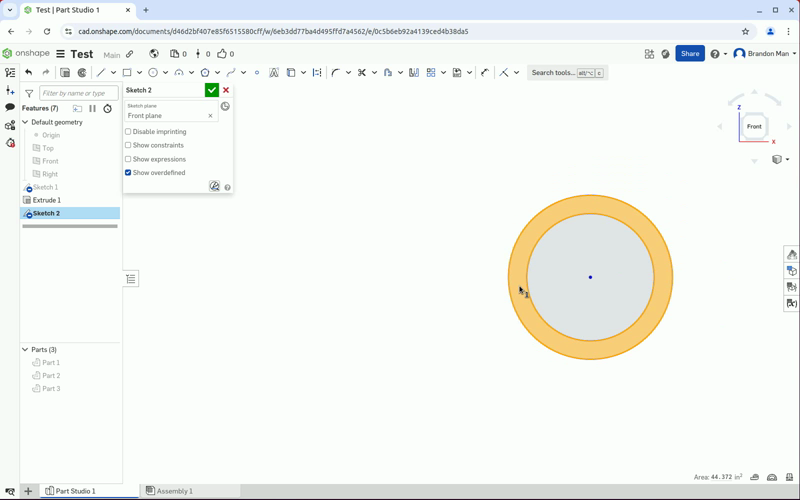
scroll(-6)
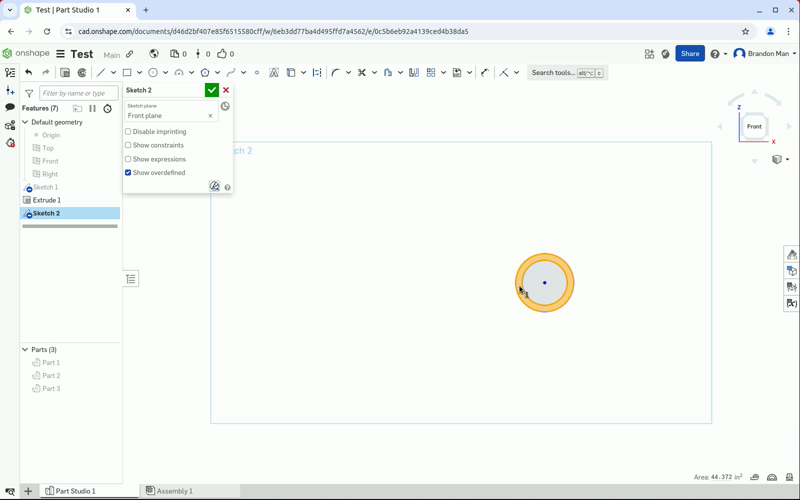
mouse_move(73, 352)
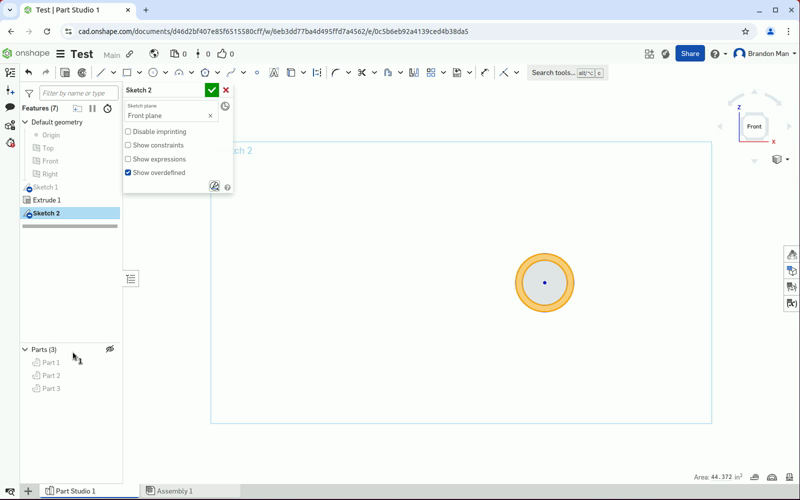
key(shift+y)
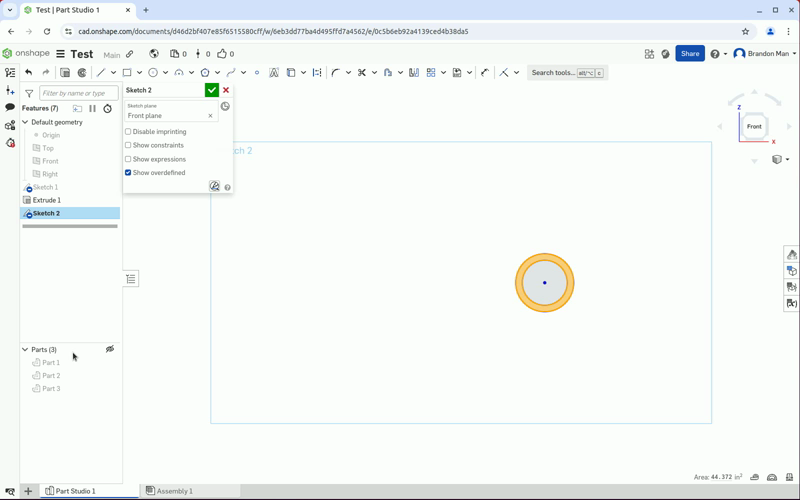
key(shift+e)
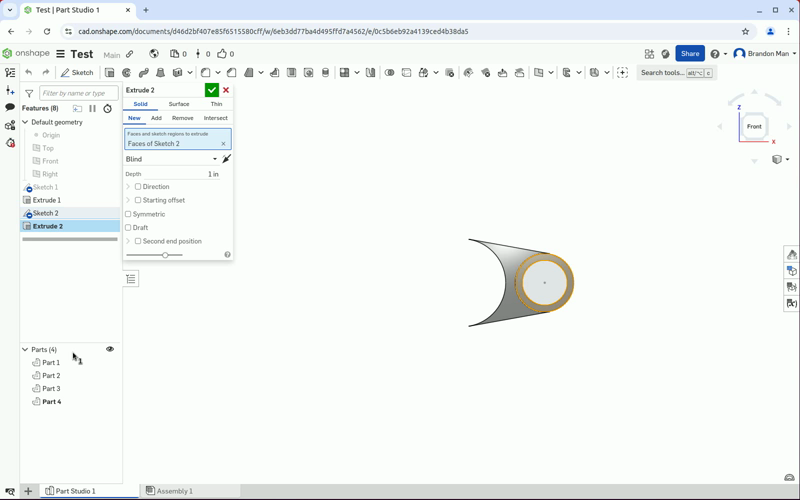
mouse_move(143, 106)
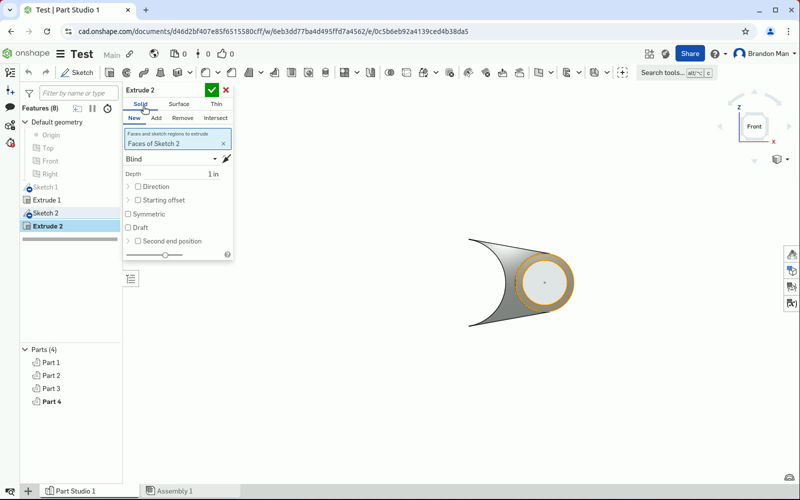
click(143, 106)
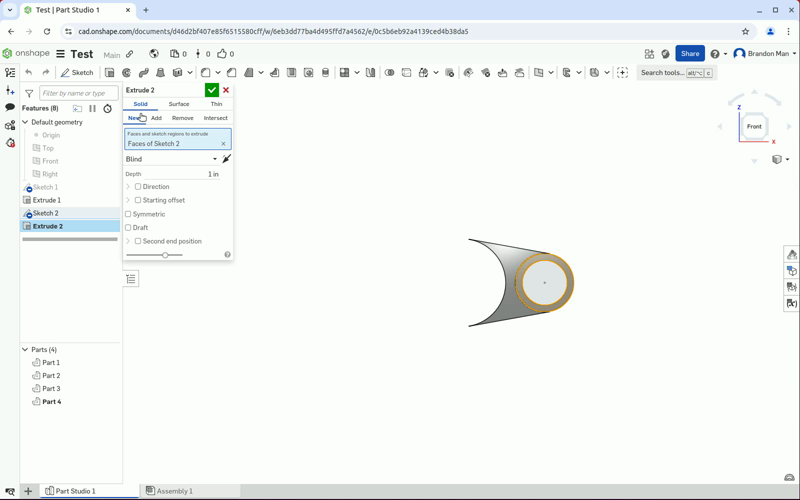
mouse_move(137, 120)
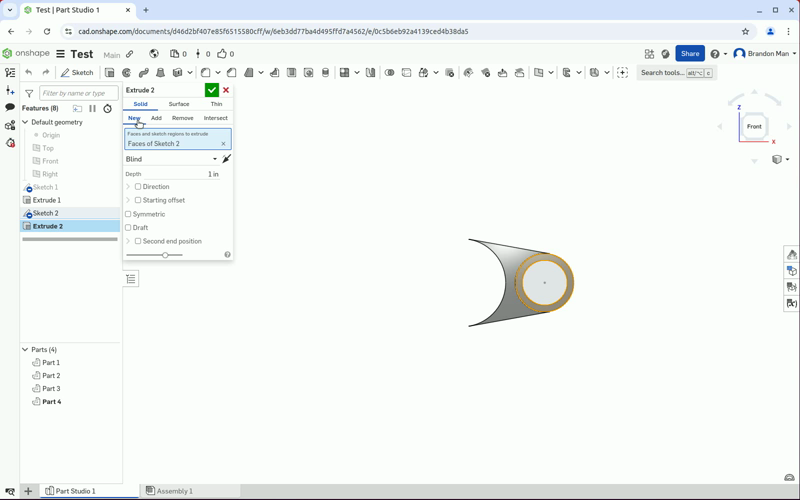
click(137, 120)
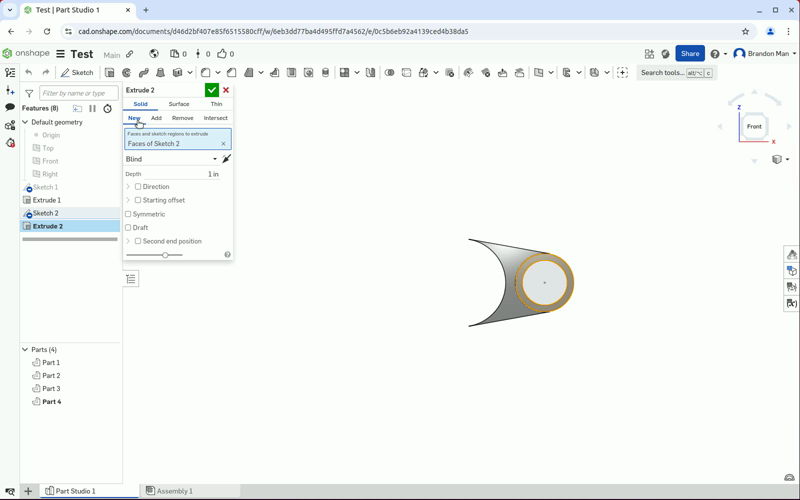
key(tab, 4)
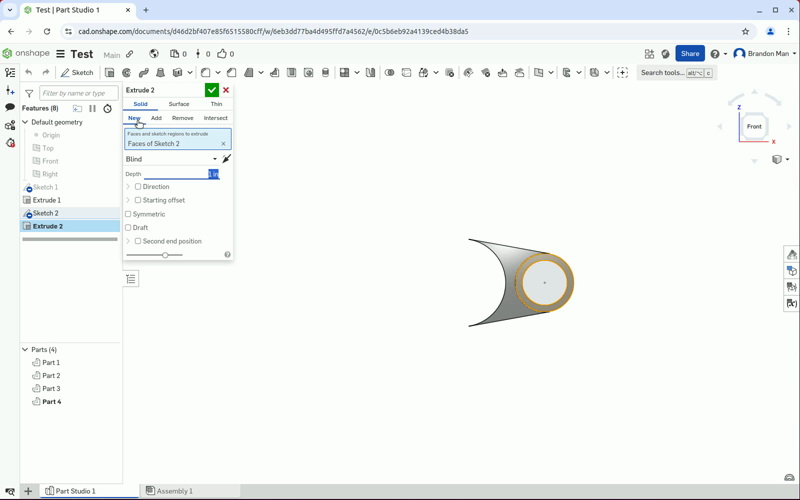
text(7.943)
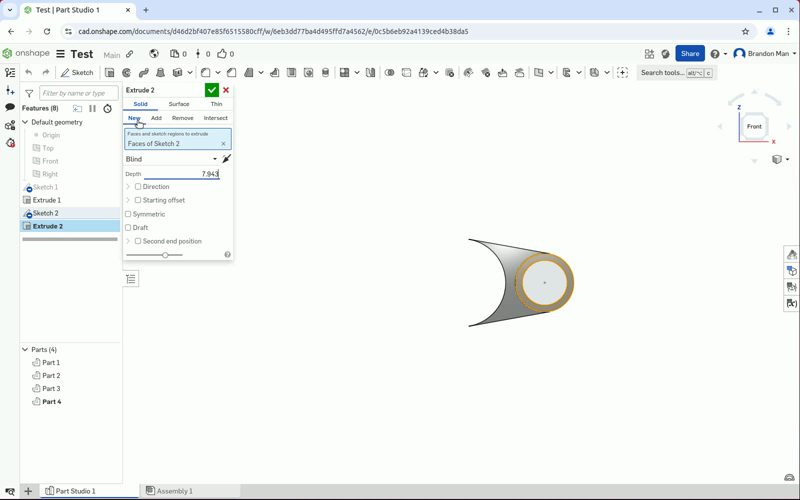
key(enter)
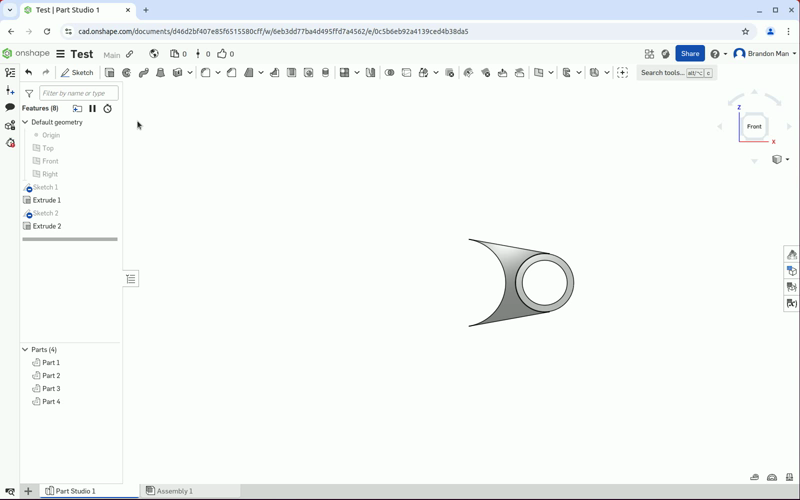
key(shift+h)
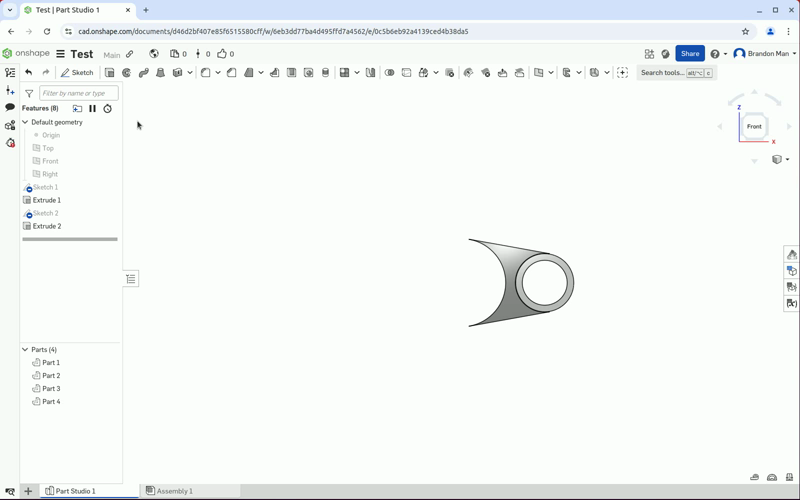
key(shift+h)
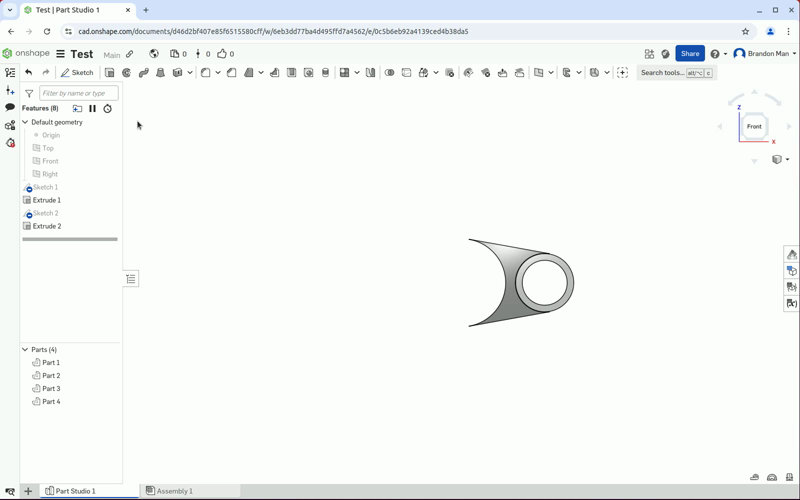
mouse_move(73, 189)
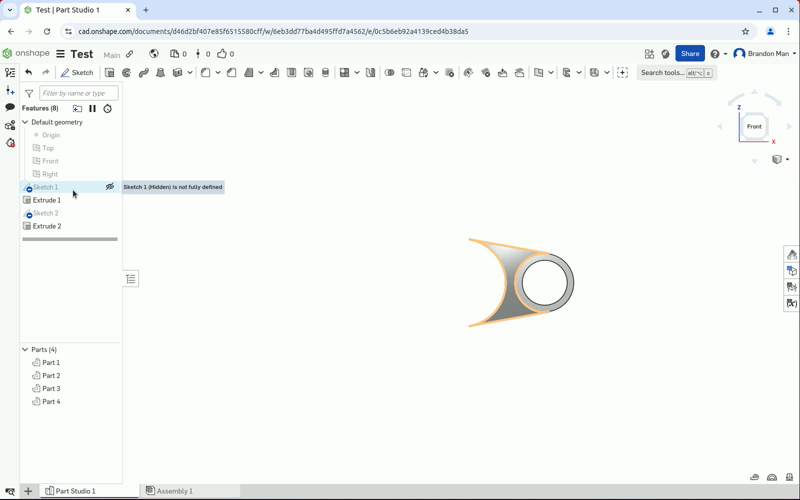
click(73, 189)
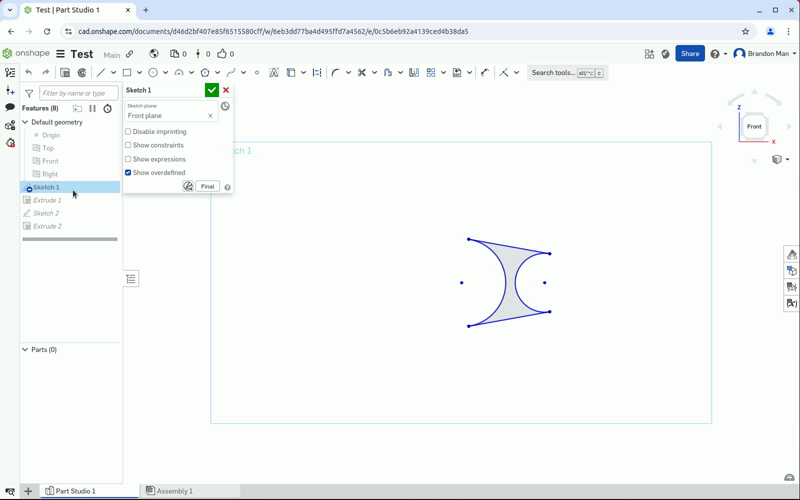
mouse_move(229, 92)
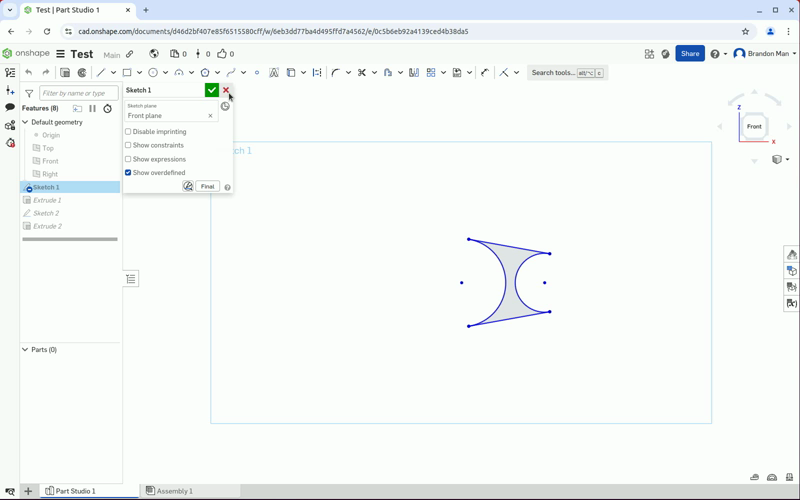
click(229, 92)
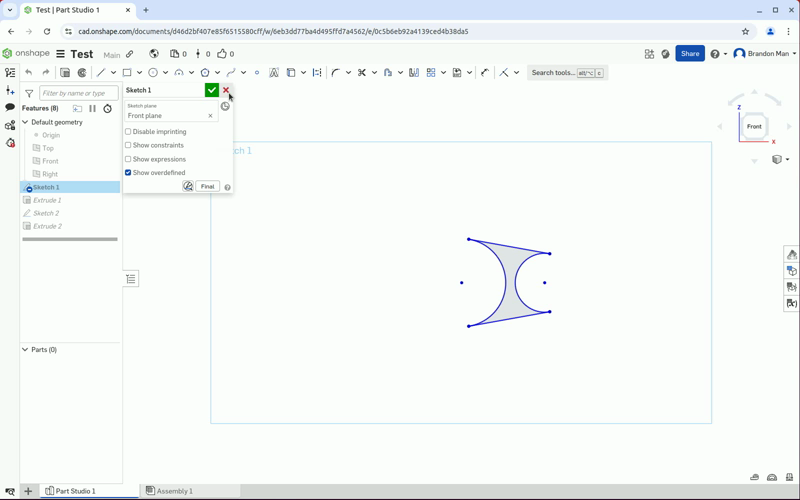
key(shift+s)
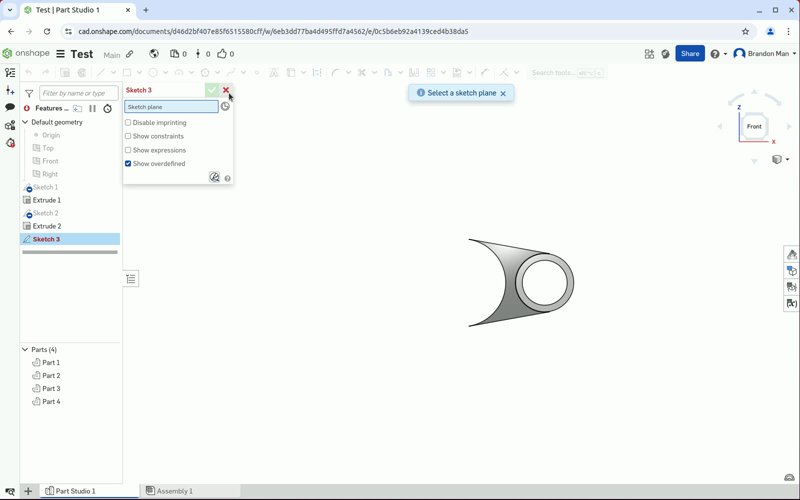
mouse_move(73, 163)
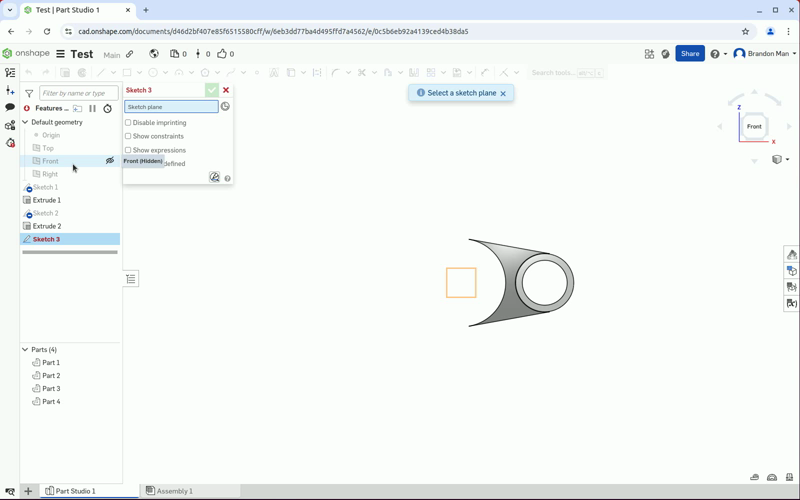
click(73, 163)
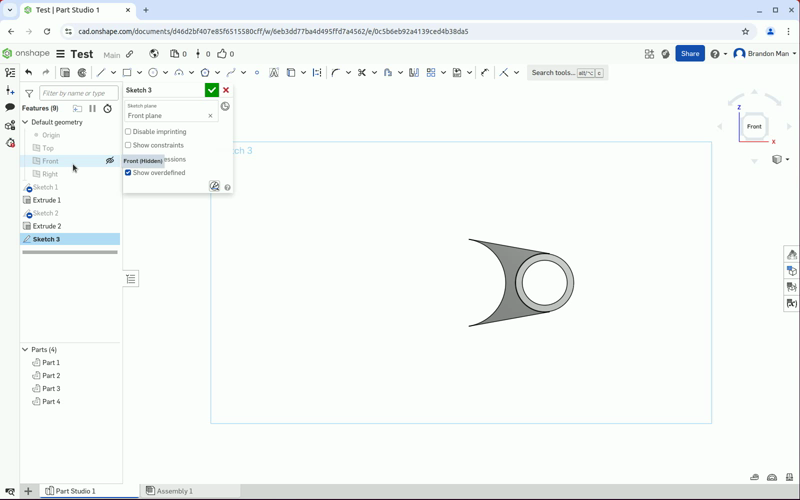
mouse_move(73, 352)
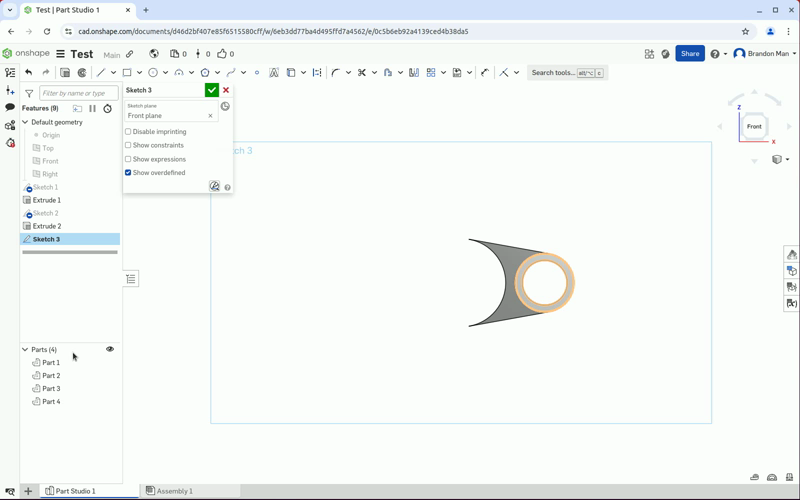
key(y)
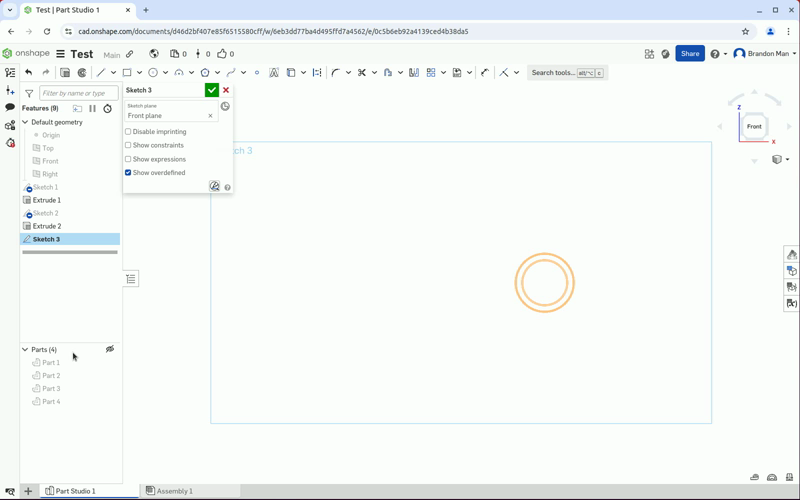
key(c)
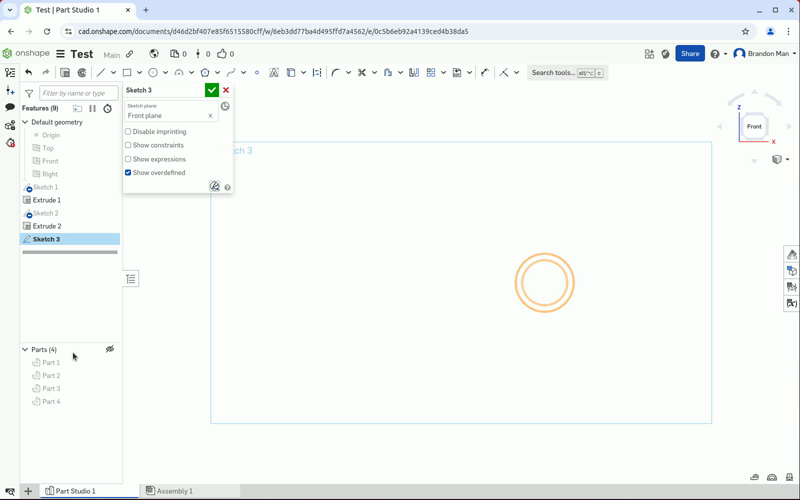
key_down(shift)
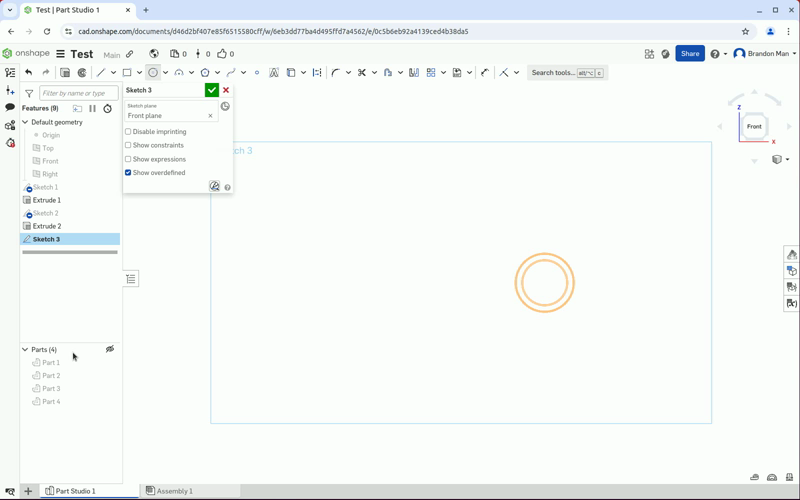
mouse_move(460, 282)
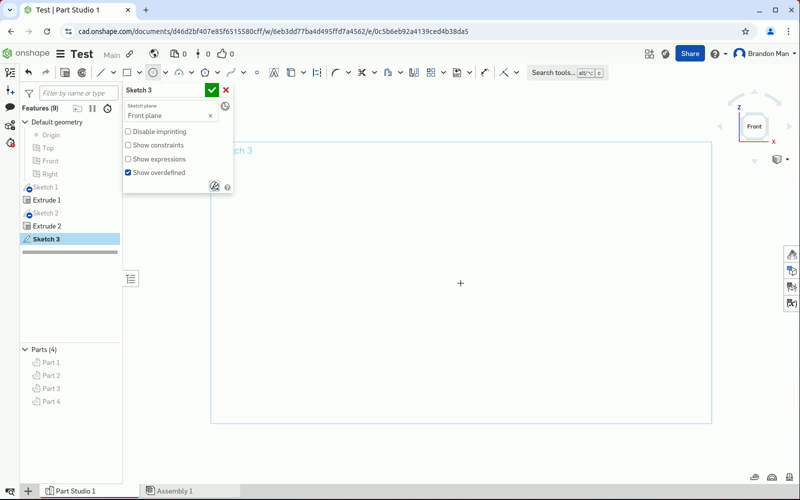
click(460, 282)
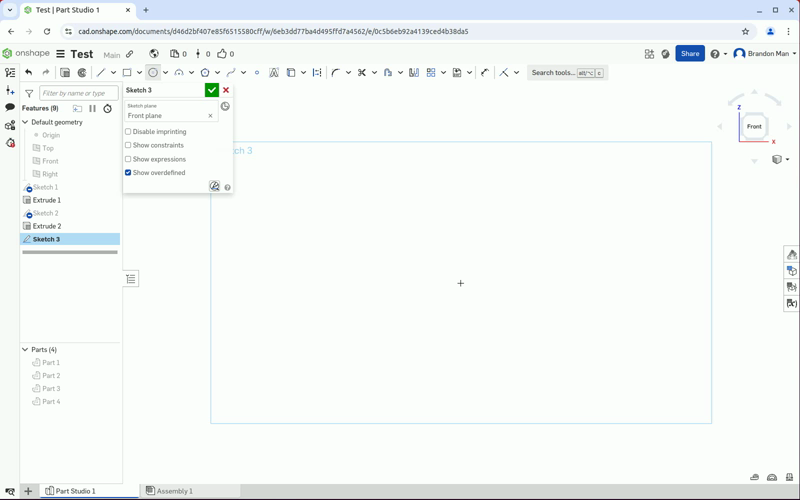
key_up(shift)
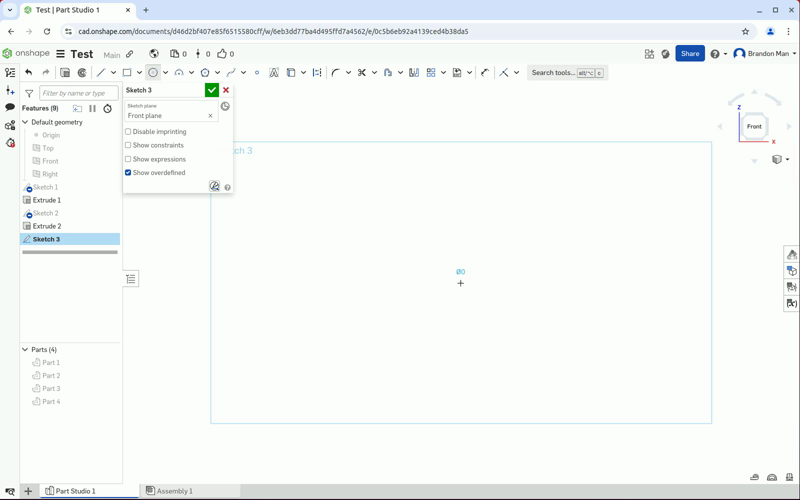
mouse_move(505, 282)
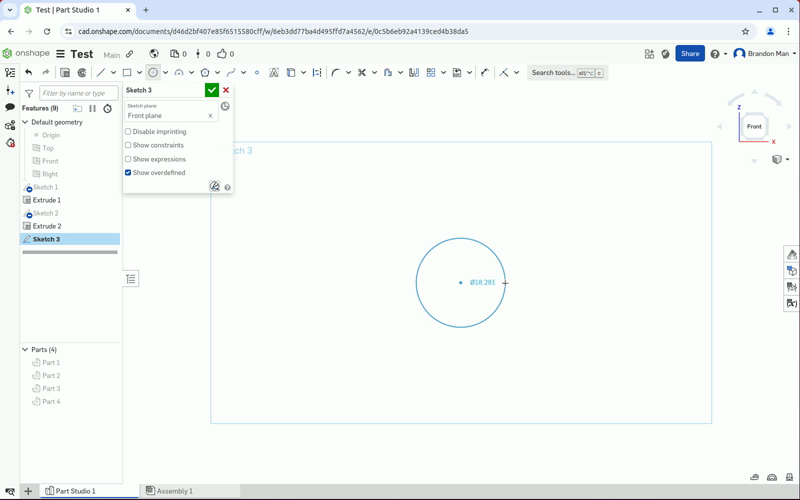
click(505, 282)
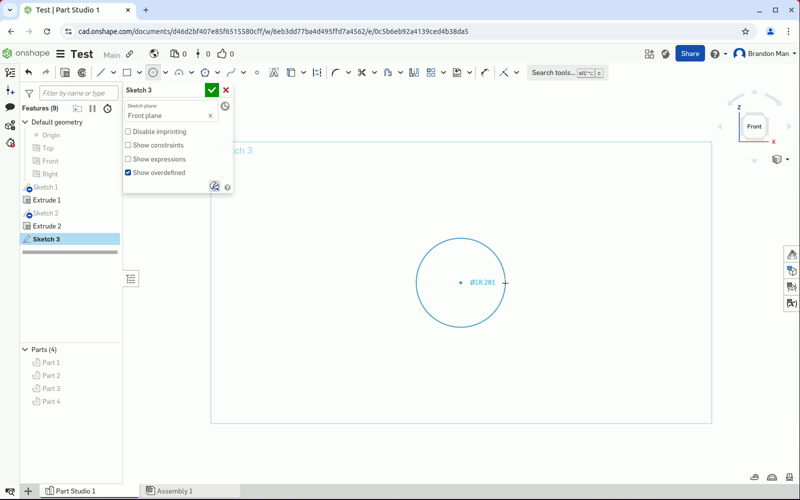
key(esc)
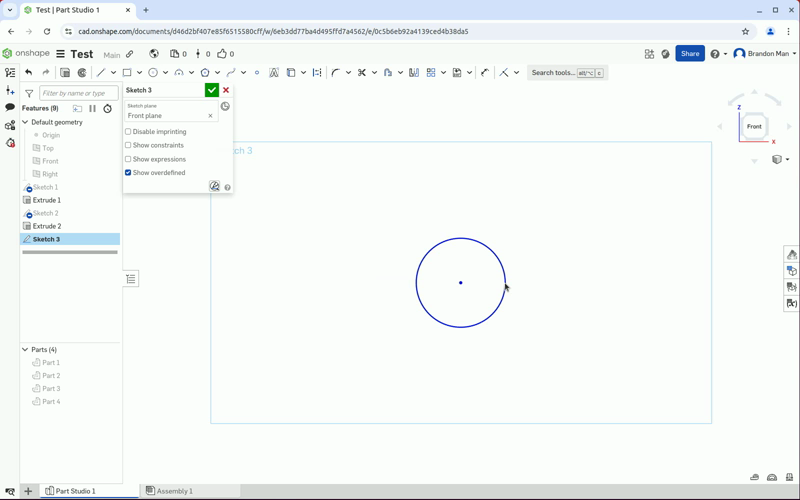
key(l)
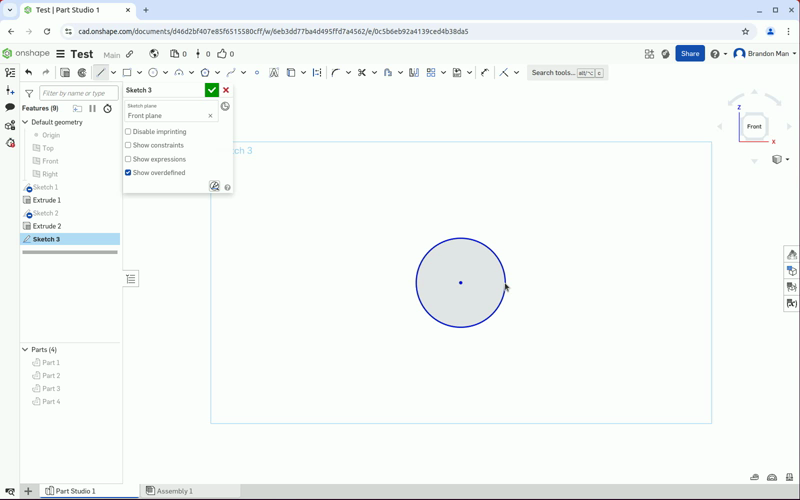
key_down(shift)
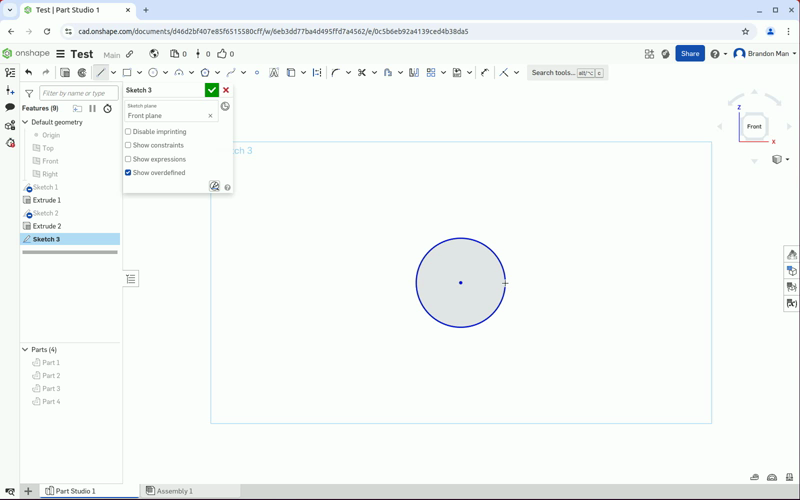
mouse_move(431, 290)
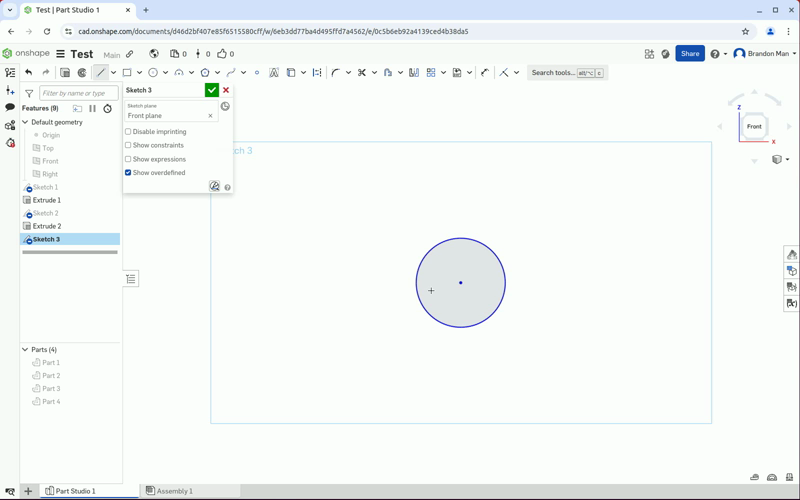
click(431, 290)
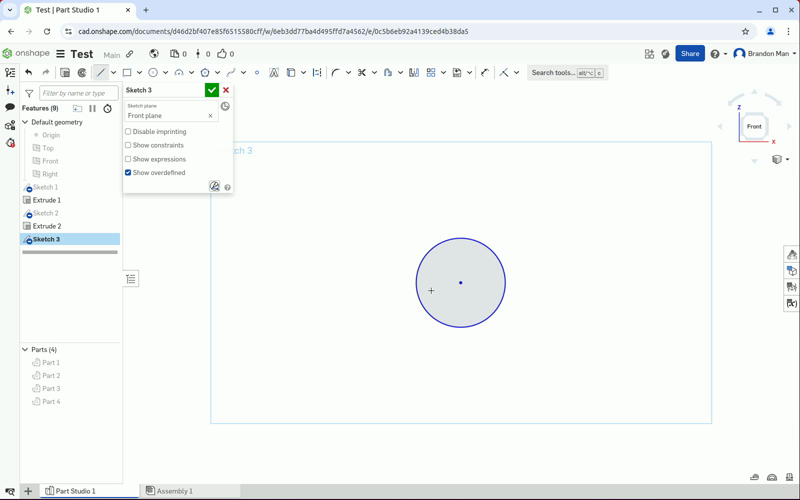
key_up(shift)
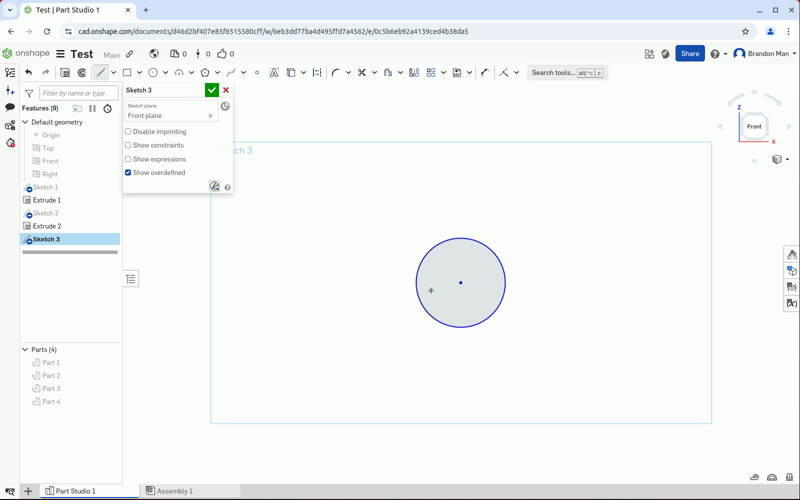
key_down(shift)
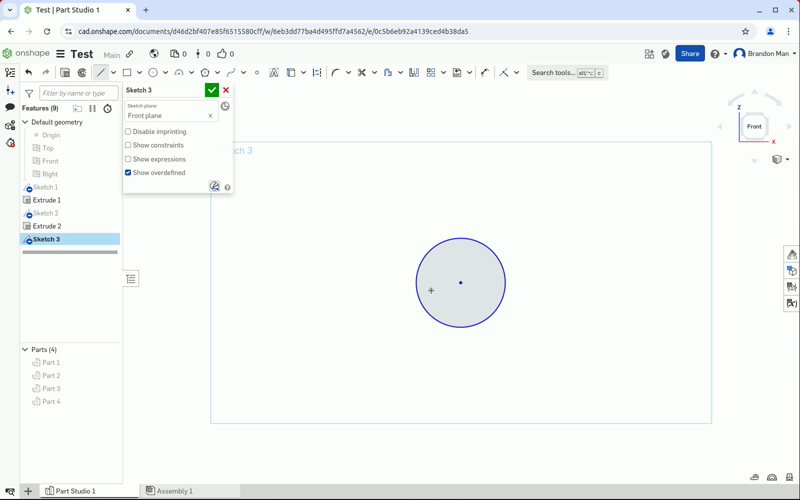
mouse_move(461, 290)
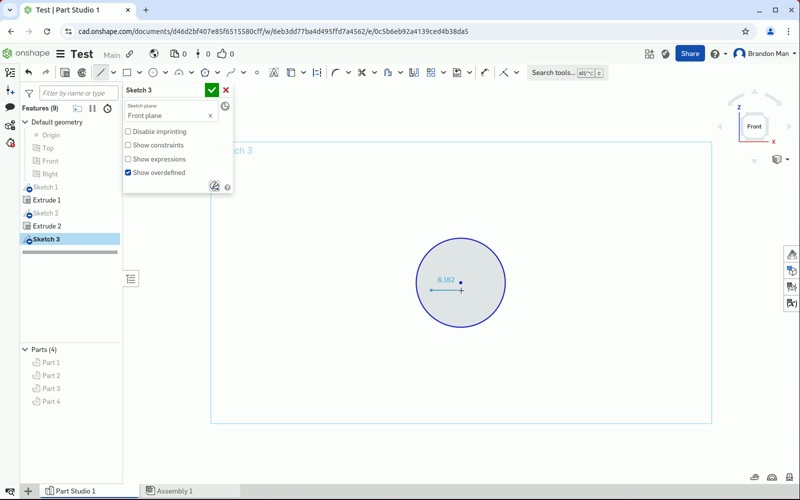
mouse_move(439, 290)
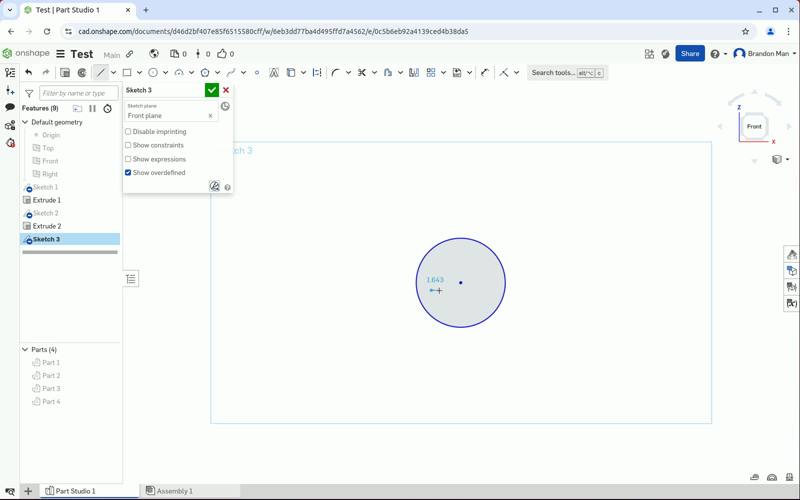
click(439, 290)
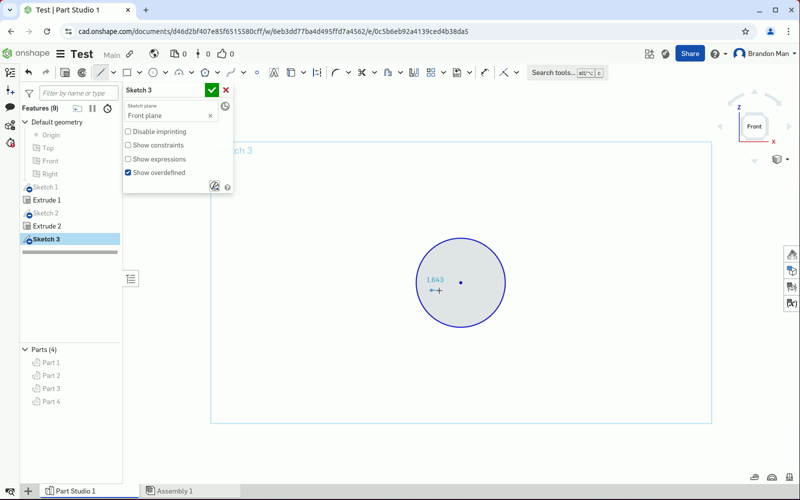
key_up(shift)
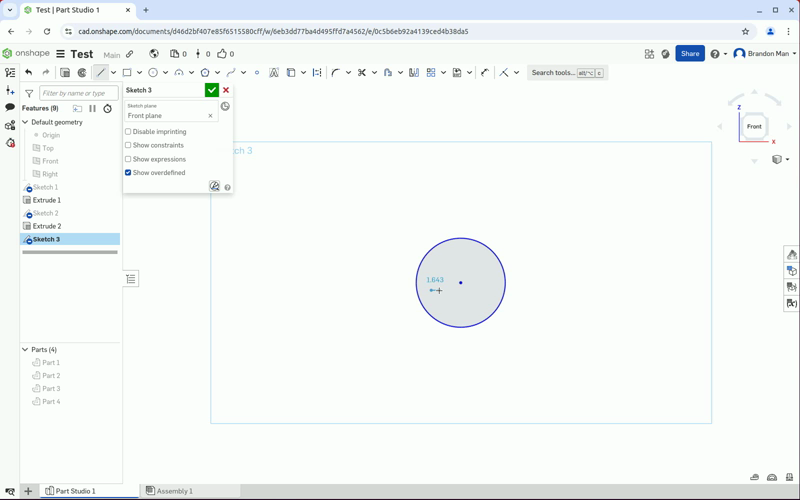
key(esc)
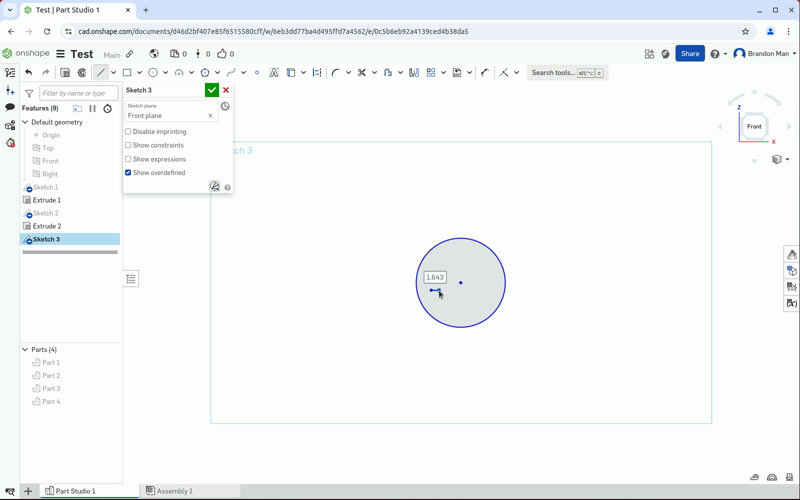
key(a)
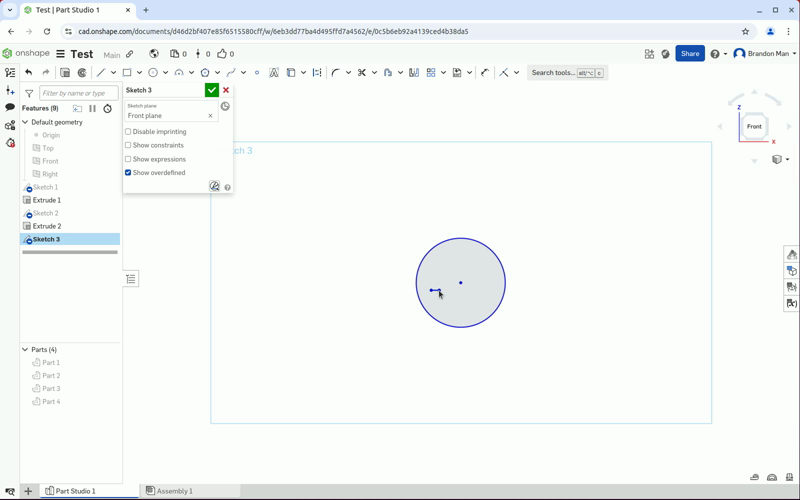
mouse_move(439, 290)
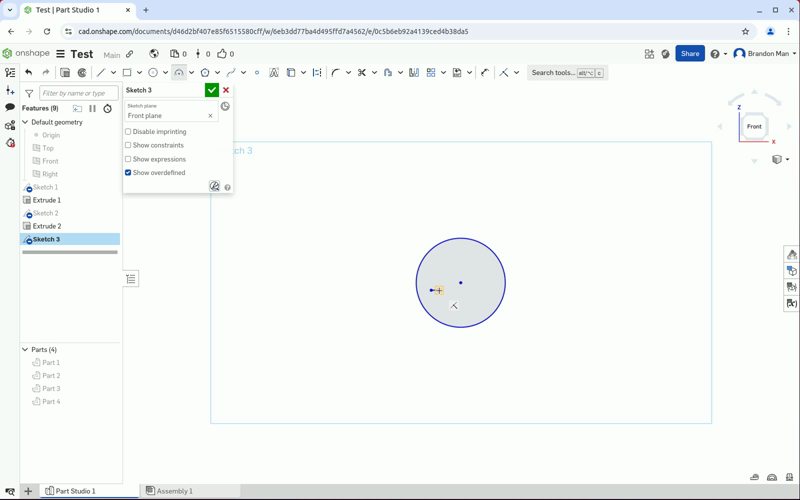
click(439, 290)
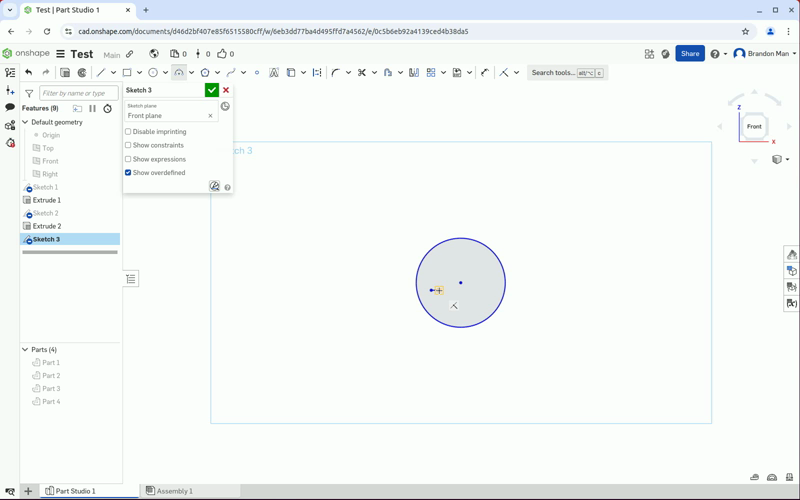
key_down(shift)
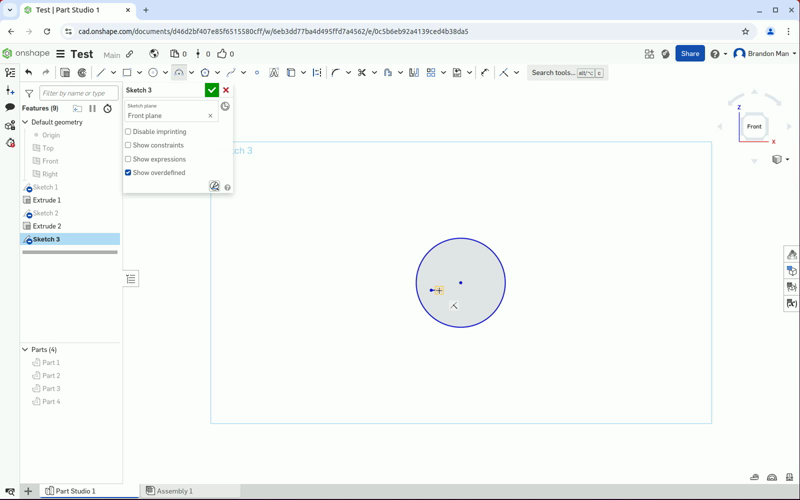
mouse_move(481, 290)
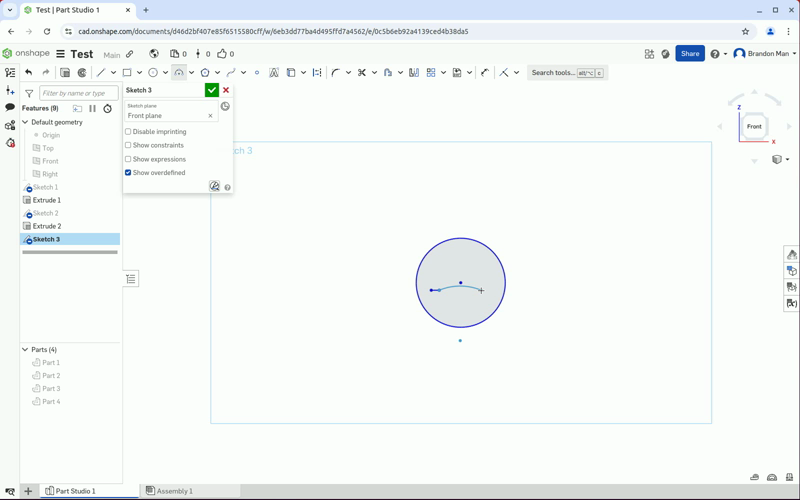
click(481, 290)
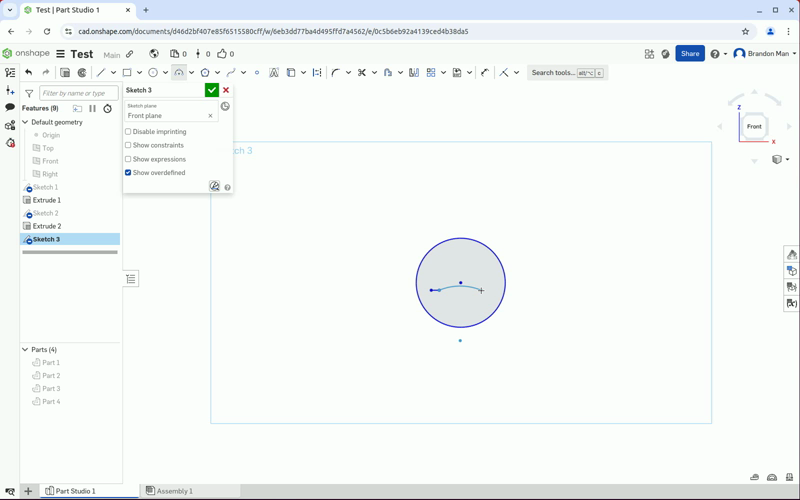
mouse_move(460, 305)
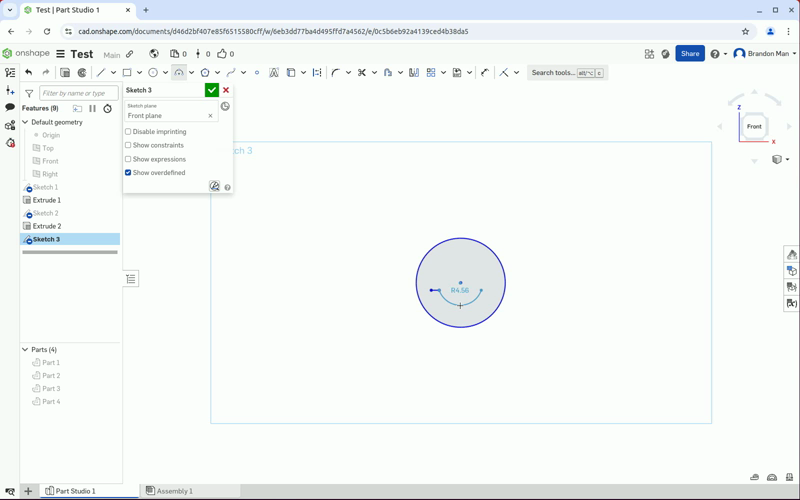
click(460, 305)
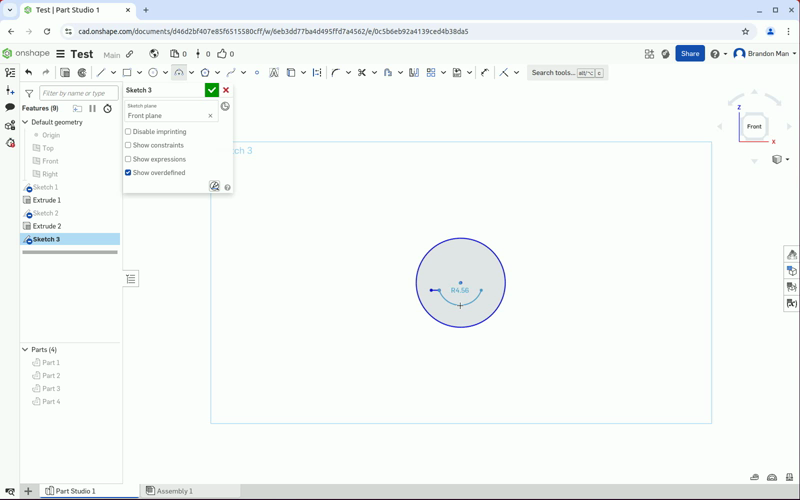
key_up(shift)
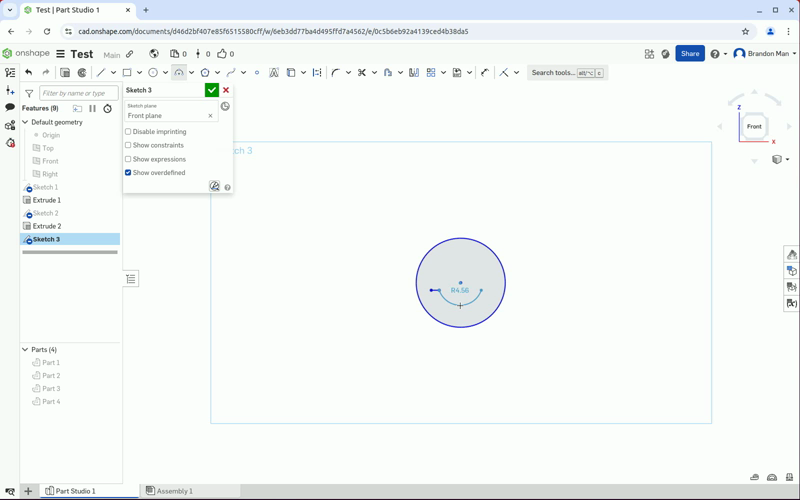
key(esc)
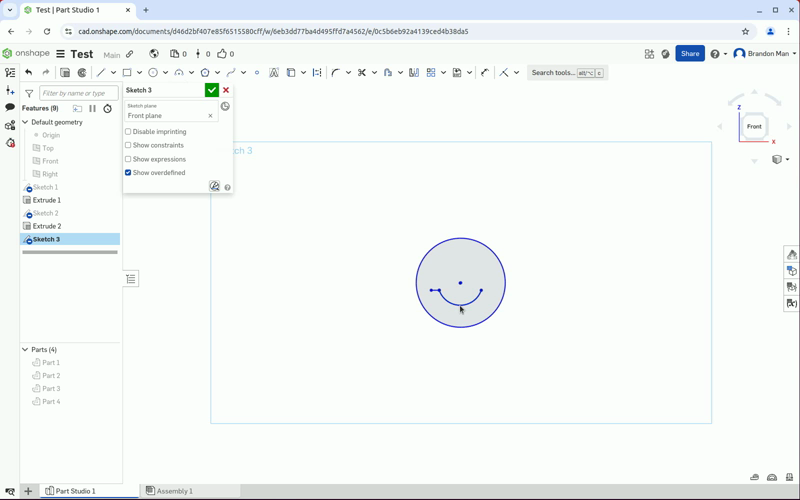
key(l)
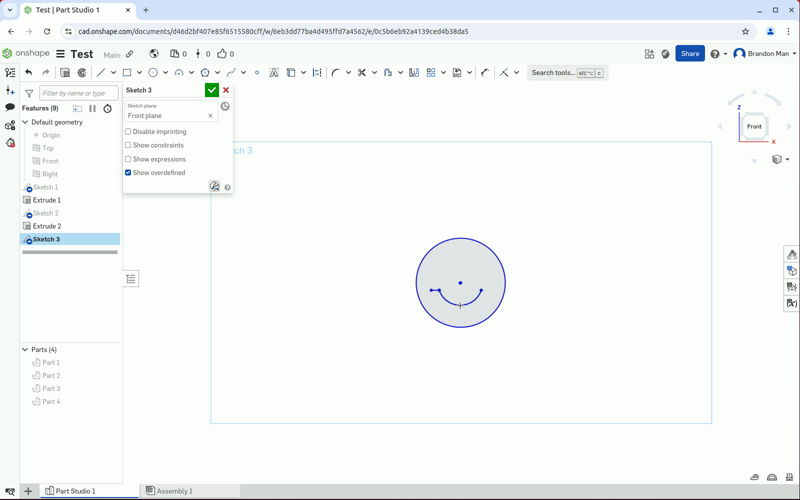
mouse_move(481, 290)
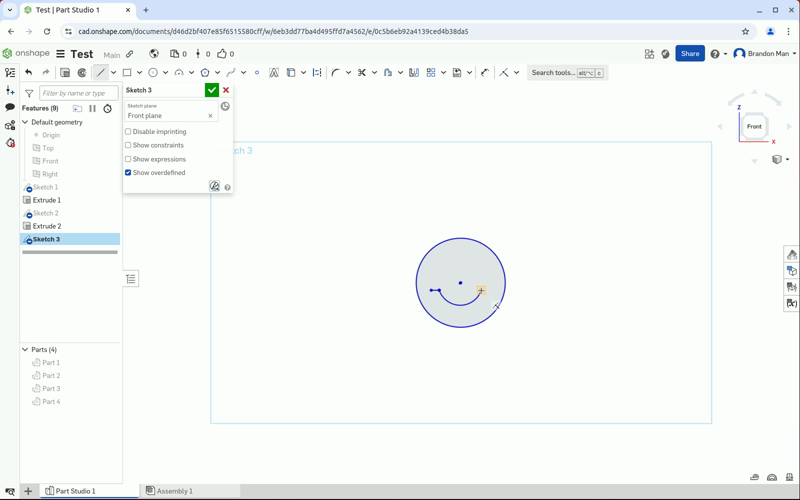
click(481, 290)
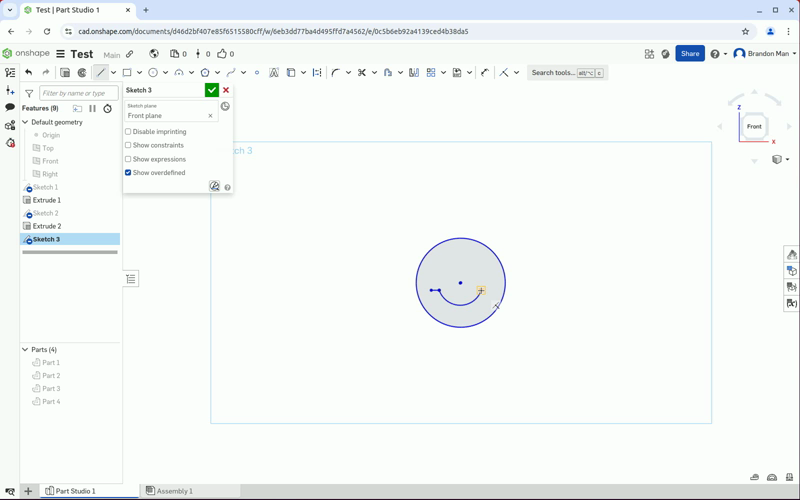
key_down(shift)
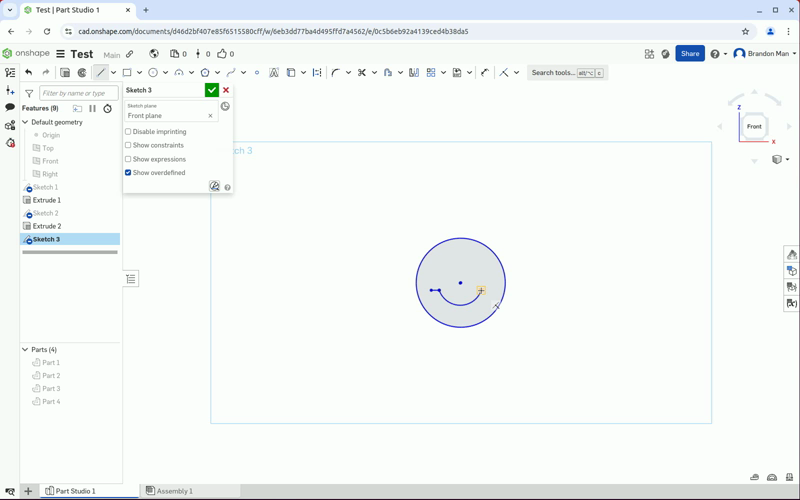
mouse_move(511, 290)
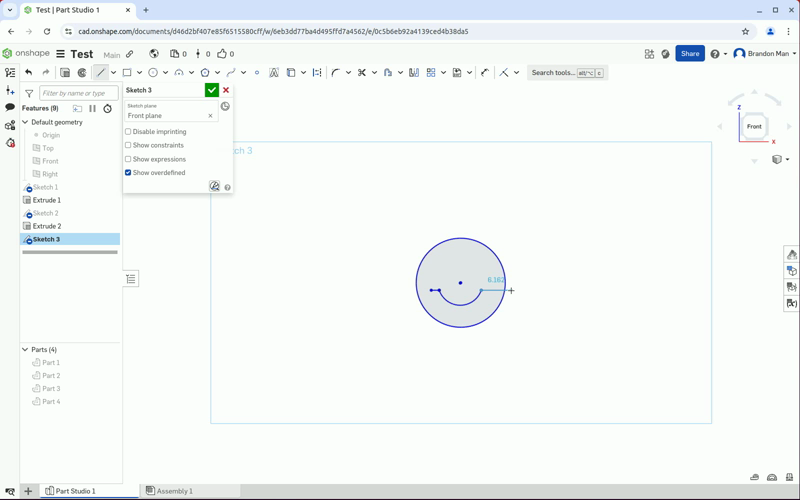
mouse_move(489, 290)
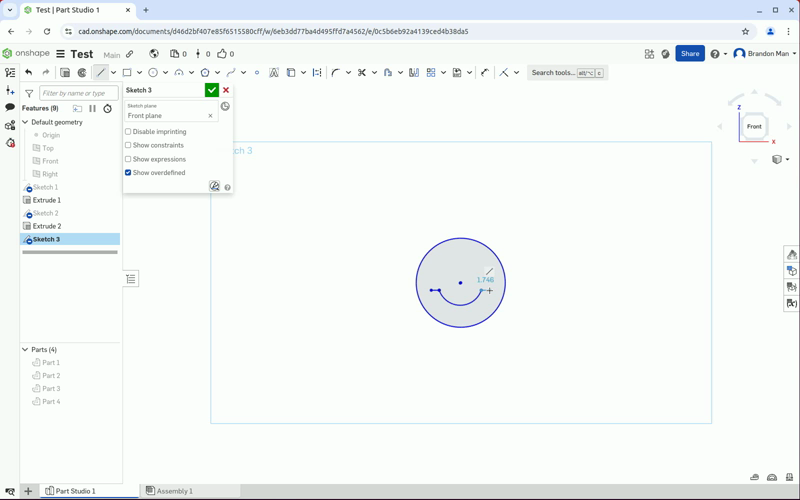
click(489, 290)
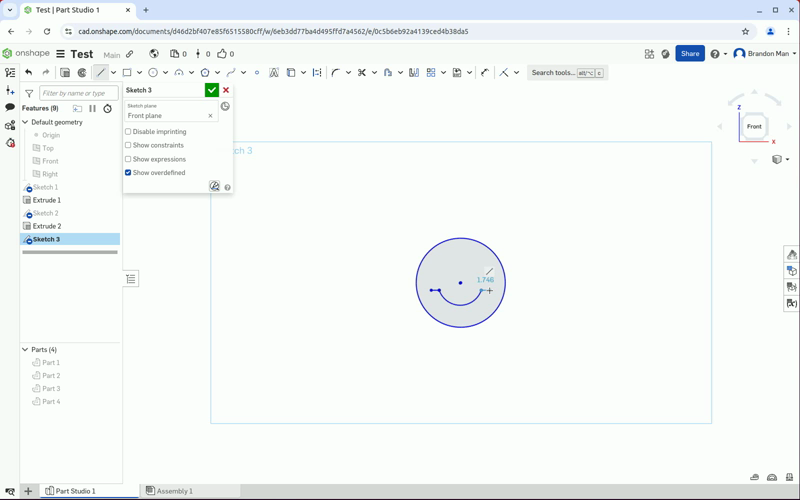
key_up(shift)
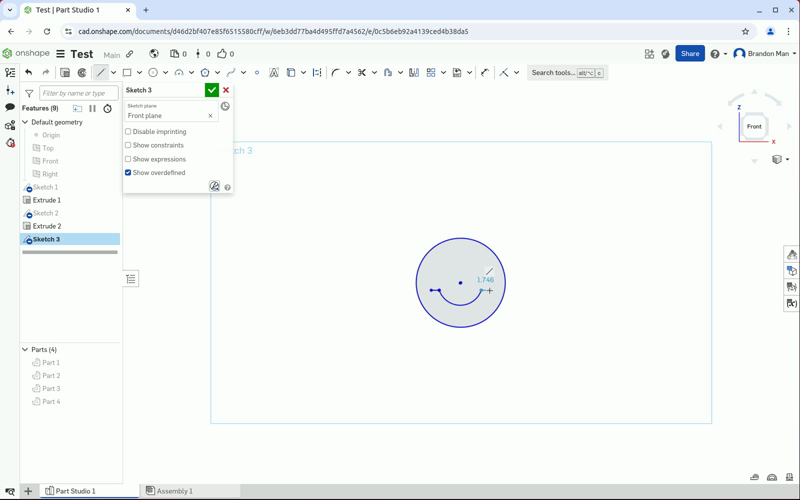
key_down(shift)
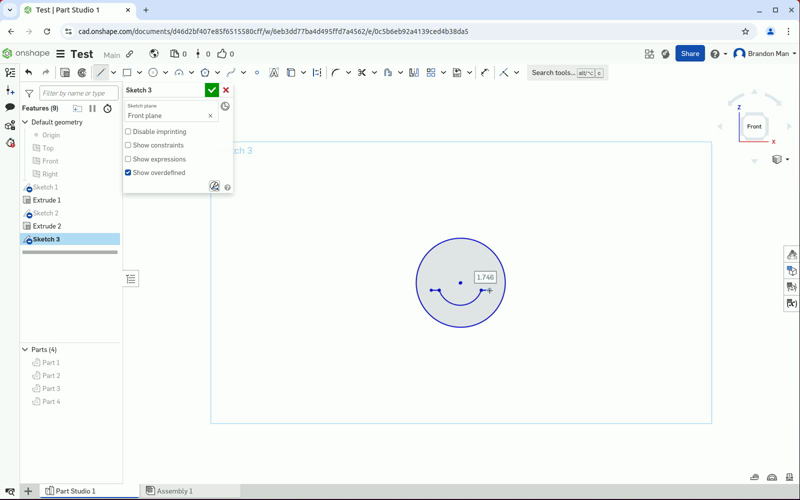
mouse_move(519, 290)
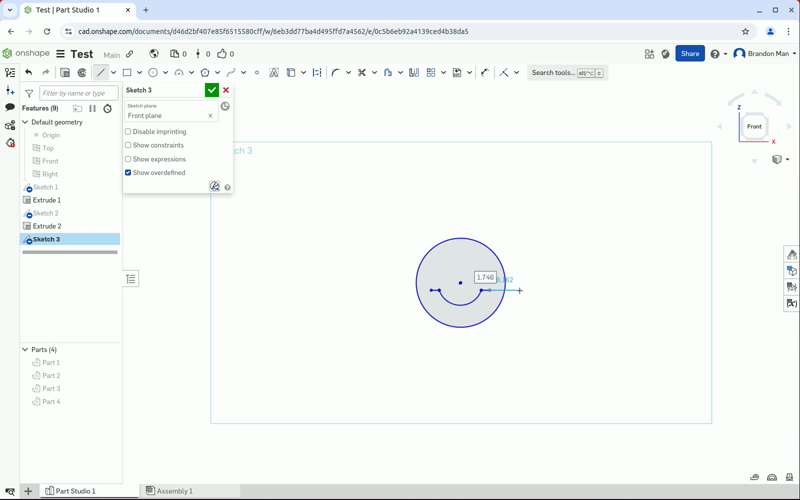
mouse_move(489, 275)
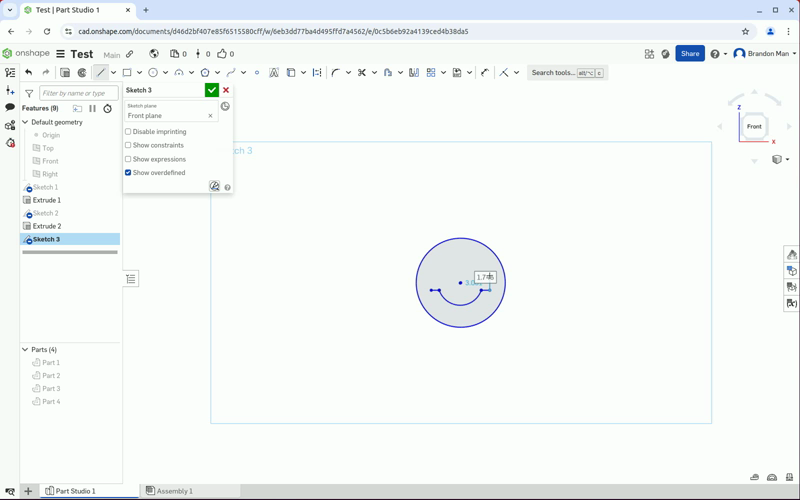
click(489, 275)
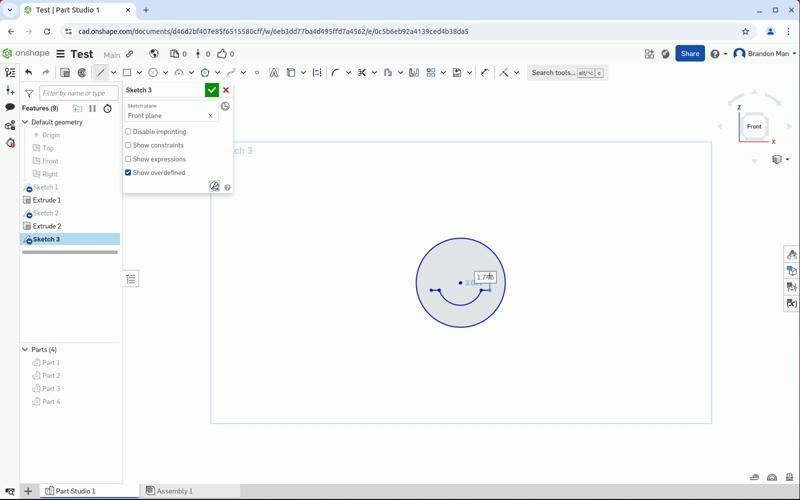
key_up(shift)
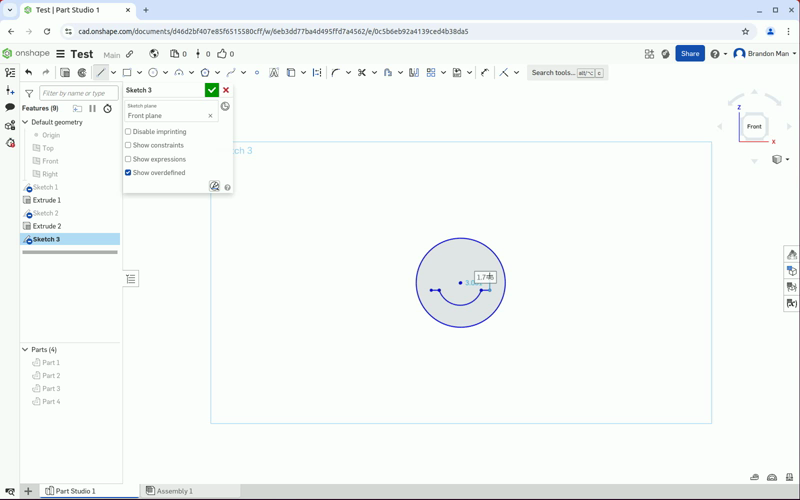
key_down(shift)
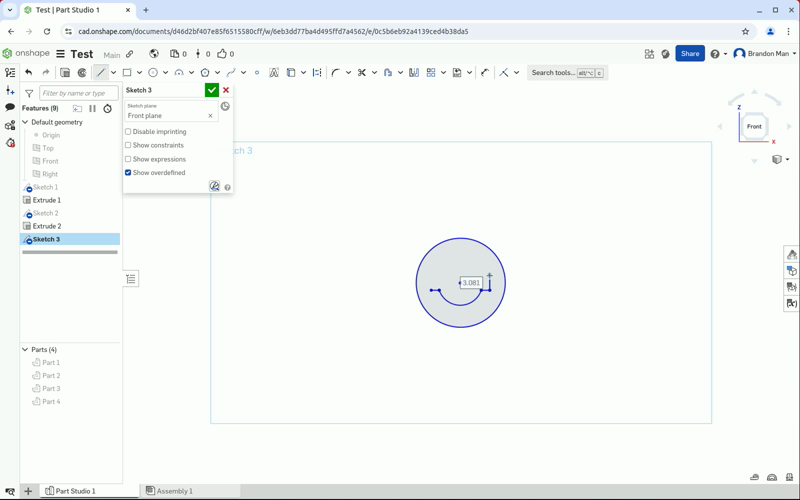
mouse_move(519, 275)
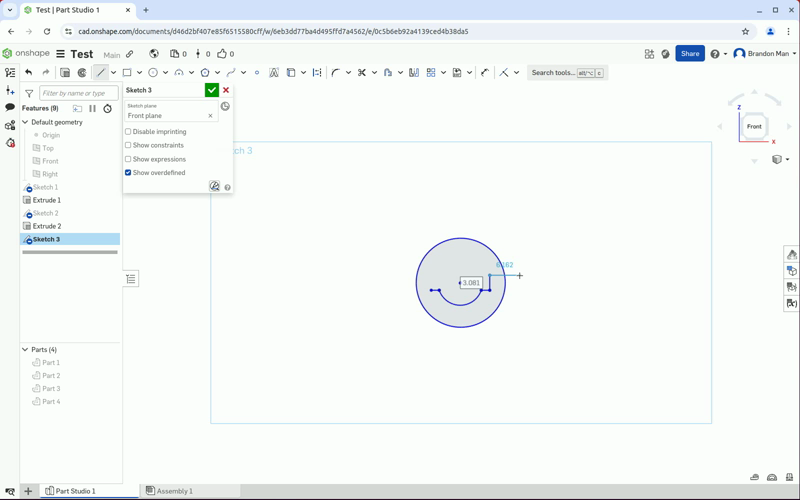
mouse_move(481, 275)
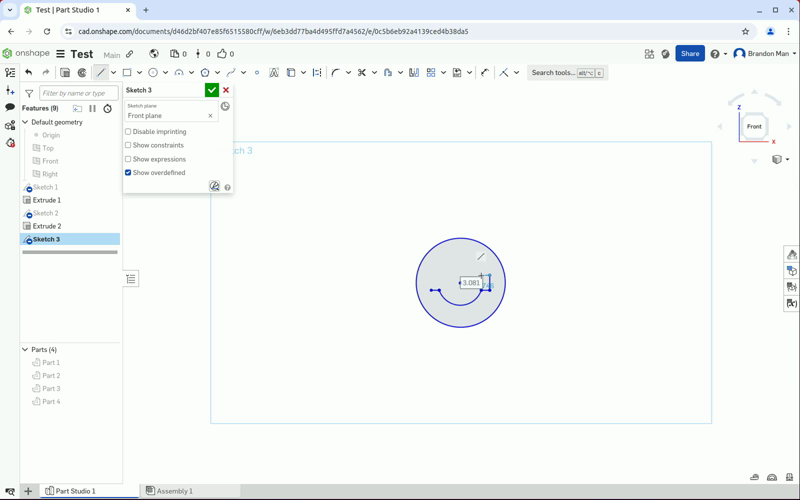
click(481, 275)
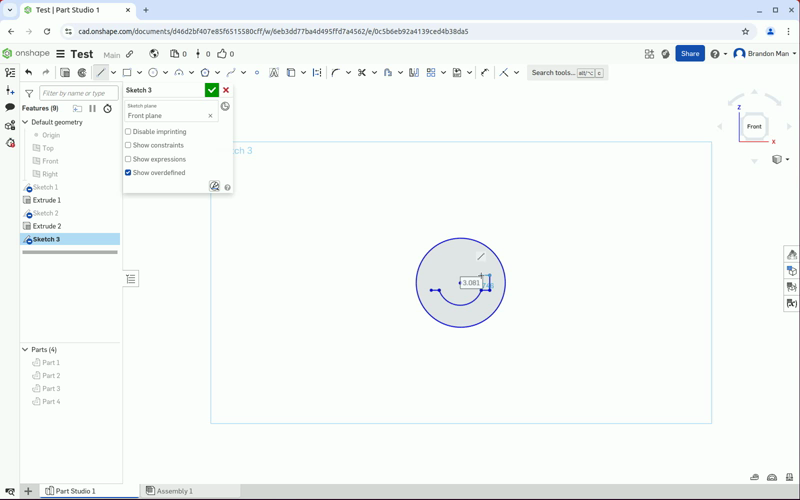
key_up(shift)
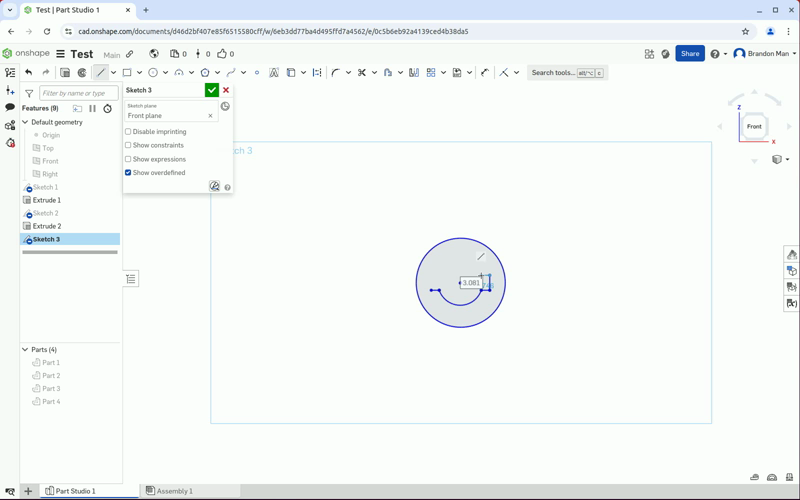
key(esc)
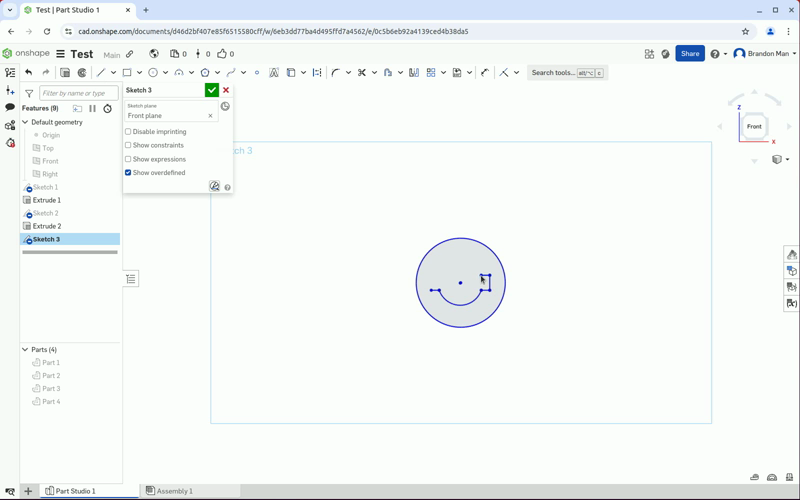
key(a)
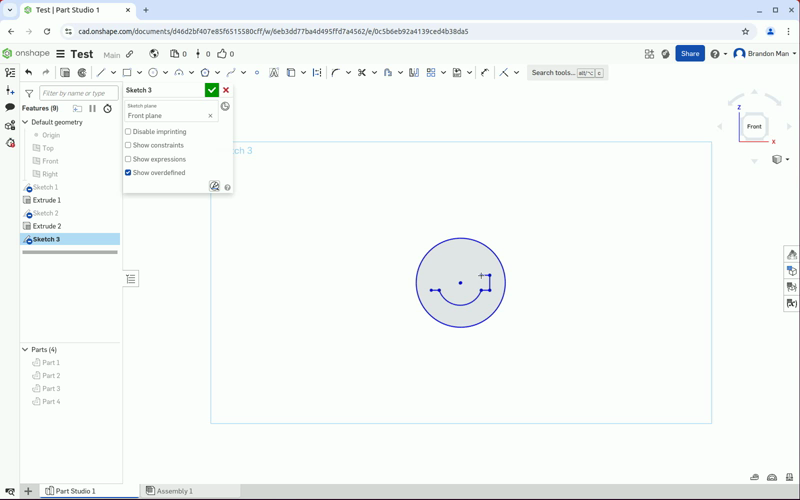
mouse_move(481, 275)
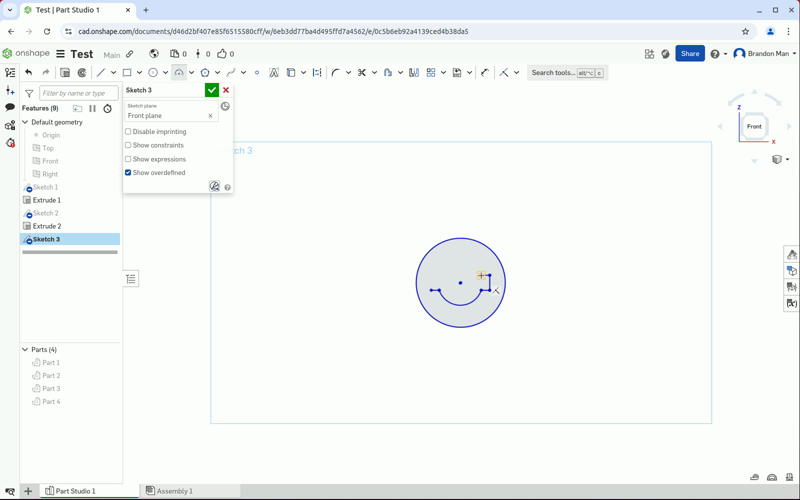
click(481, 275)
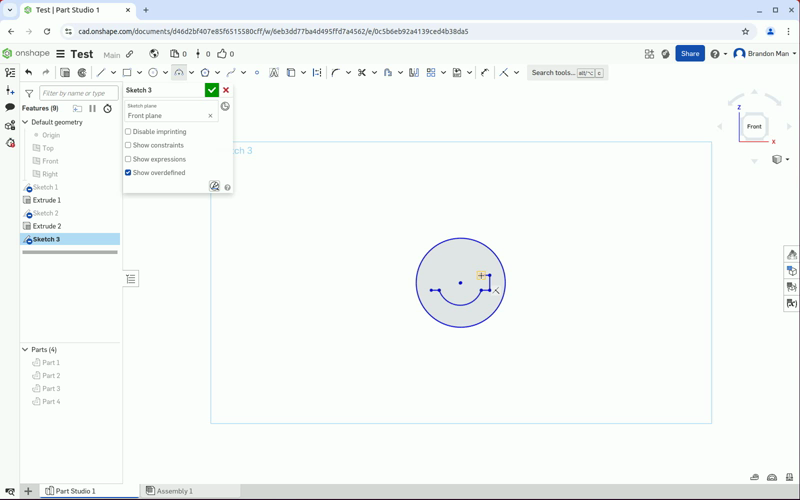
key_down(shift)
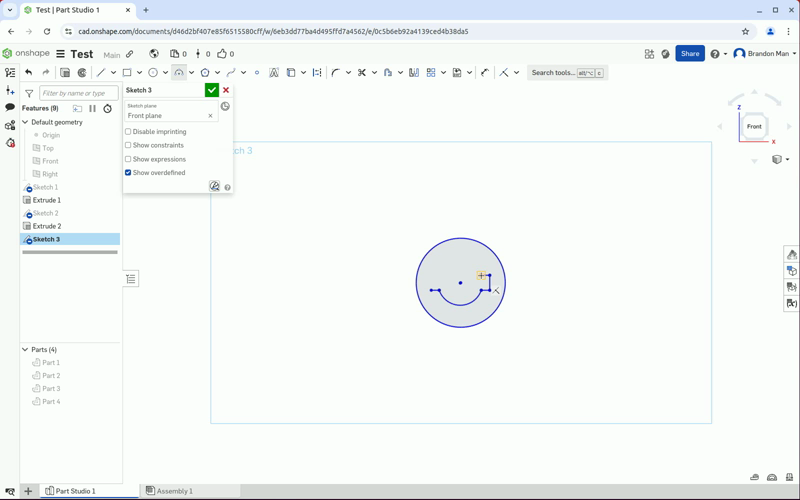
mouse_move(439, 275)
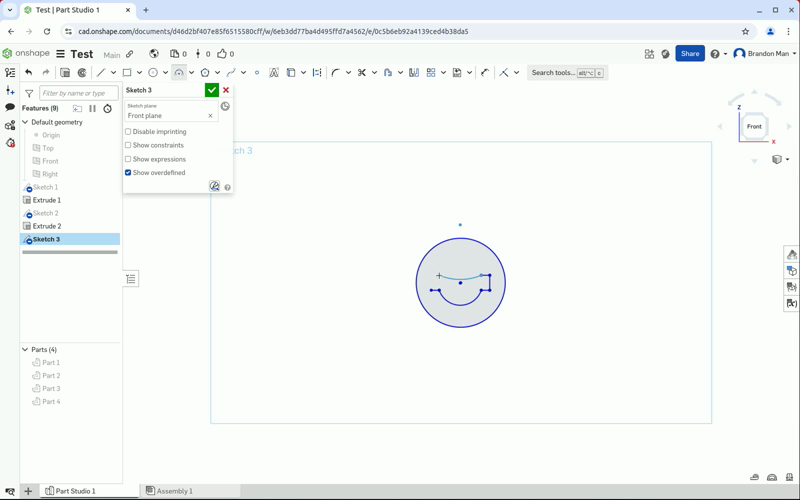
click(439, 275)
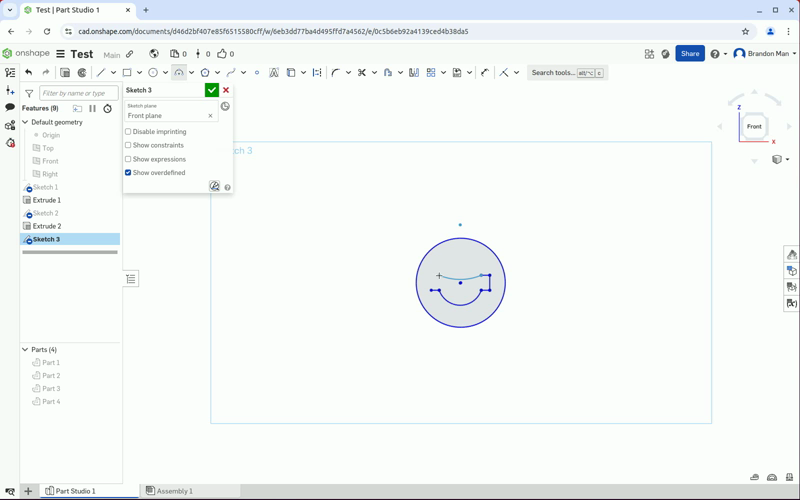
mouse_move(460, 260)
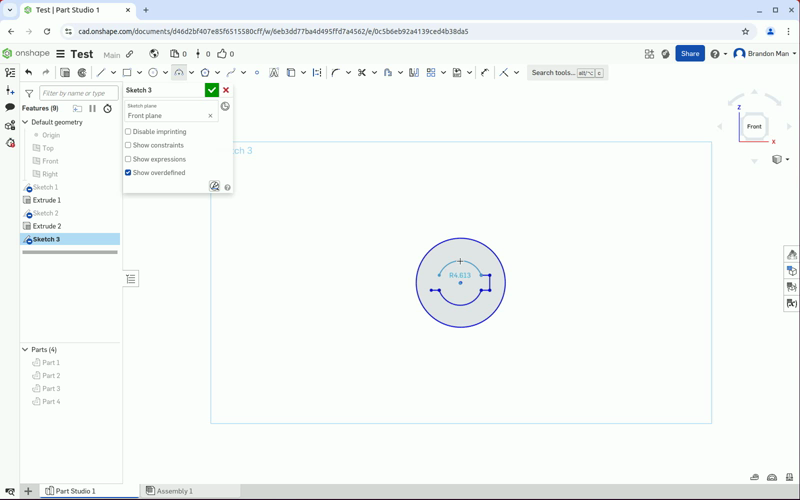
click(460, 260)
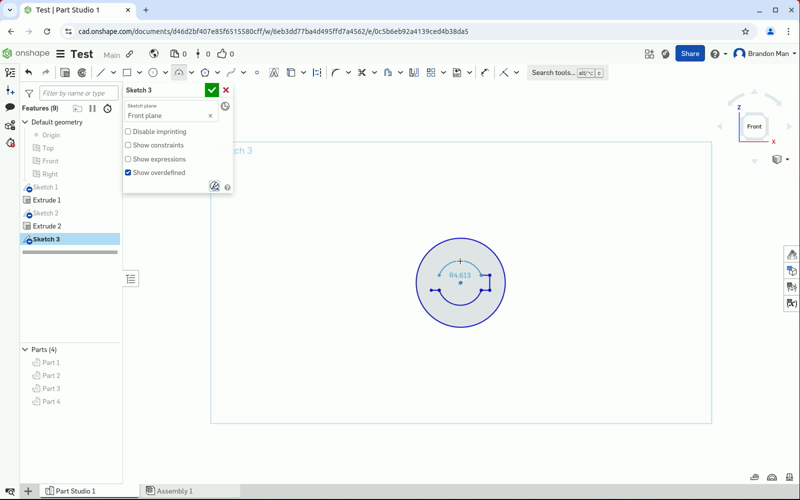
key_up(shift)
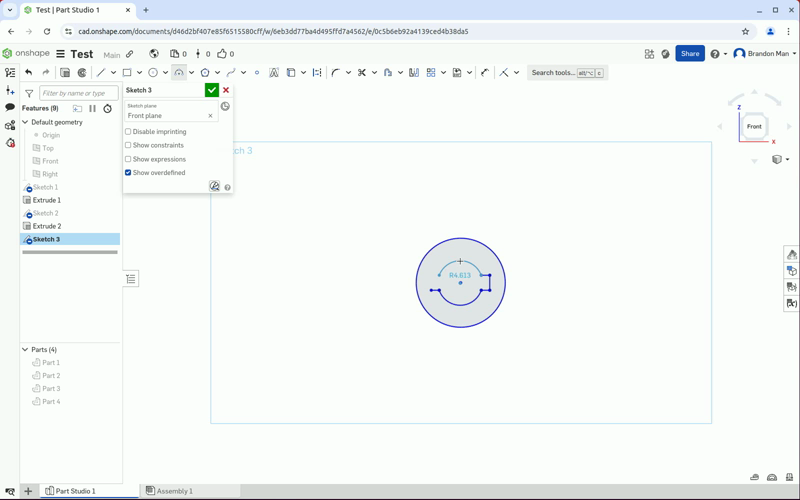
key(esc)
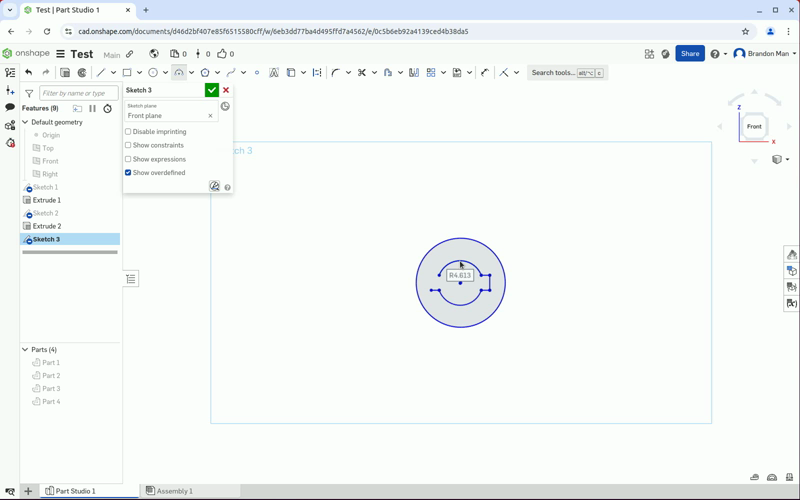
key(l)
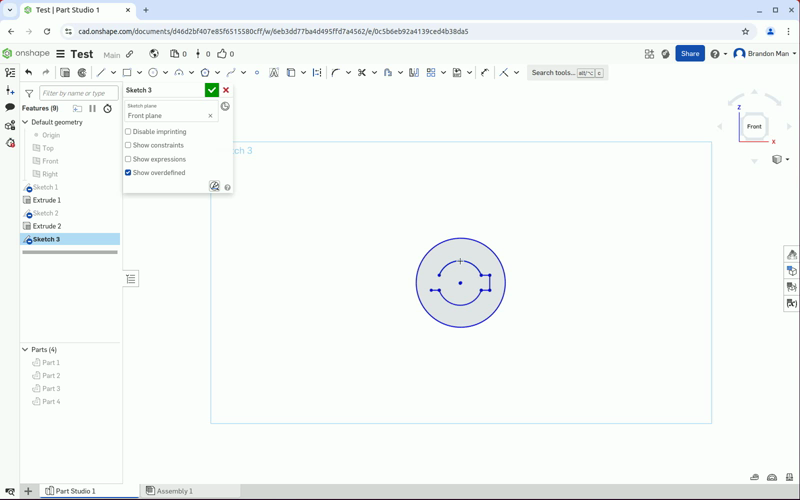
mouse_move(439, 275)
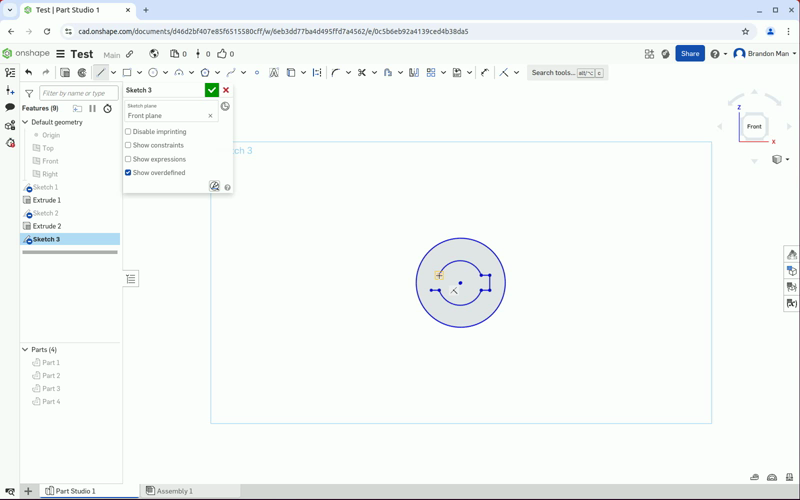
click(439, 275)
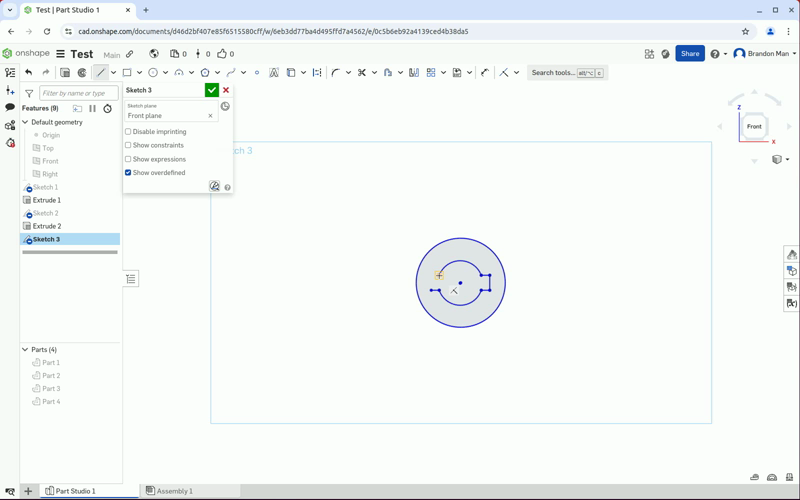
key_down(shift)
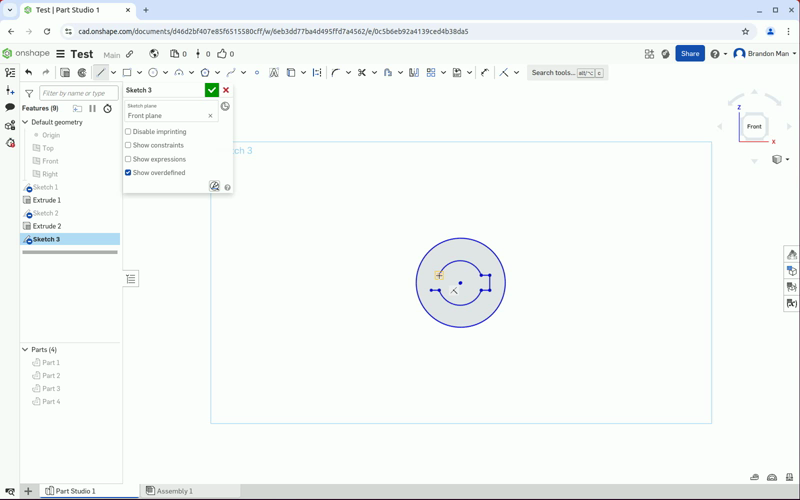
mouse_move(469, 275)
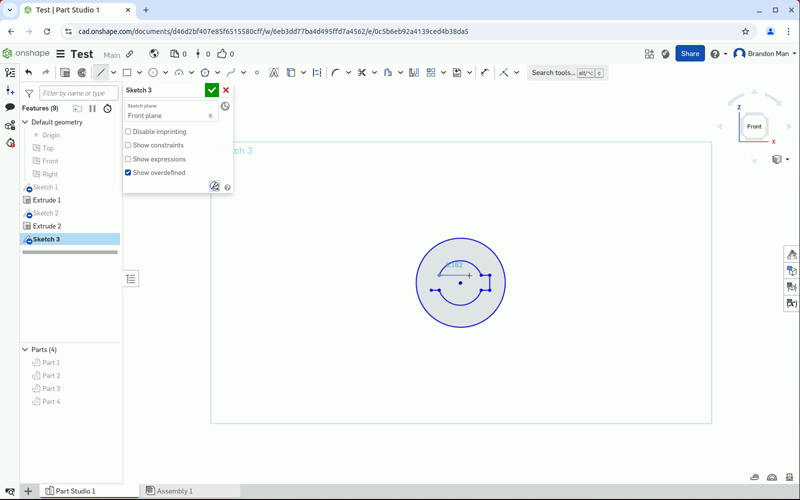
mouse_move(431, 275)
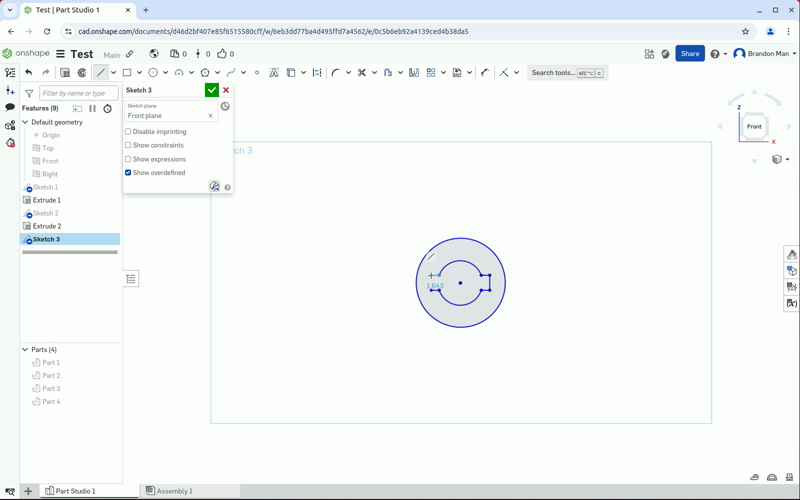
click(431, 275)
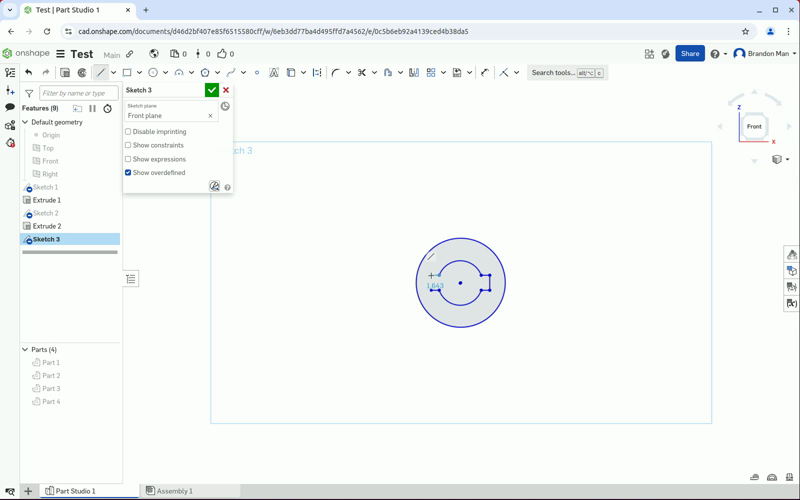
key_up(shift)
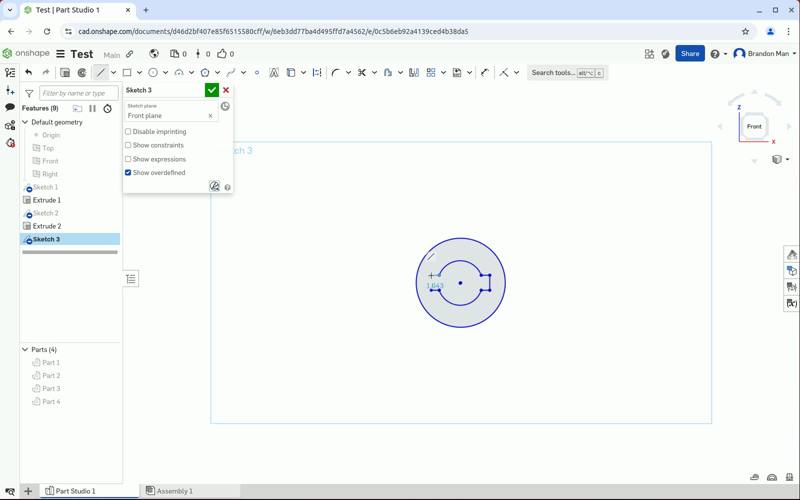
mouse_move(461, 275)
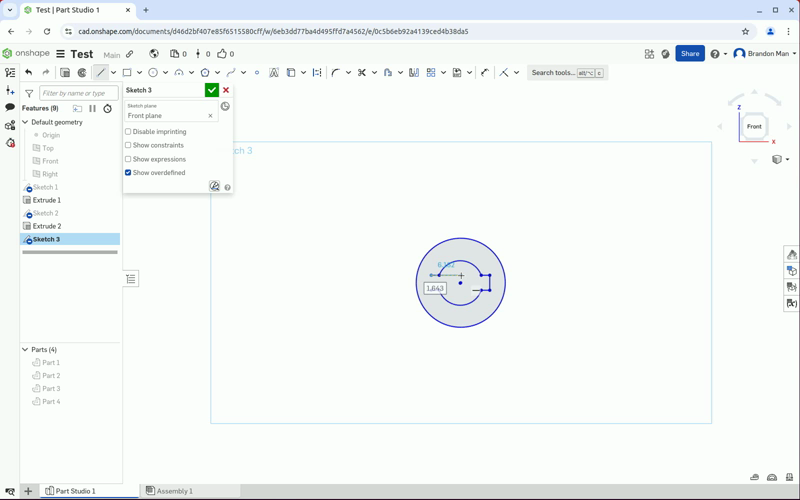
key_down(shift)
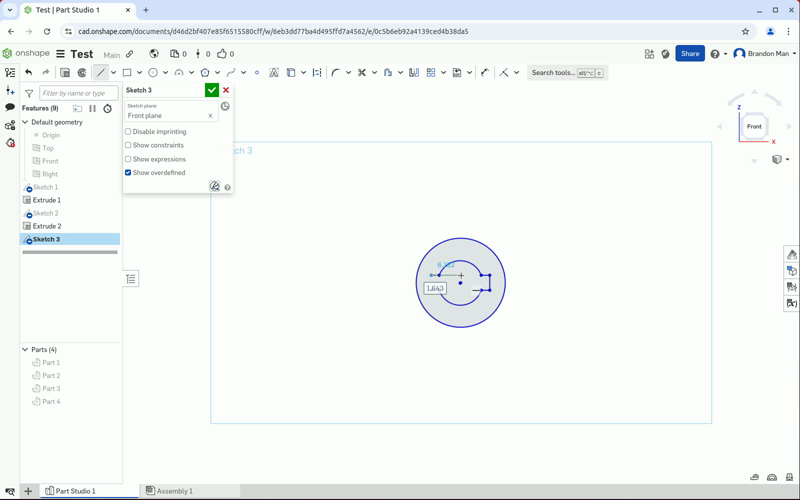
mouse_move(431, 290)
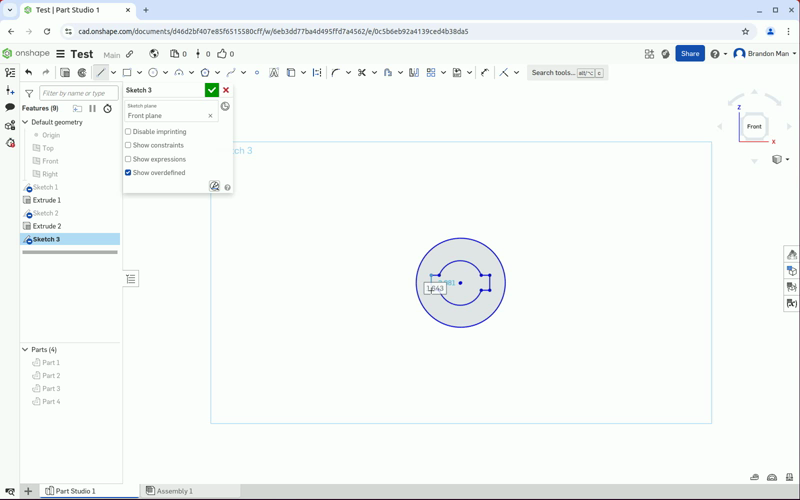
key_up(shift)
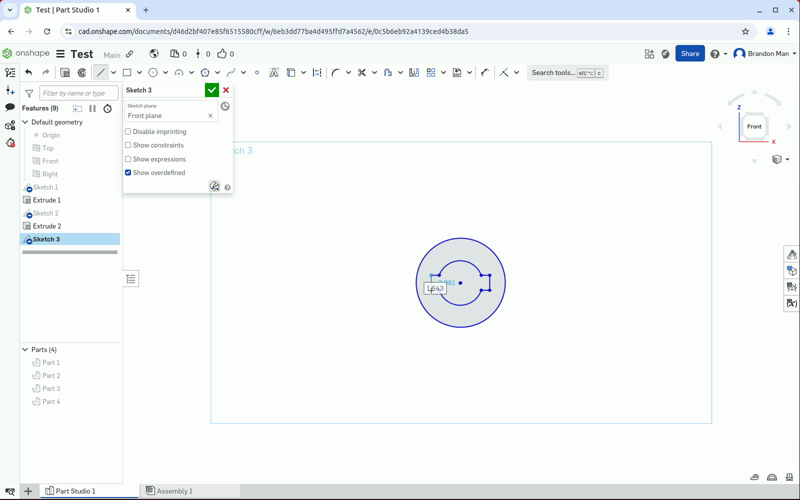
click(431, 290)
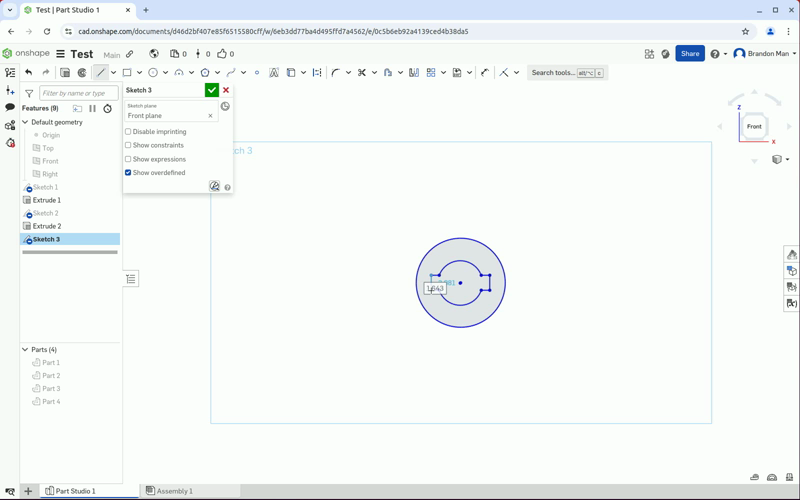
key(esc)
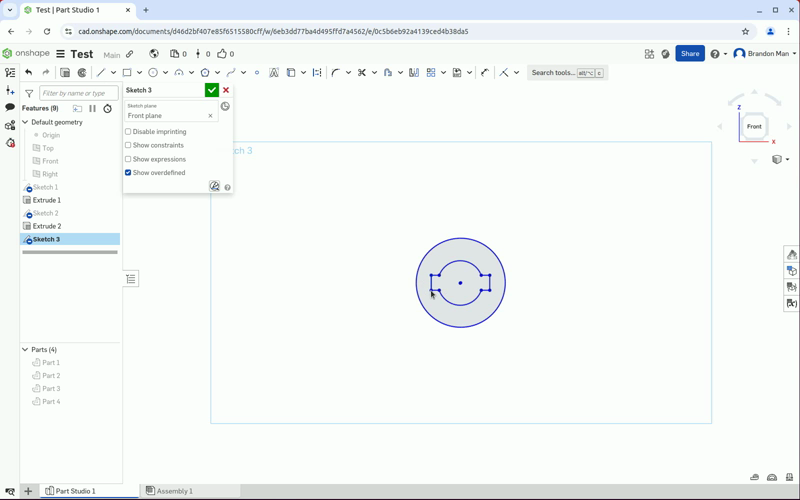
mouse_move(500, 273)
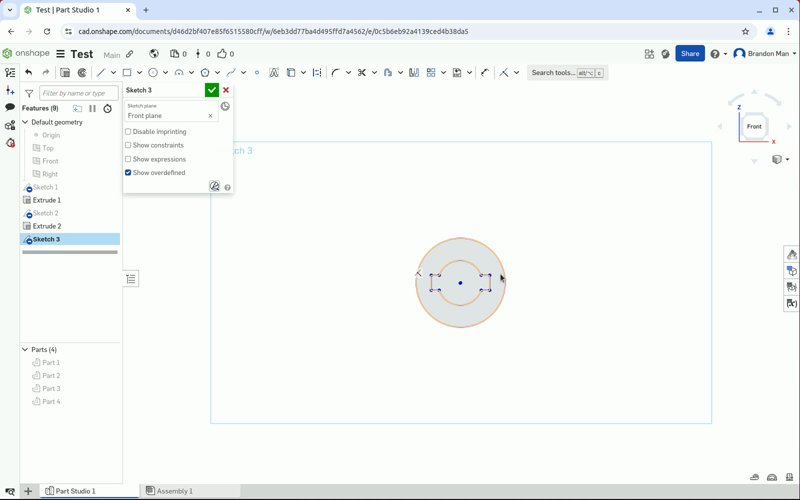
click(500, 273)
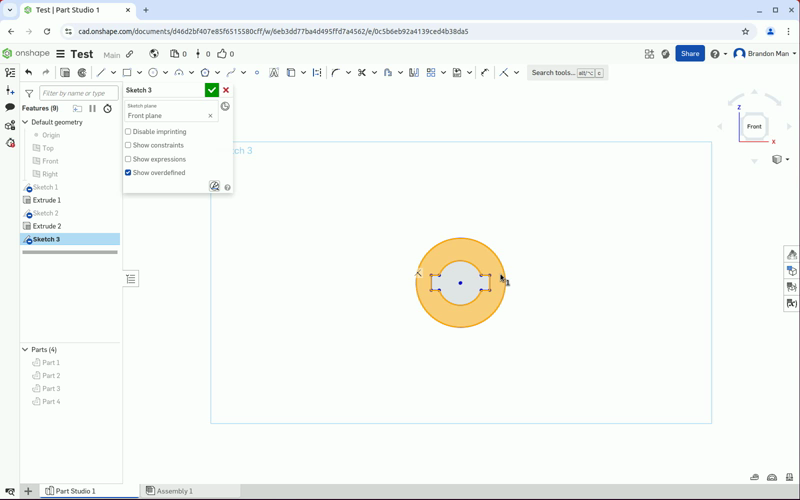
mouse_move(73, 352)
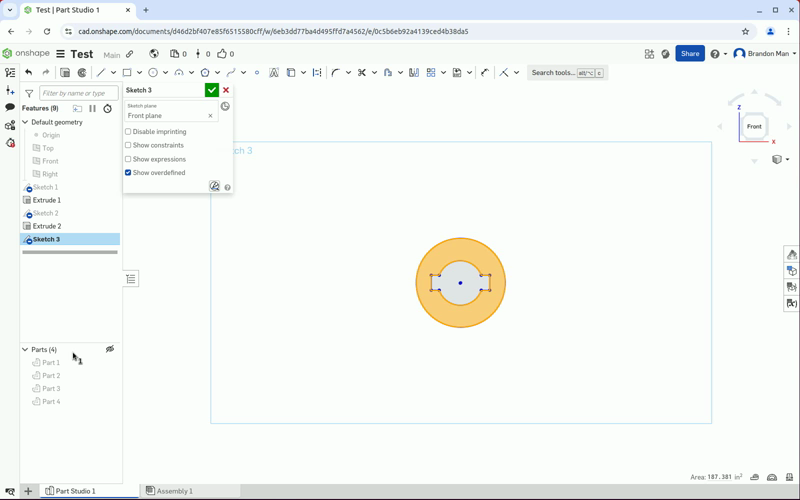
key(shift+y)
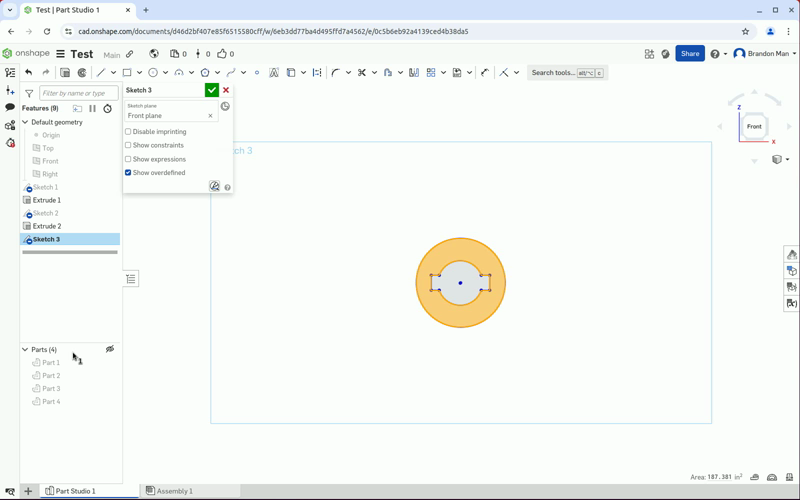
key(shift+e)
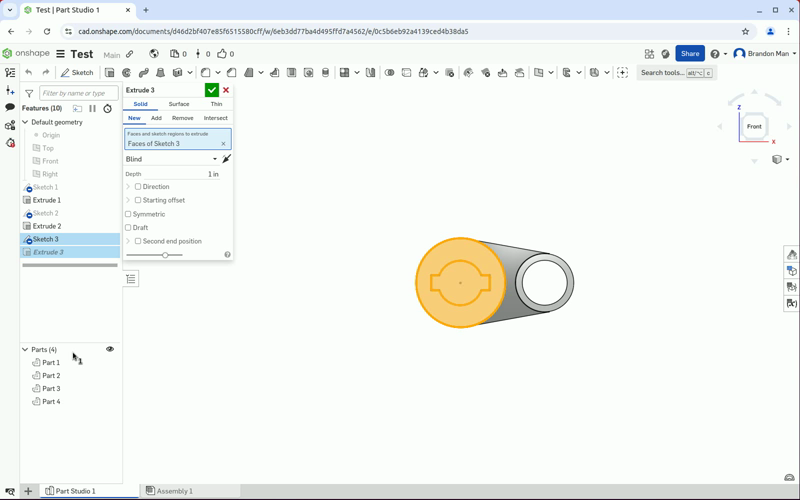
mouse_move(143, 106)
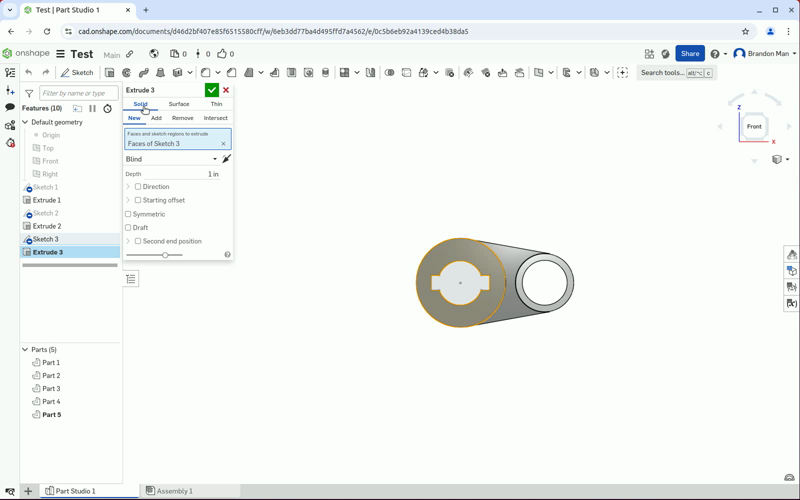
click(143, 106)
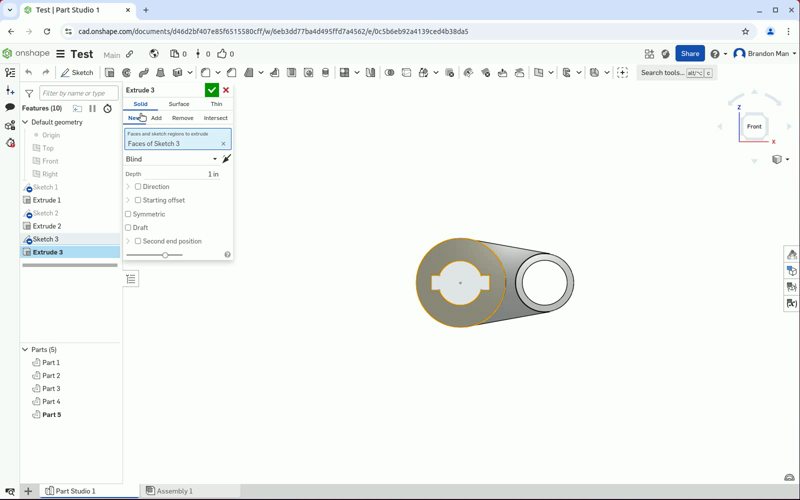
mouse_move(137, 120)
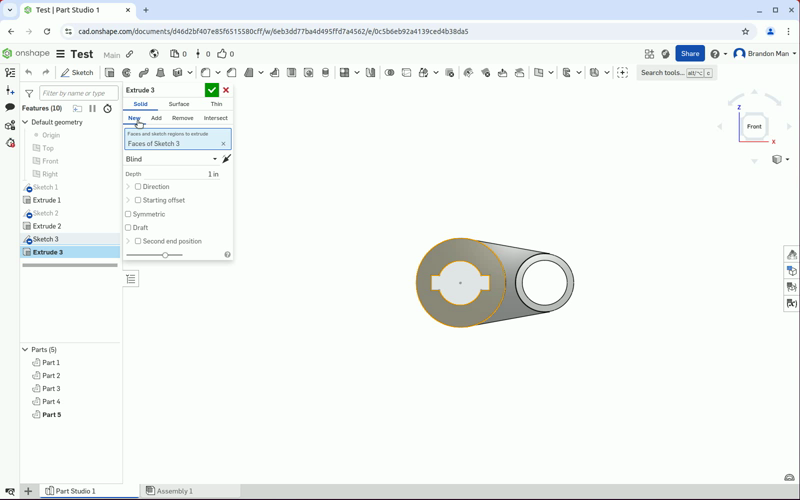
click(137, 120)
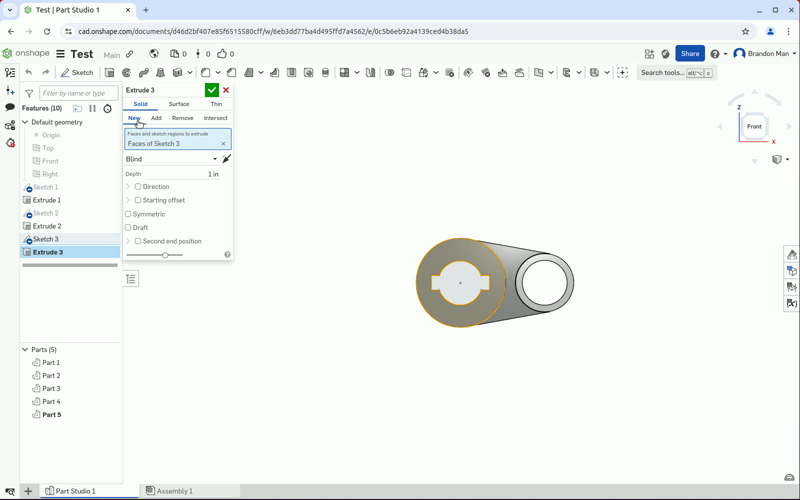
key(tab, 4)
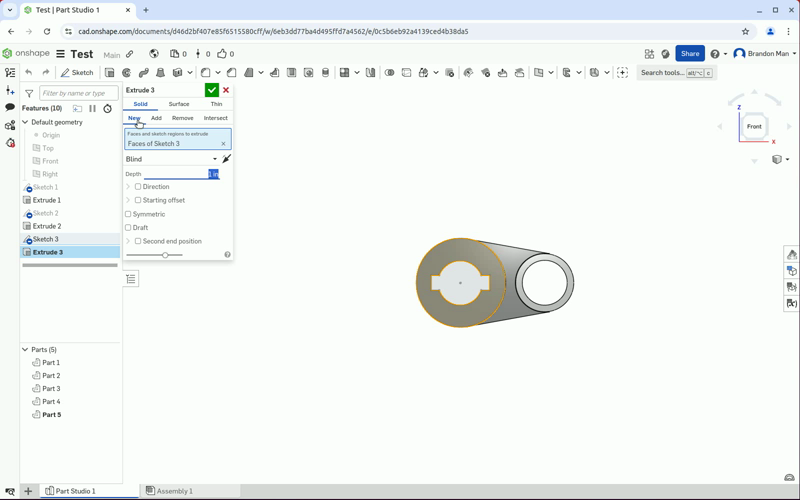
text(7.943)
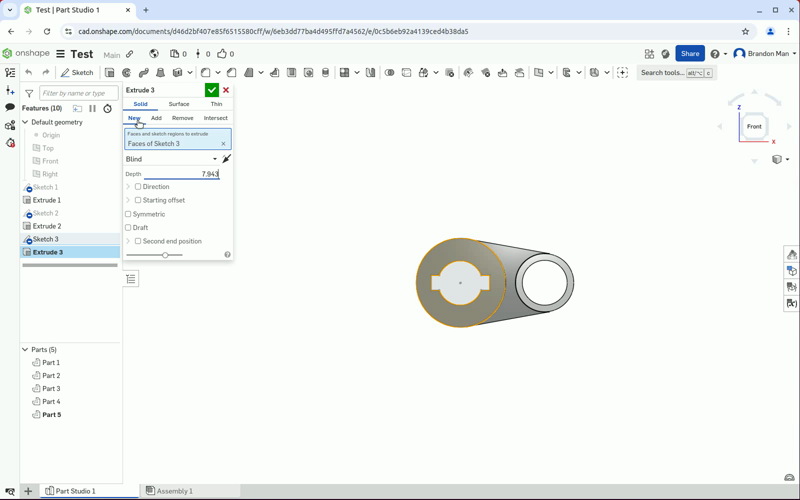
key(enter)
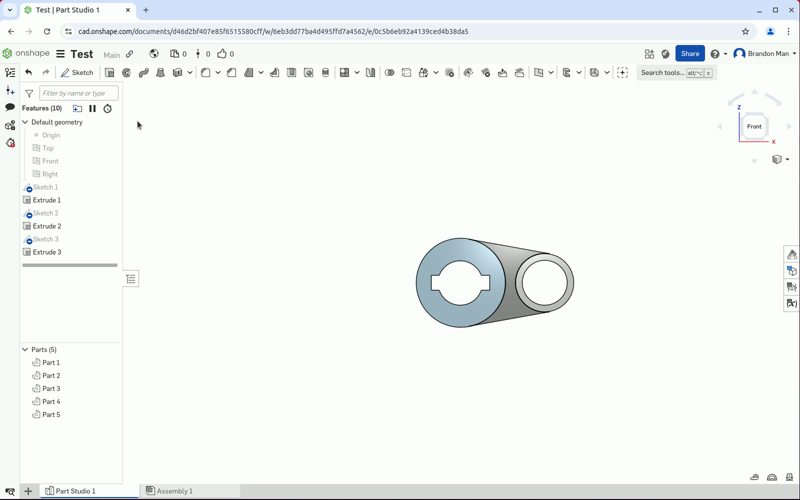
key(shift+h)
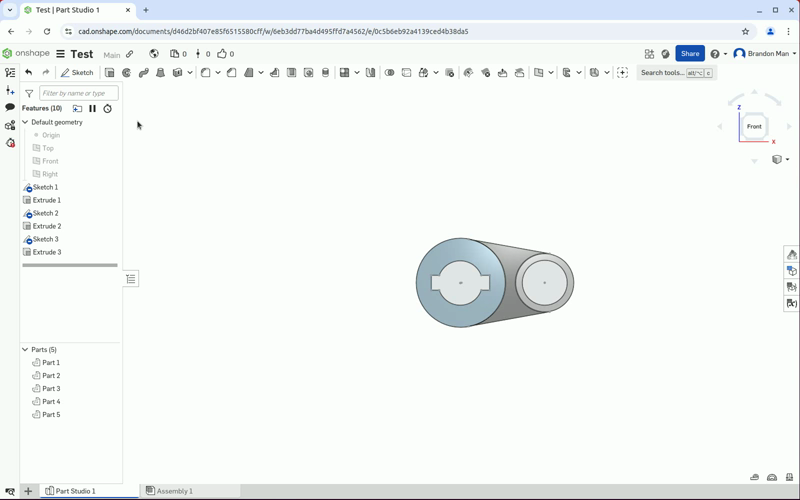
key(shift+h)
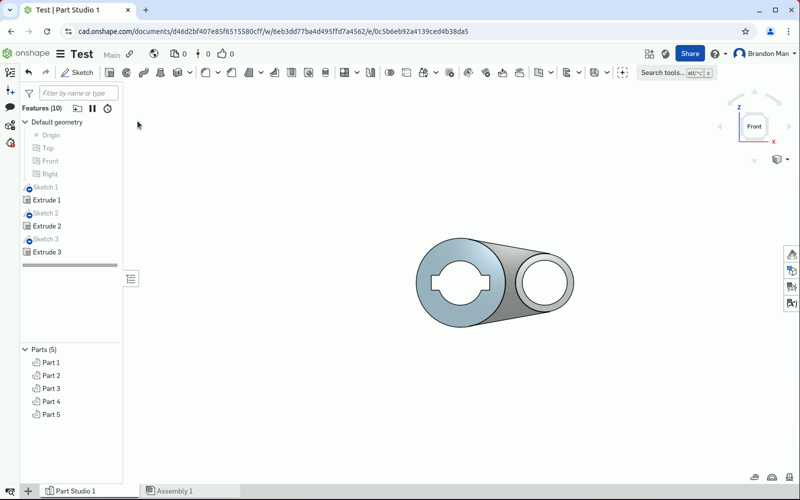
mouse_move(73, 189)
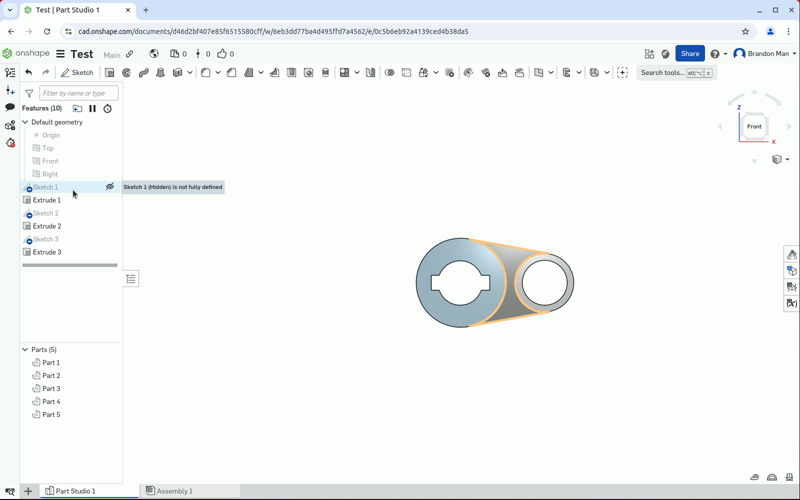
click(73, 189)
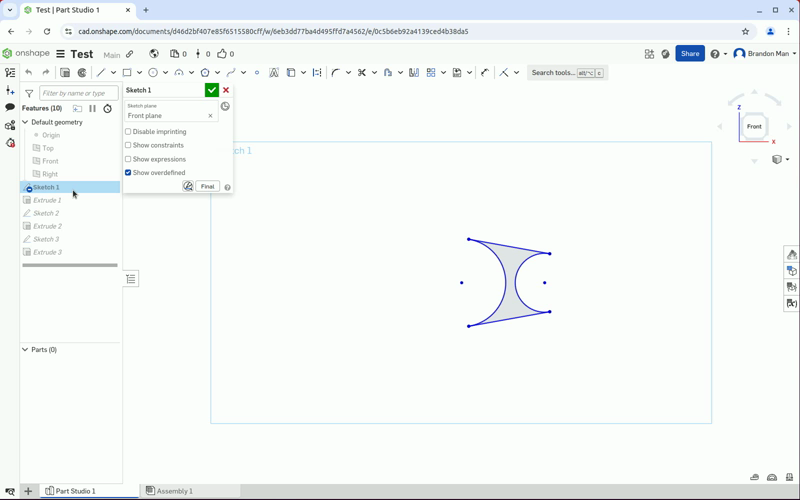
mouse_move(229, 92)
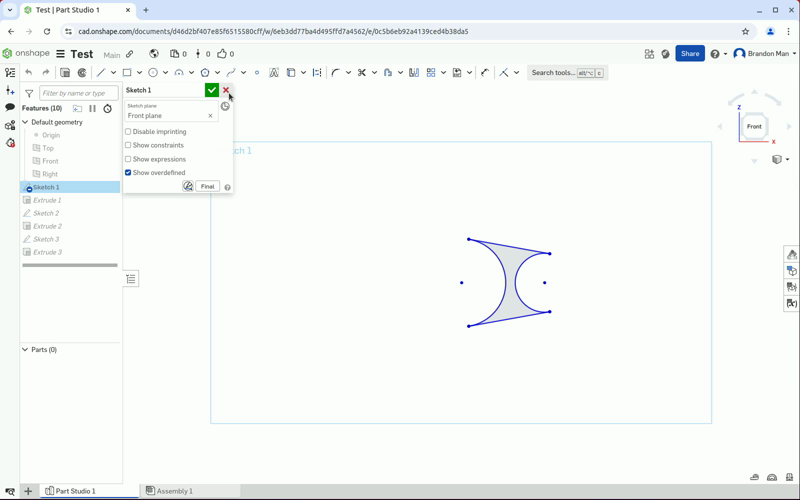
click(229, 92)
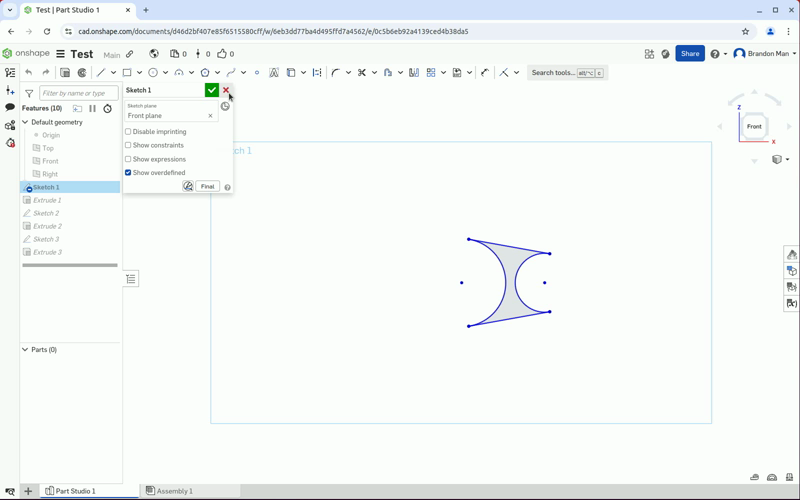
key(shift+s)
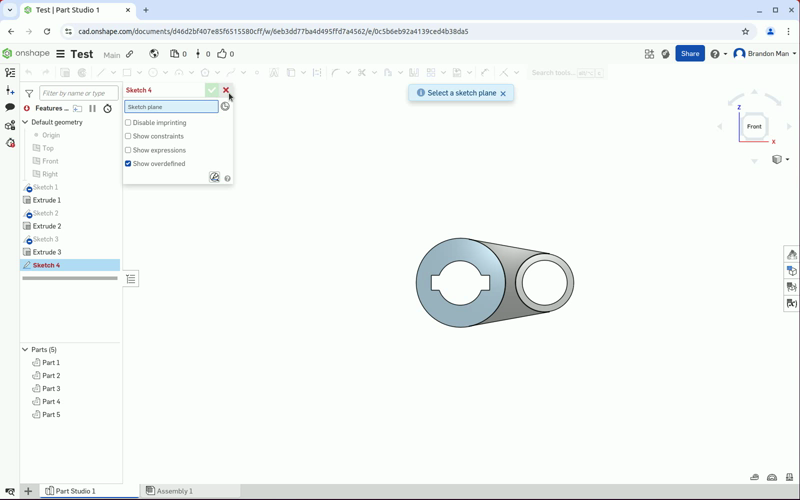
mouse_move(73, 163)
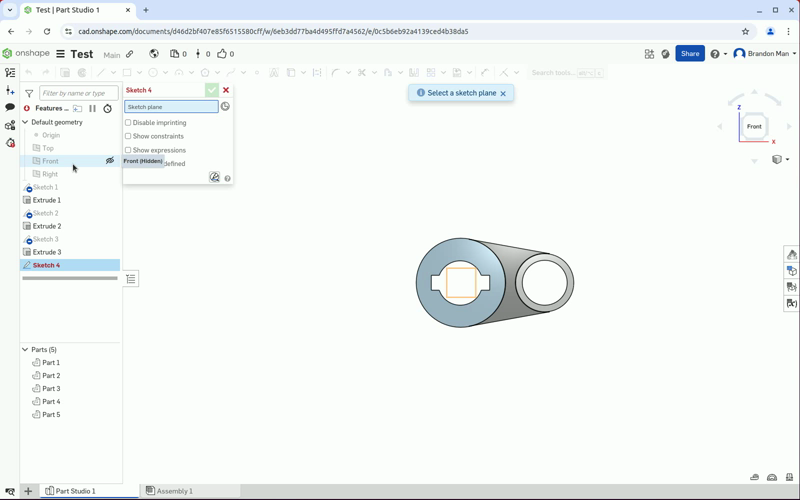
click(73, 163)
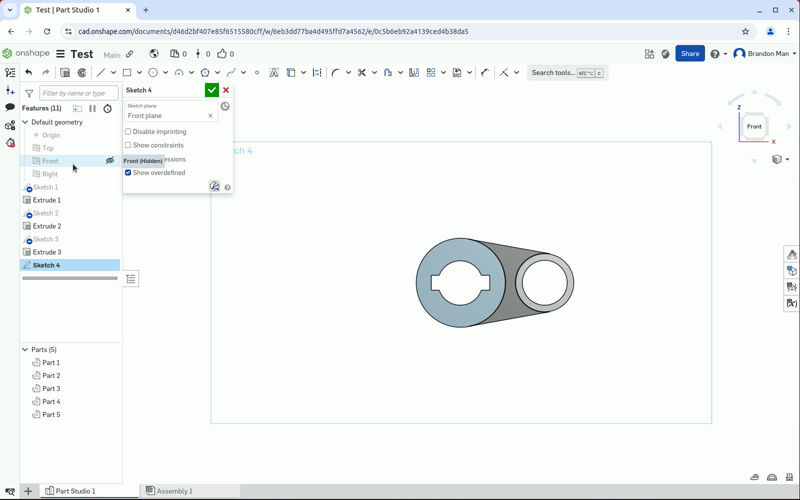
mouse_move(73, 352)
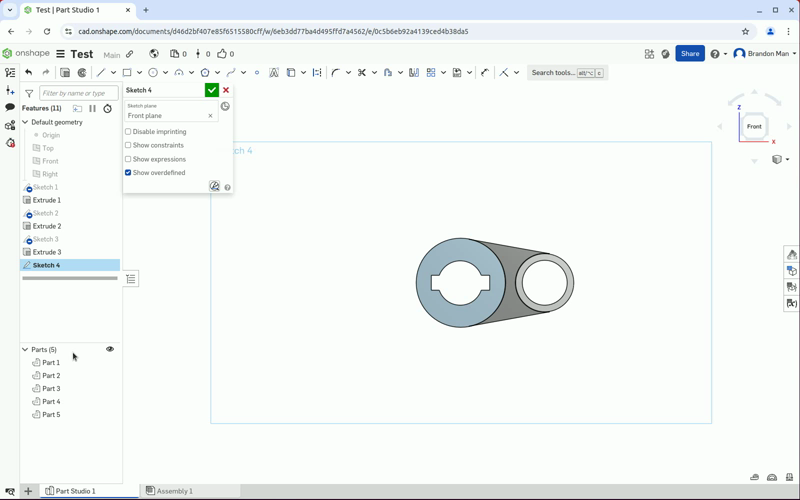
key(y)
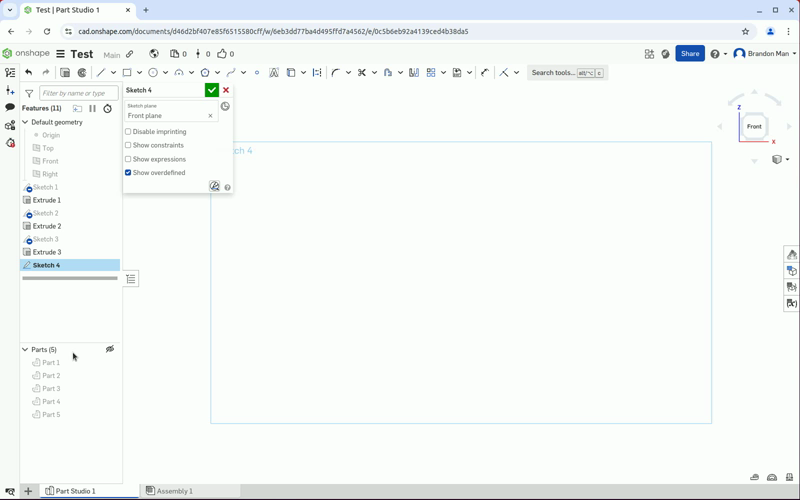
key(c)
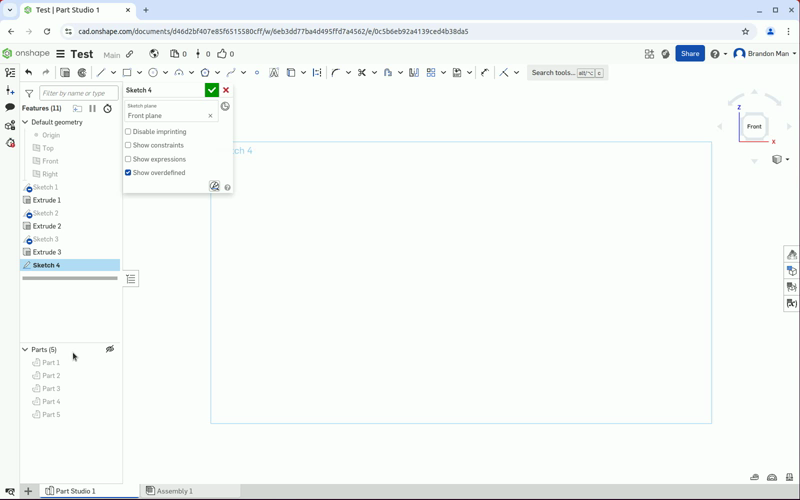
key_down(shift)
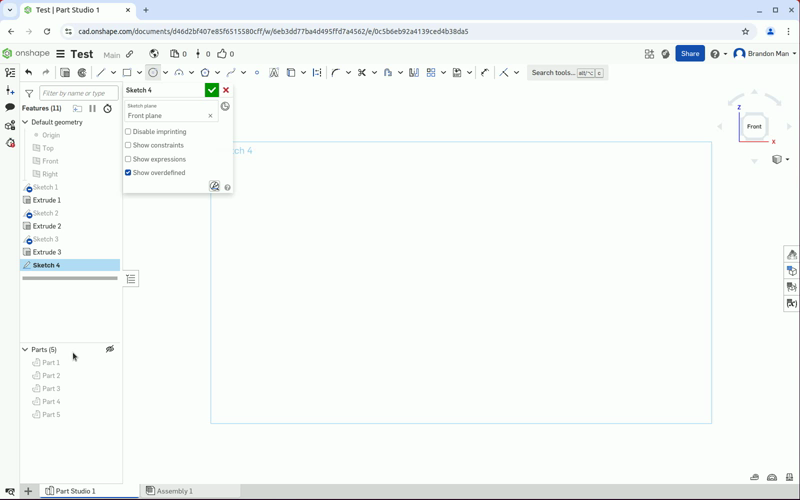
mouse_move(460, 282)
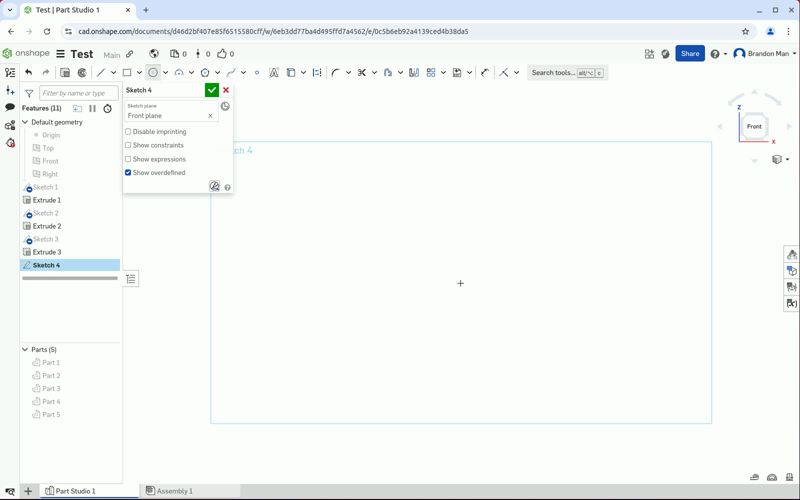
click(460, 282)
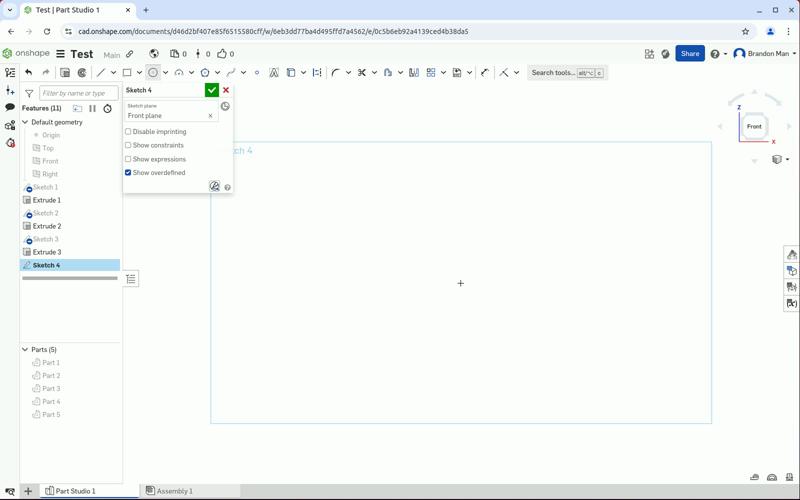
key_up(shift)
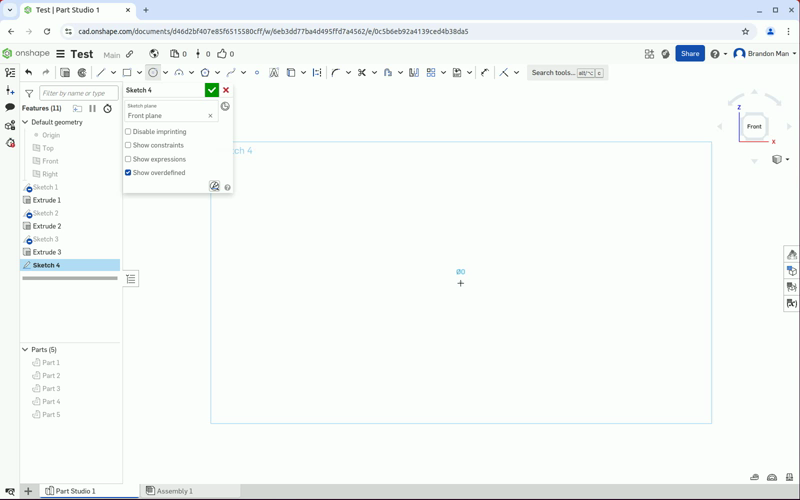
mouse_move(505, 282)
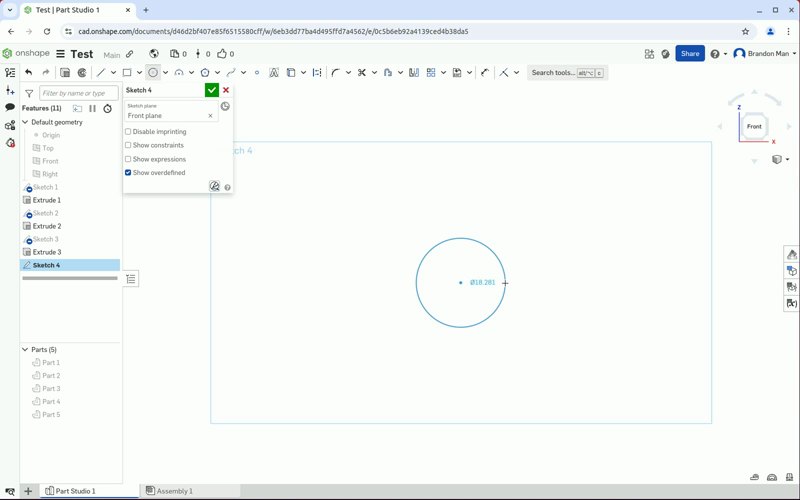
click(505, 282)
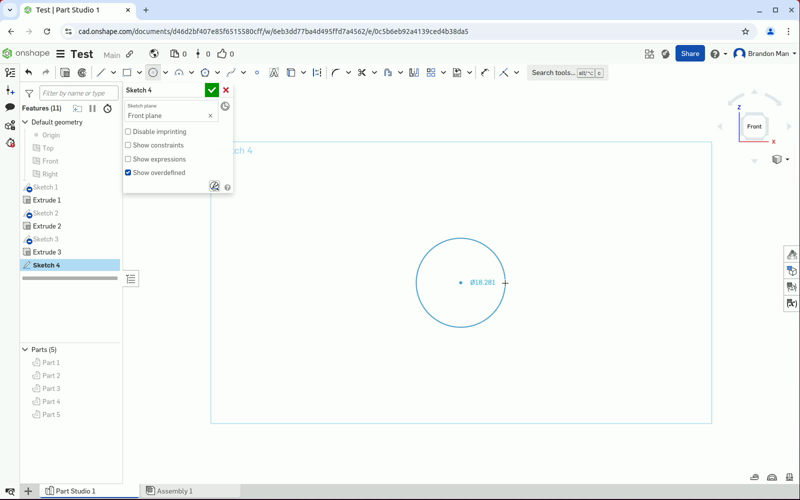
key(esc)
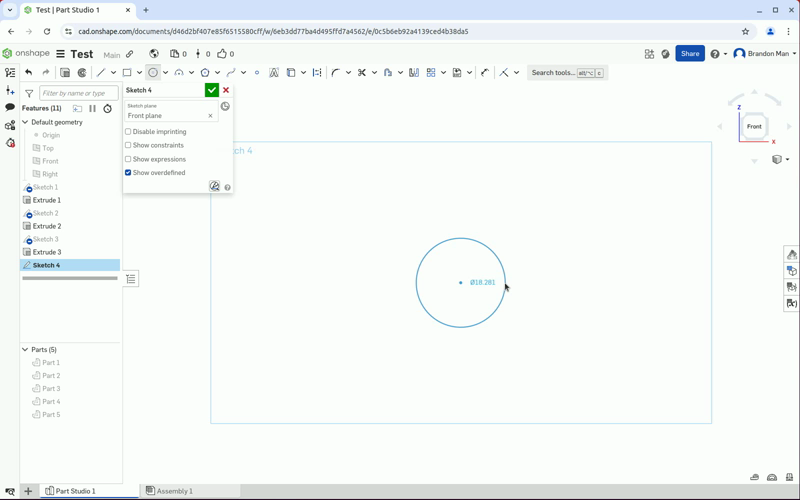
key(l)
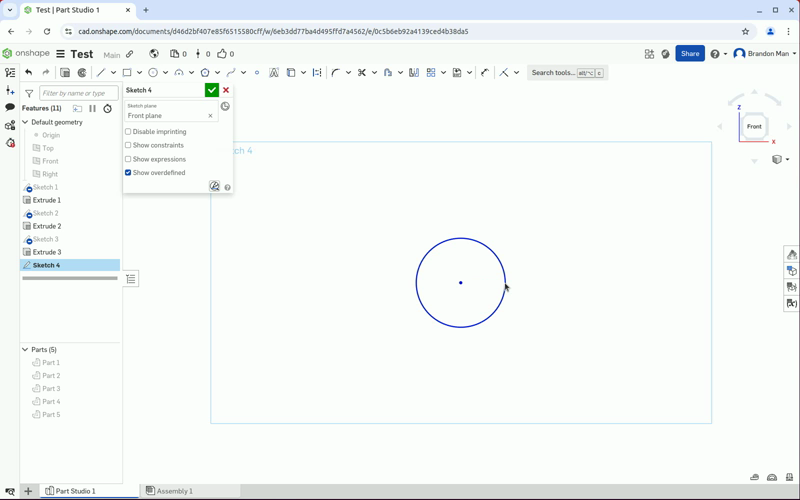
key_down(shift)
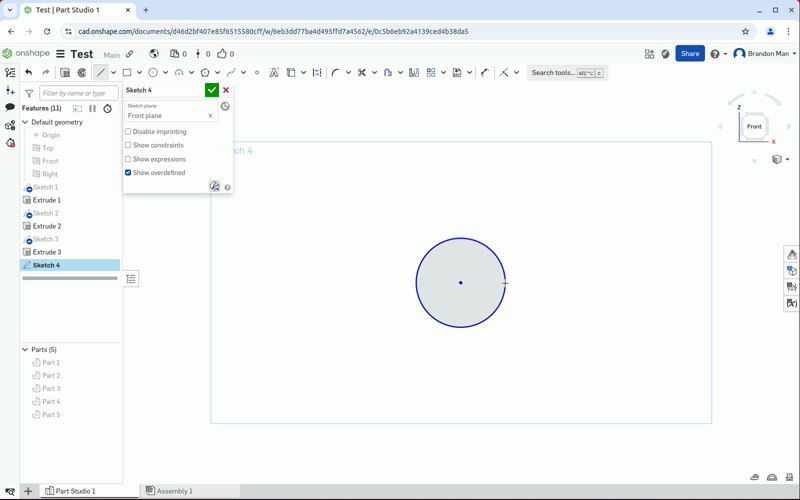
mouse_move(431, 290)
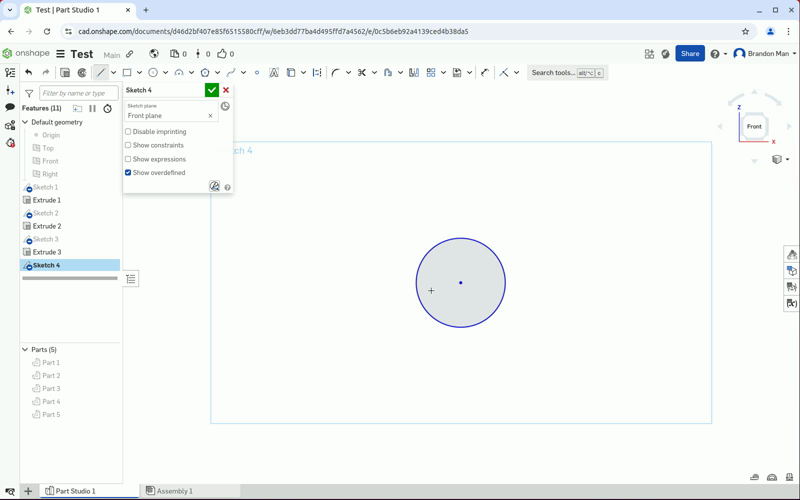
click(431, 290)
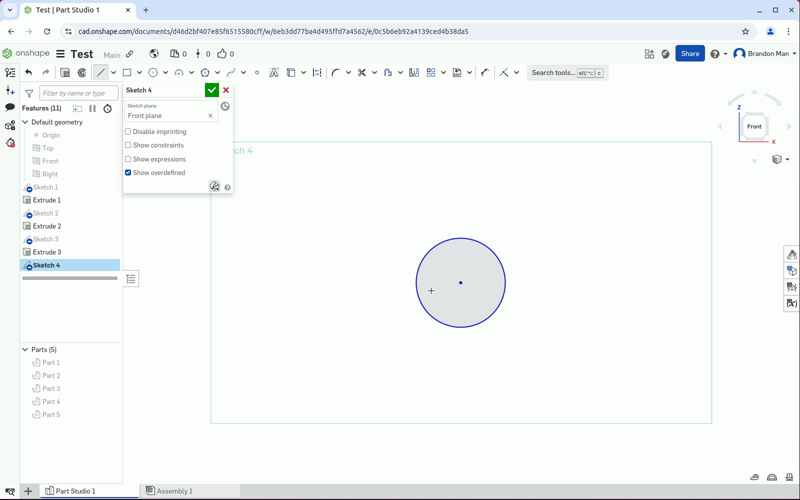
key_up(shift)
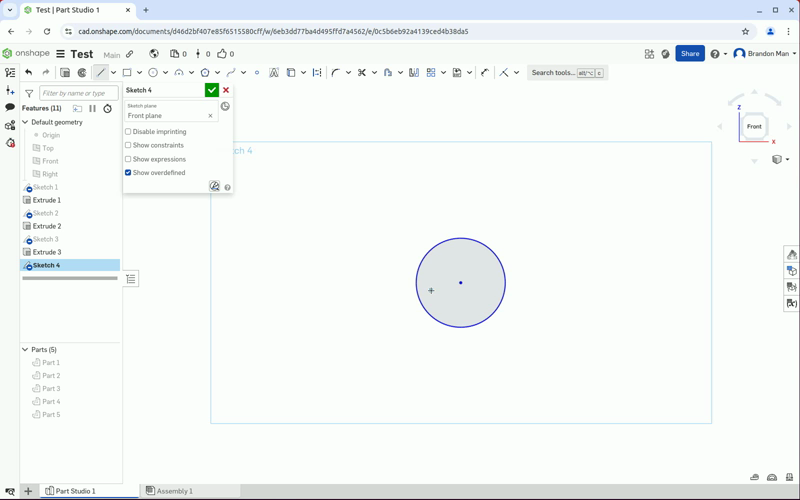
key_down(shift)
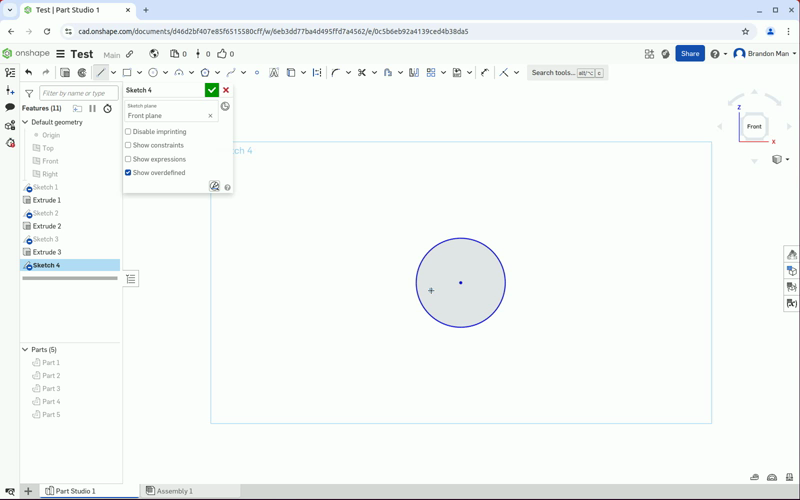
mouse_move(461, 290)
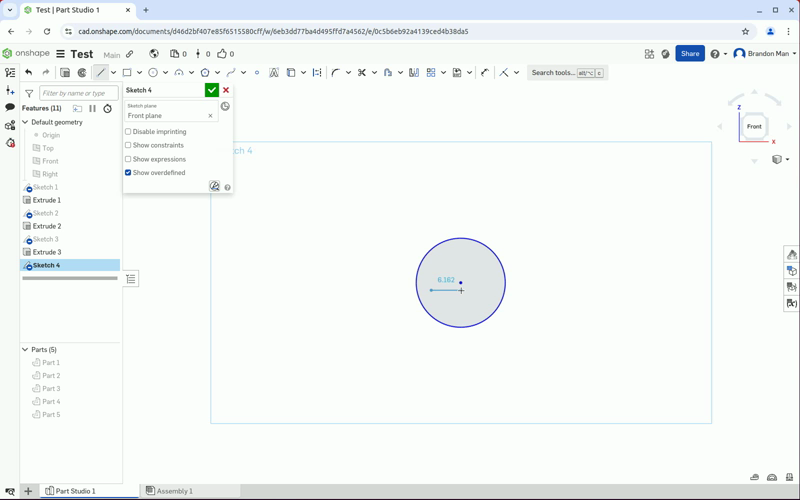
mouse_move(439, 290)
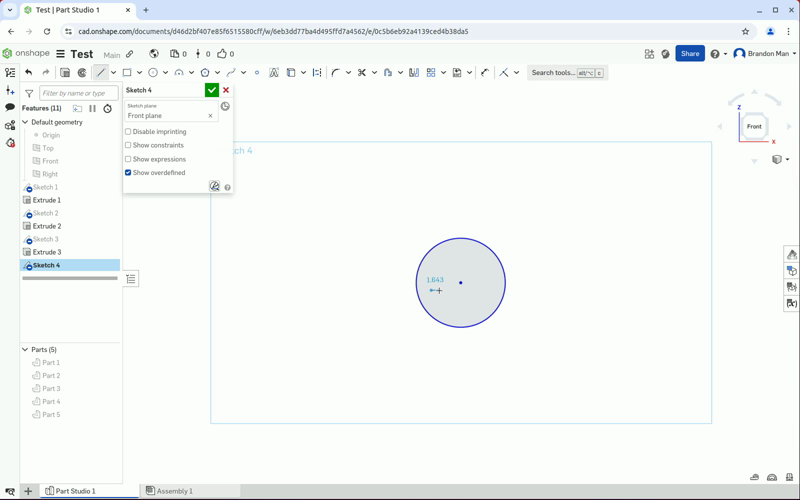
click(439, 290)
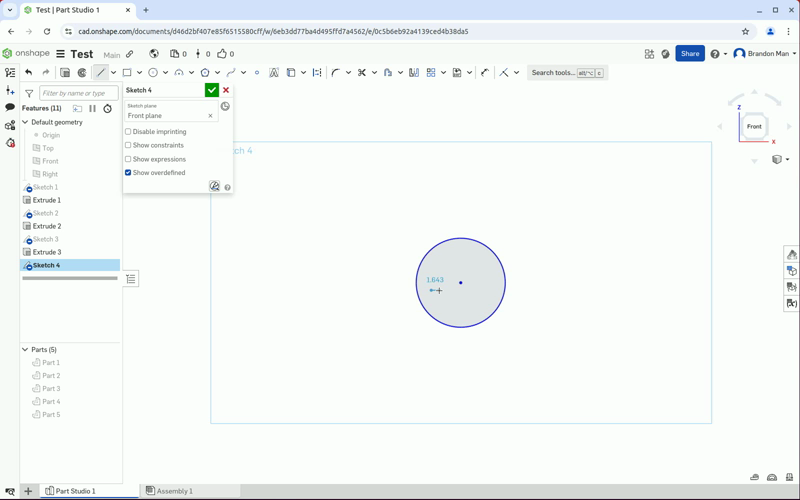
key_up(shift)
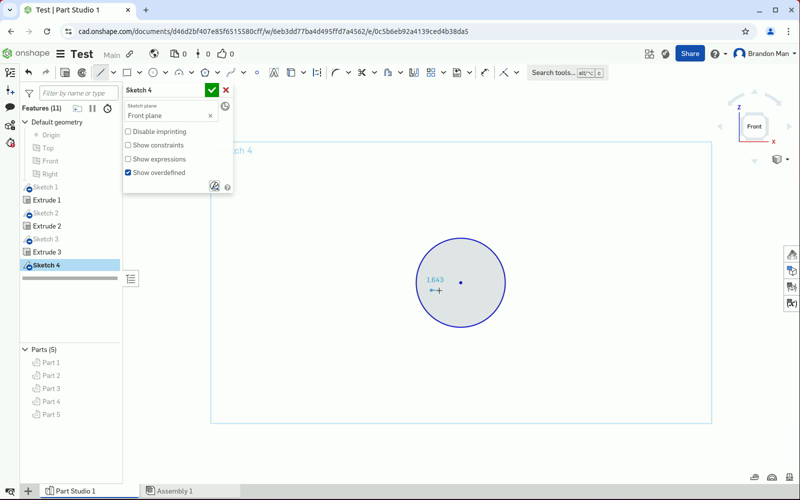
key(esc)
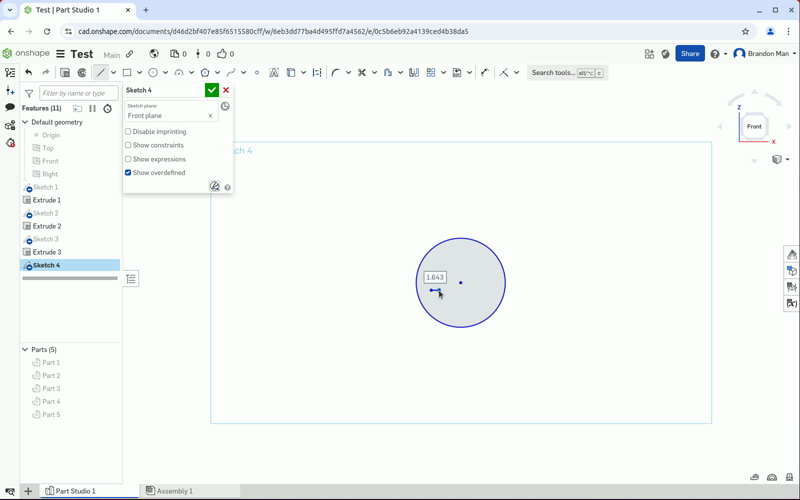
key(a)
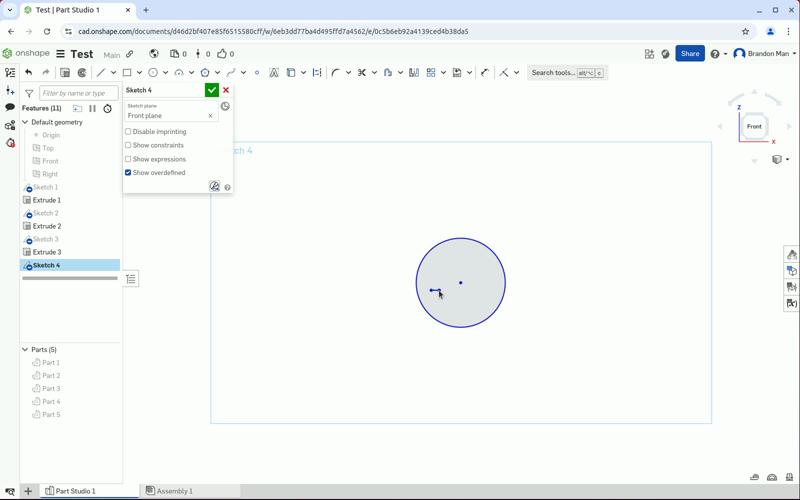
mouse_move(439, 290)
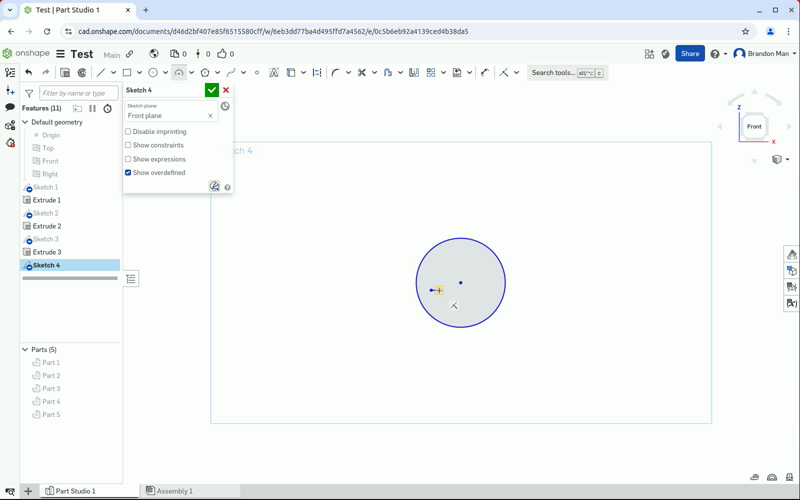
click(439, 290)
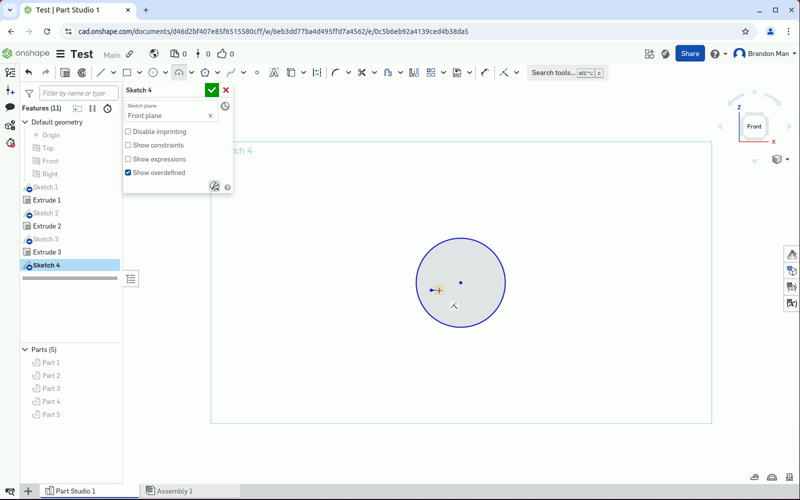
key_down(shift)
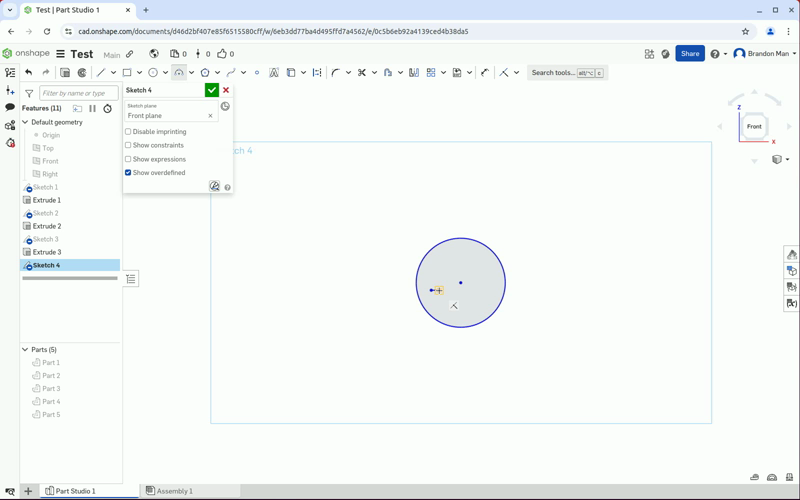
mouse_move(481, 290)
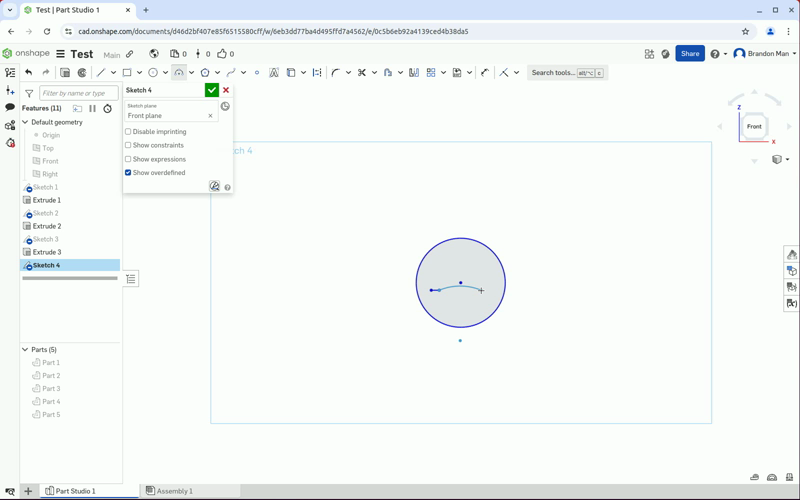
click(481, 290)
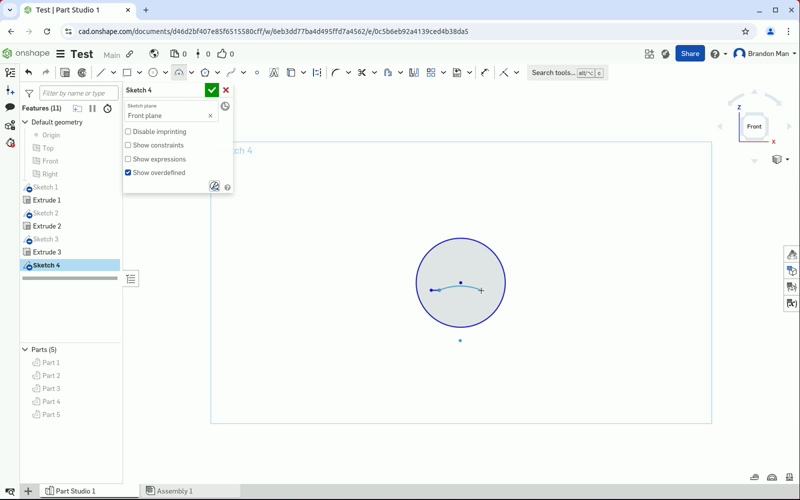
mouse_move(460, 305)
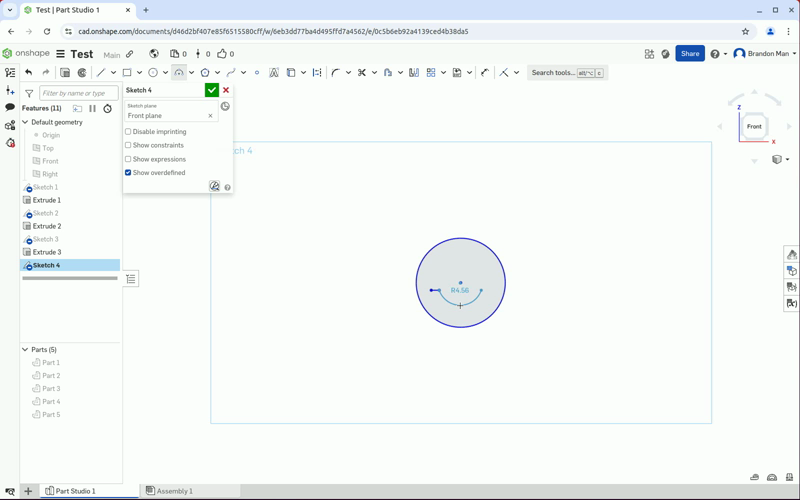
click(460, 305)
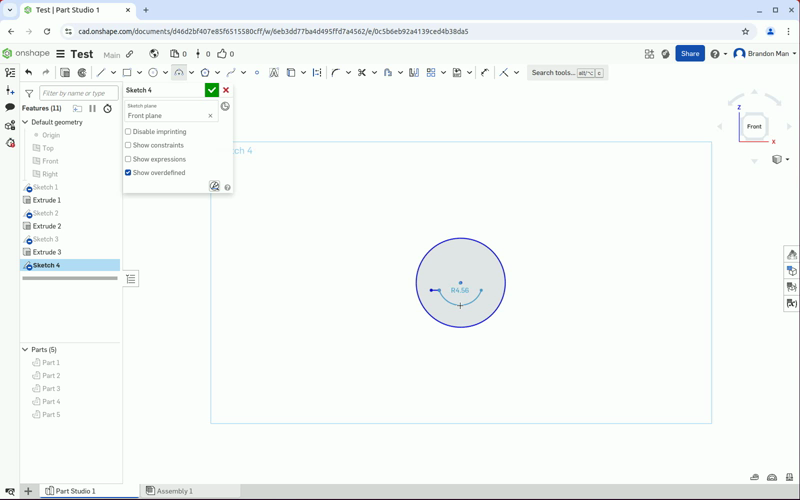
key_up(shift)
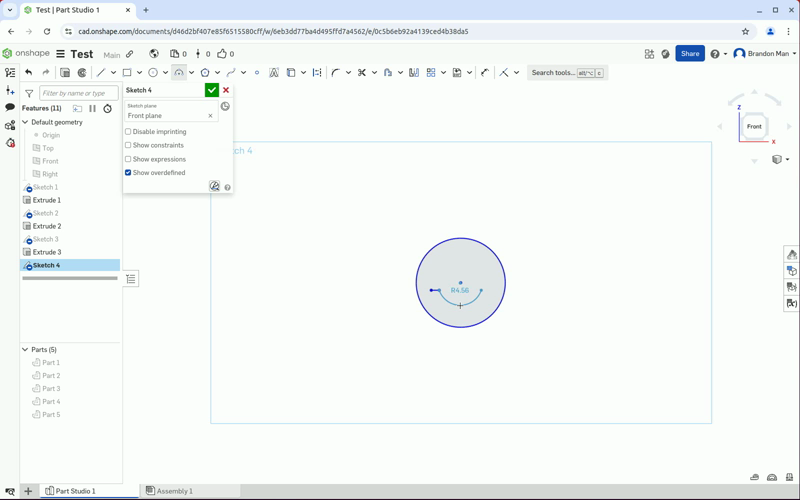
key(esc)
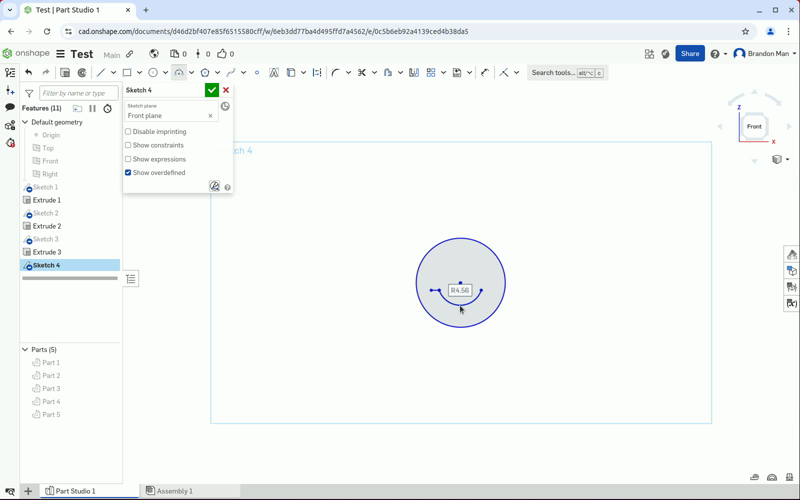
key(l)
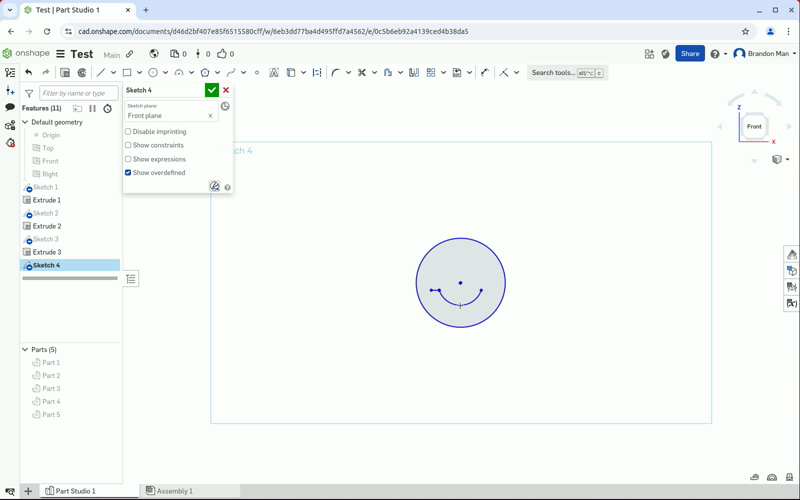
mouse_move(481, 290)
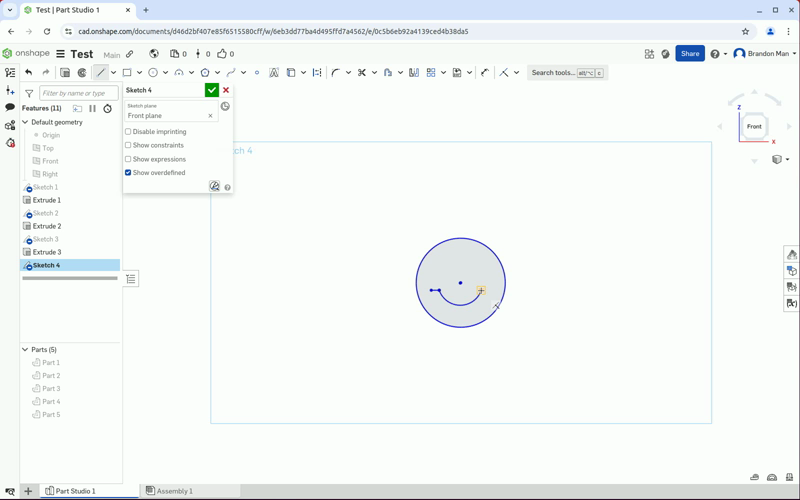
click(481, 290)
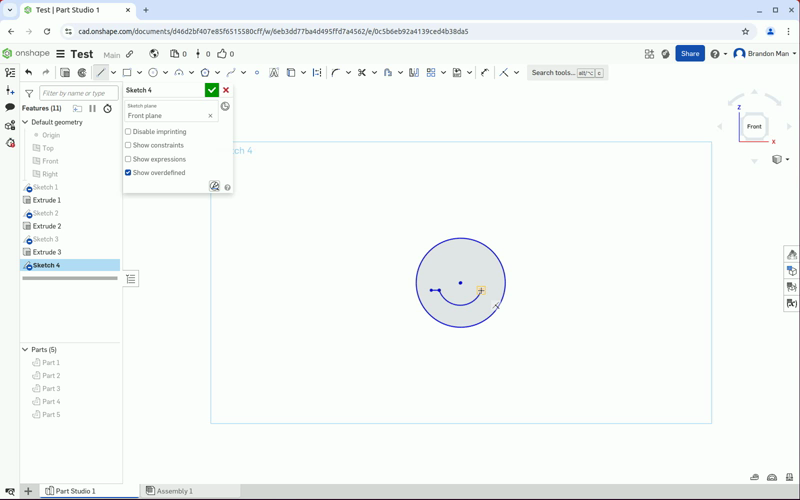
key_down(shift)
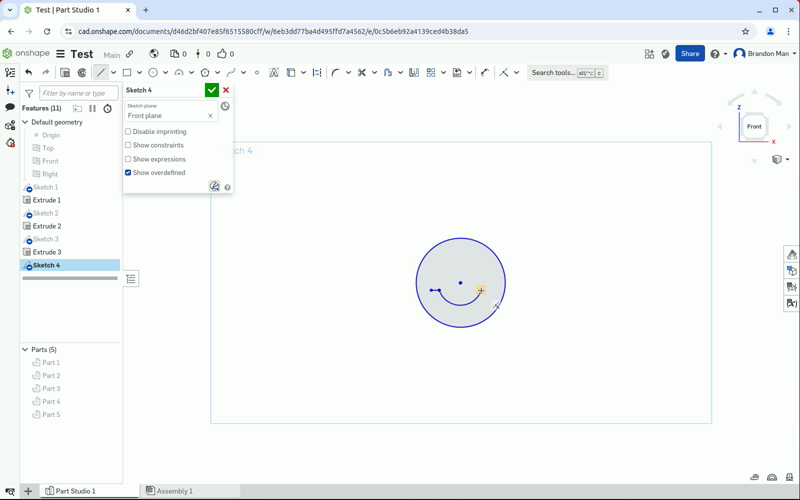
mouse_move(511, 290)
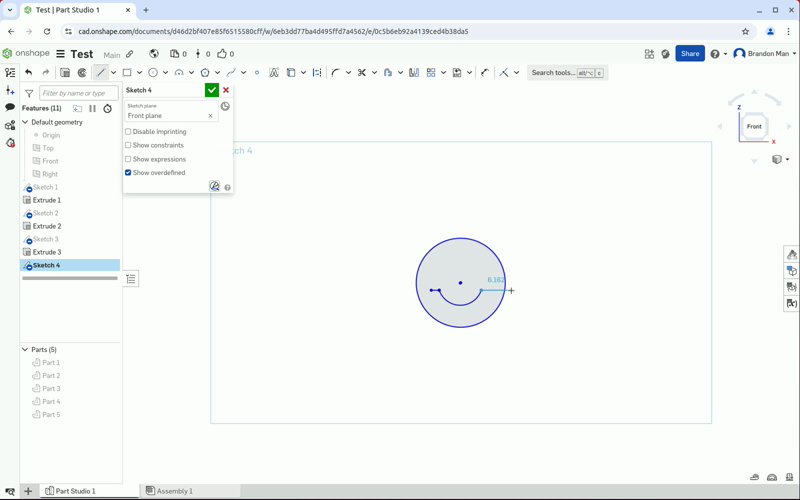
mouse_move(489, 290)
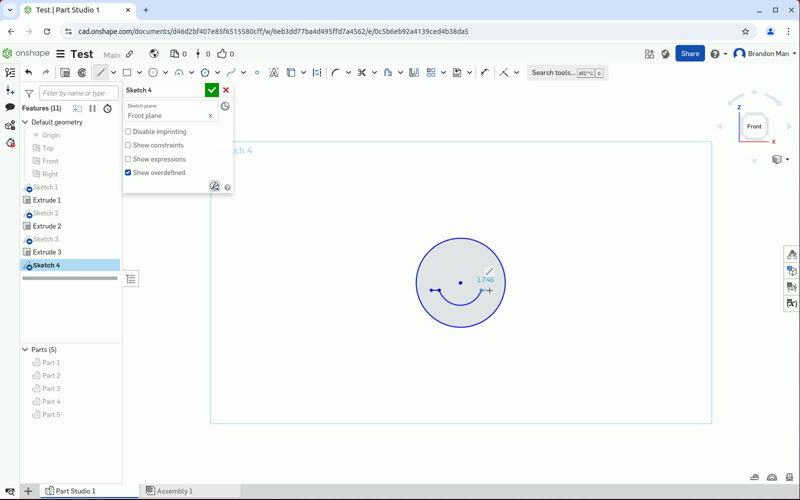
click(489, 290)
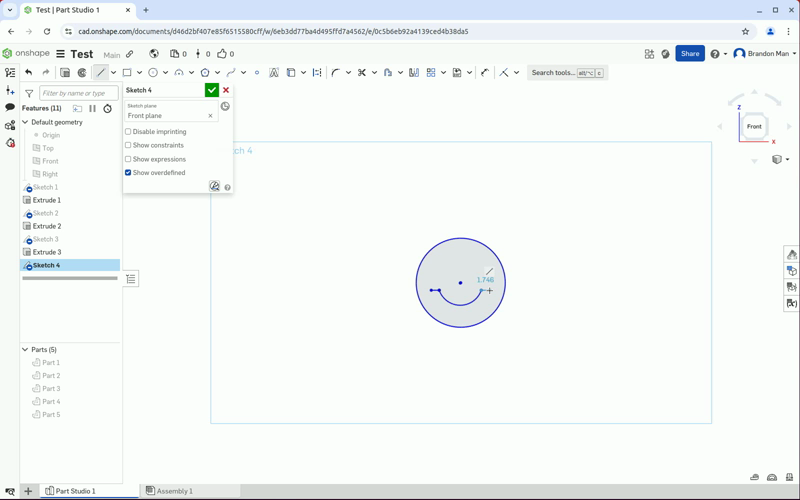
key_up(shift)
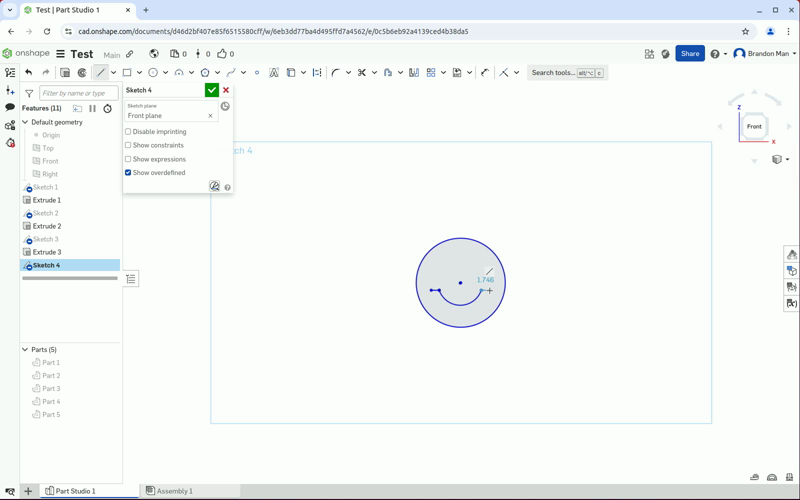
key_down(shift)
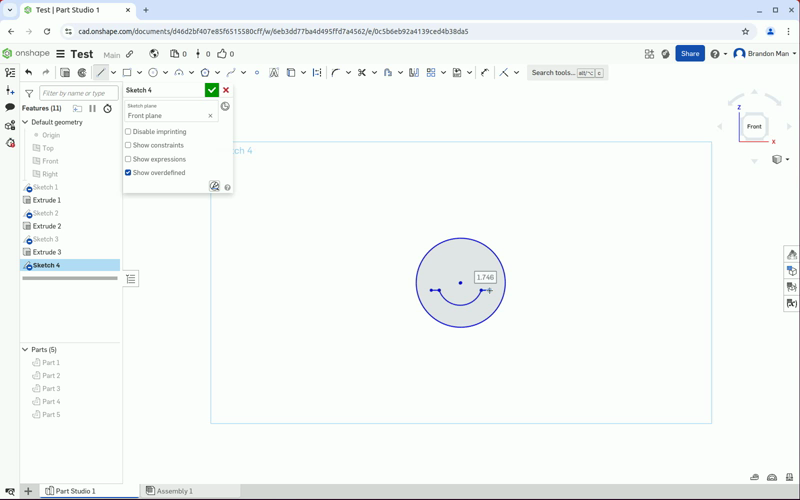
mouse_move(519, 290)
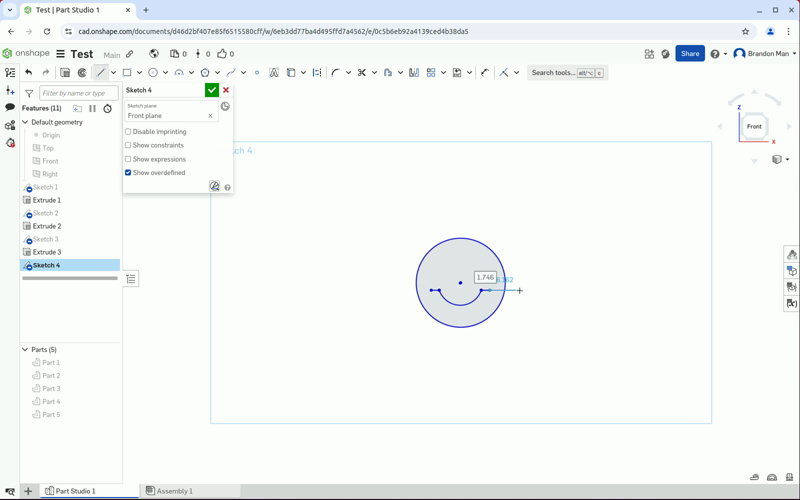
mouse_move(489, 275)
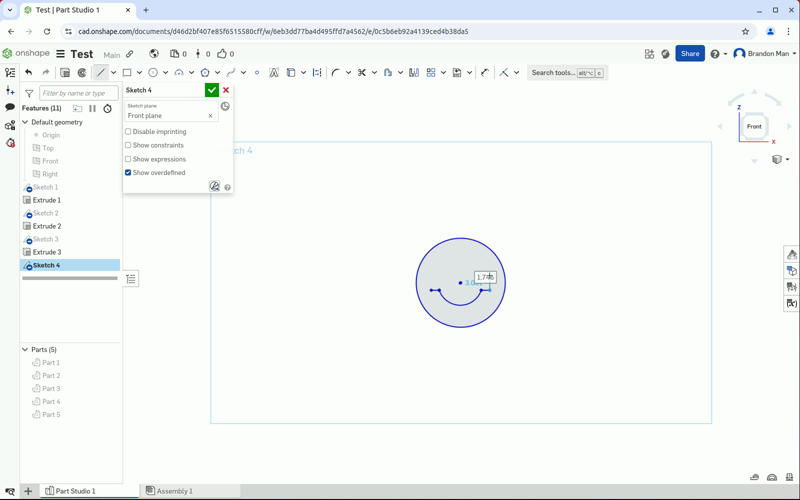
click(489, 275)
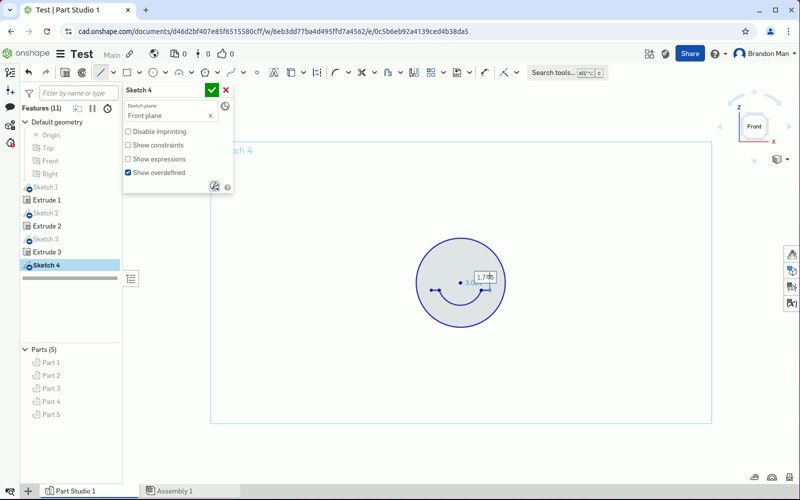
key_up(shift)
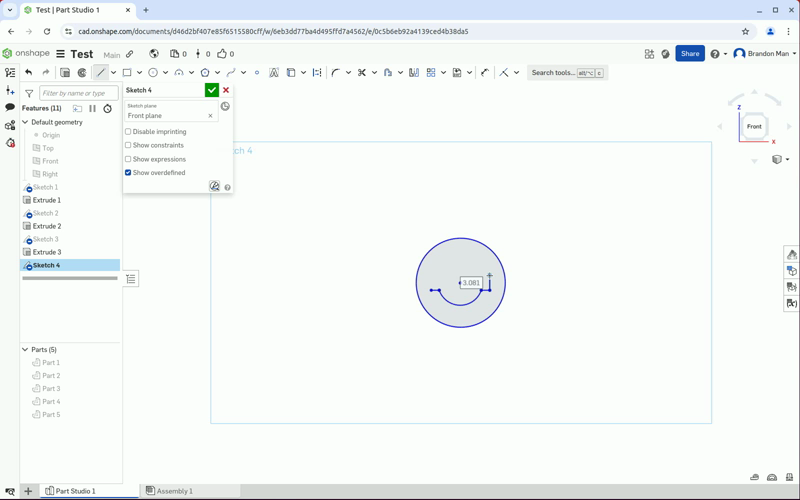
key_down(shift)
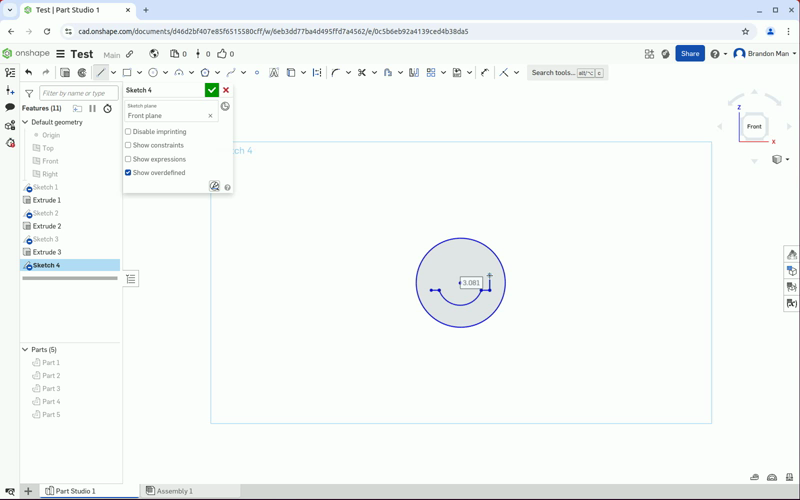
mouse_move(519, 275)
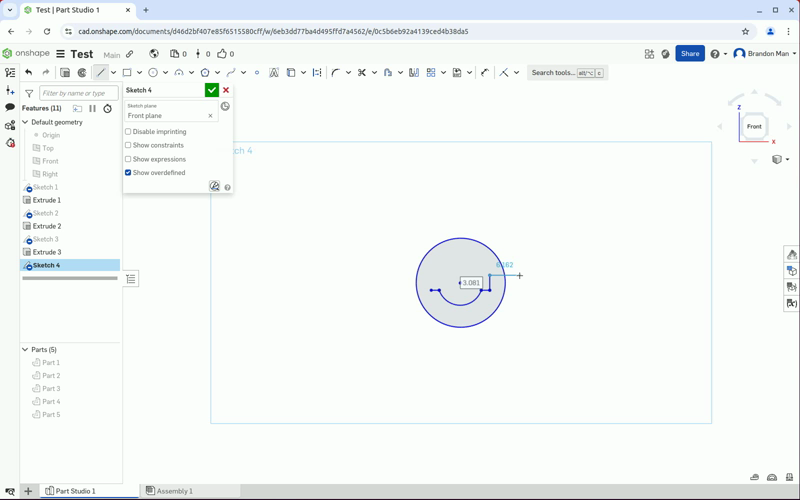
mouse_move(481, 275)
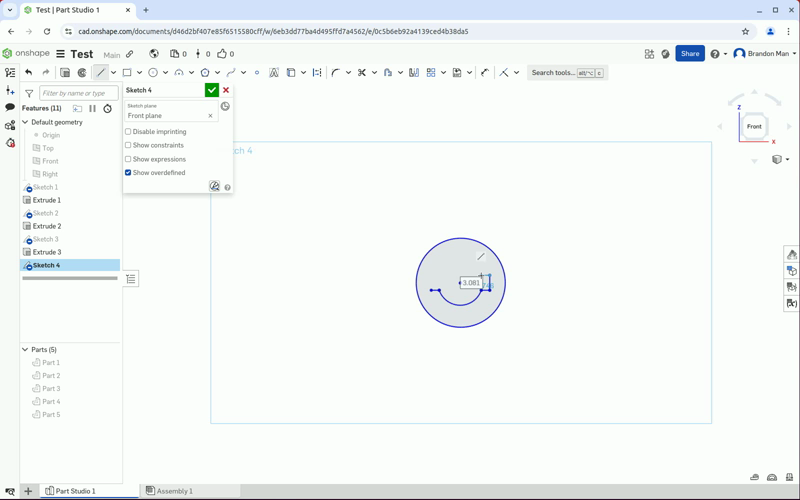
click(481, 275)
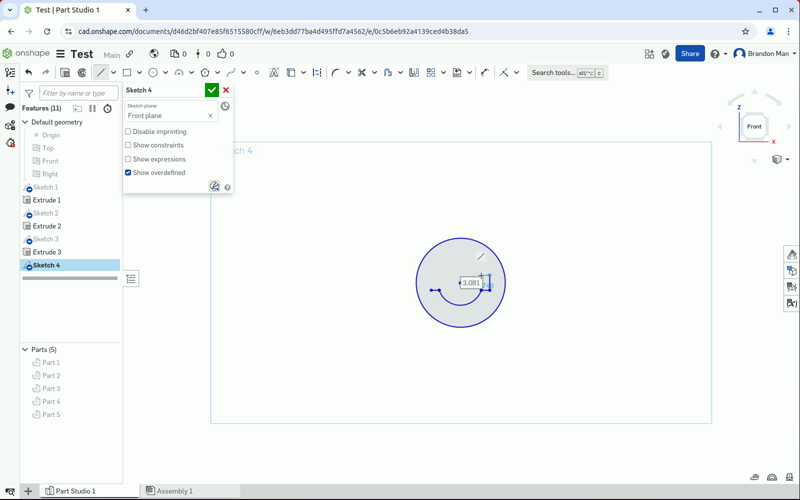
key_up(shift)
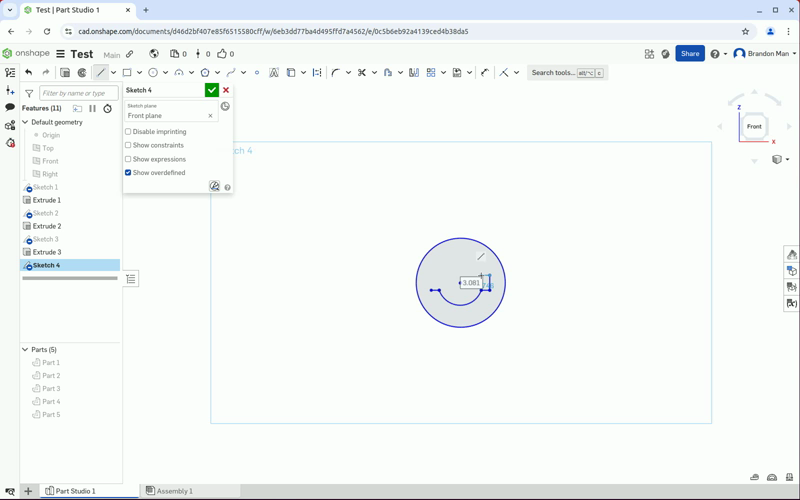
key(esc)
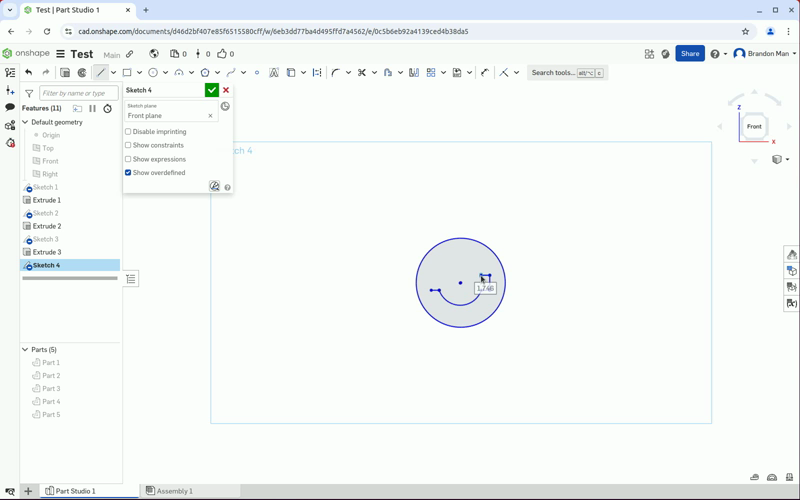
key(a)
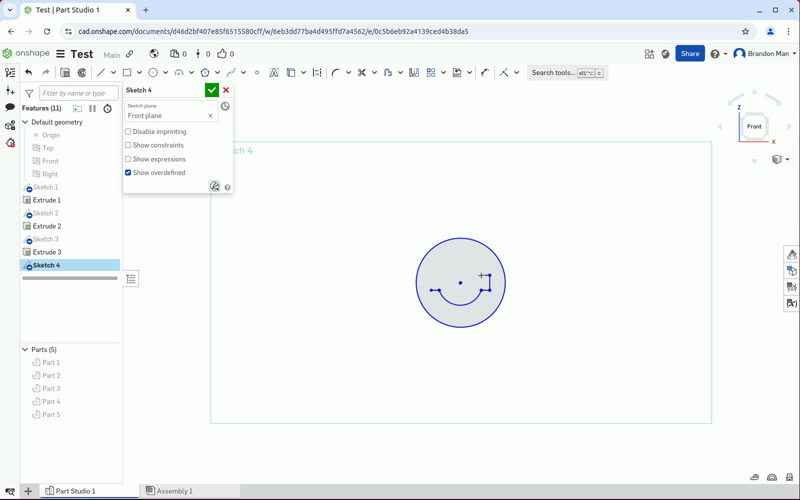
mouse_move(481, 275)
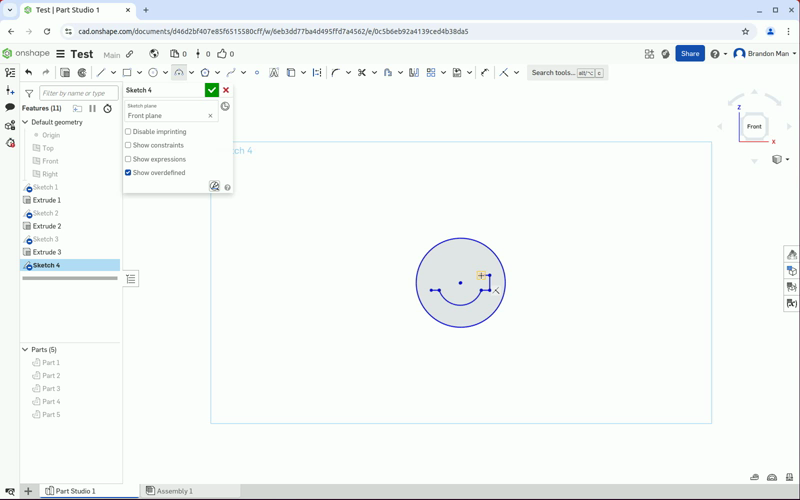
click(481, 275)
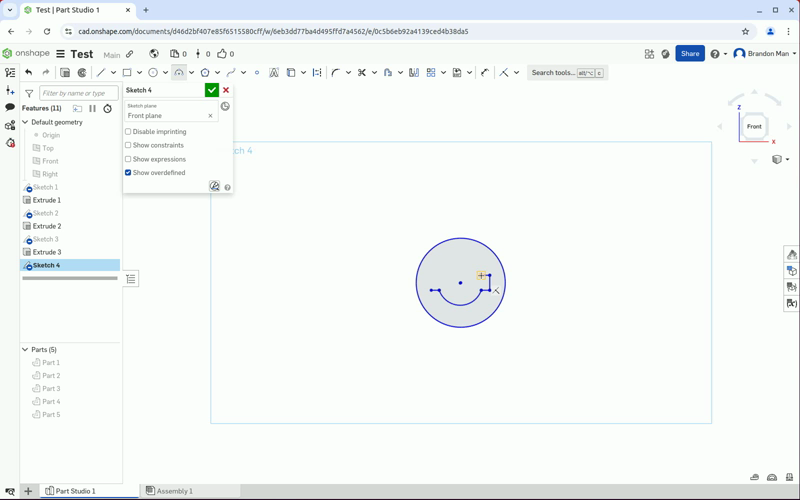
key_down(shift)
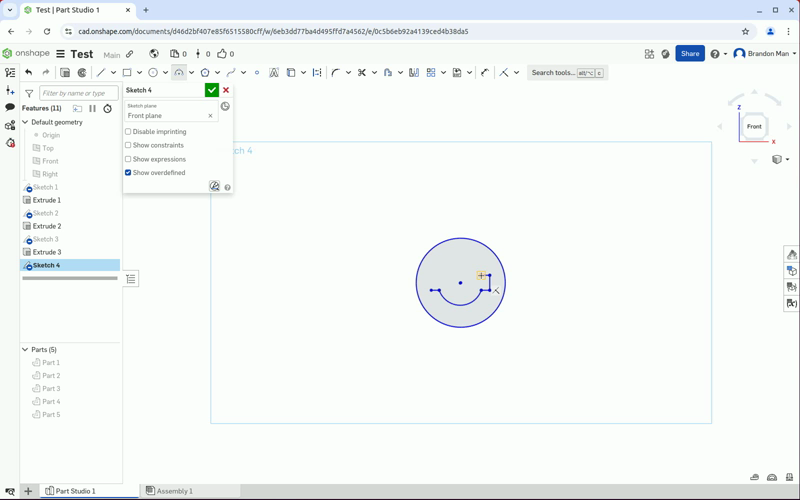
mouse_move(439, 275)
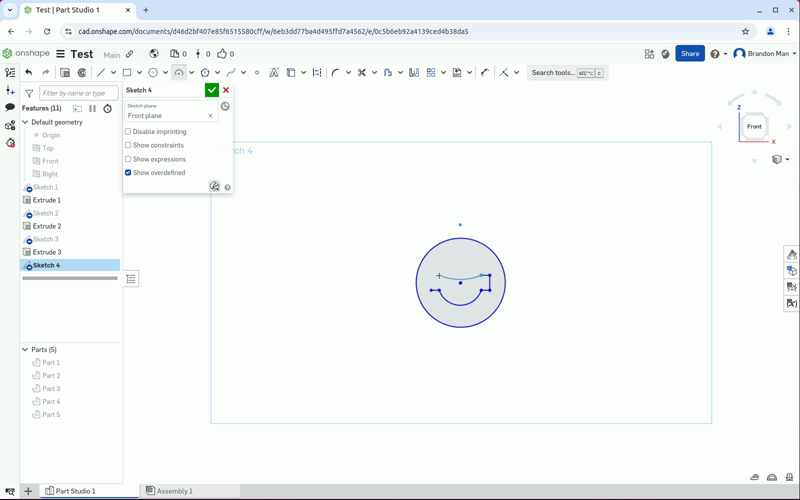
click(439, 275)
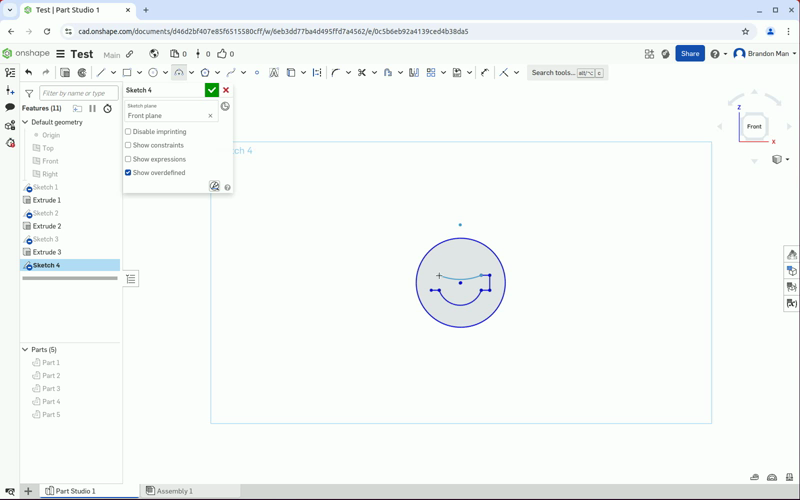
mouse_move(460, 260)
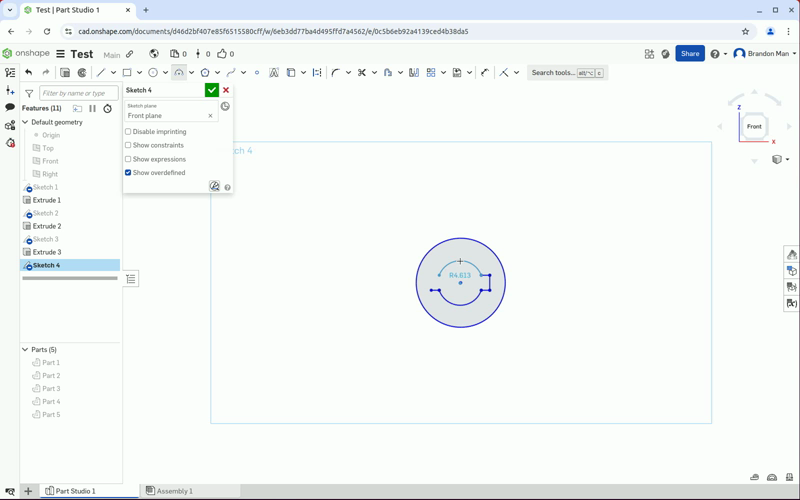
click(460, 260)
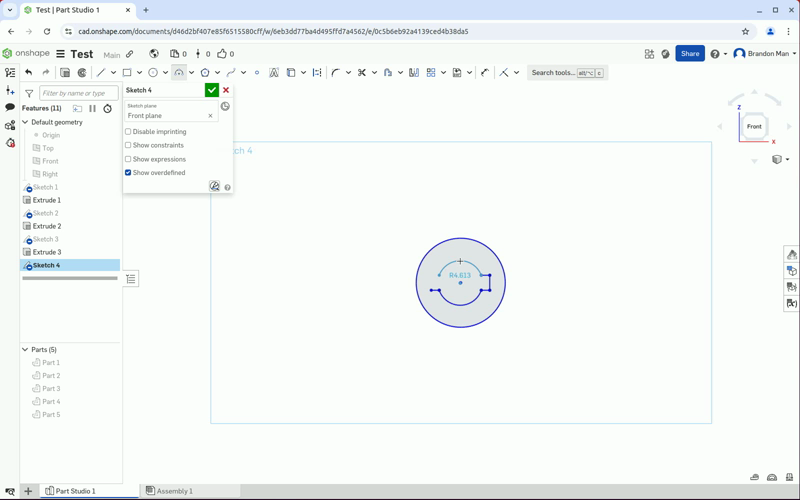
key_up(shift)
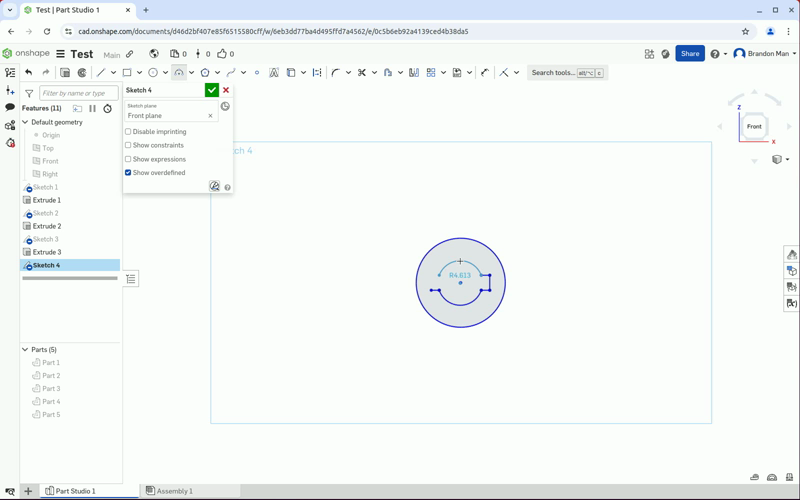
key(esc)
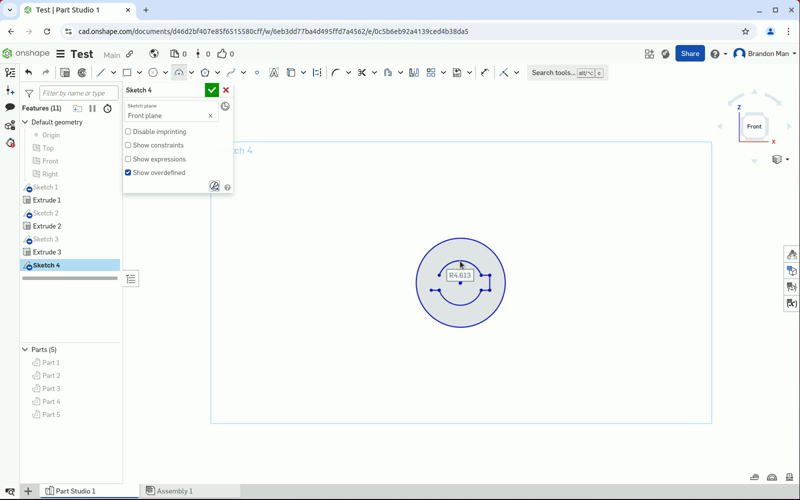
key(l)
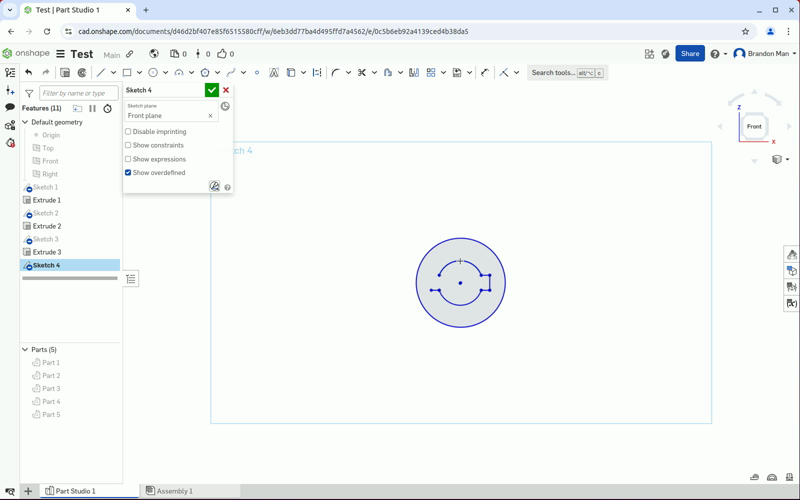
mouse_move(439, 275)
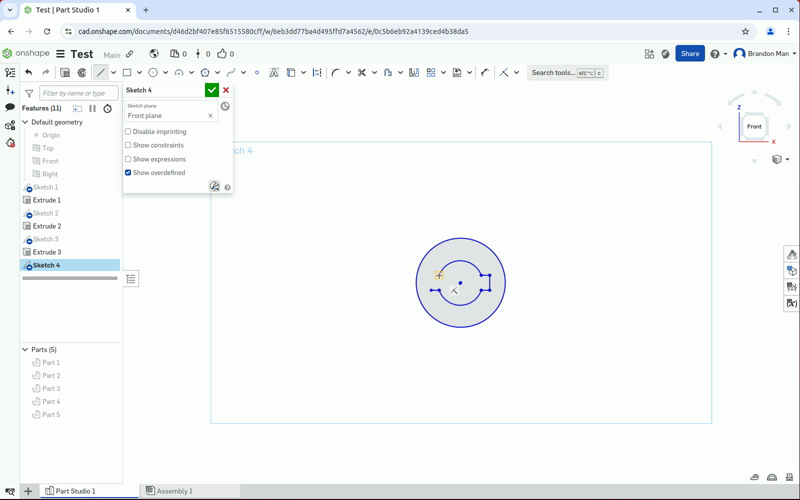
click(439, 275)
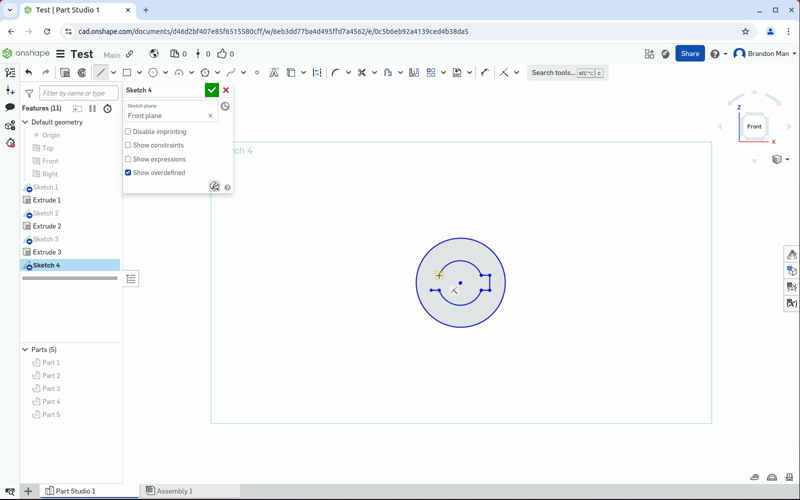
key_down(shift)
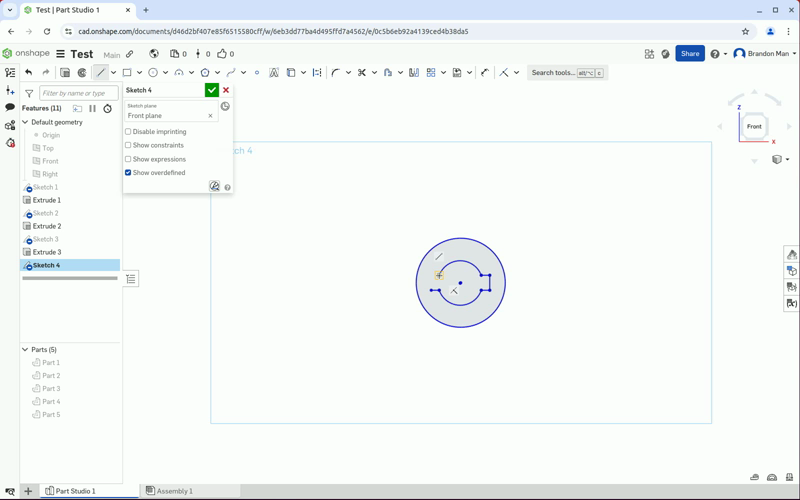
mouse_move(469, 275)
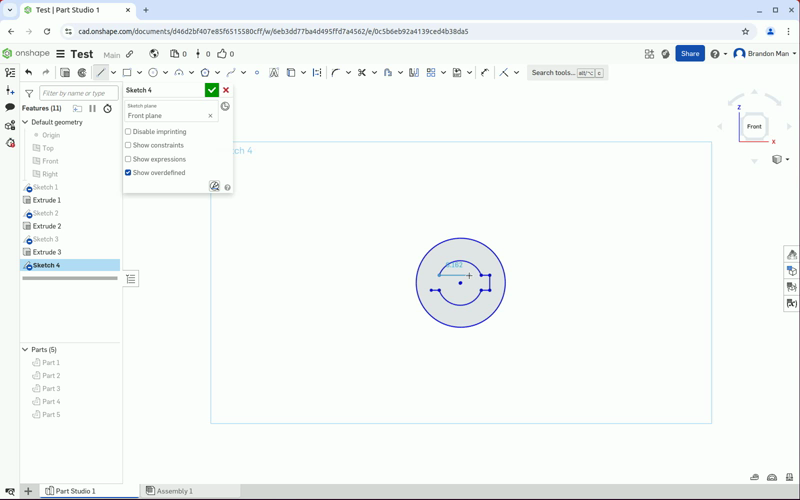
mouse_move(431, 275)
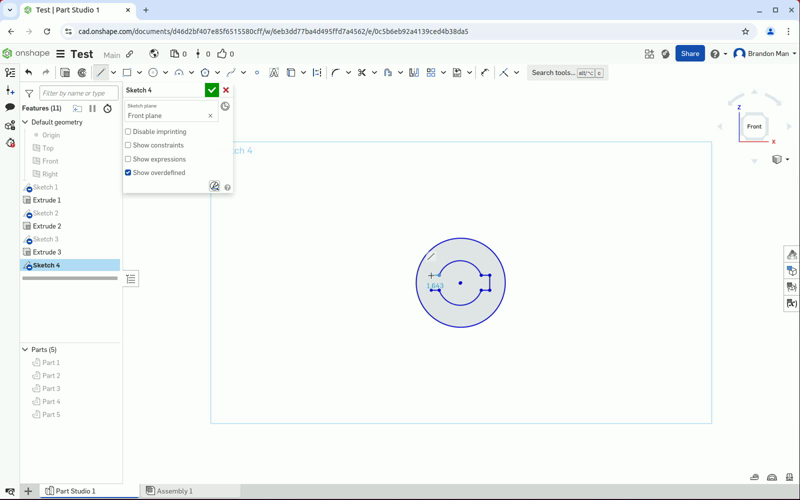
click(431, 275)
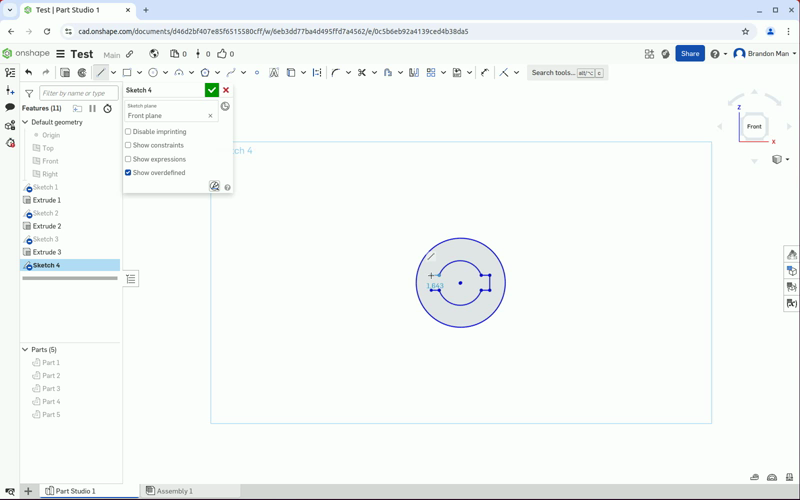
key_up(shift)
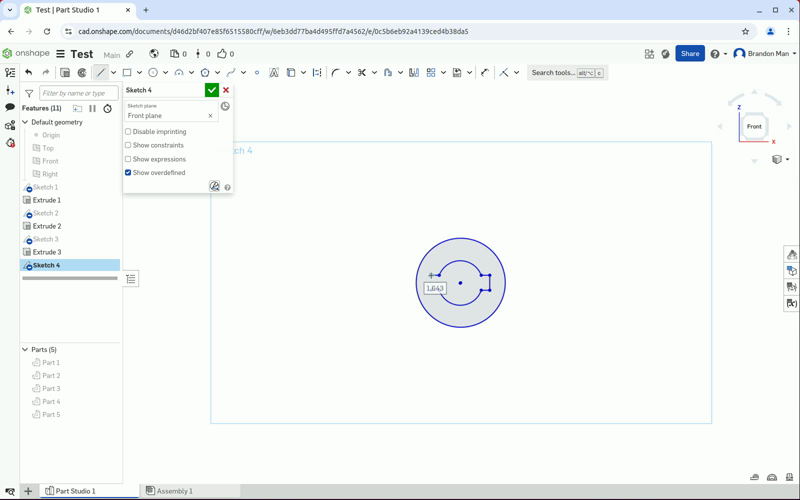
mouse_move(461, 275)
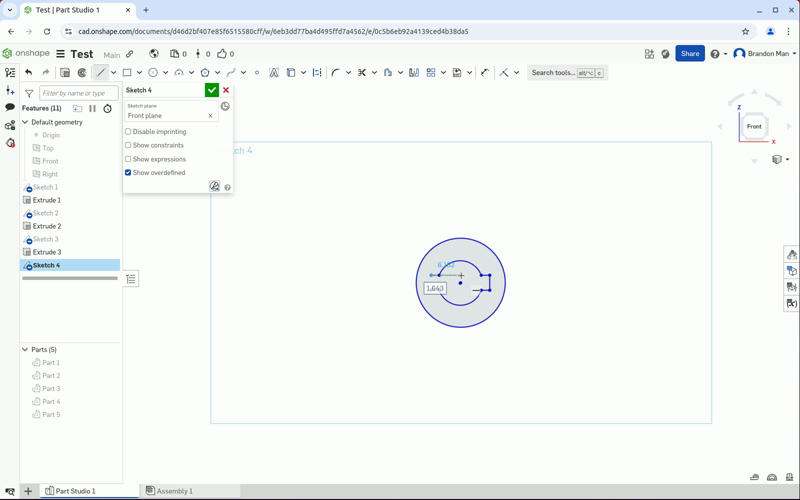
key_down(shift)
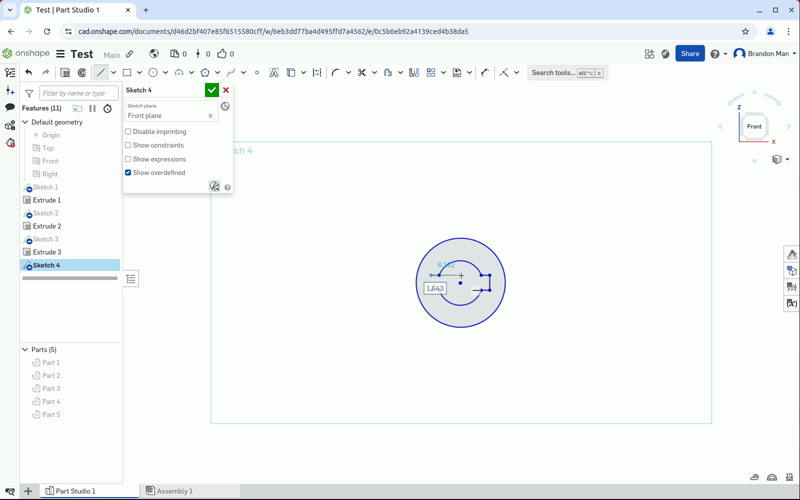
mouse_move(431, 290)
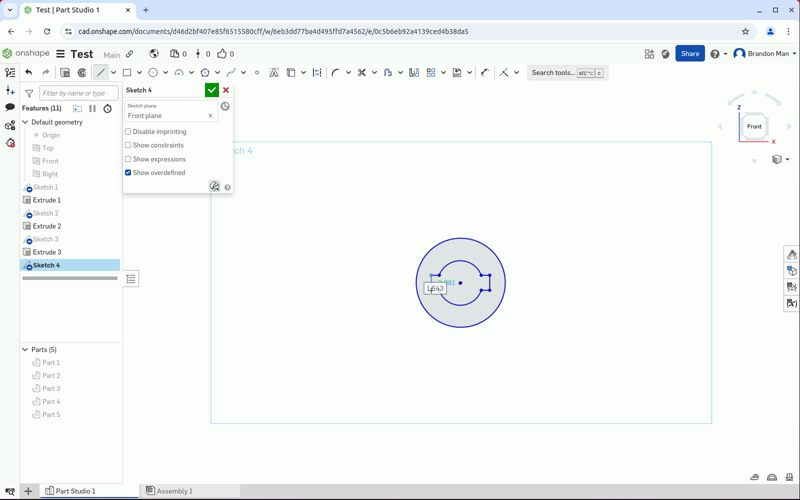
key_up(shift)
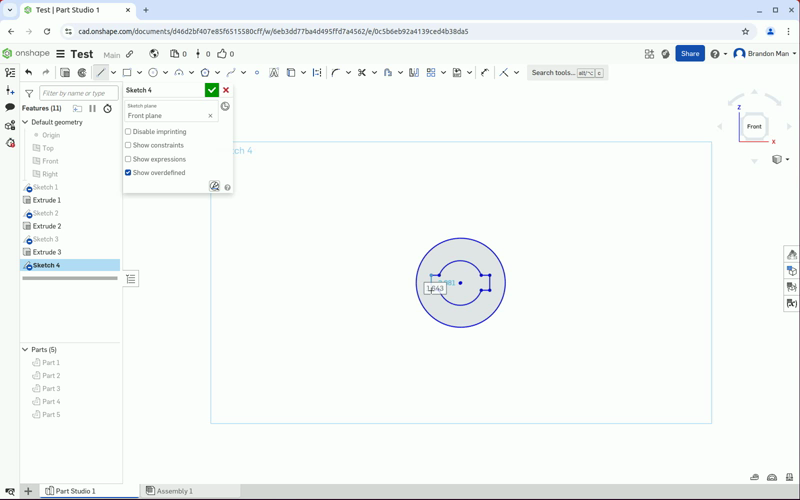
click(431, 290)
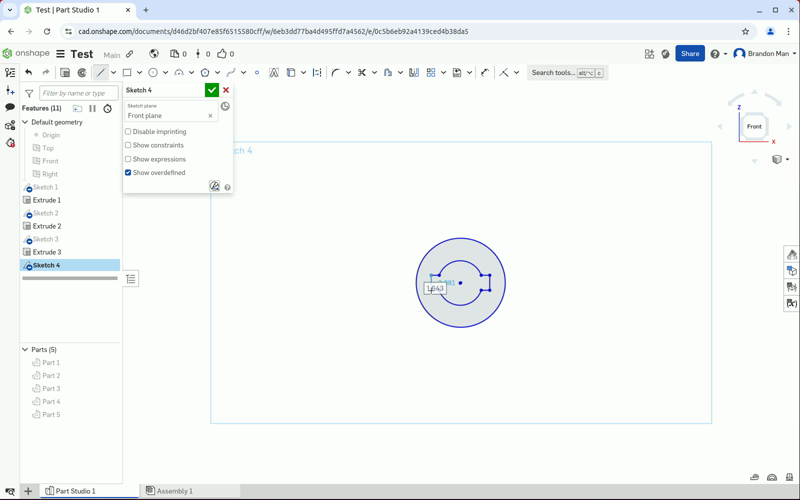
key(esc)
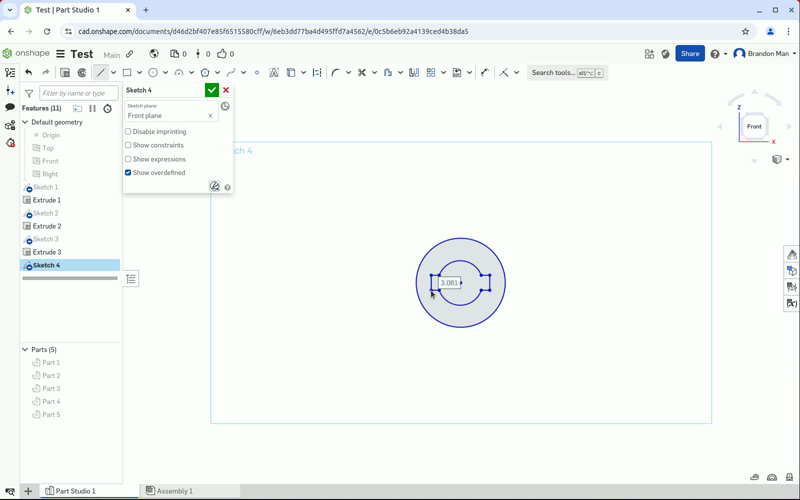
mouse_move(474, 310)
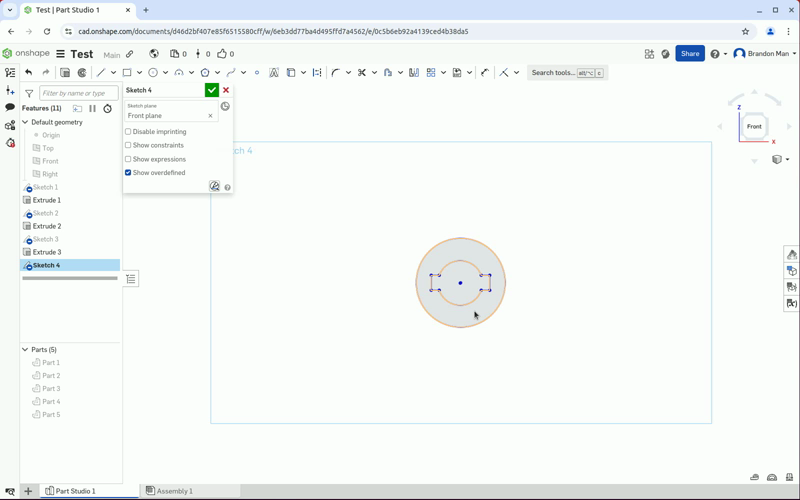
click(474, 310)
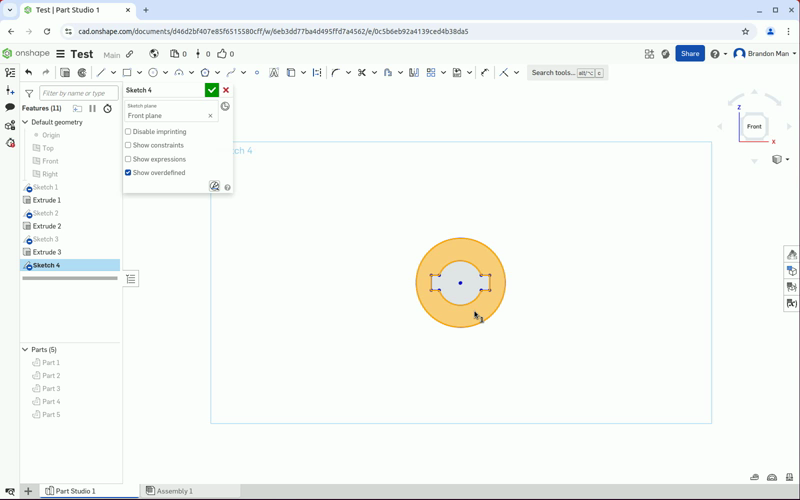
mouse_move(73, 352)
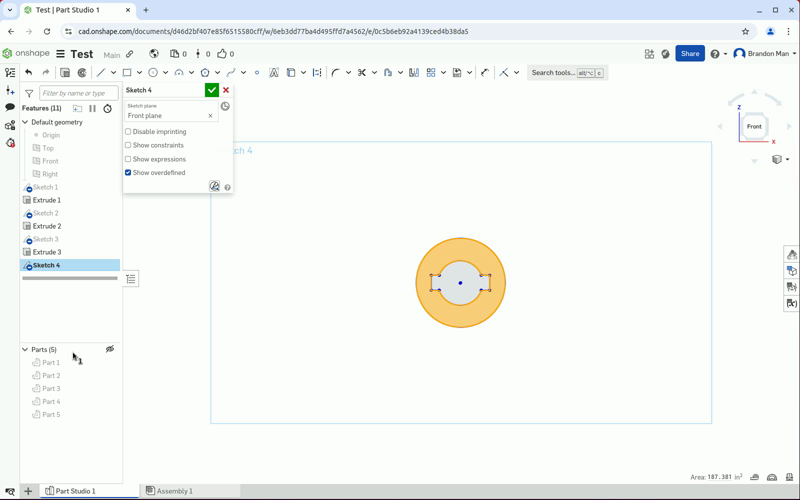
key(shift+y)
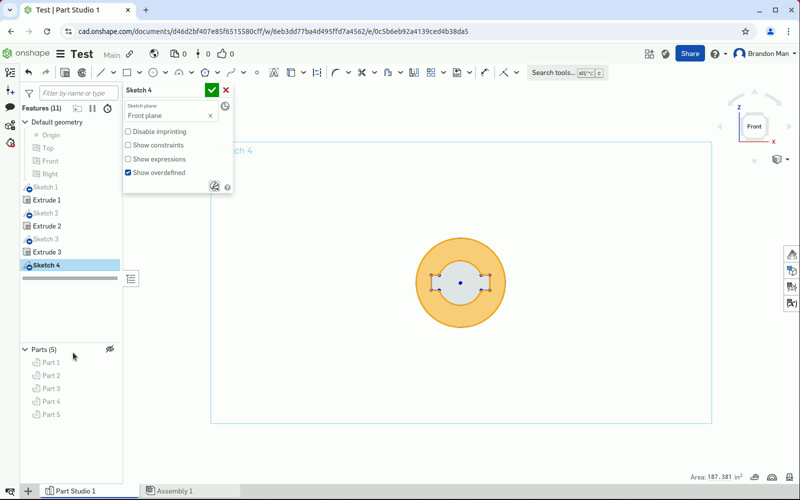
key(shift+e)
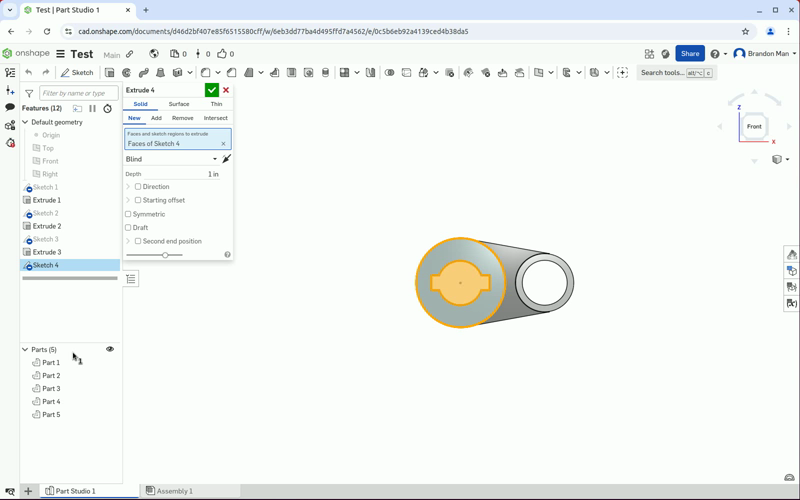
mouse_move(143, 106)
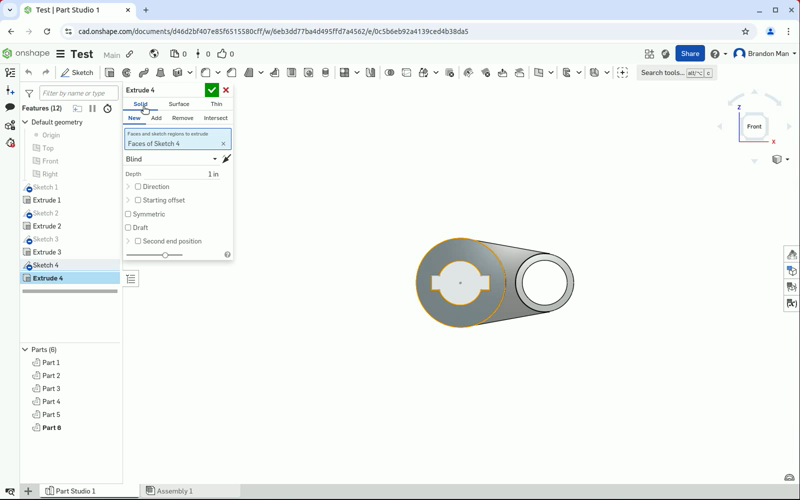
click(143, 106)
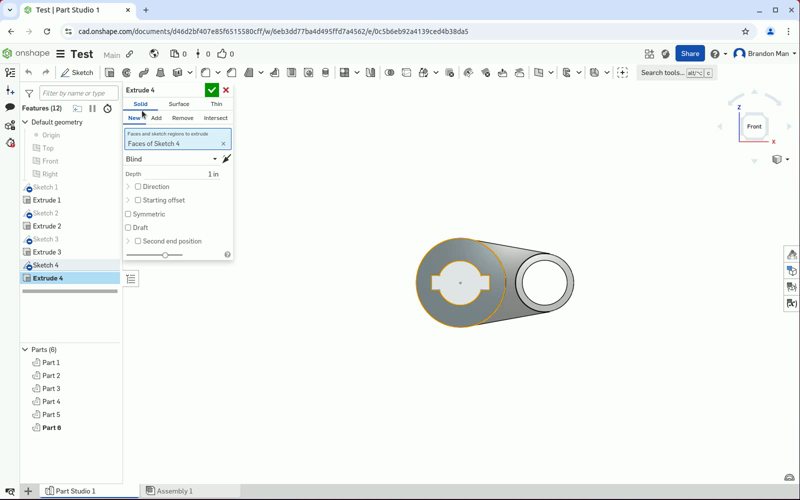
mouse_move(137, 120)
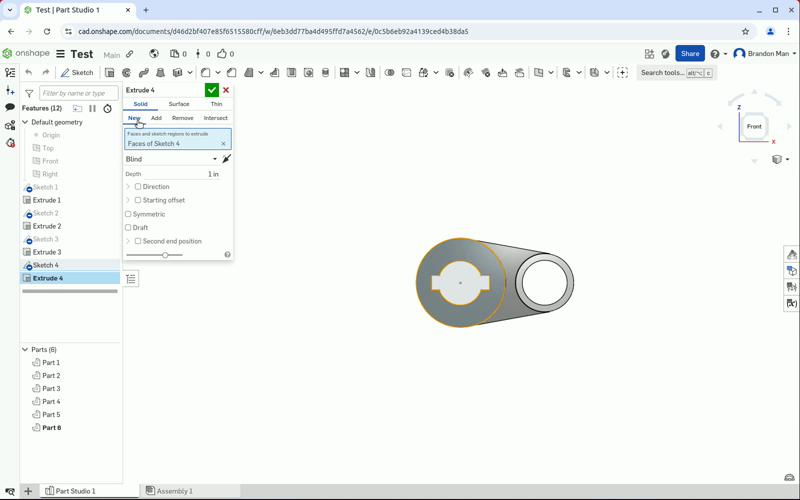
click(137, 120)
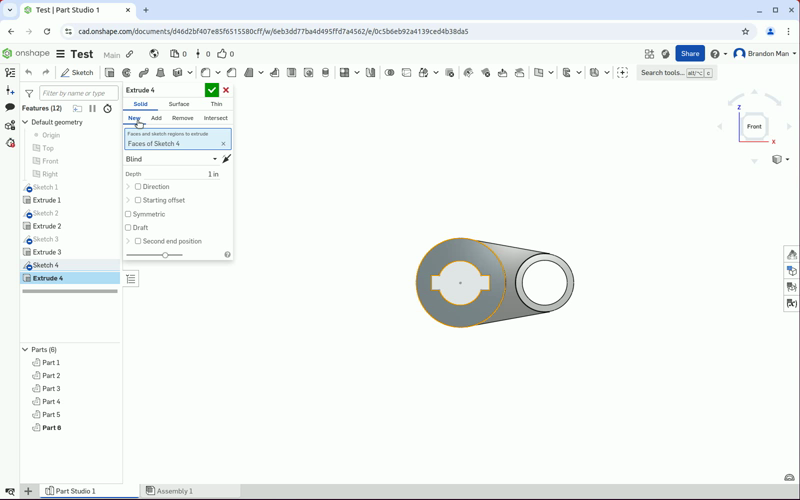
key(tab, 4)
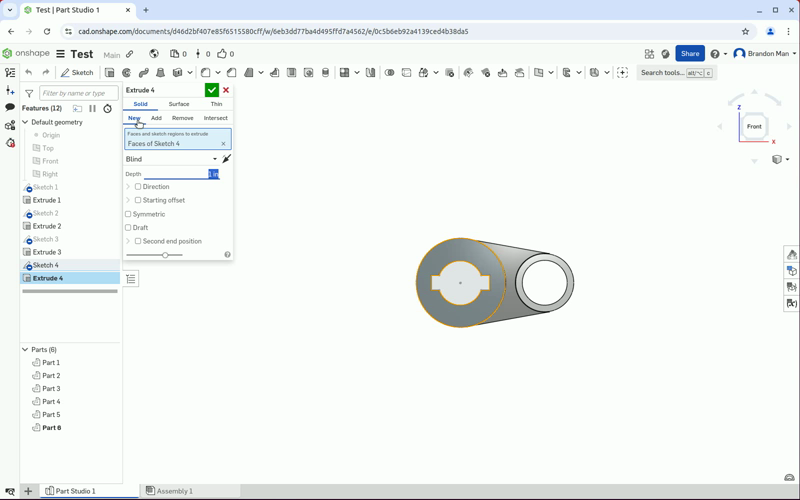
text(16.128)
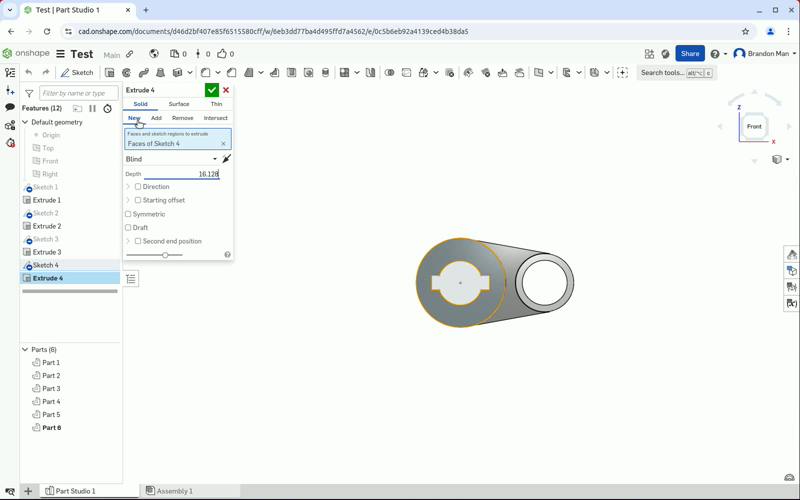
key(enter)
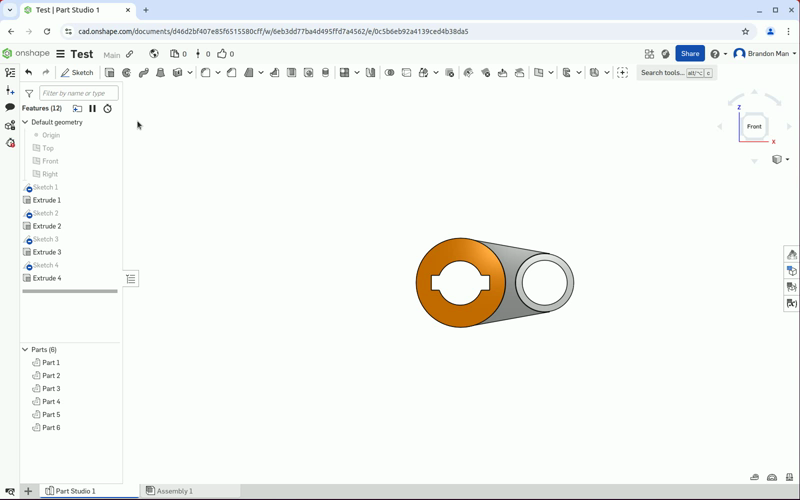
key(shift+h)
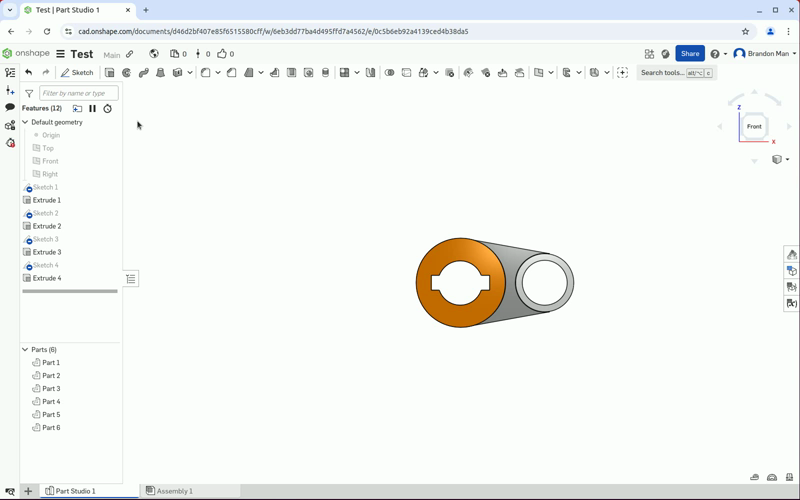
key(shift+h)
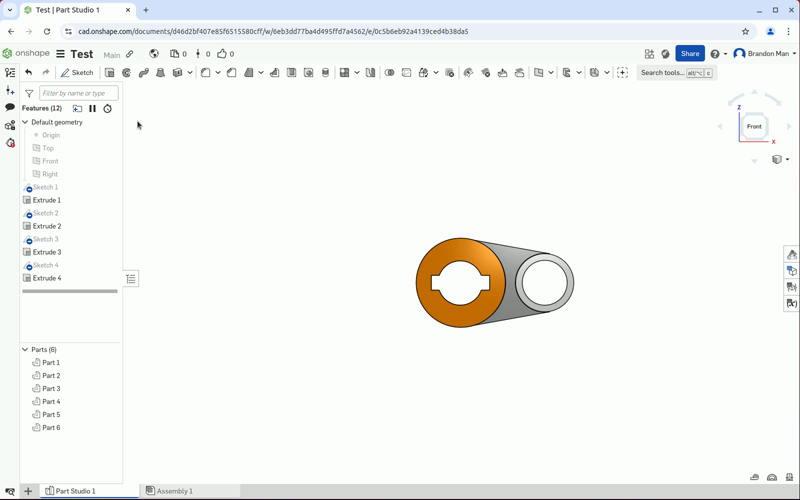
mouse_move(73, 189)
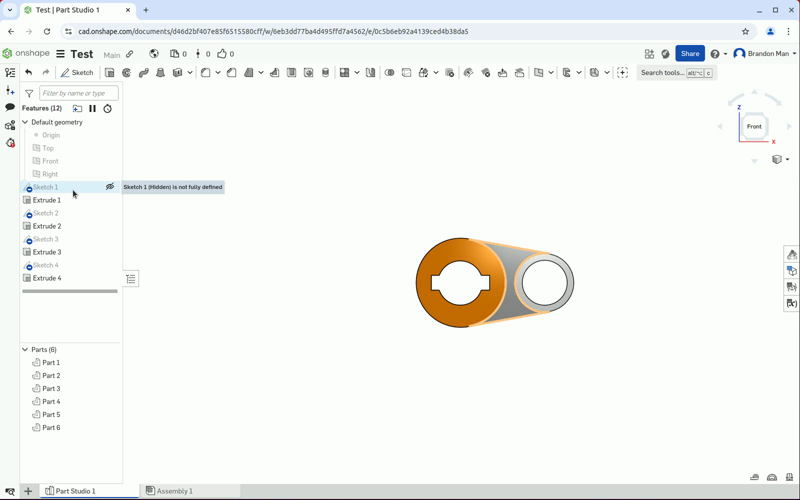
click(73, 189)
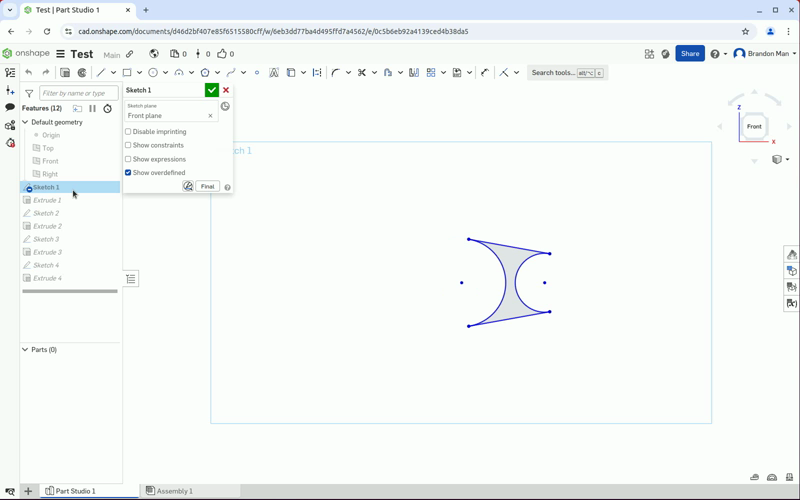
mouse_move(229, 92)
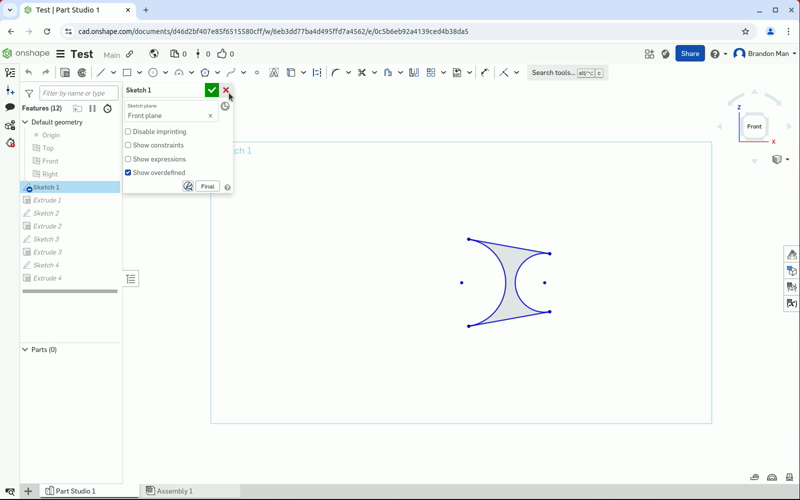
click(229, 92)
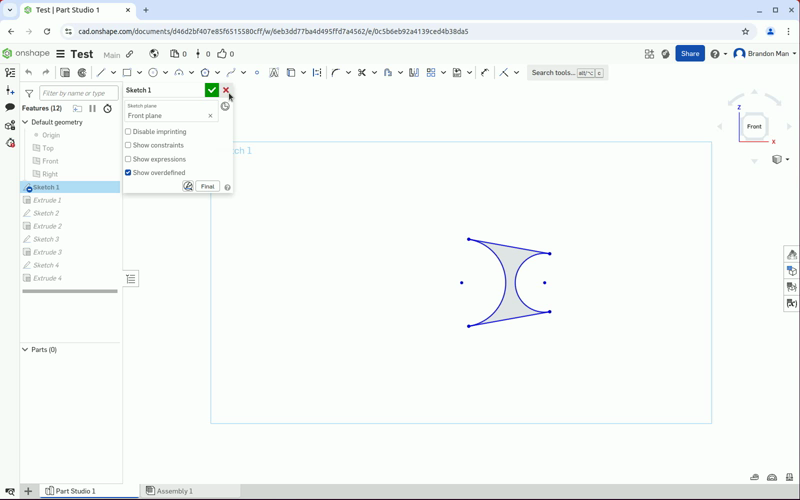
key(shift+s)
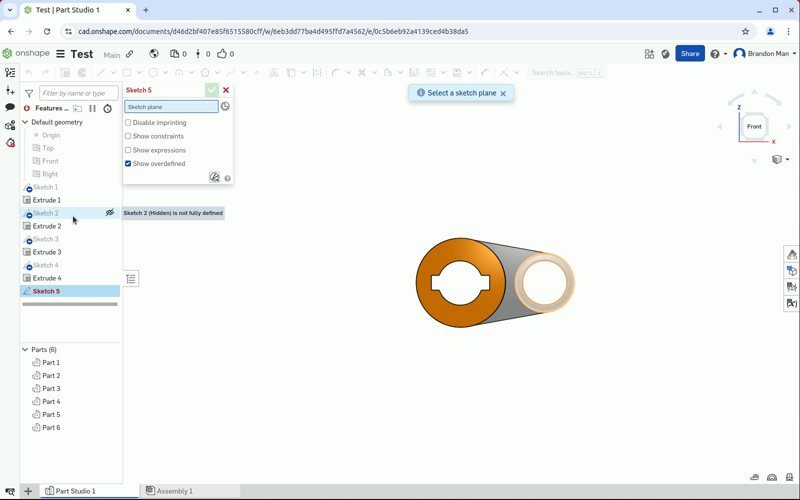
scroll(3)
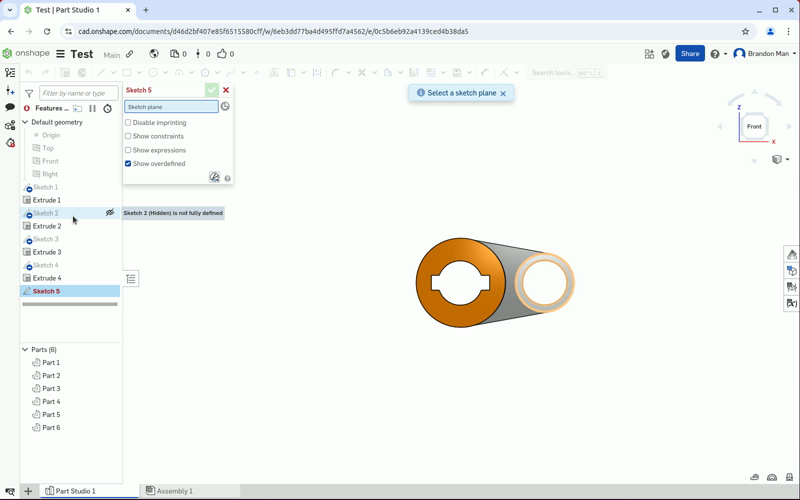
mouse_move(73, 163)
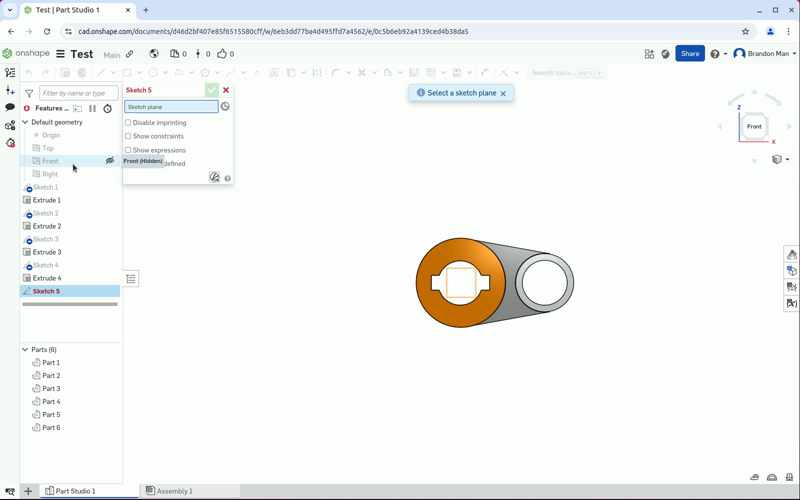
click(73, 163)
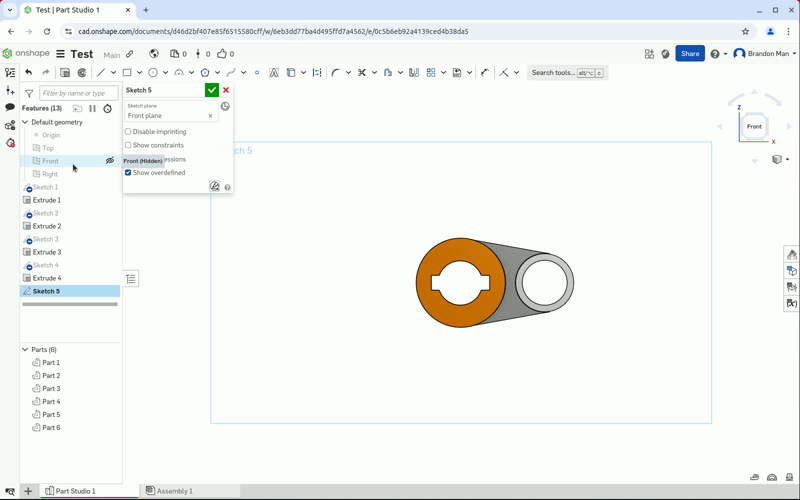
mouse_move(73, 352)
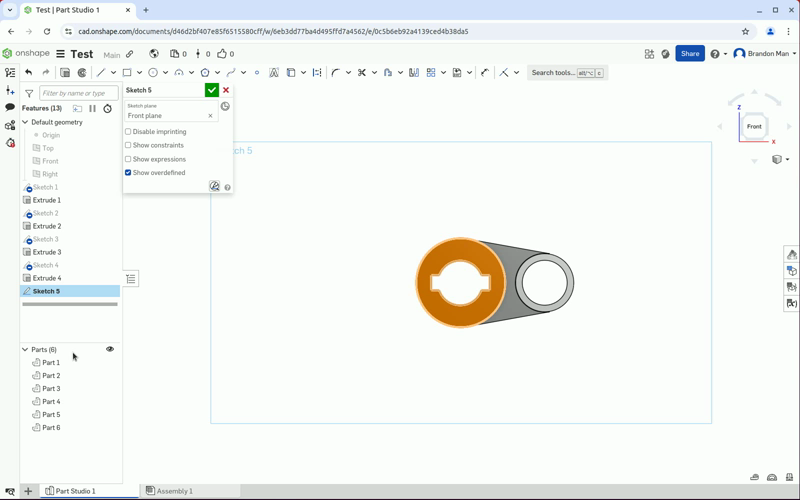
key(y)
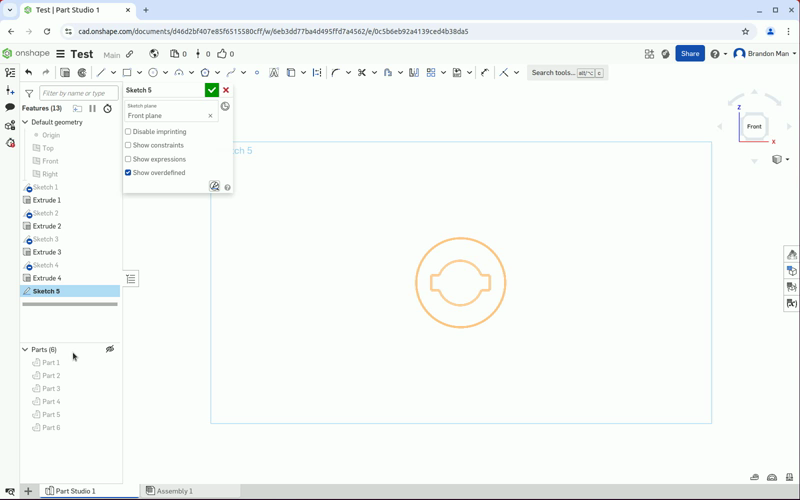
key(l)
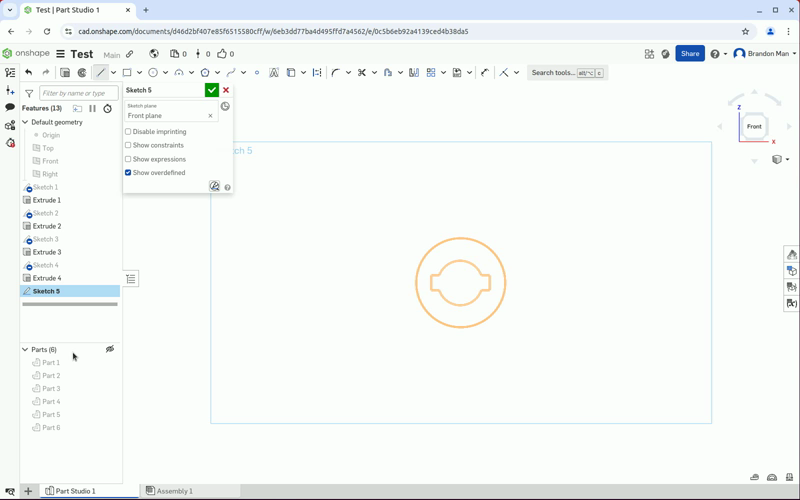
key_down(shift)
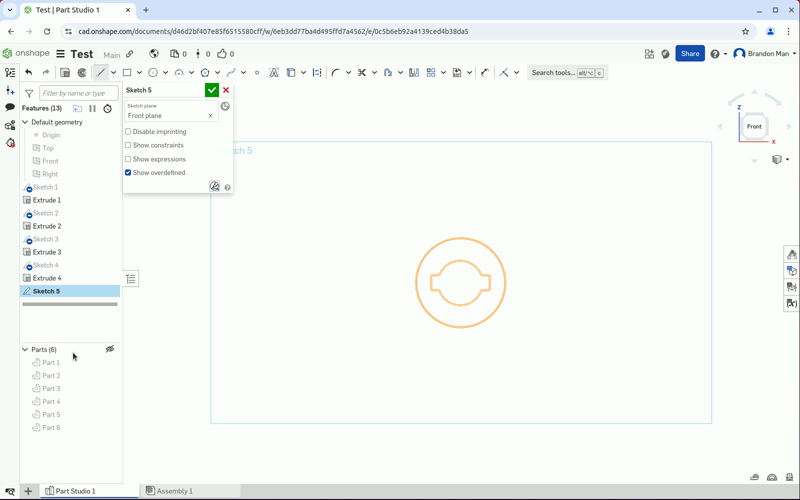
mouse_move(431, 290)
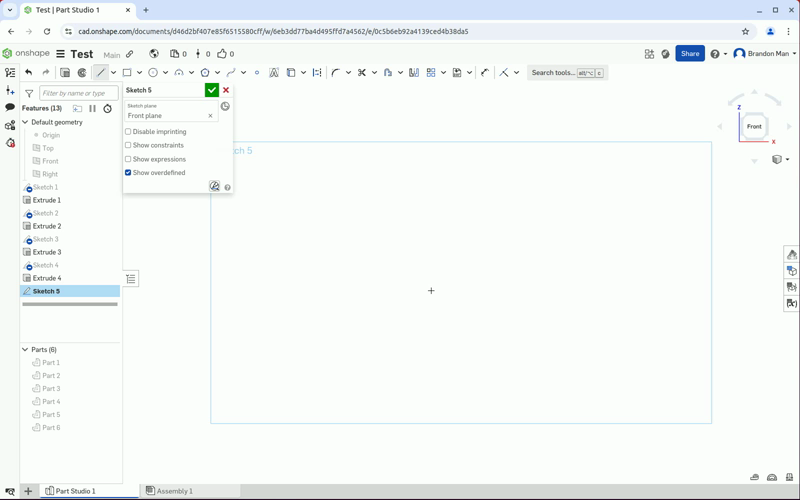
click(431, 290)
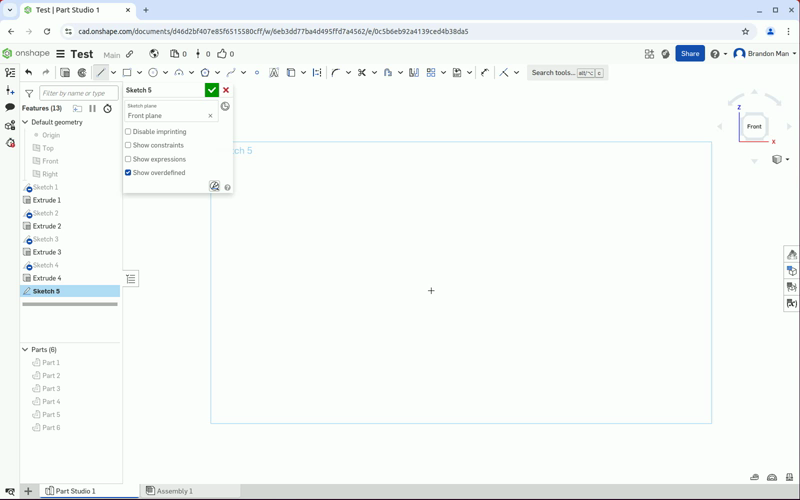
key_up(shift)
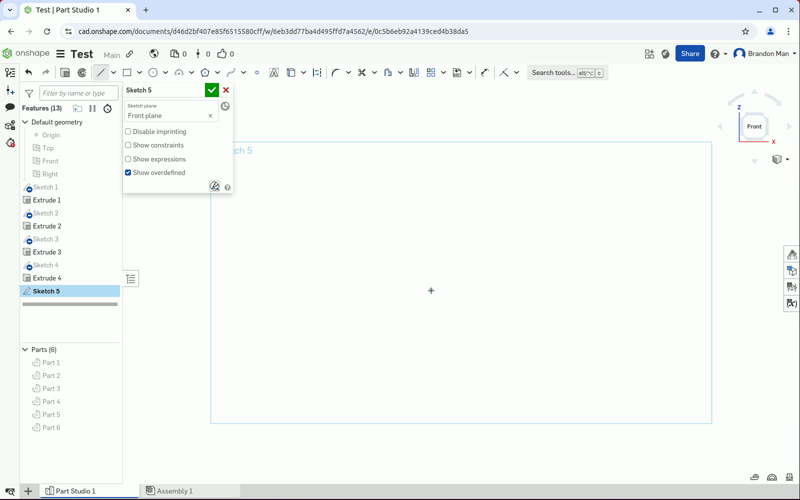
key_down(shift)
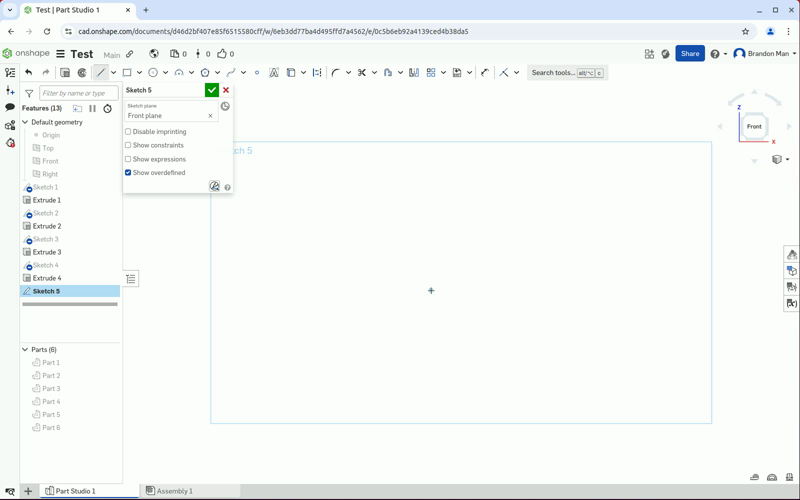
mouse_move(461, 290)
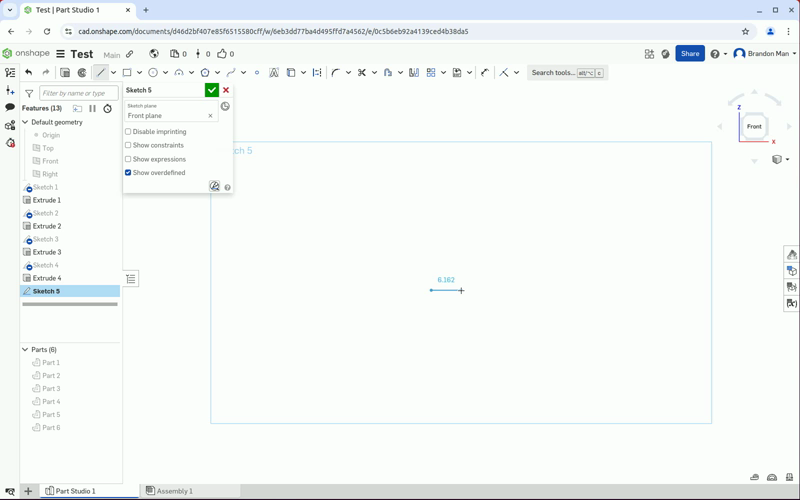
mouse_move(440, 290)
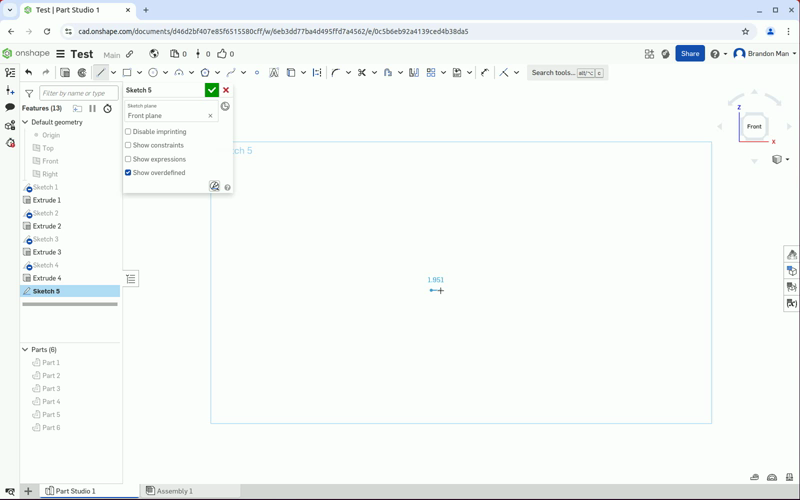
click(440, 290)
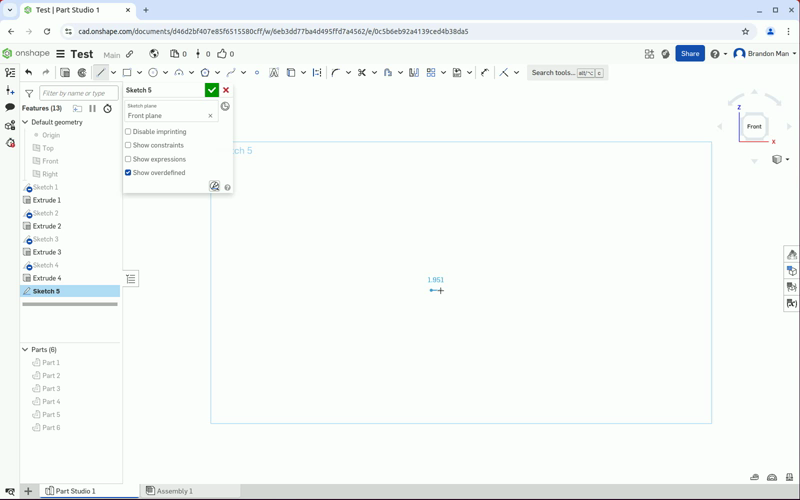
key_up(shift)
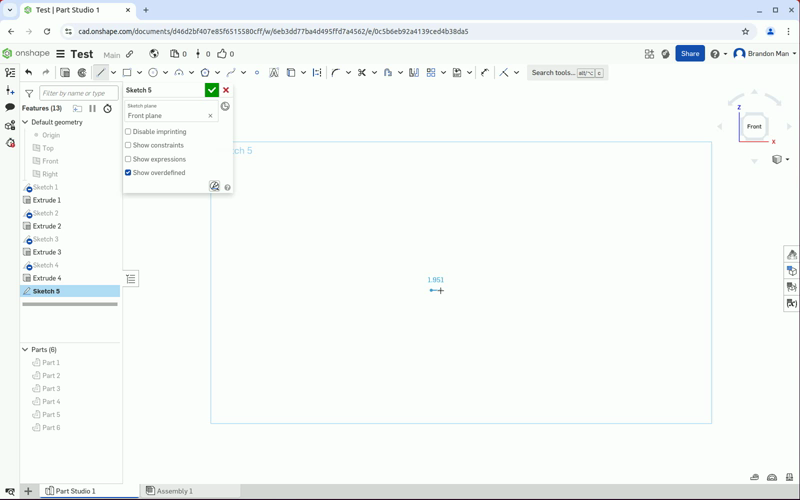
key(esc)
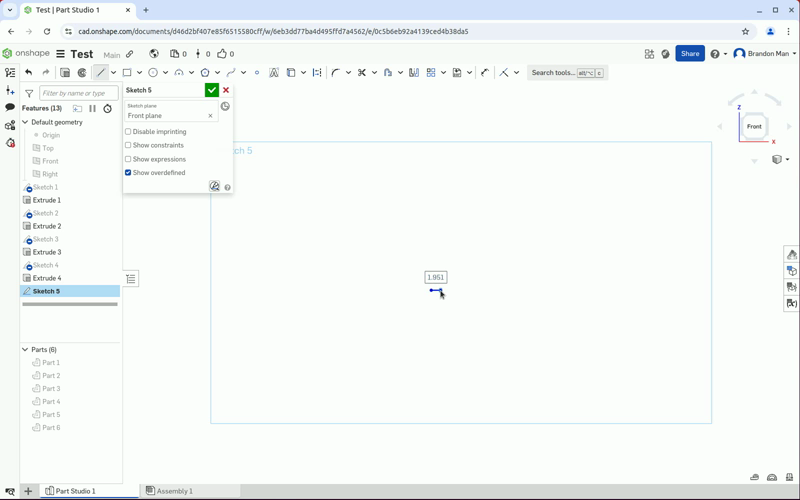
key(a)
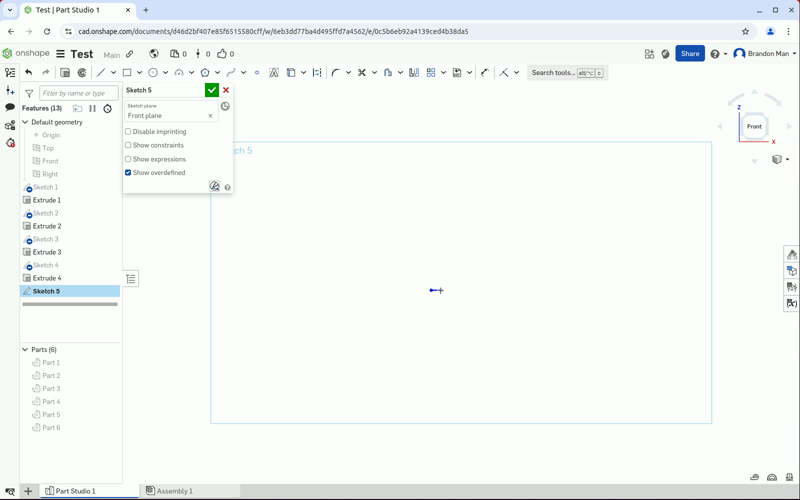
mouse_move(440, 290)
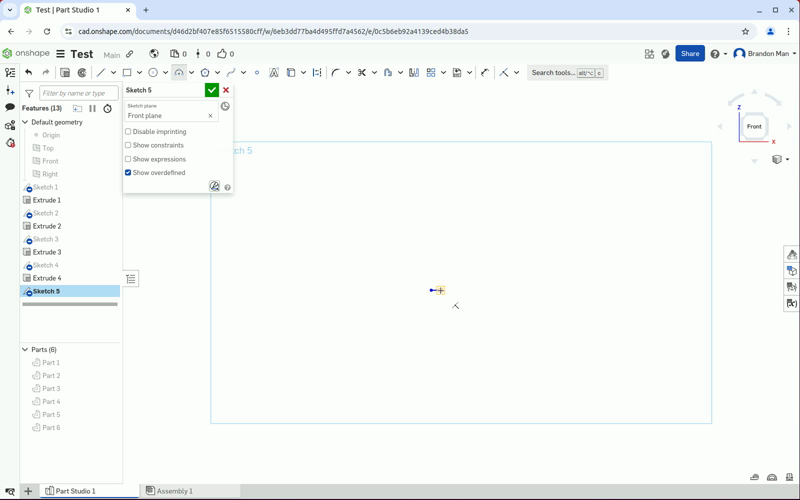
click(440, 290)
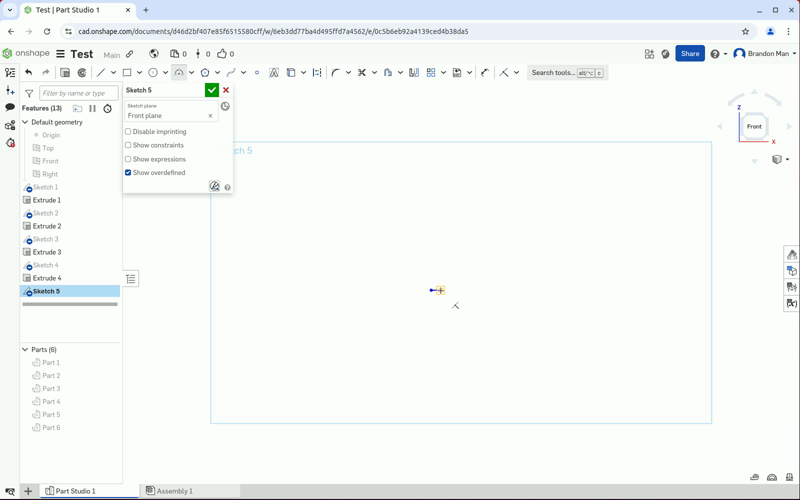
key_down(shift)
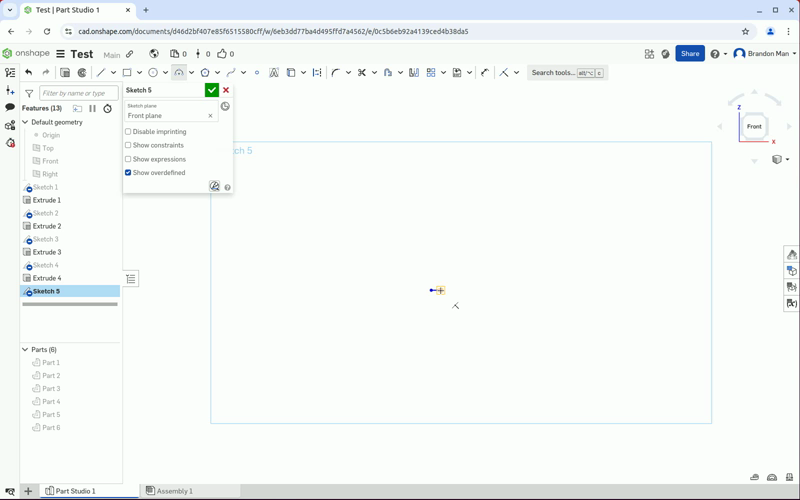
mouse_move(440, 273)
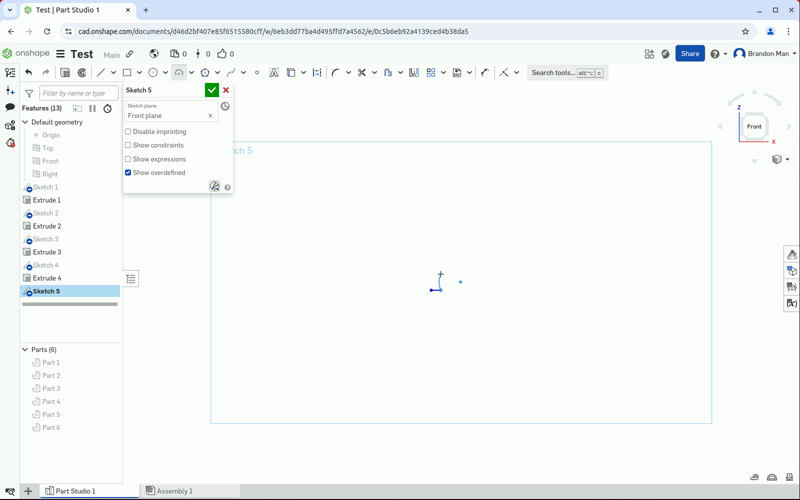
click(440, 273)
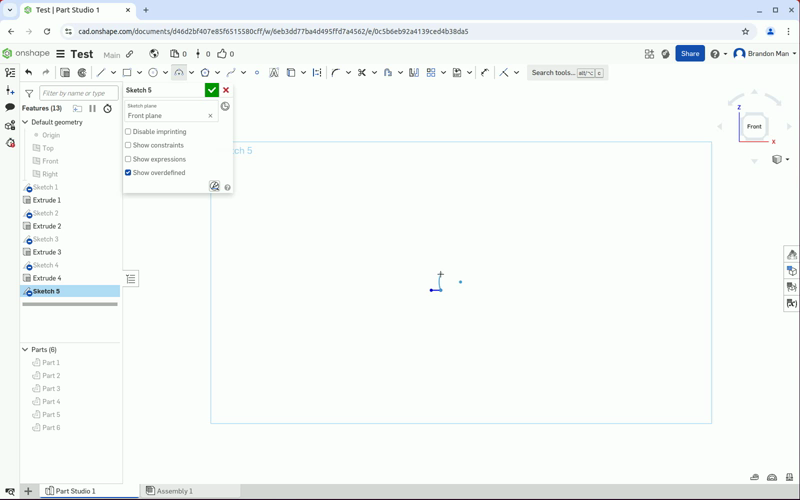
mouse_move(439, 281)
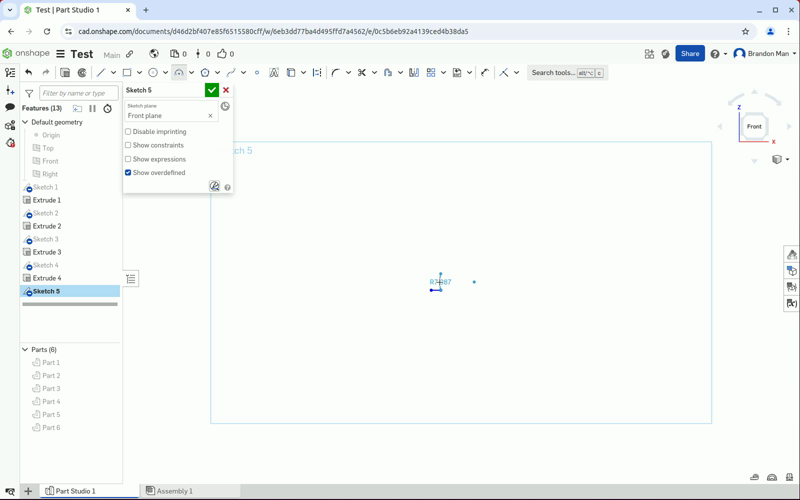
click(439, 281)
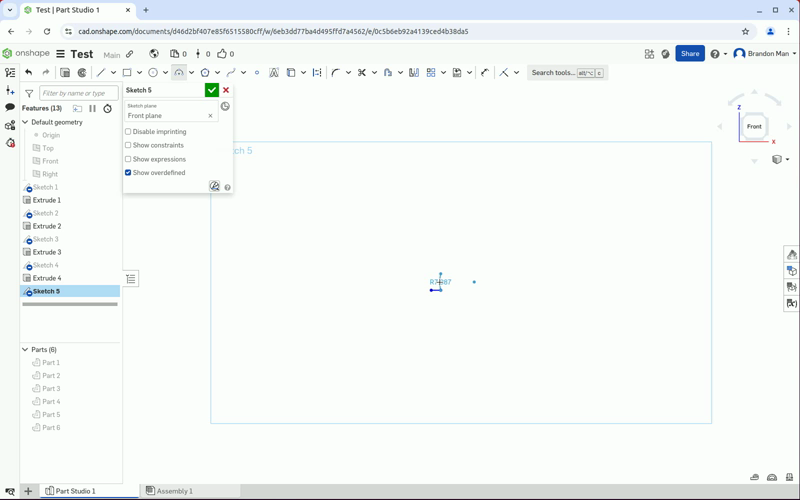
key_up(shift)
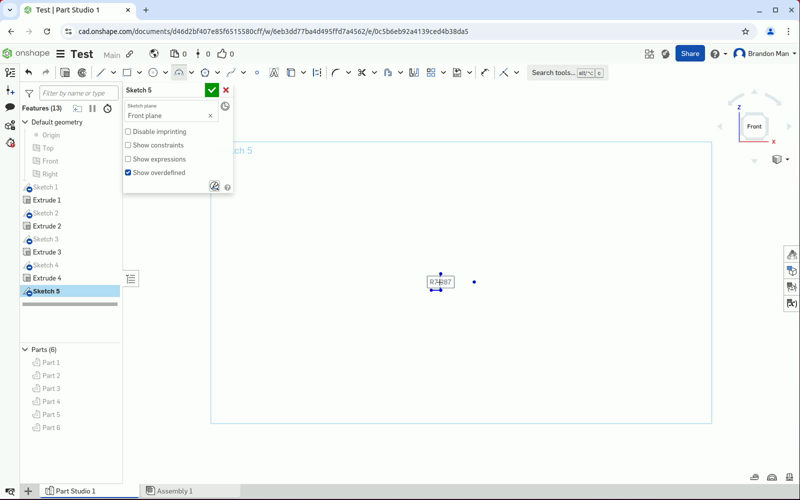
key(esc)
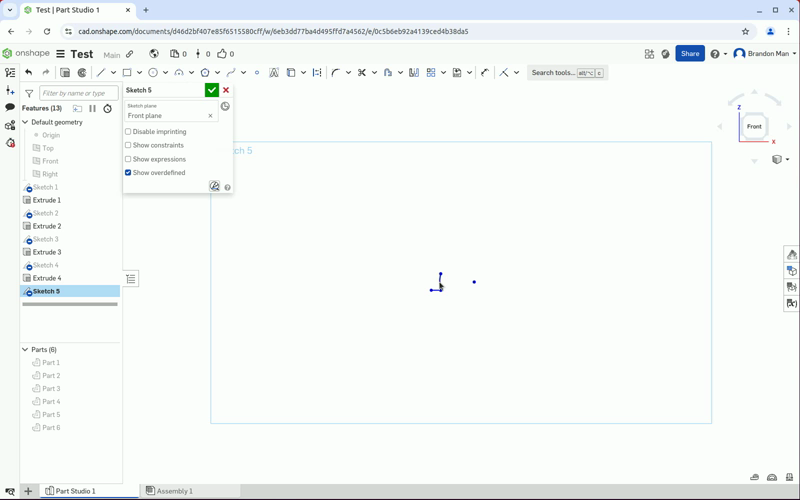
key(l)
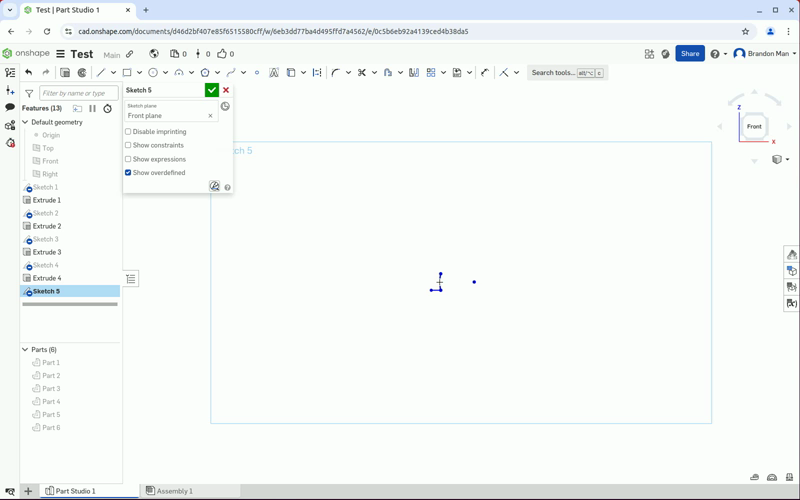
mouse_move(440, 273)
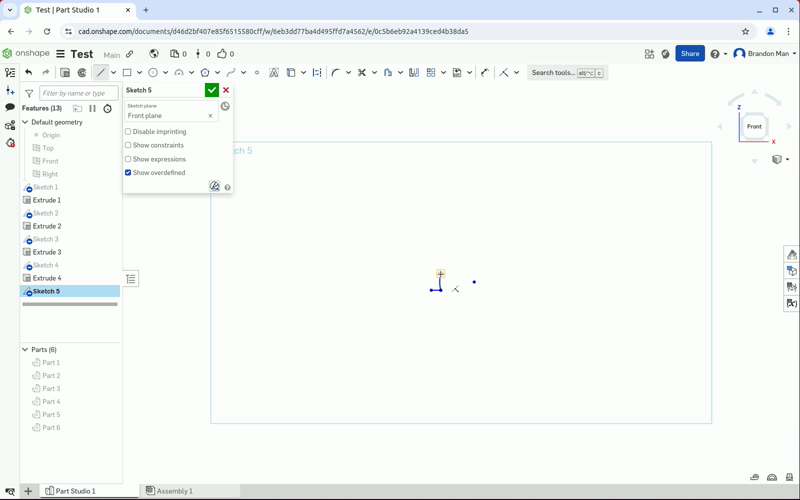
click(440, 273)
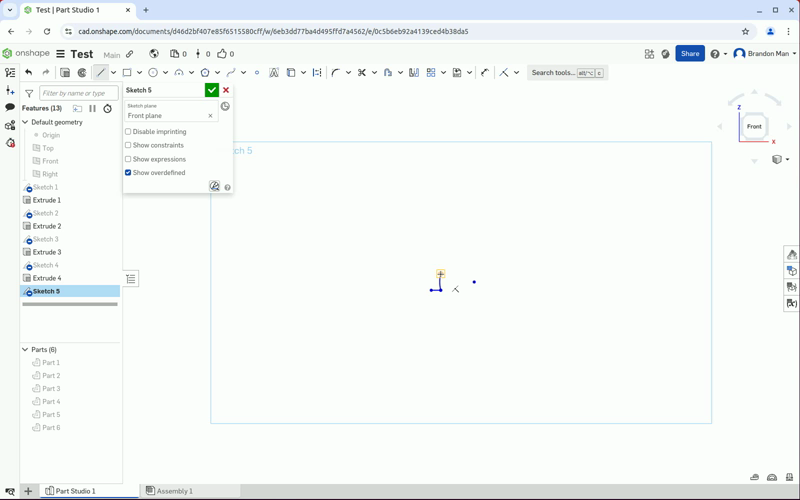
key_down(shift)
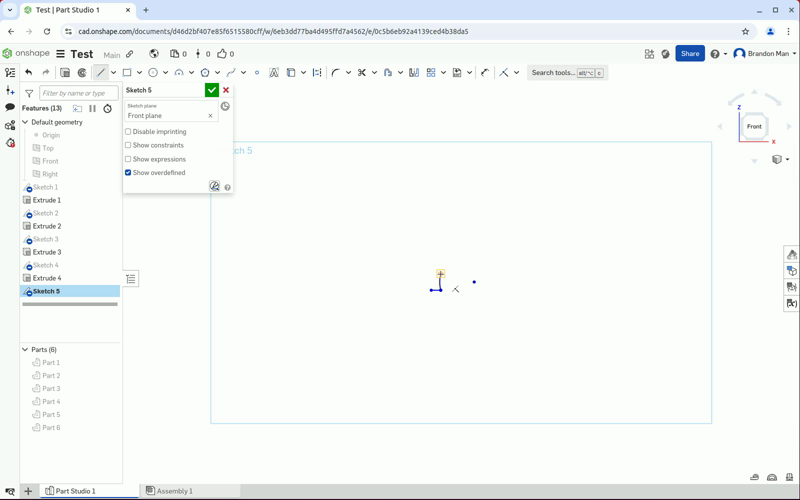
mouse_move(470, 273)
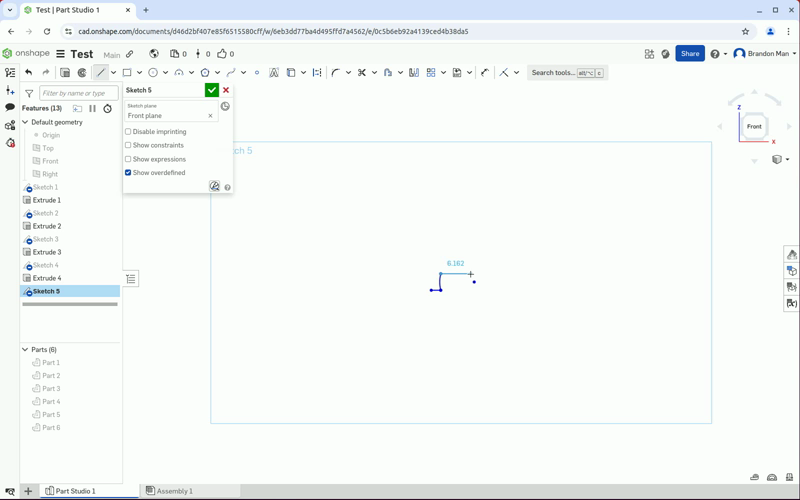
mouse_move(431, 273)
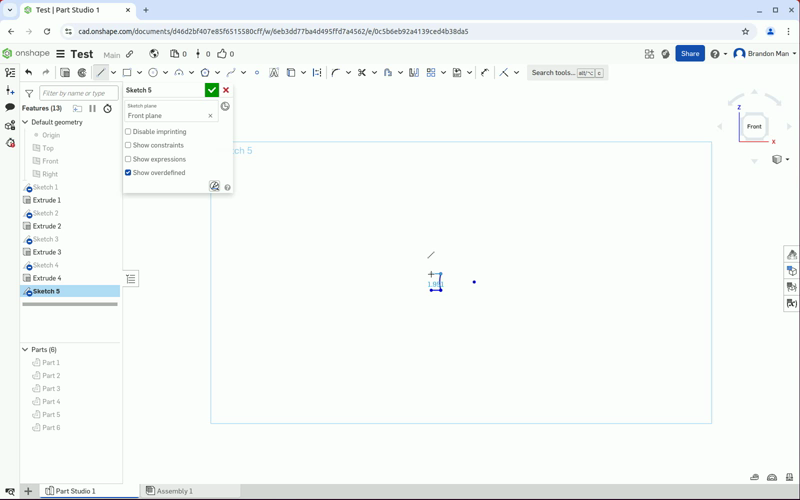
click(431, 273)
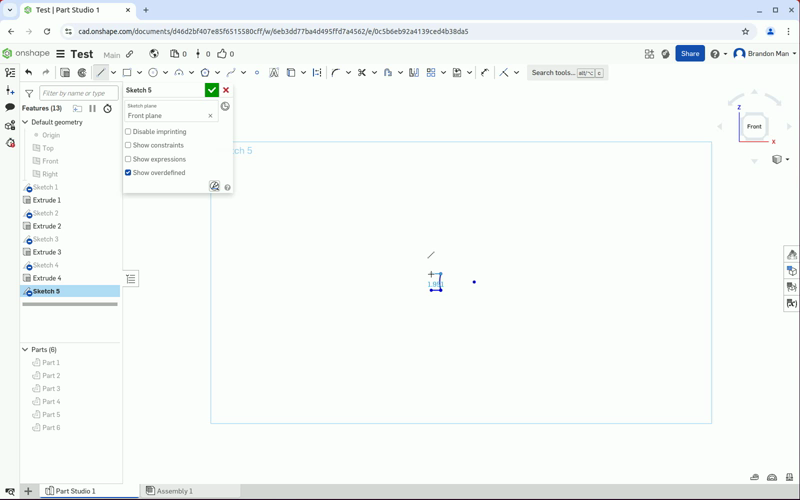
key_up(shift)
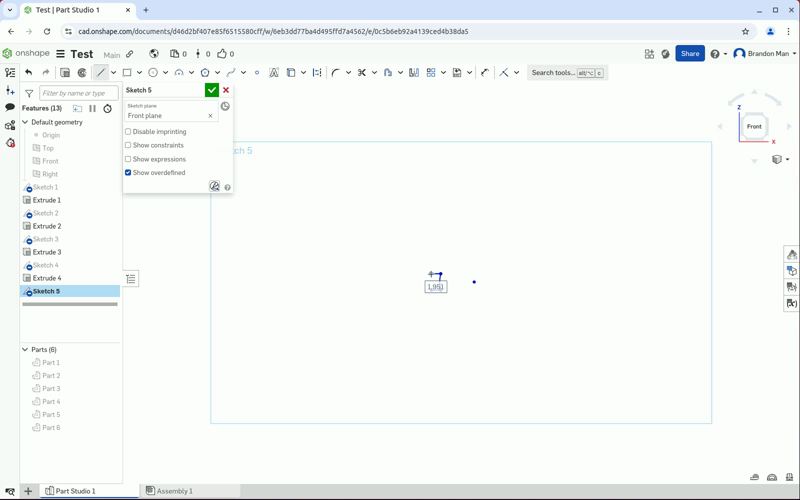
mouse_move(461, 273)
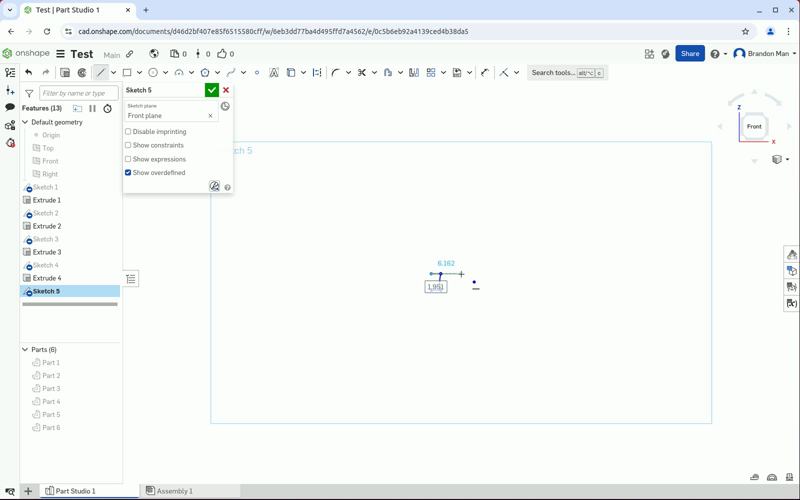
key_down(shift)
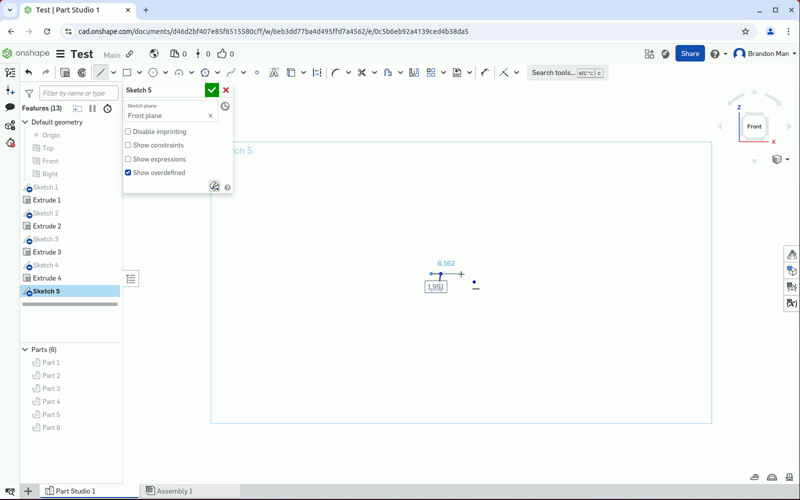
mouse_move(431, 290)
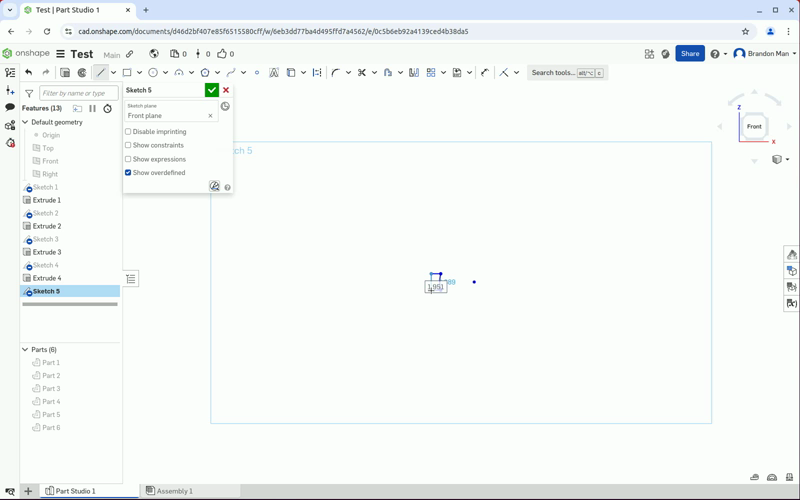
key_up(shift)
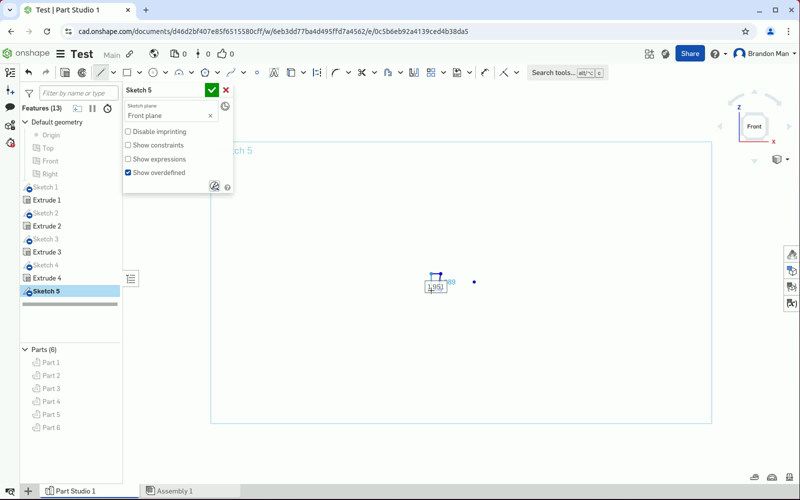
click(431, 290)
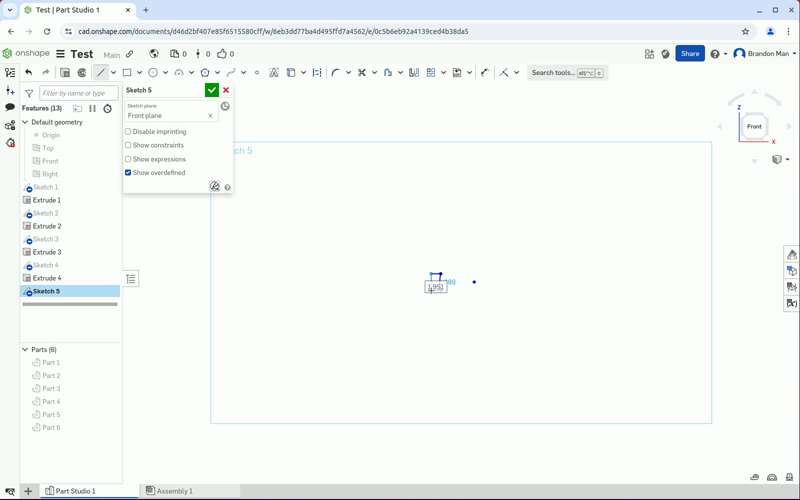
key(esc)
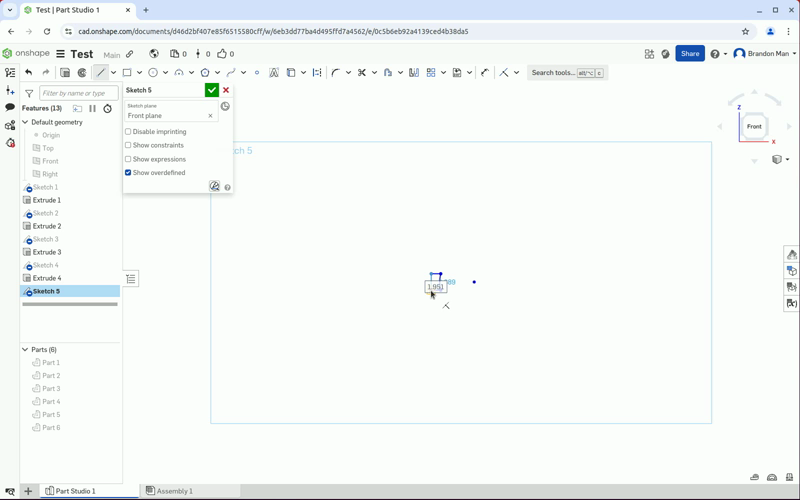
mouse_move(435, 281)
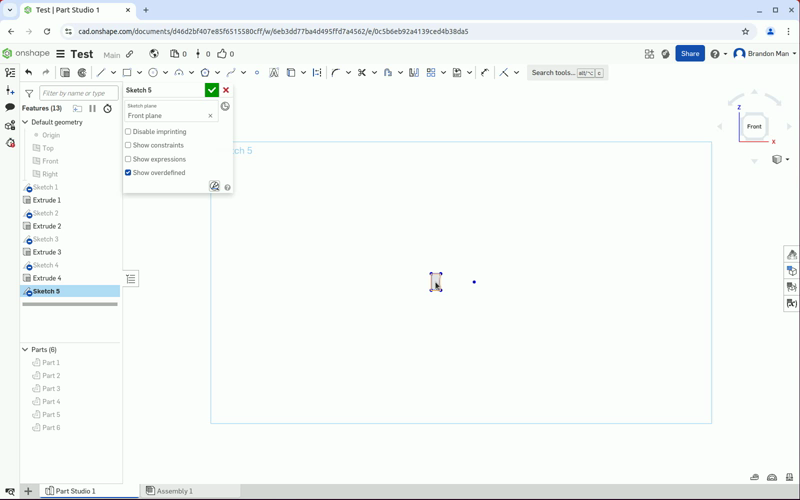
scroll(6)
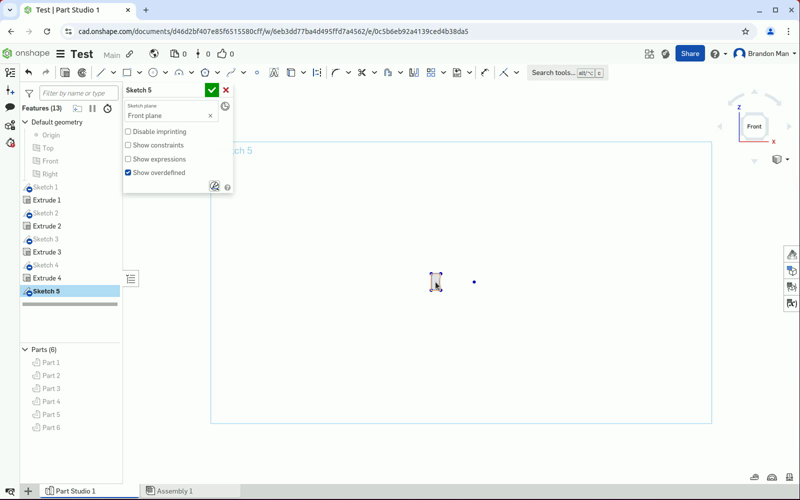
scroll(6)
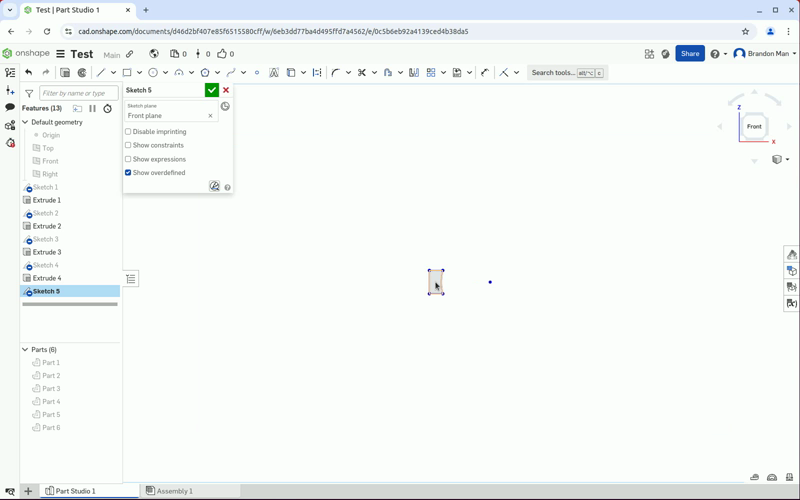
scroll(6)
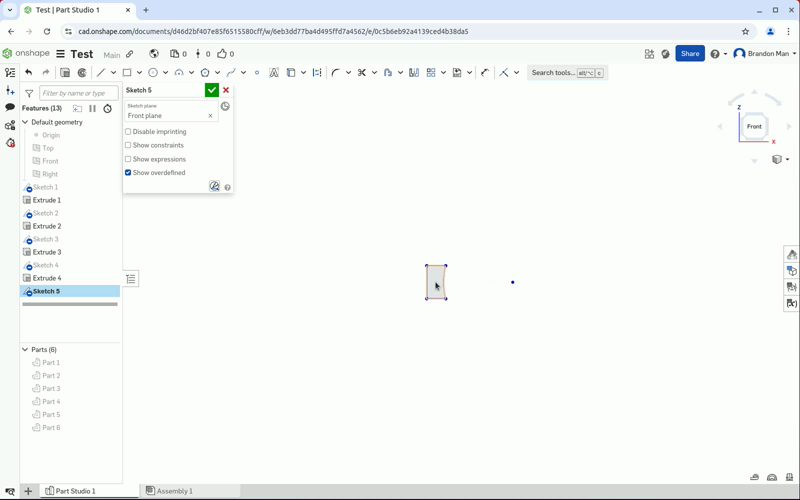
scroll(6)
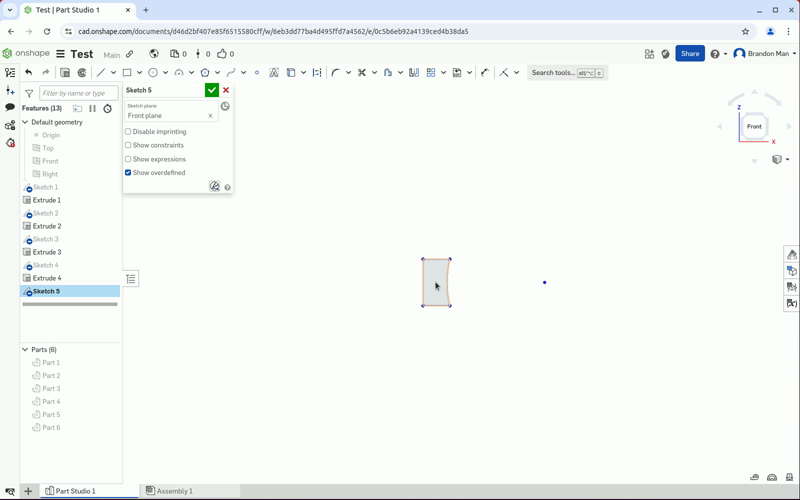
scroll(6)
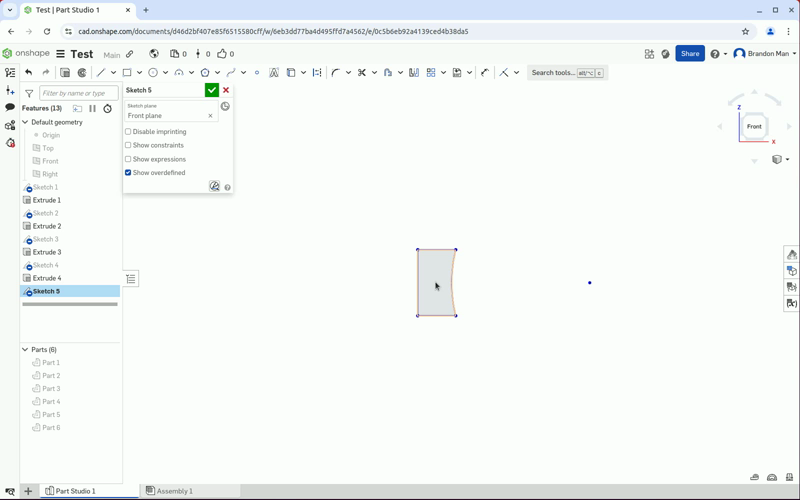
scroll(6)
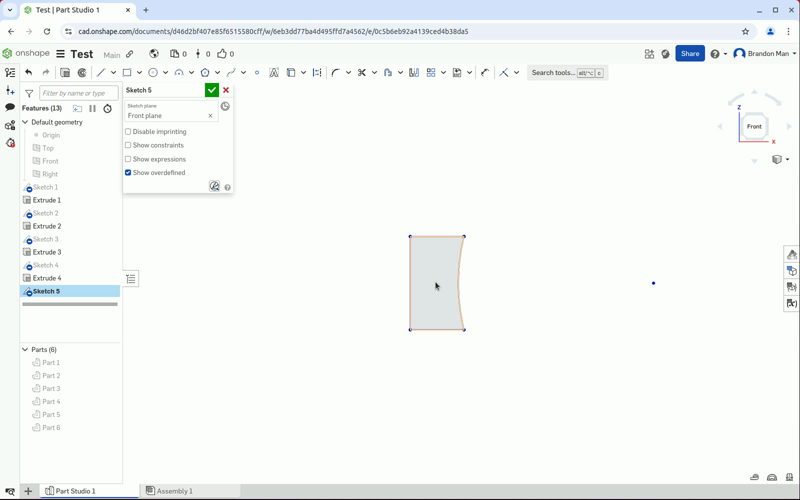
scroll(6)
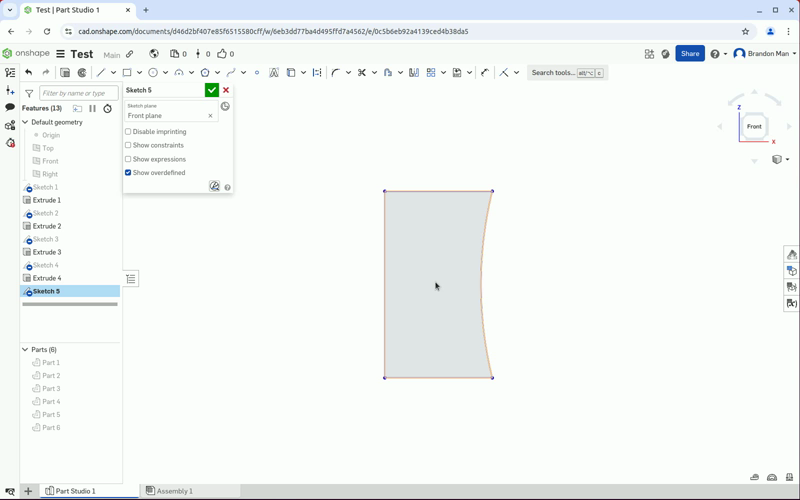
click(435, 281)
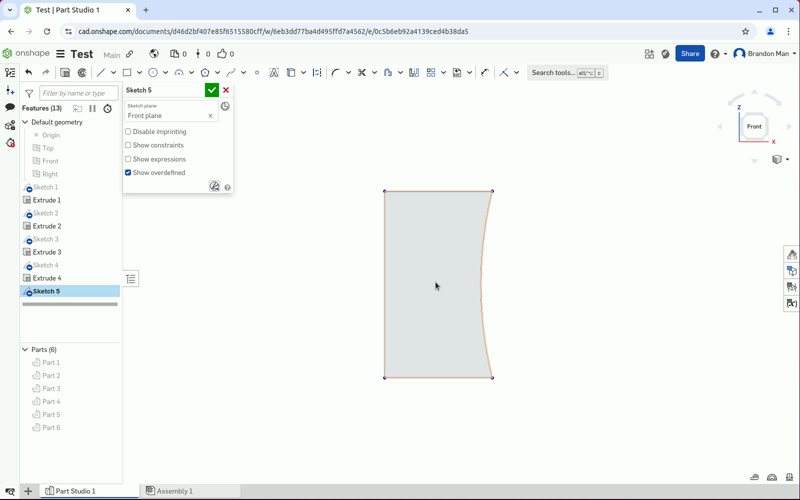
scroll(-6)
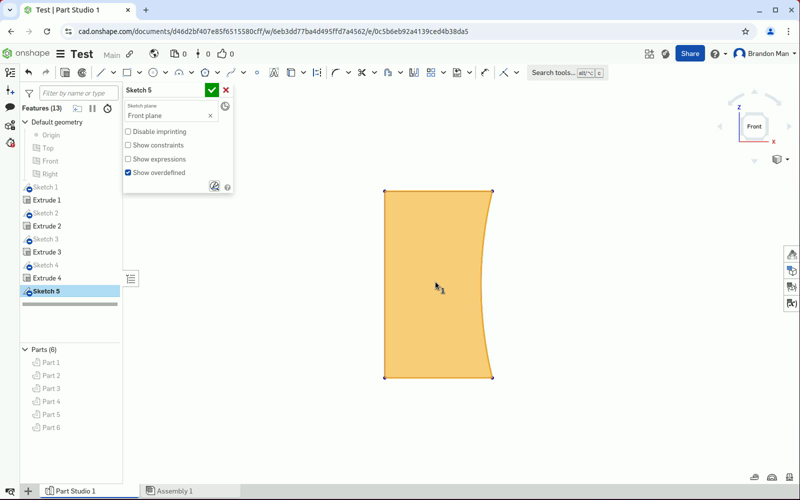
scroll(-6)
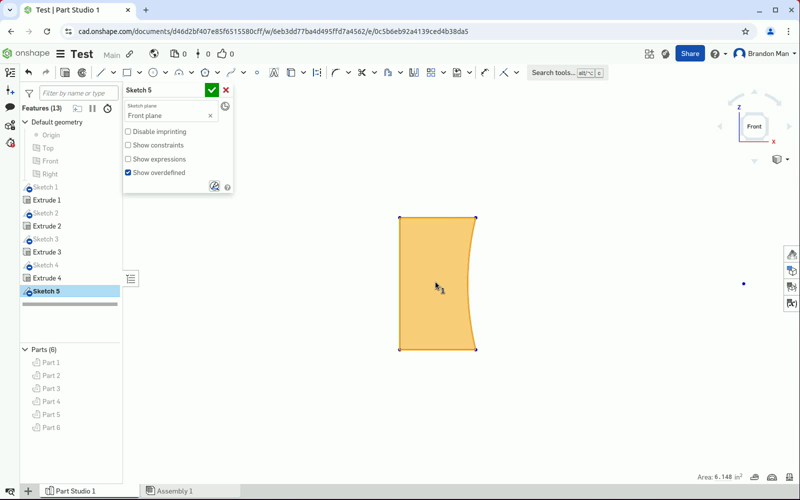
scroll(-6)
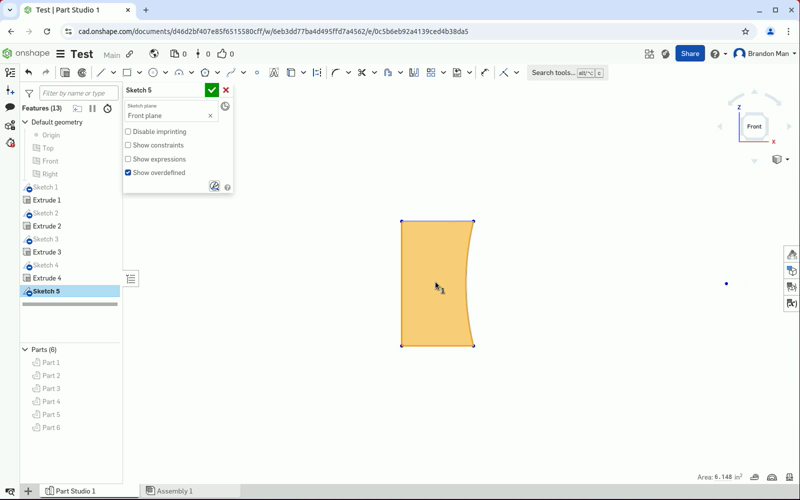
scroll(-6)
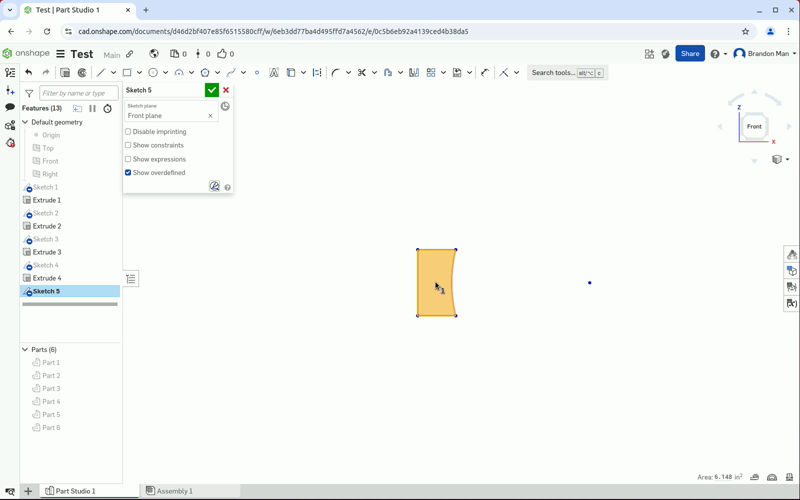
scroll(-6)
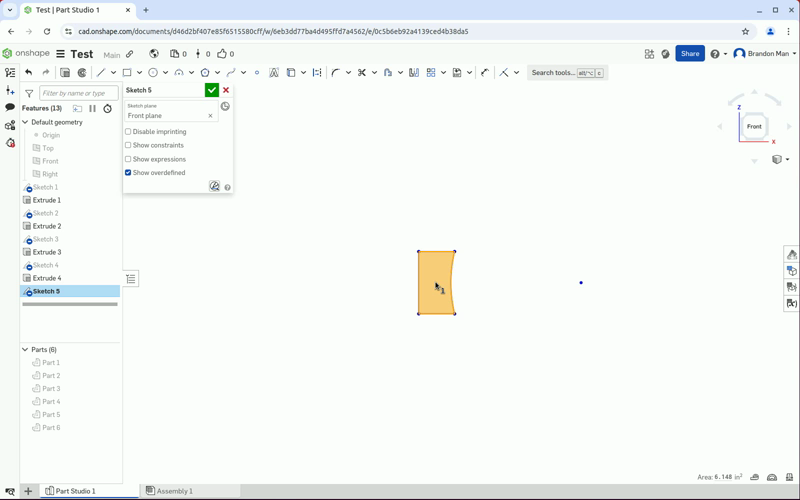
scroll(-6)
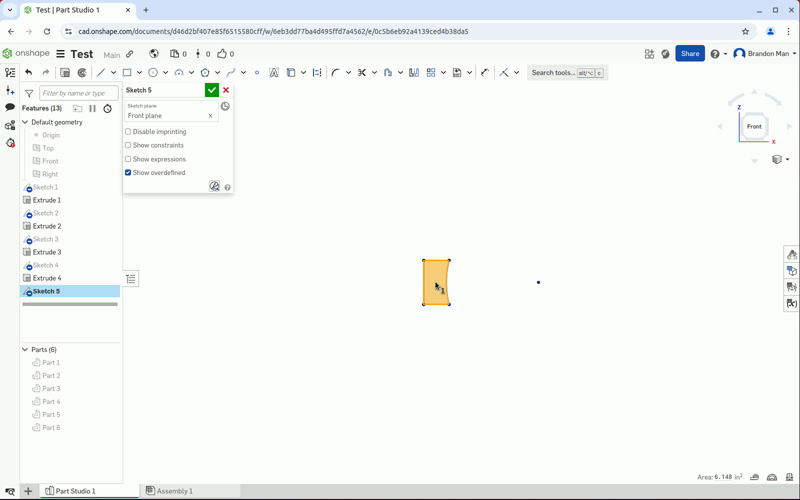
scroll(-6)
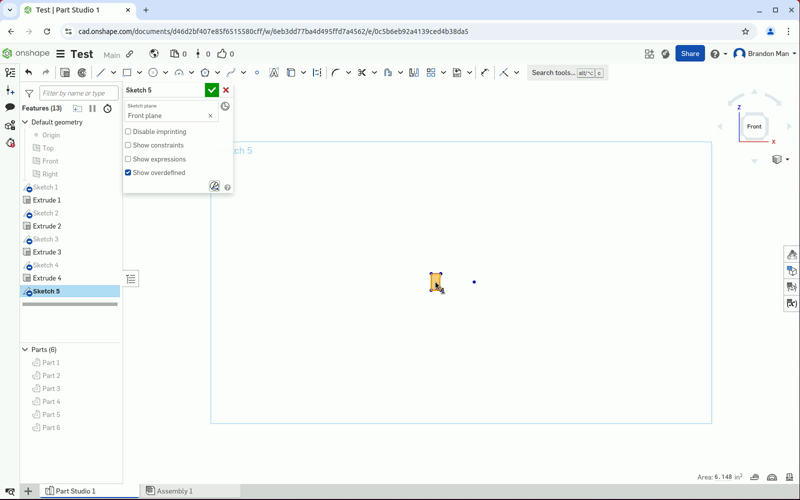
mouse_move(73, 352)
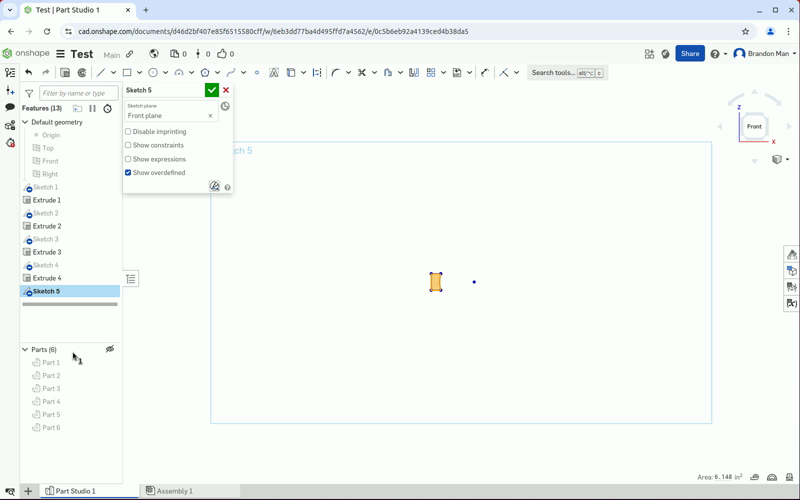
key(shift+y)
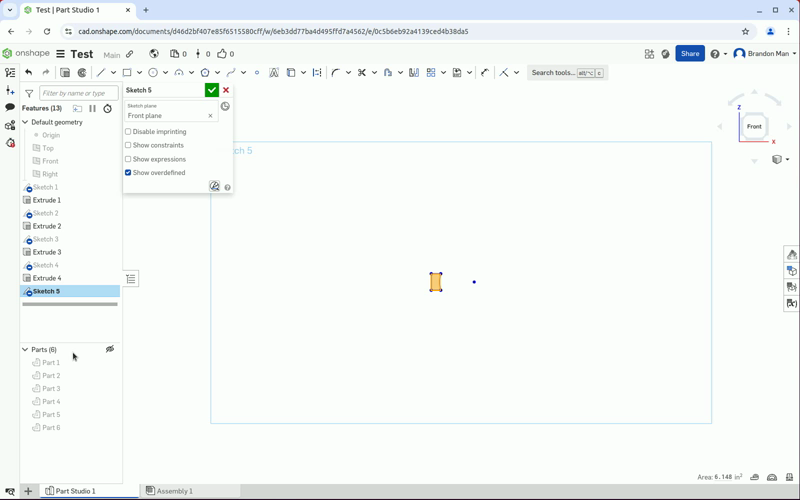
key(shift+e)
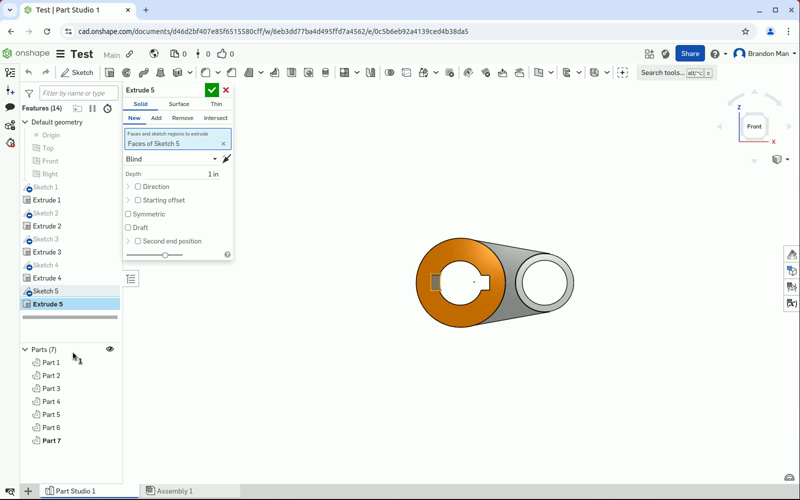
mouse_move(143, 106)
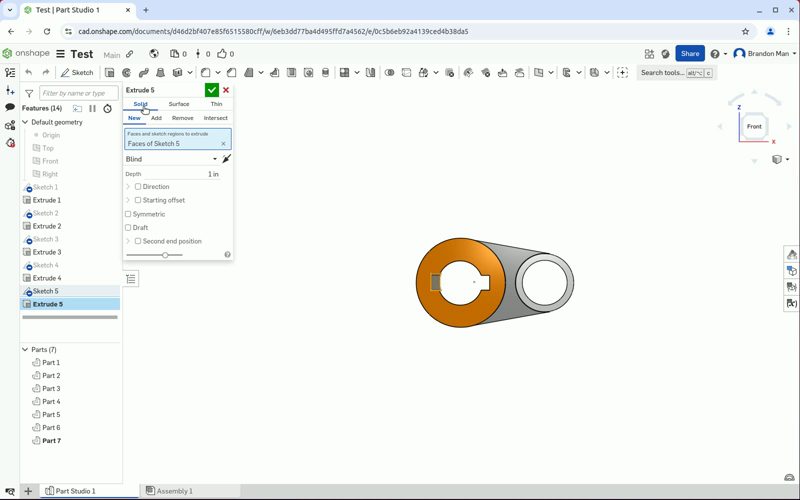
click(143, 106)
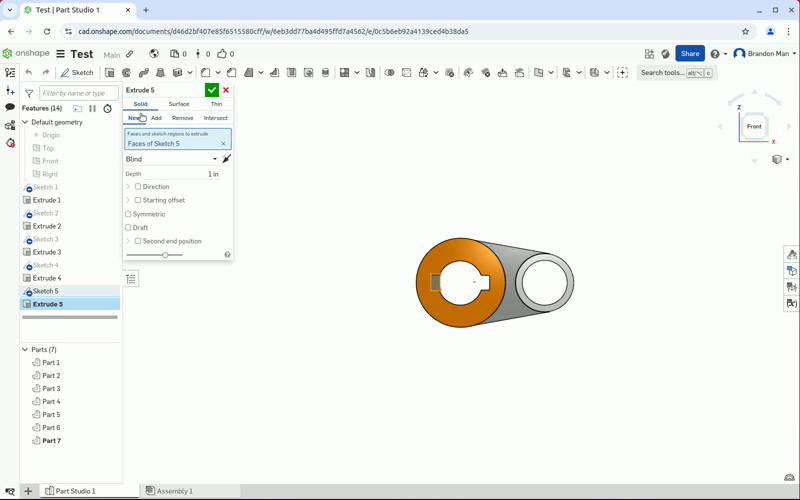
mouse_move(137, 120)
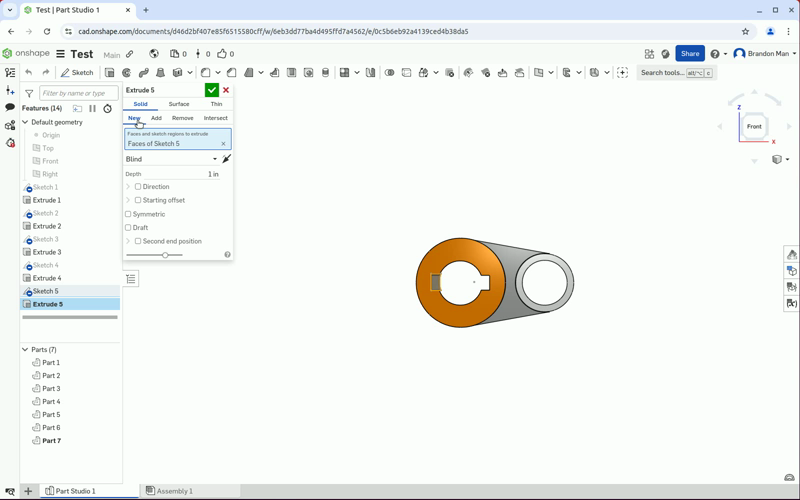
click(137, 120)
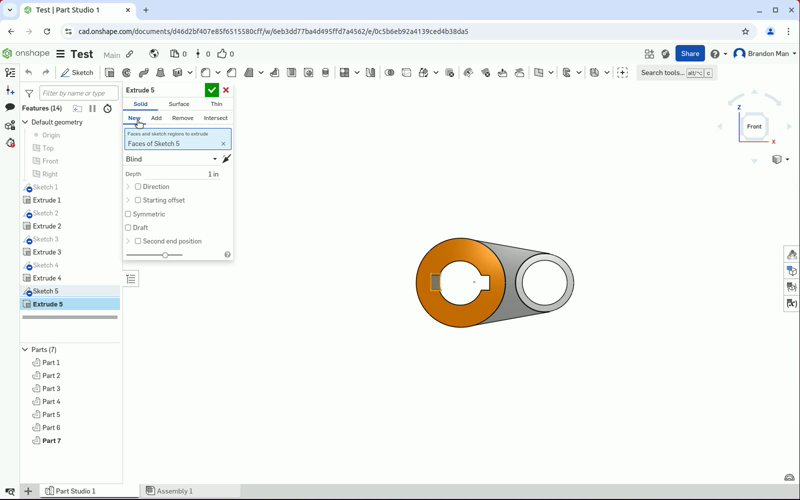
key(tab, 4)
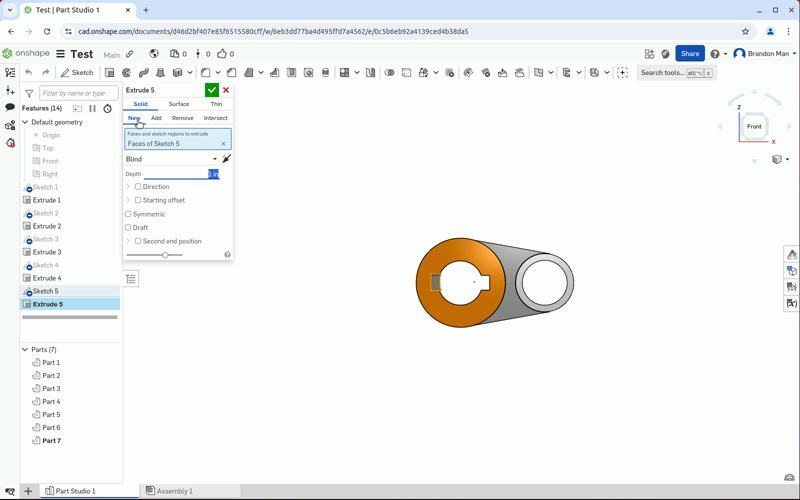
text(16.128)
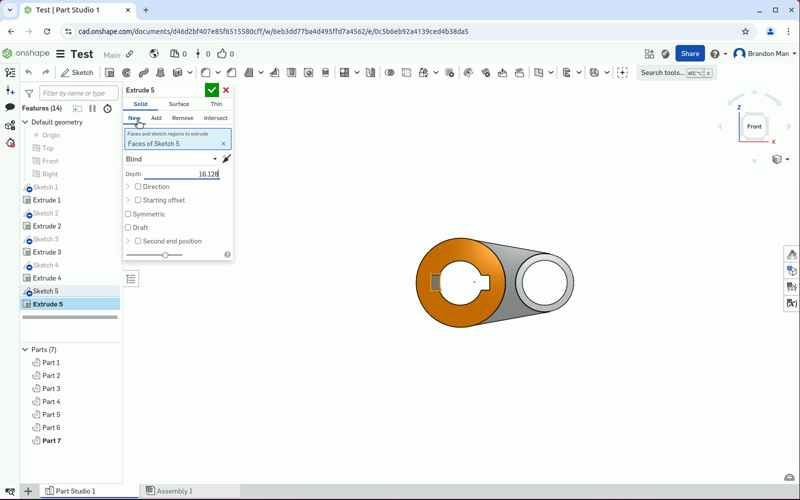
key(enter)
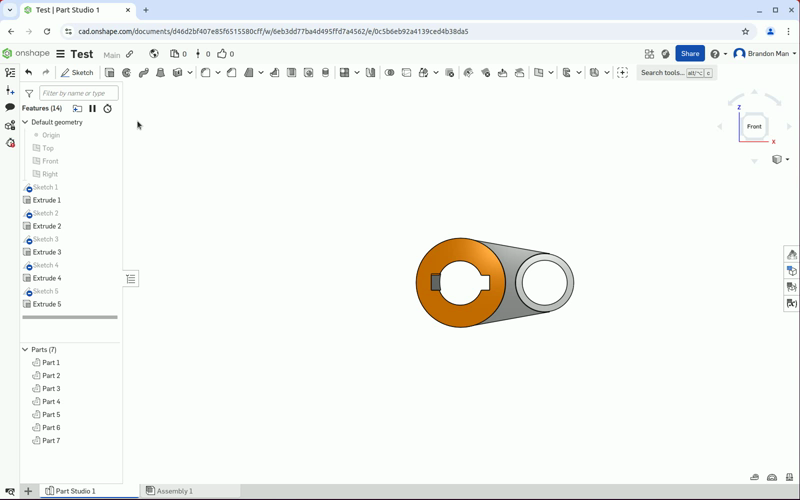
key(shift+h)
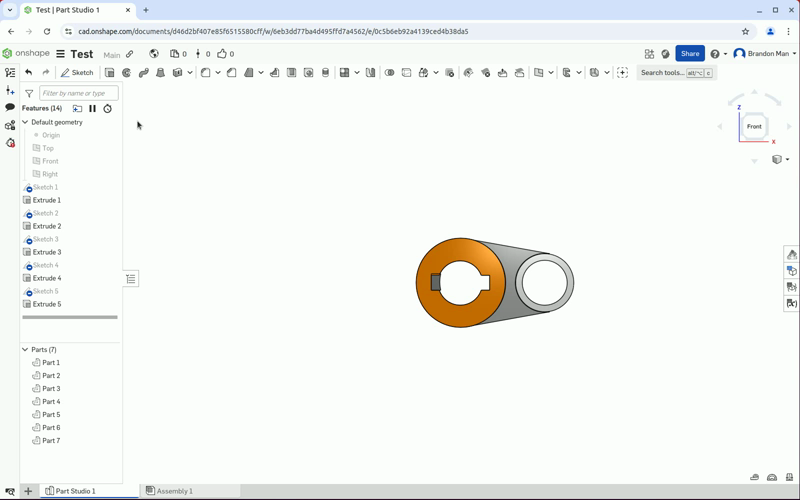
key(shift+h)
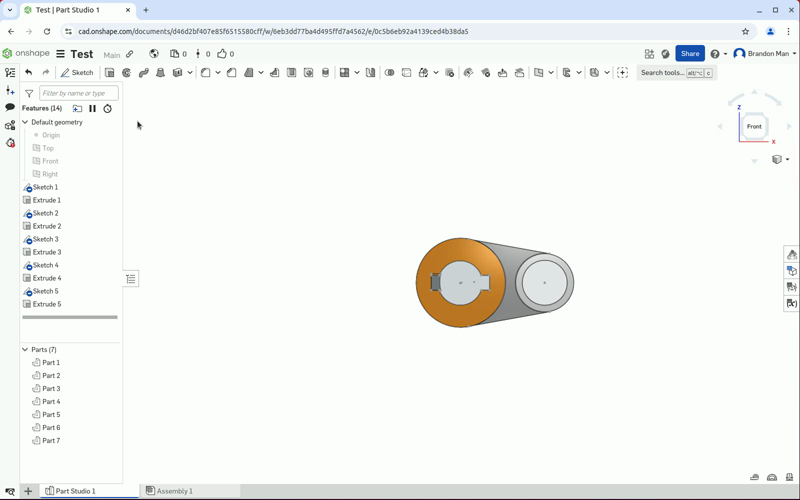
key(shift+7)
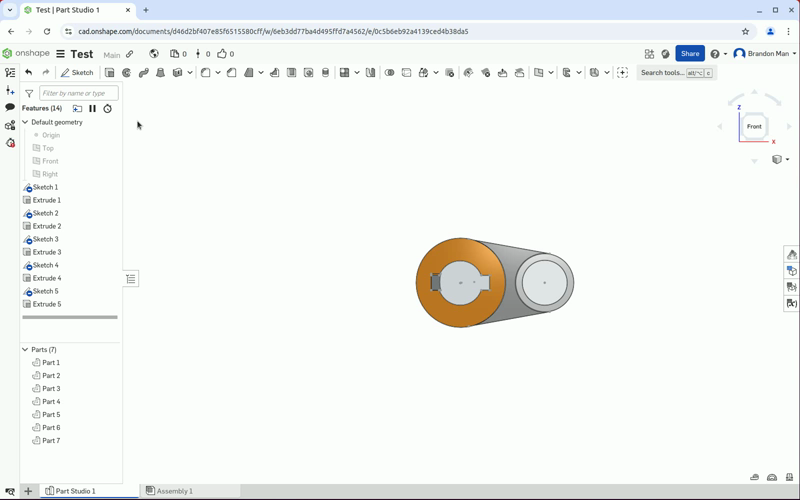
key(left, 2)
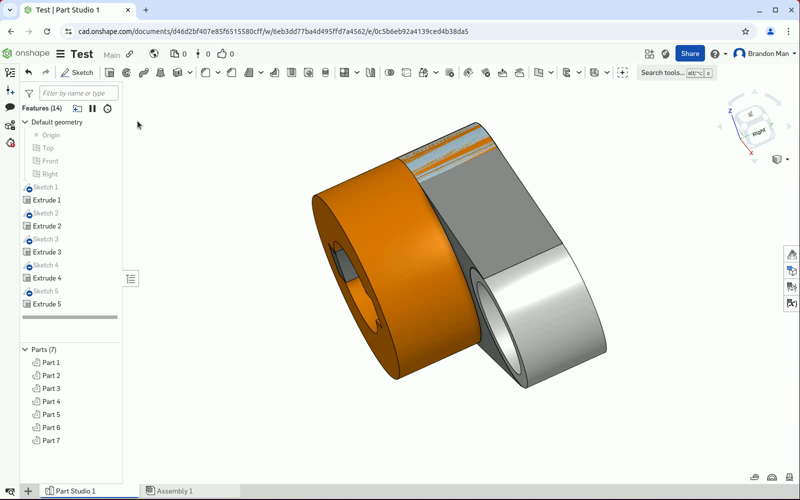
key(down, 2)
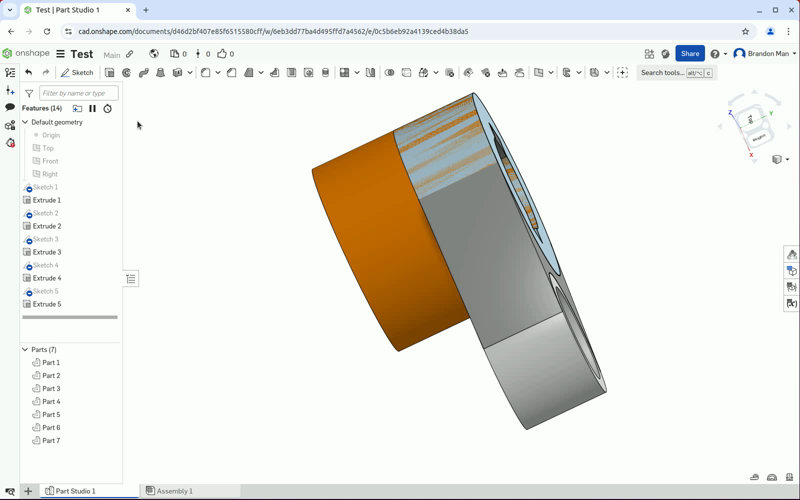
key(up, 2)
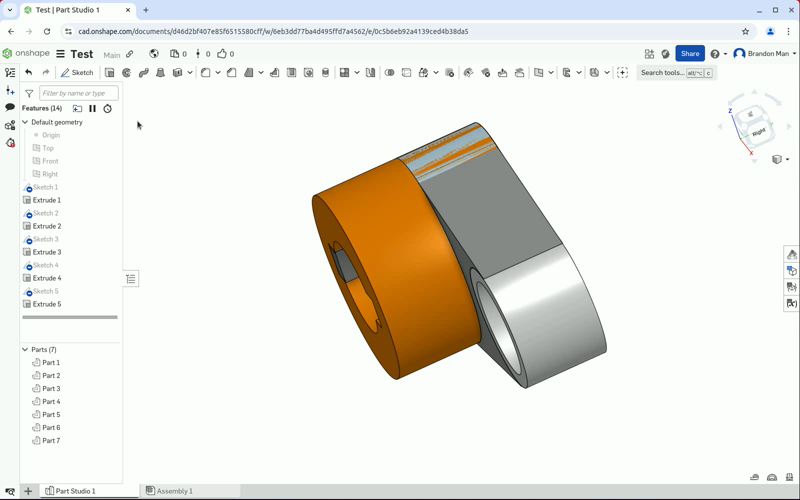
key(right, 2)
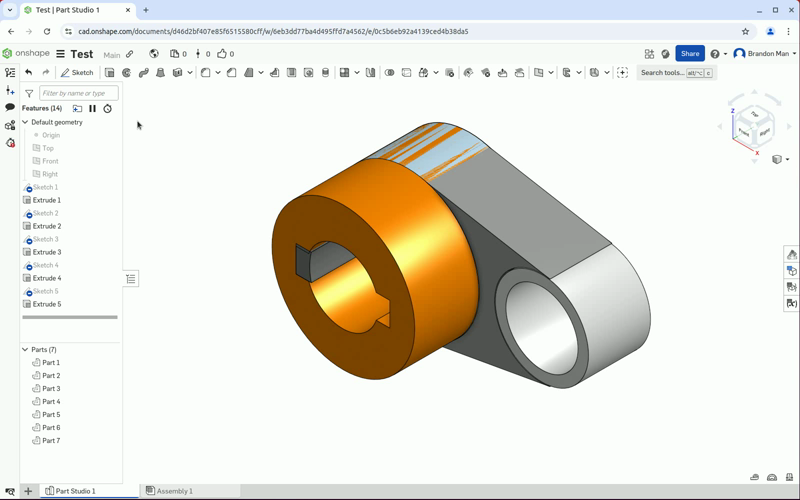
mouse_move(73, 189)
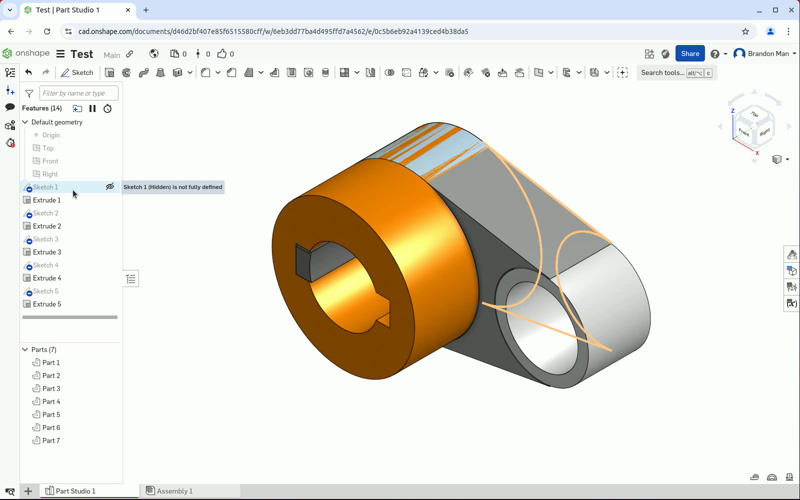
click(73, 189)